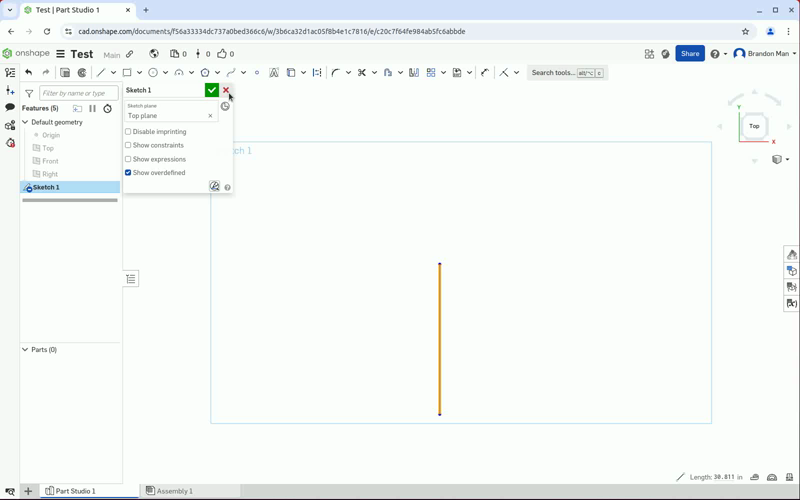
key(shift+h)
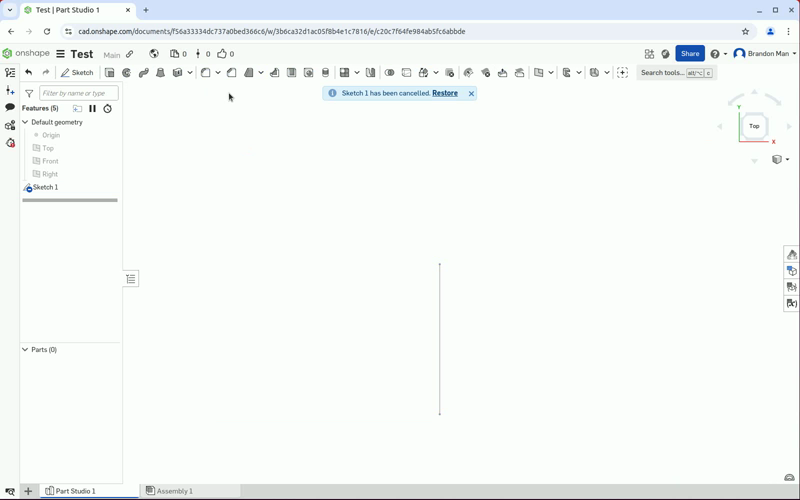
key(shift+s)
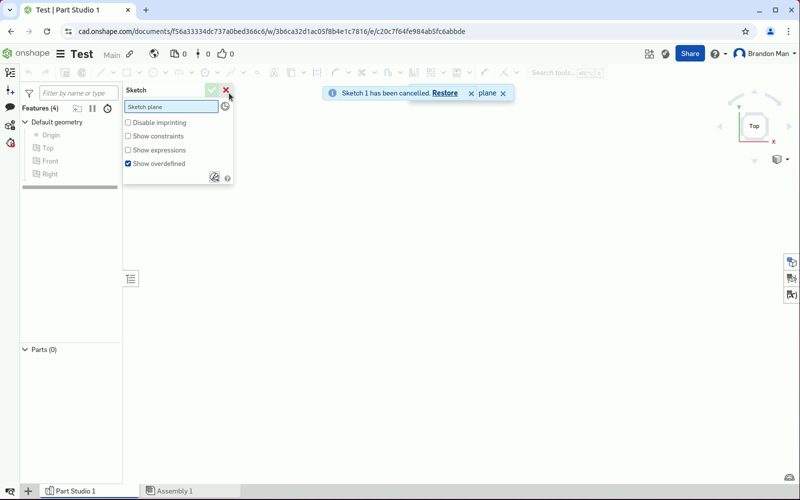
mouse_move(73, 150)
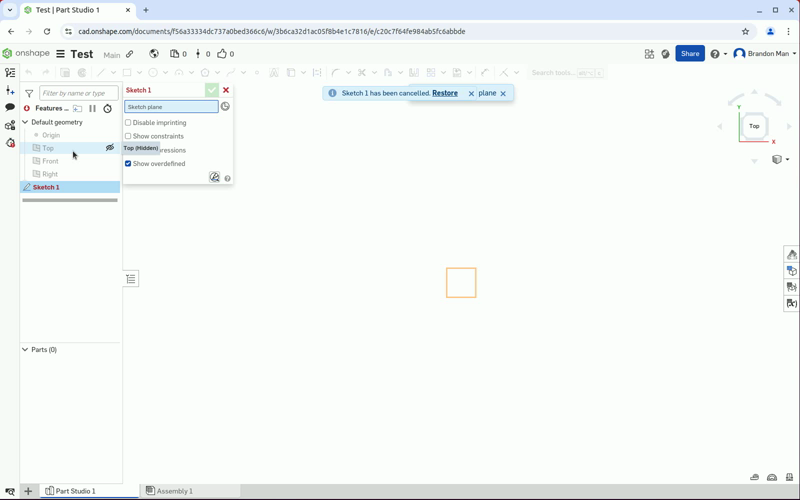
click(73, 150)
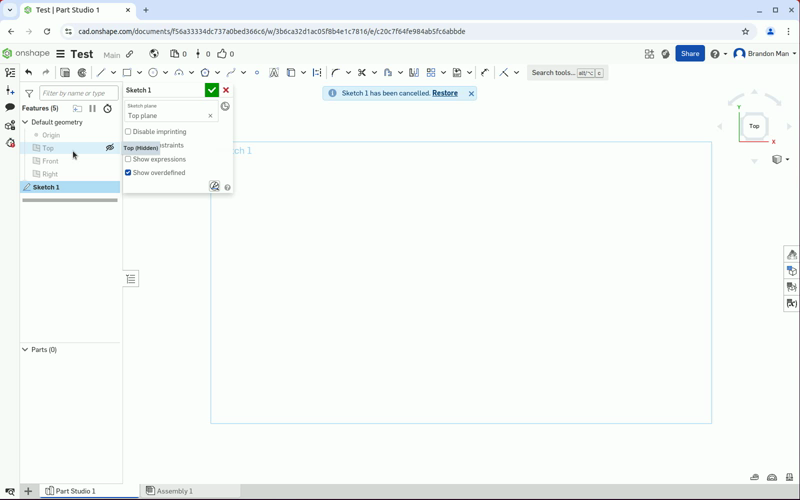
mouse_move(73, 352)
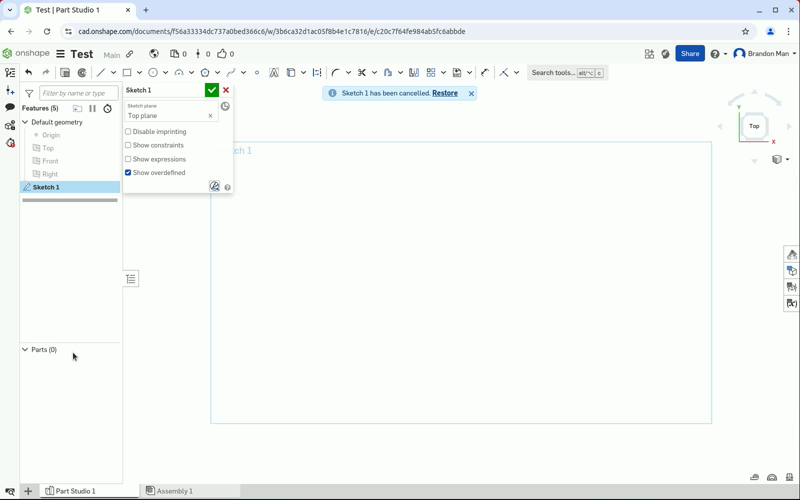
key(y)
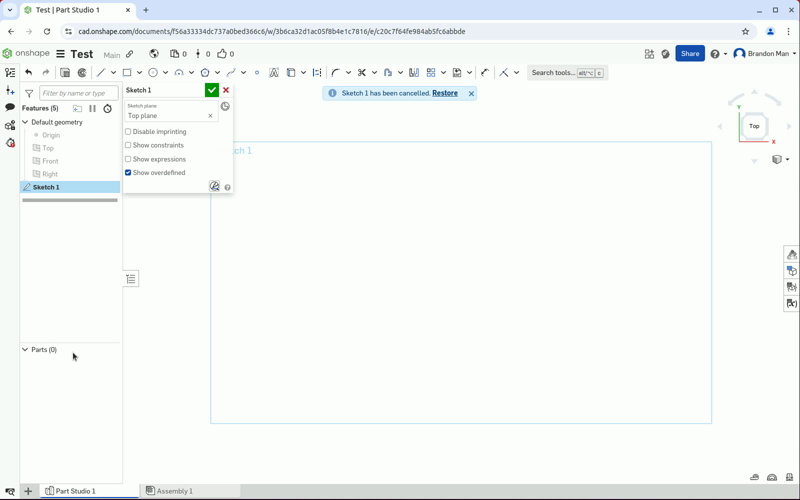
key(l)
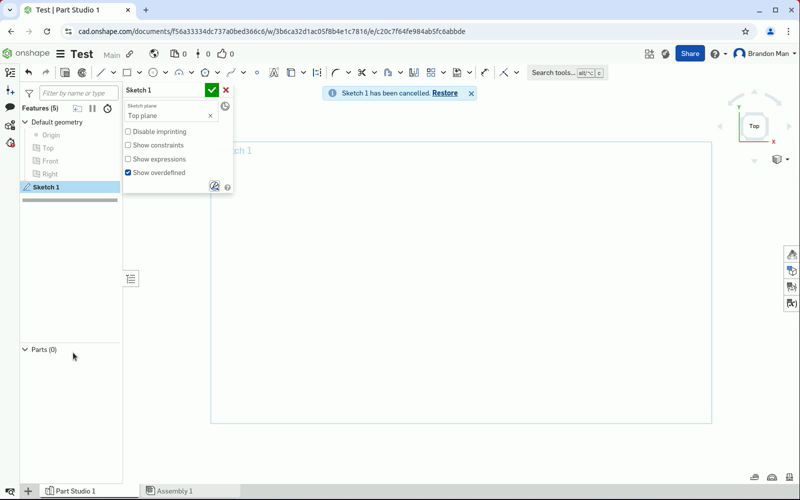
key_down(shift)
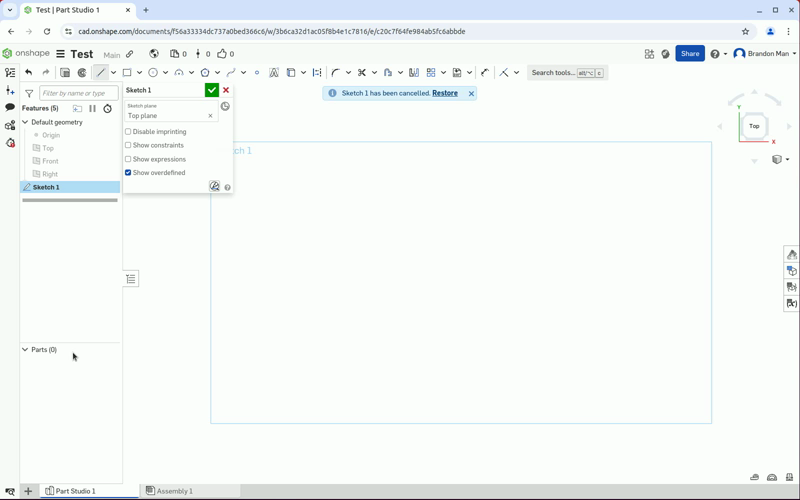
mouse_move(459, 284)
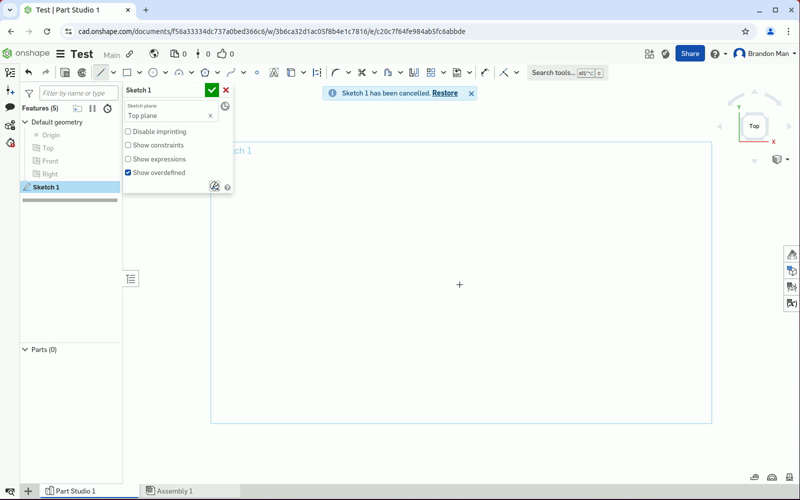
click(459, 284)
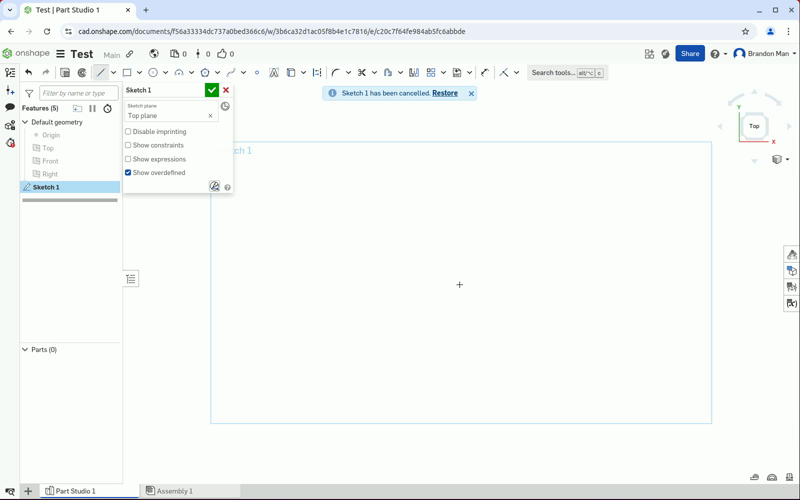
key_up(shift)
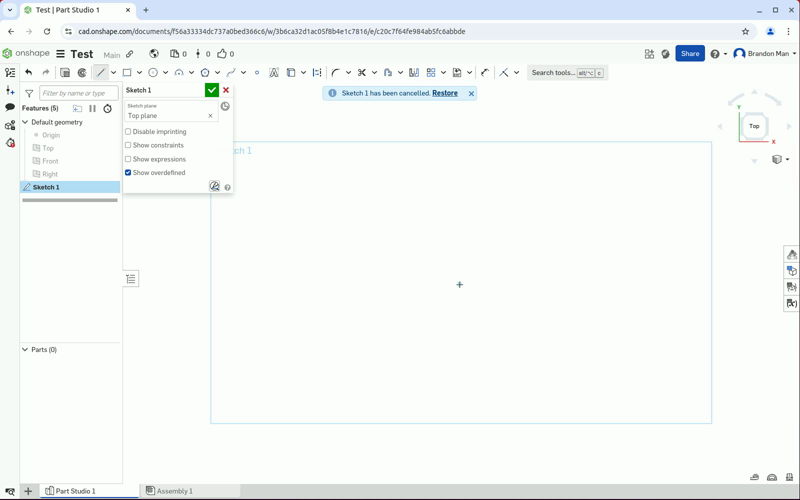
key_down(shift)
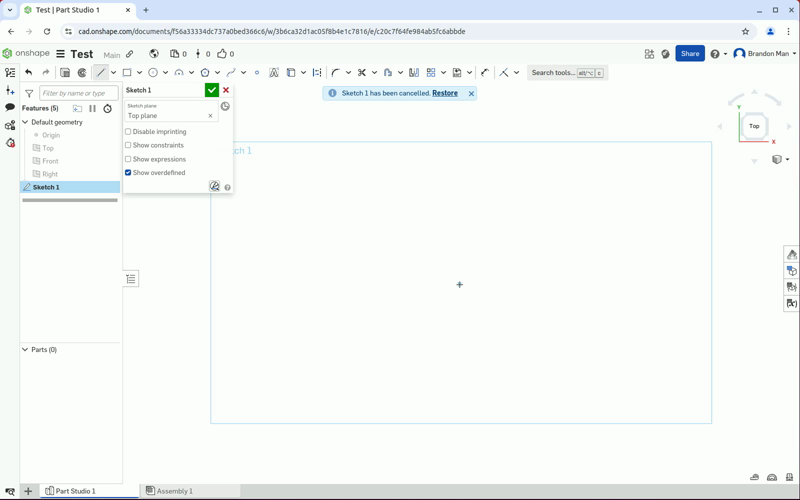
mouse_move(573, 284)
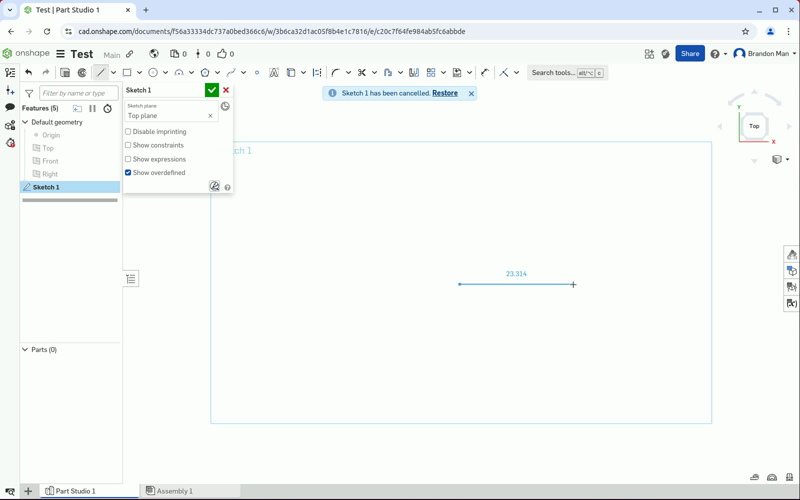
click(573, 284)
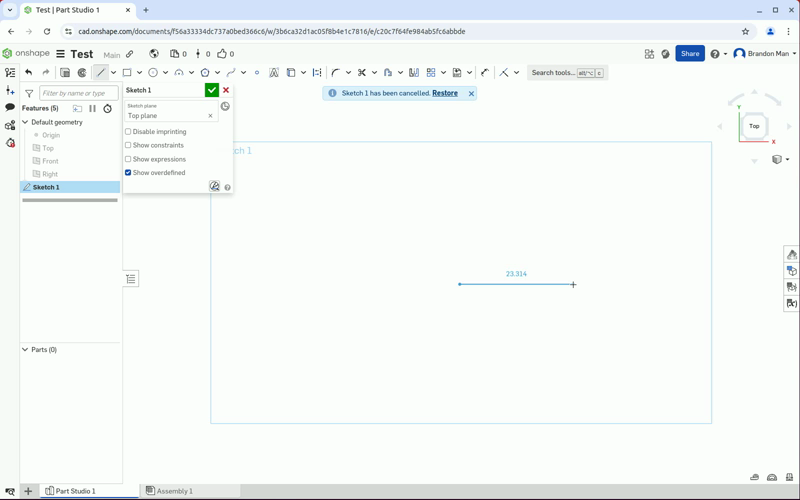
key_up(shift)
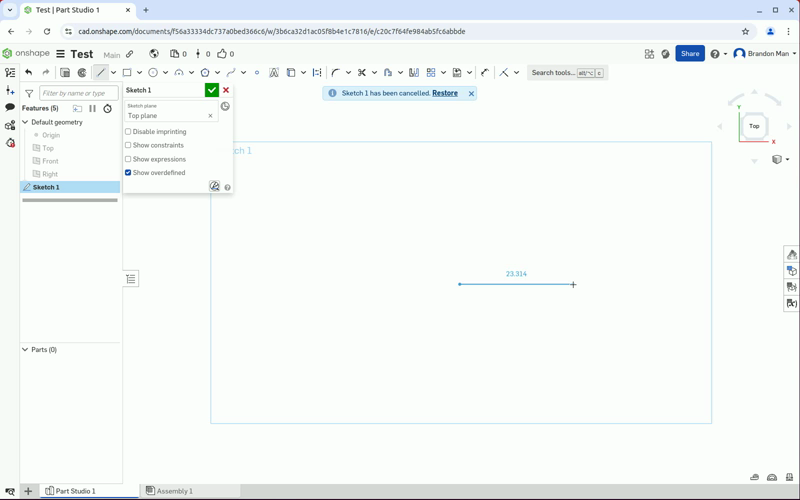
key_down(shift)
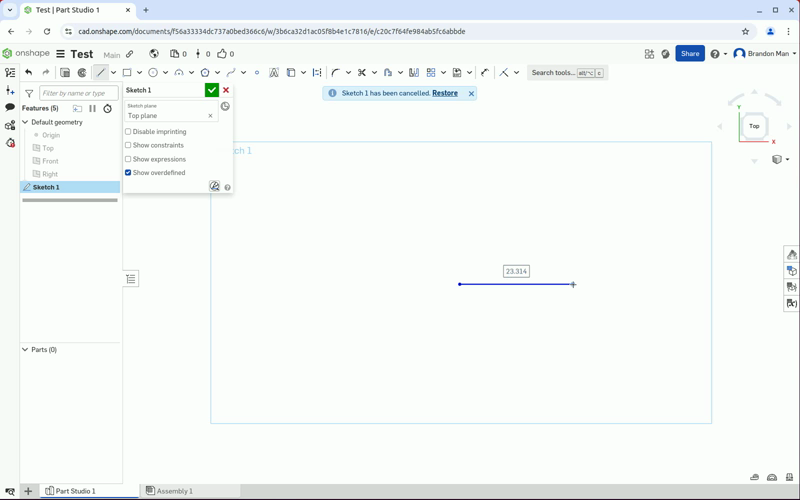
mouse_move(573, 212)
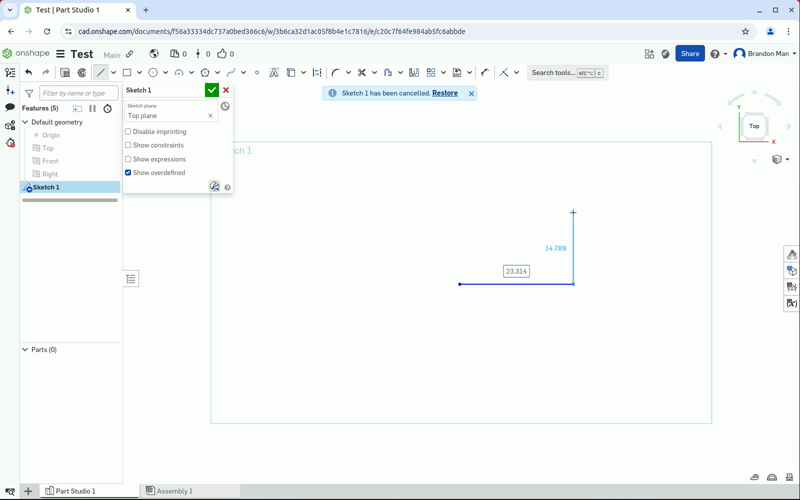
click(573, 212)
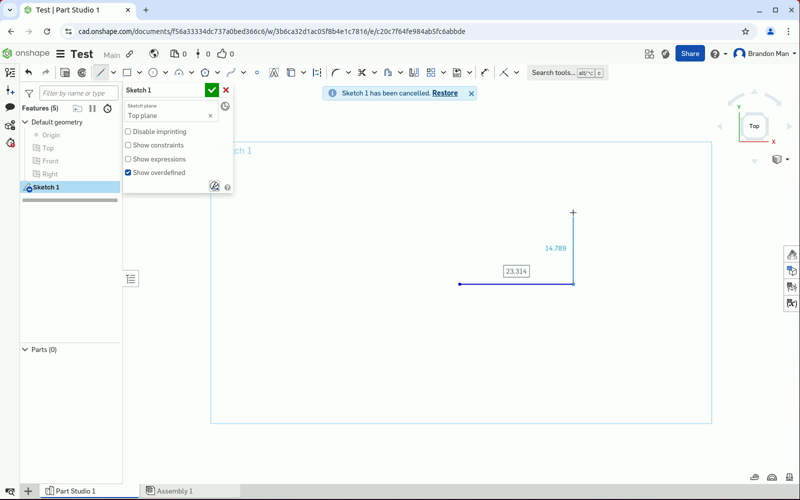
key_up(shift)
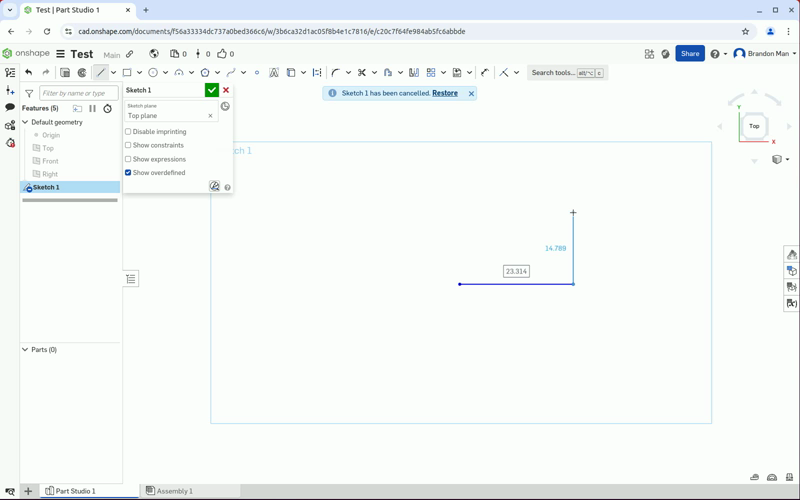
key_down(shift)
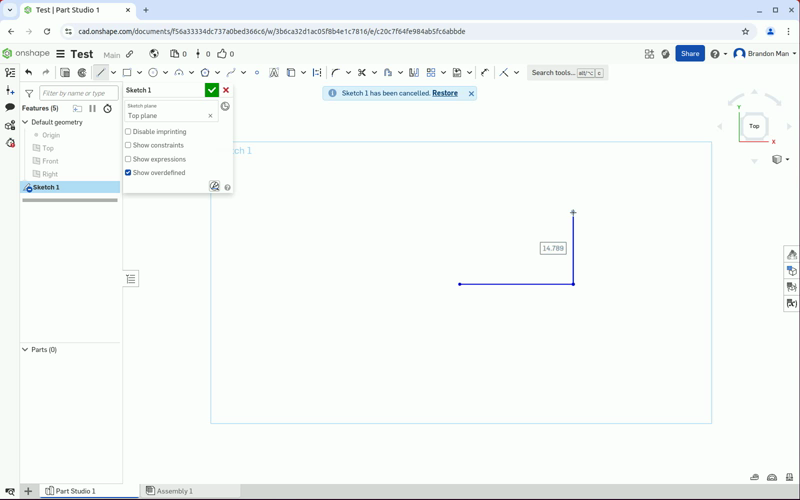
mouse_move(498, 212)
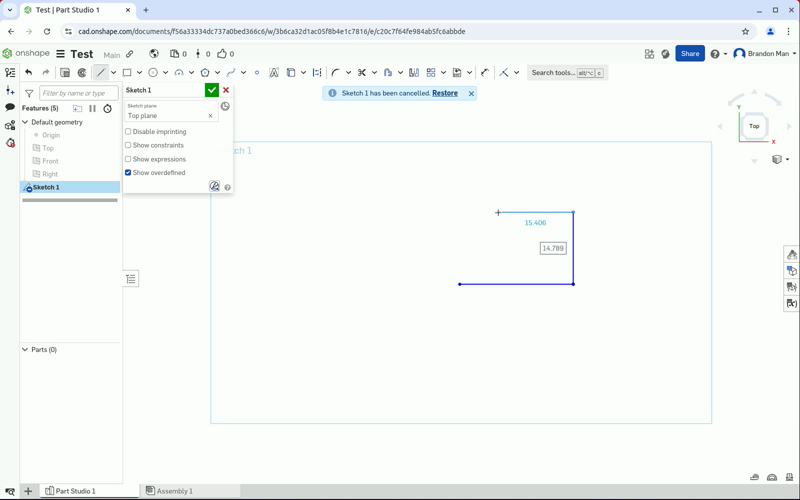
click(498, 212)
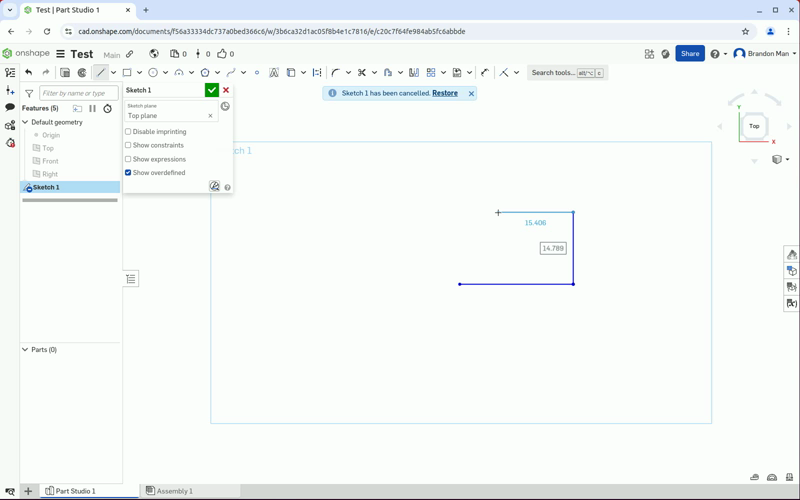
key_up(shift)
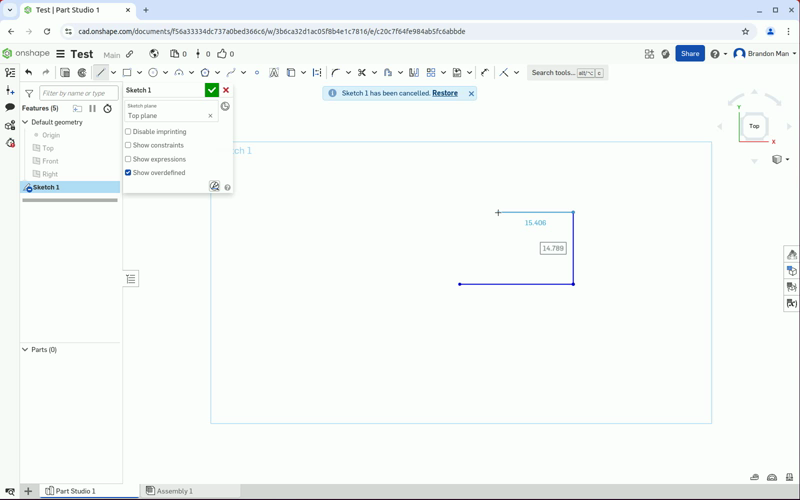
key_down(shift)
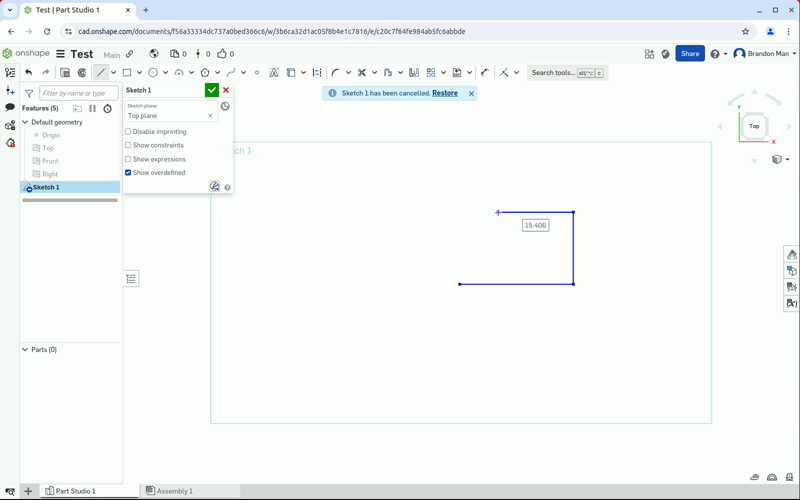
mouse_move(528, 212)
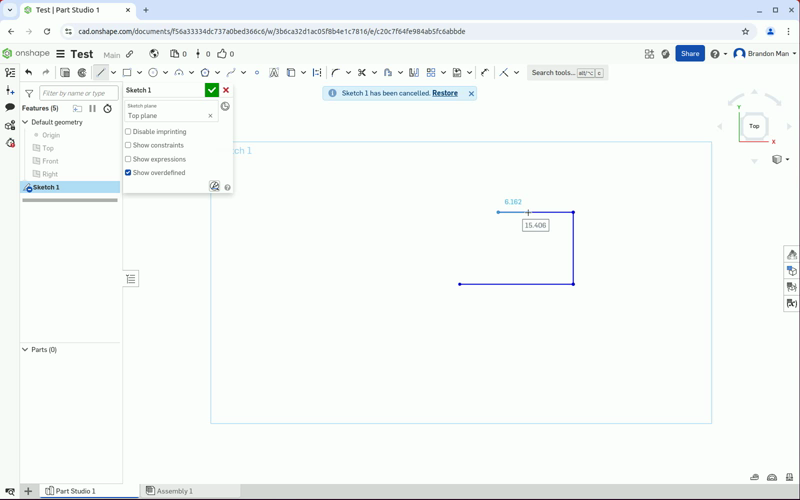
mouse_move(498, 204)
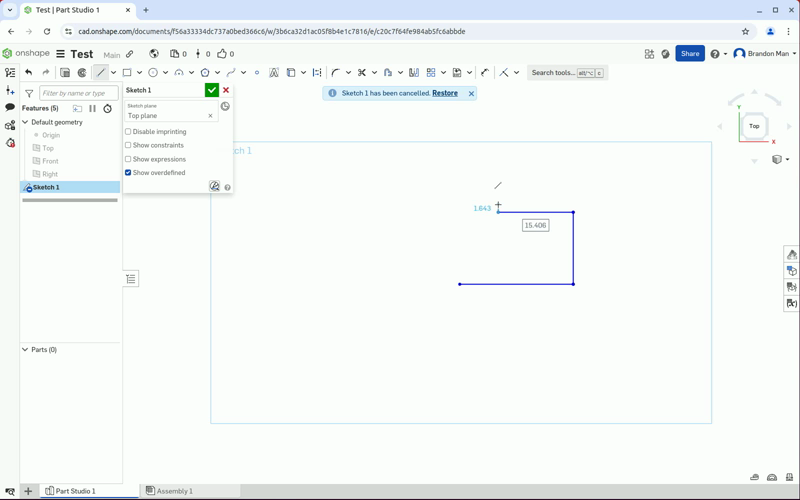
click(498, 204)
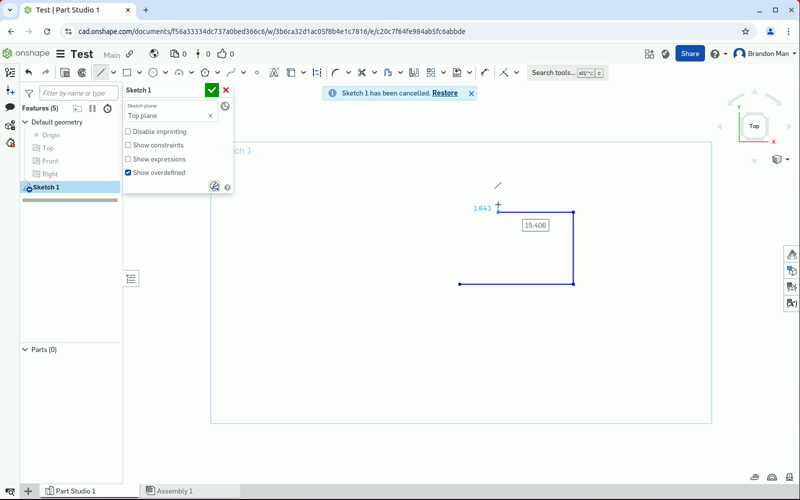
key_up(shift)
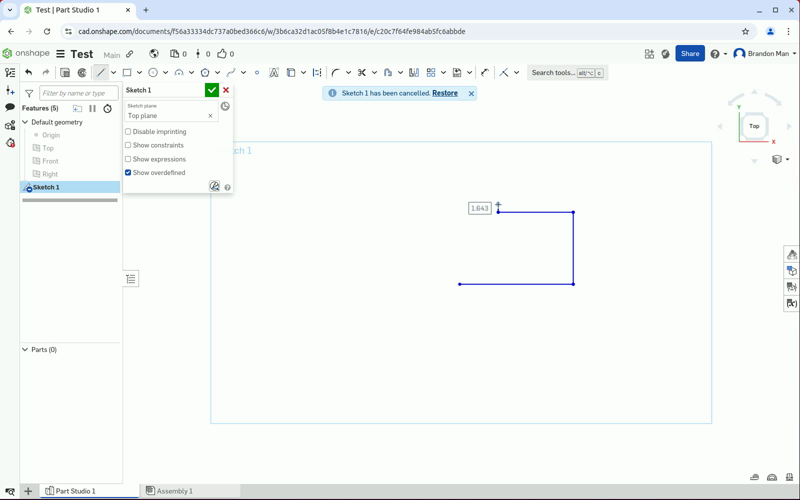
key_down(shift)
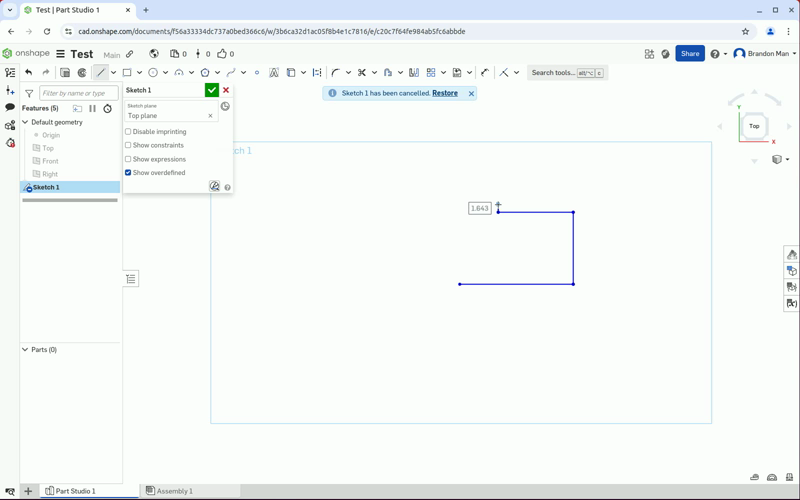
mouse_move(528, 204)
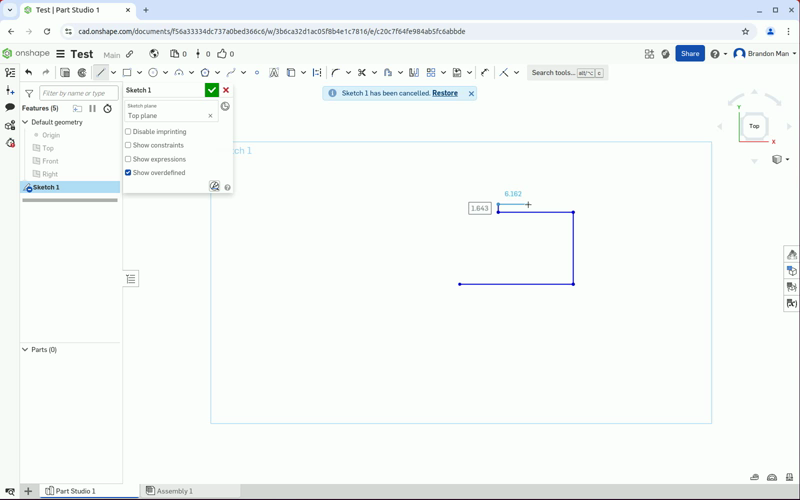
mouse_move(519, 204)
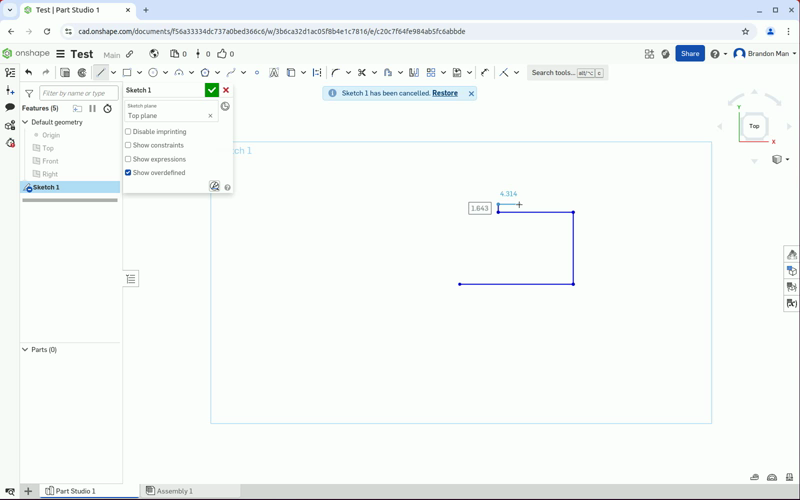
click(519, 204)
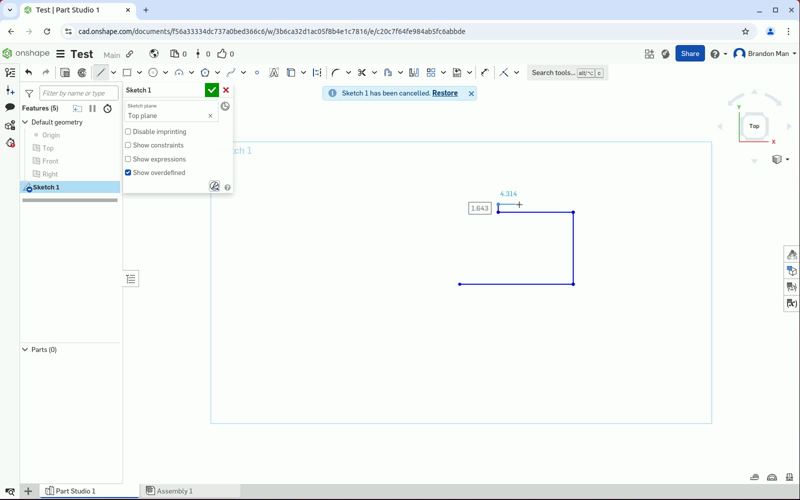
key_up(shift)
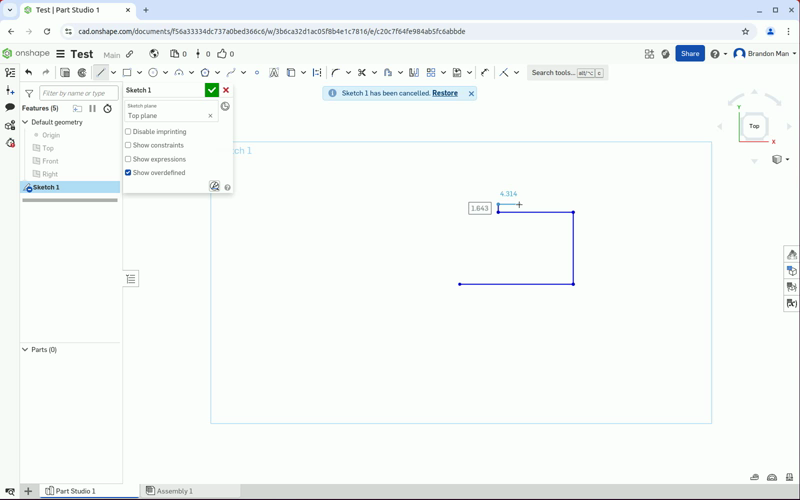
key_down(shift)
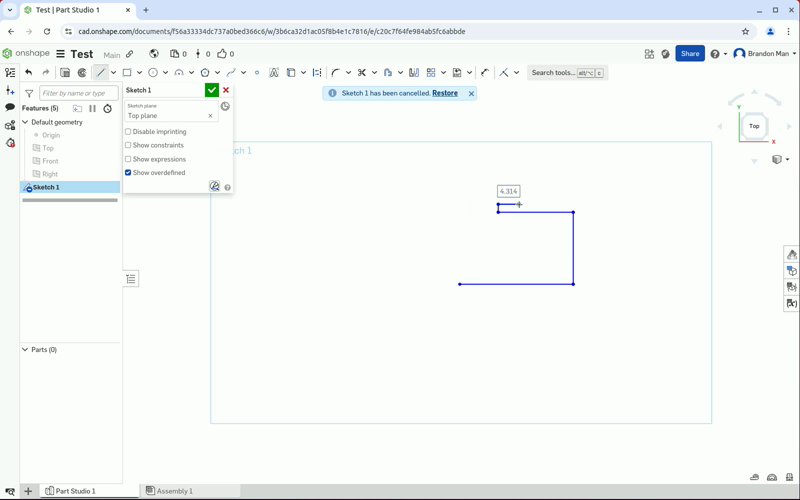
mouse_move(549, 204)
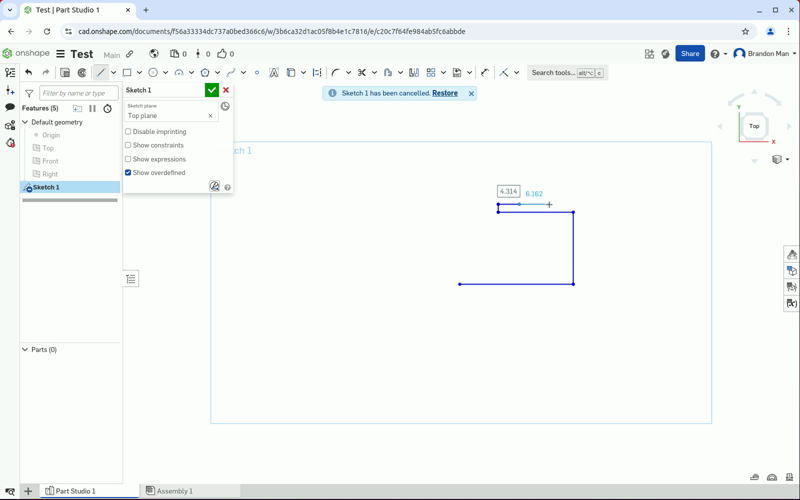
mouse_move(519, 188)
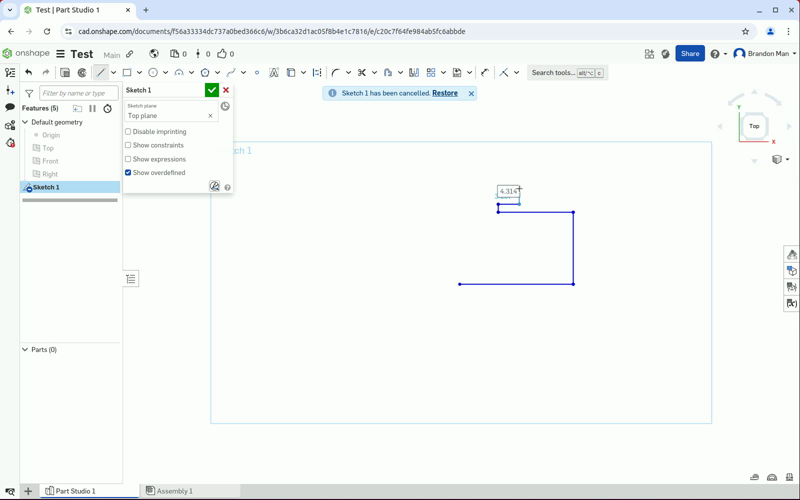
click(519, 188)
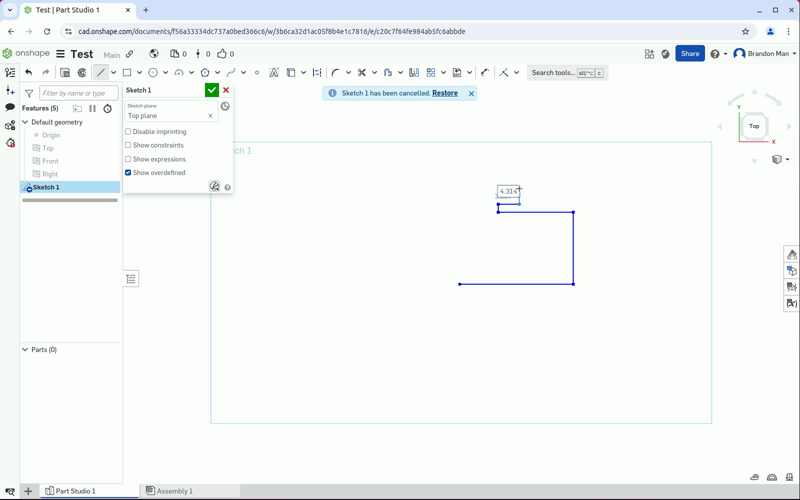
key_up(shift)
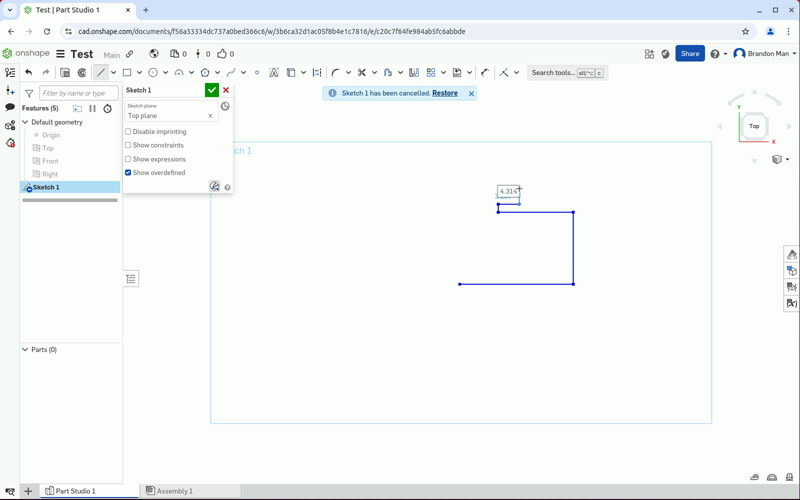
key_down(shift)
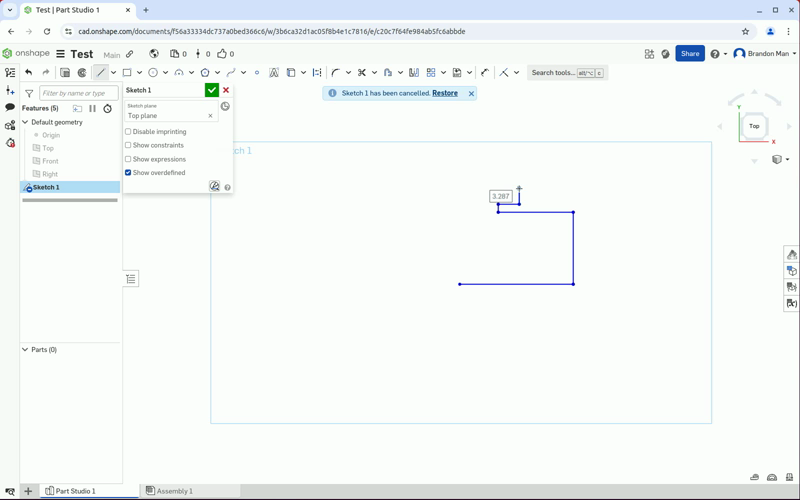
mouse_move(549, 188)
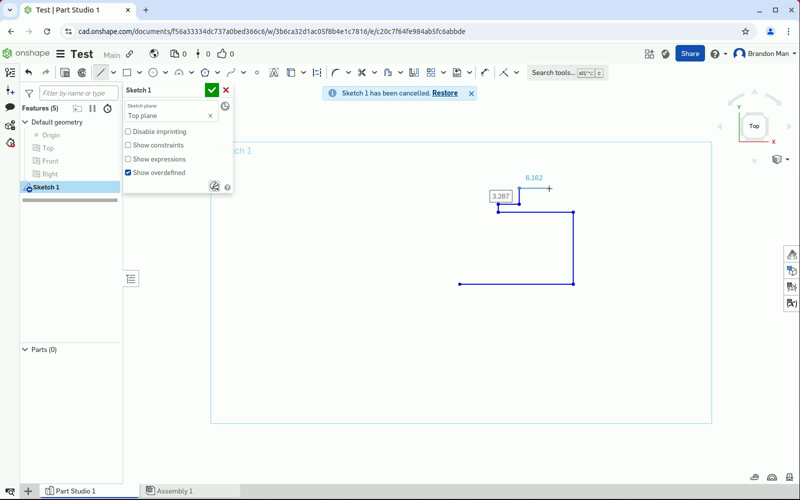
mouse_move(459, 188)
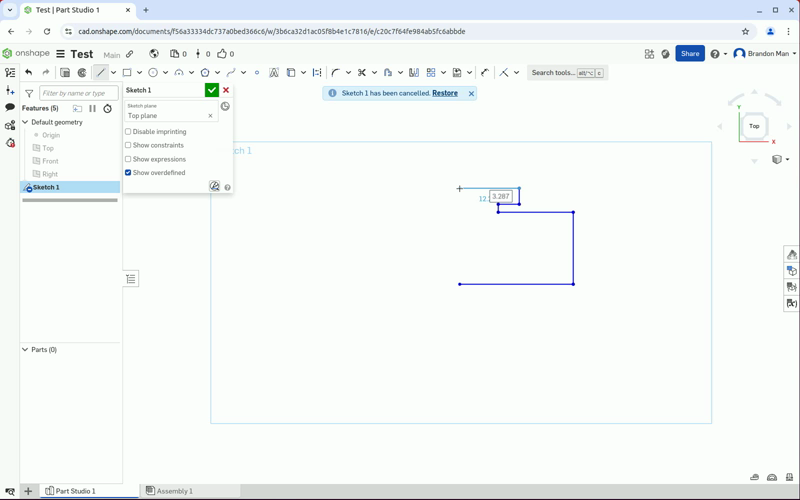
click(459, 188)
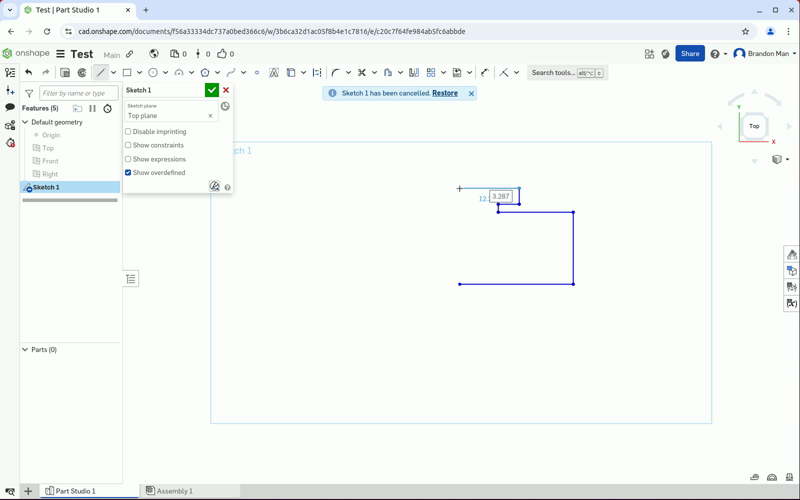
key_up(shift)
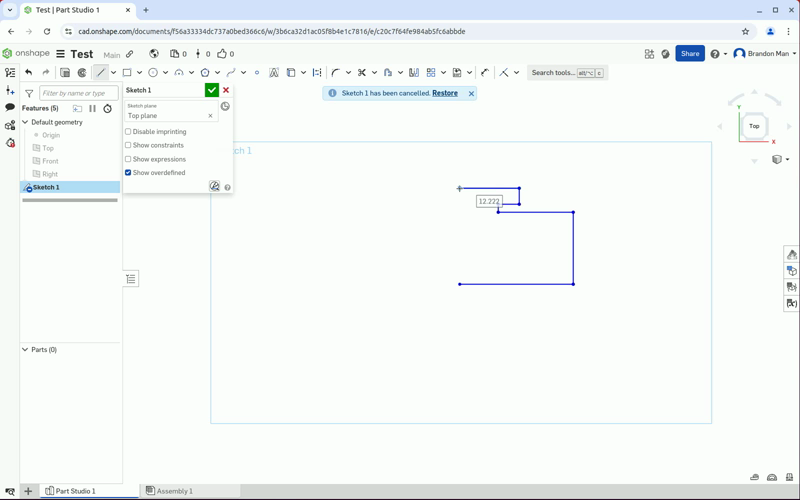
key_down(shift)
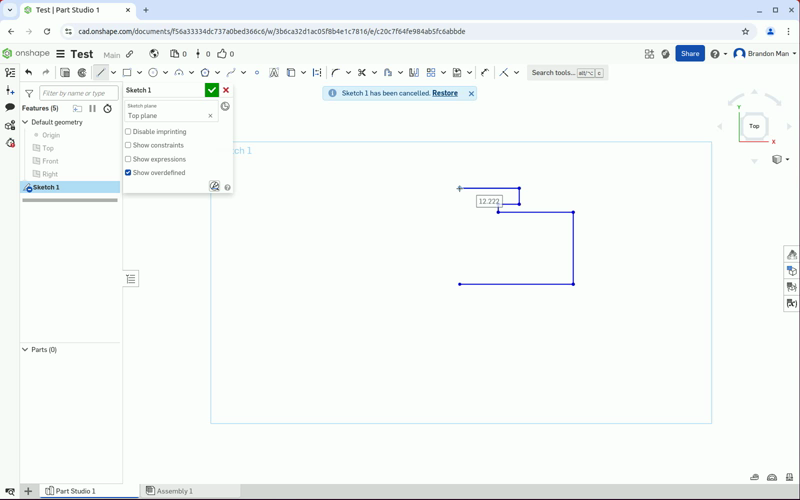
mouse_move(459, 284)
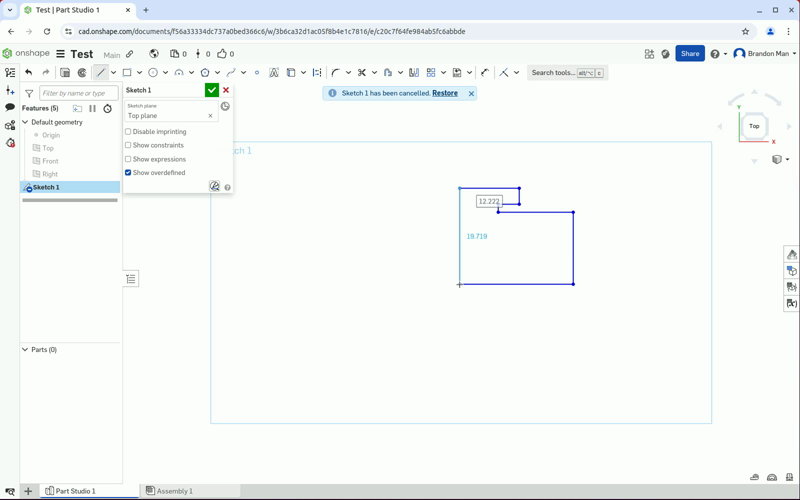
key_up(shift)
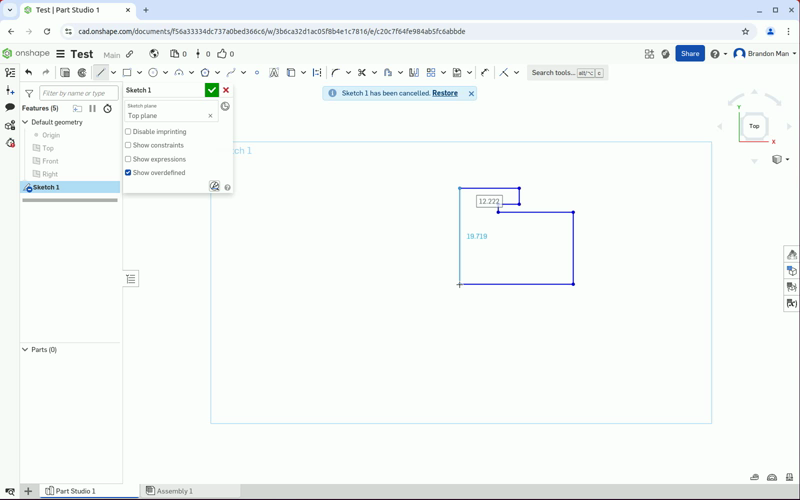
click(459, 284)
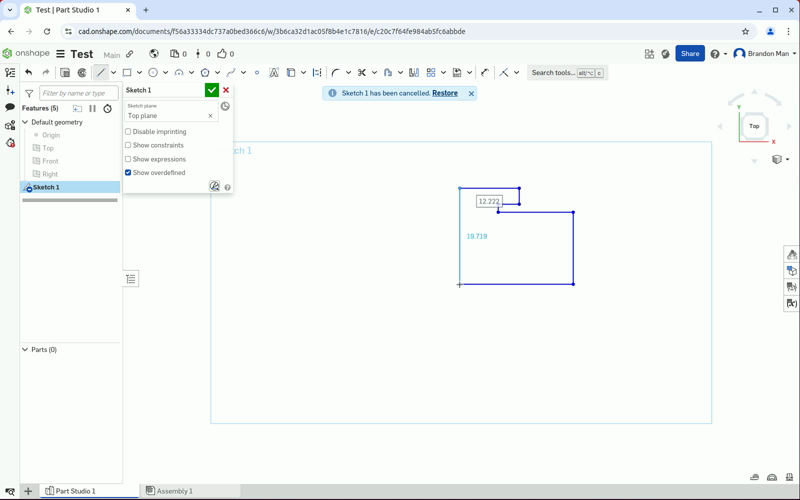
key(esc)
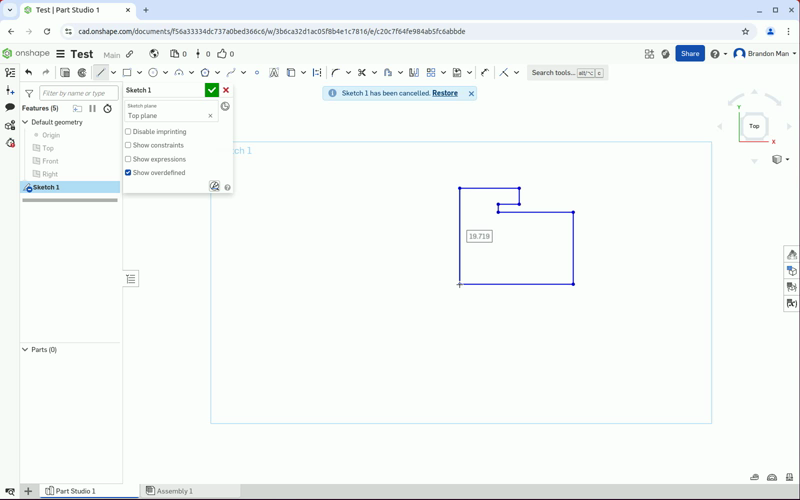
key(l)
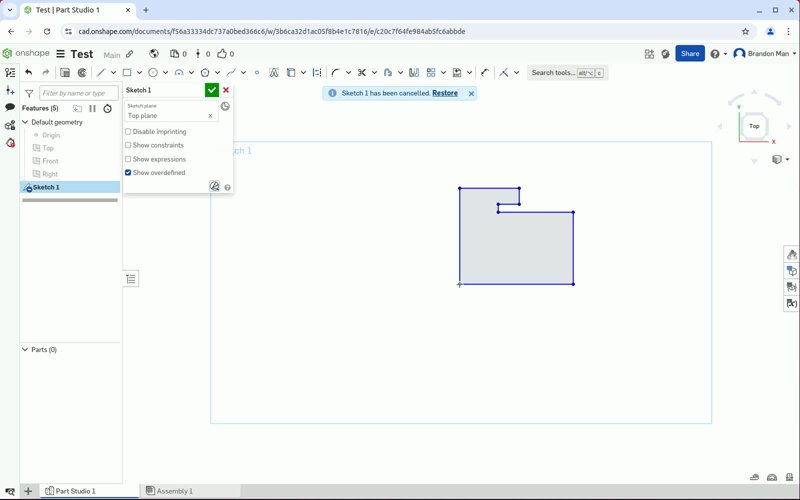
key_down(shift)
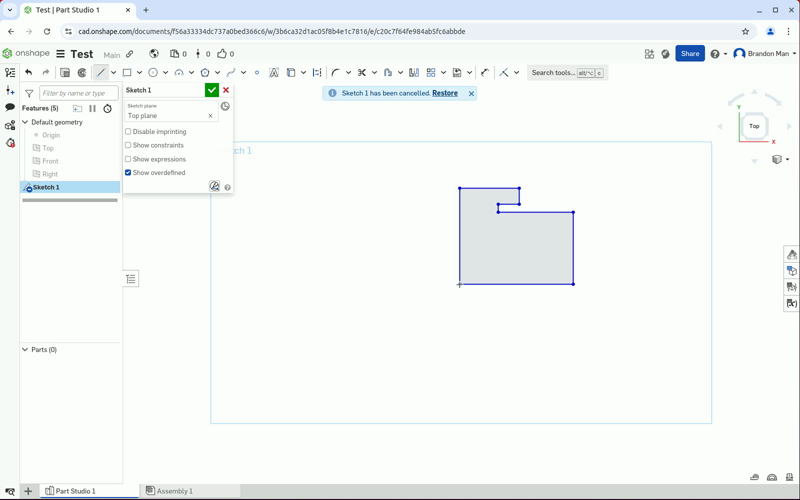
mouse_move(460, 282)
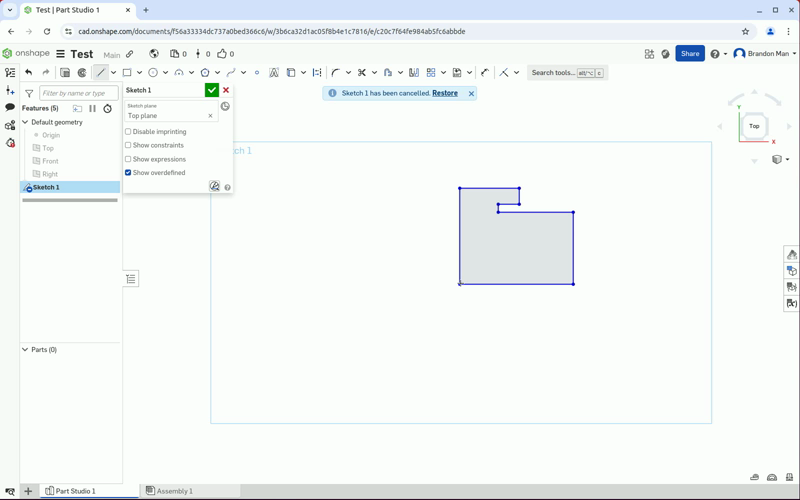
scroll(6)
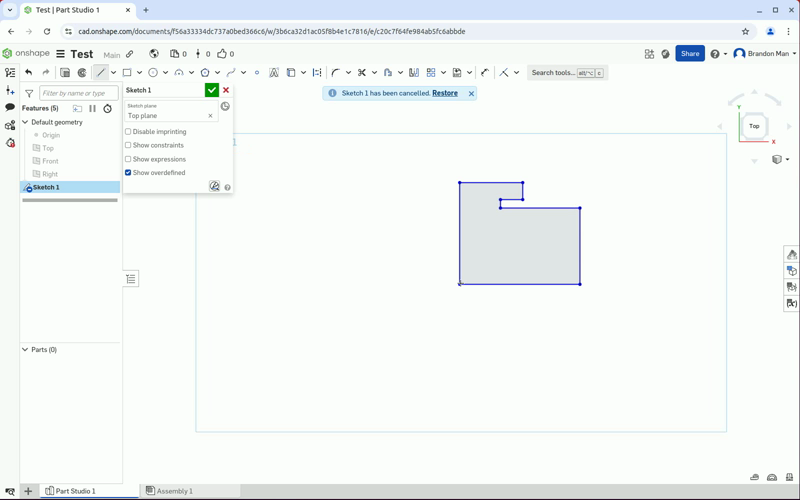
scroll(6)
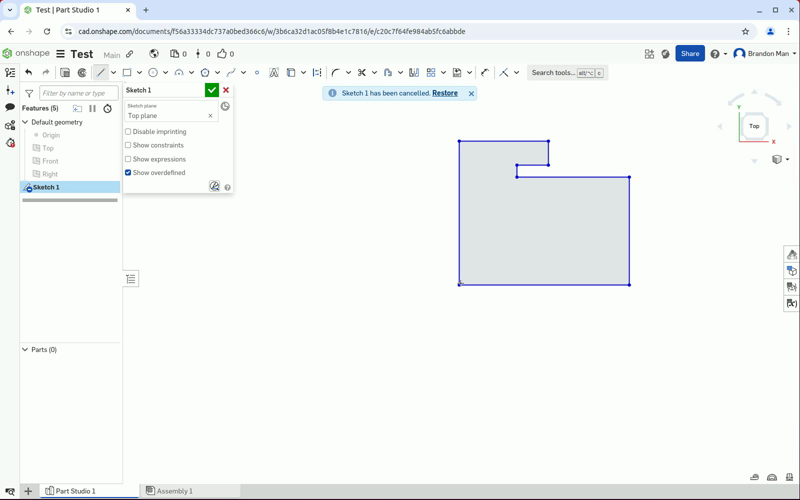
scroll(6)
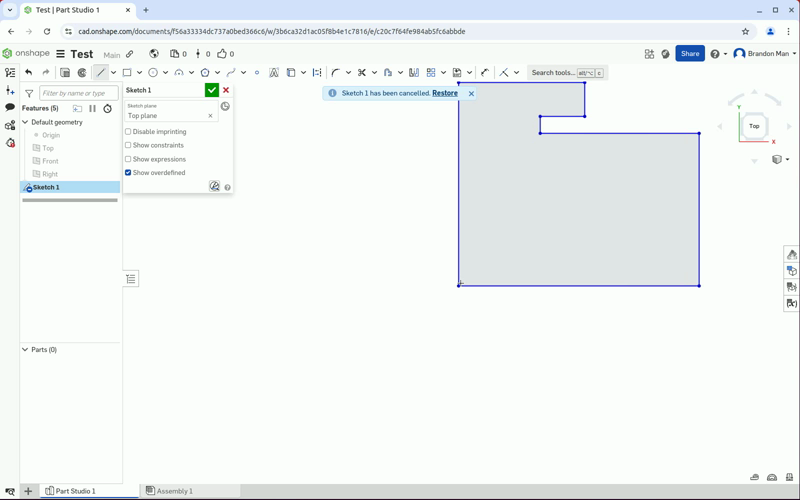
scroll(6)
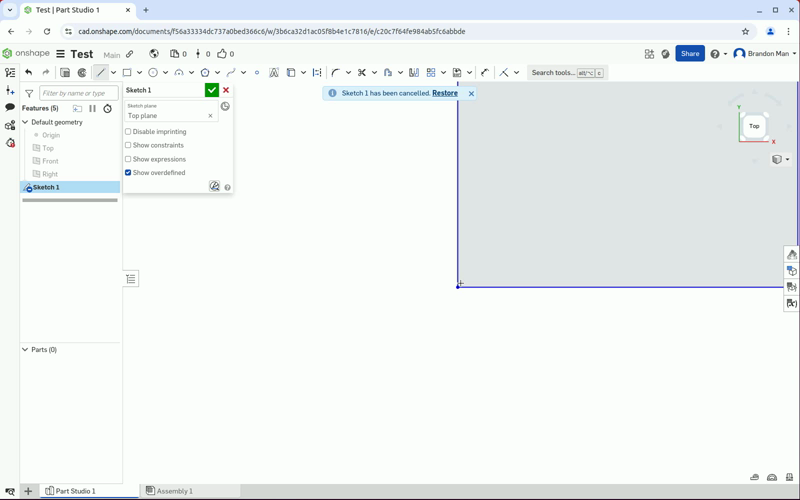
scroll(6)
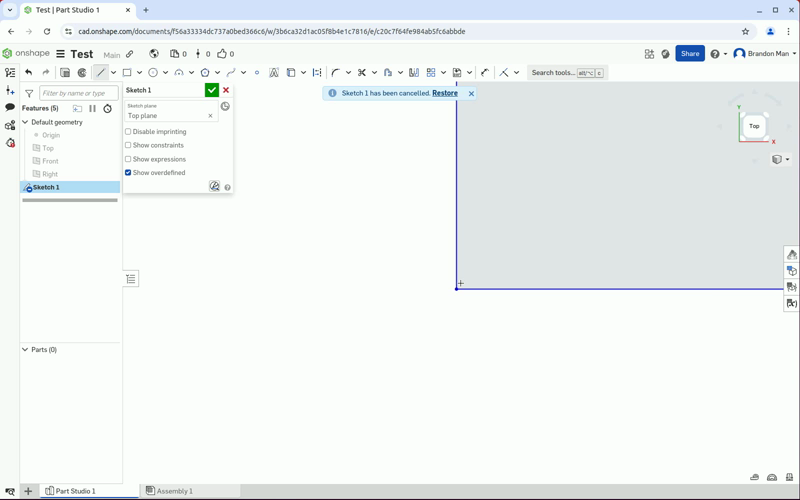
scroll(6)
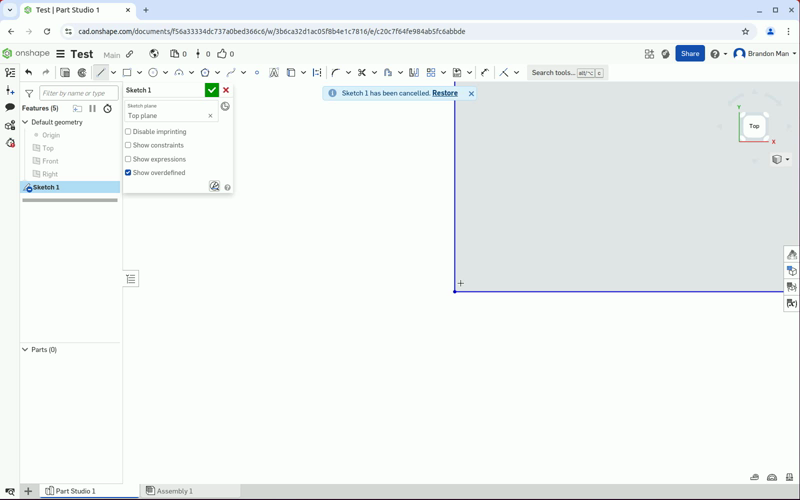
scroll(6)
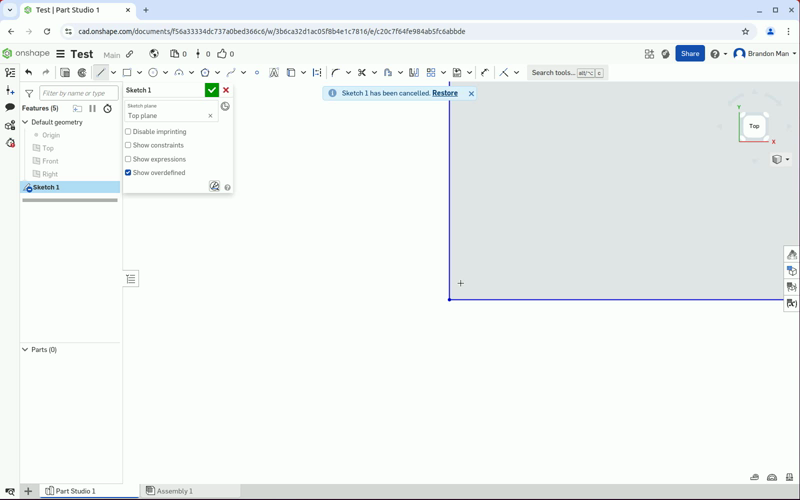
click(460, 282)
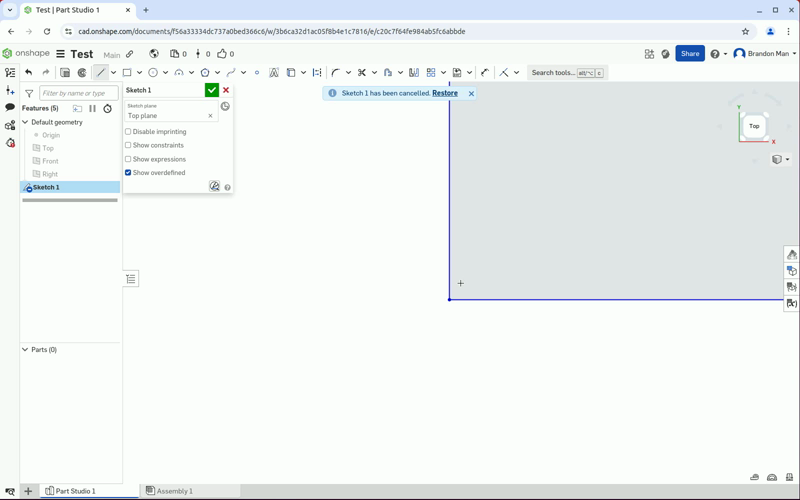
scroll(-6)
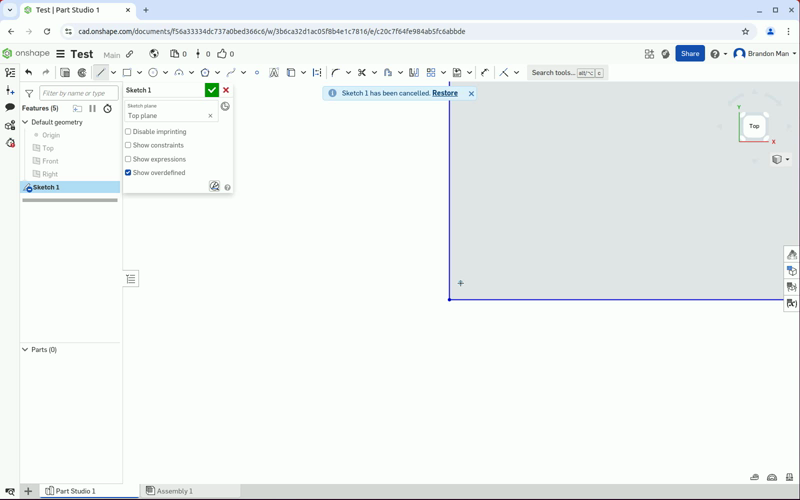
scroll(-6)
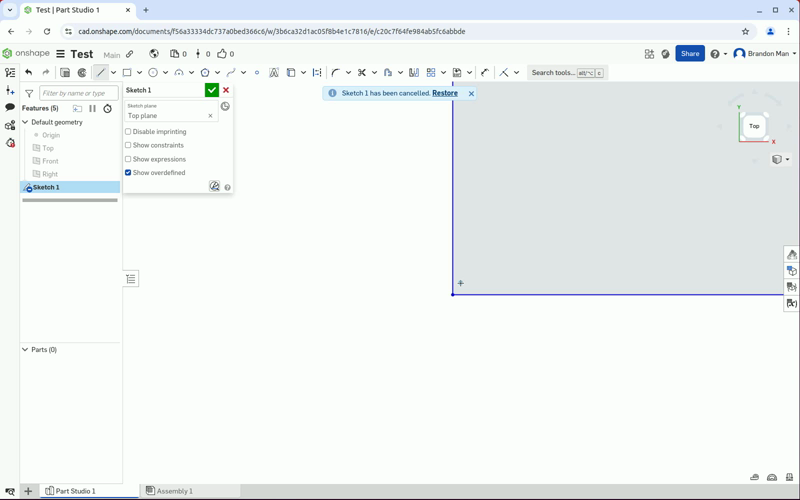
scroll(-6)
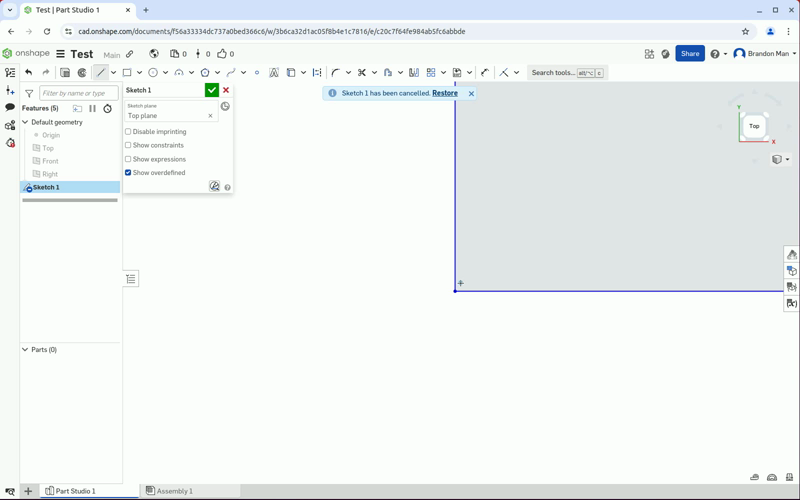
scroll(-6)
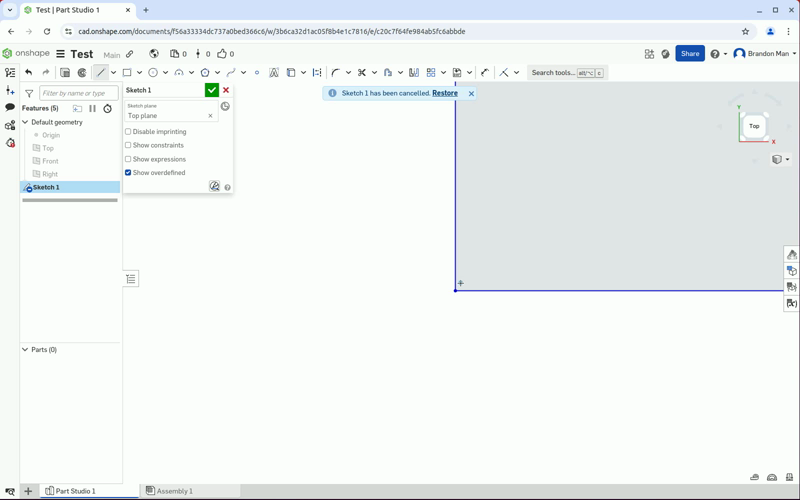
scroll(-6)
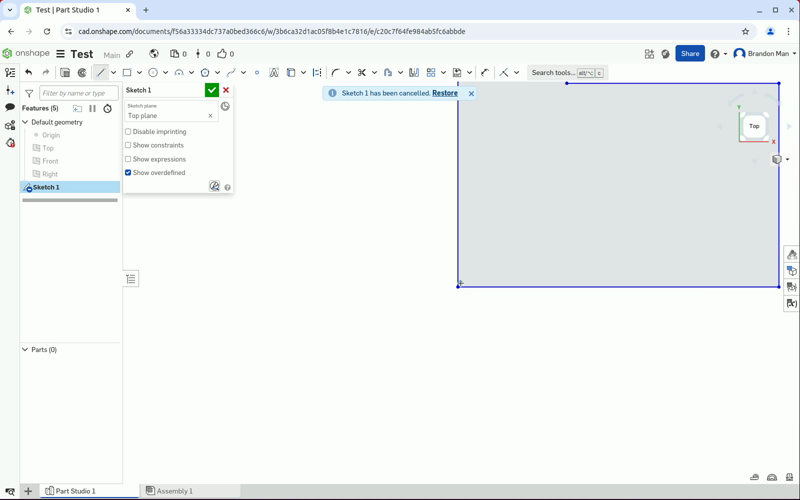
scroll(-6)
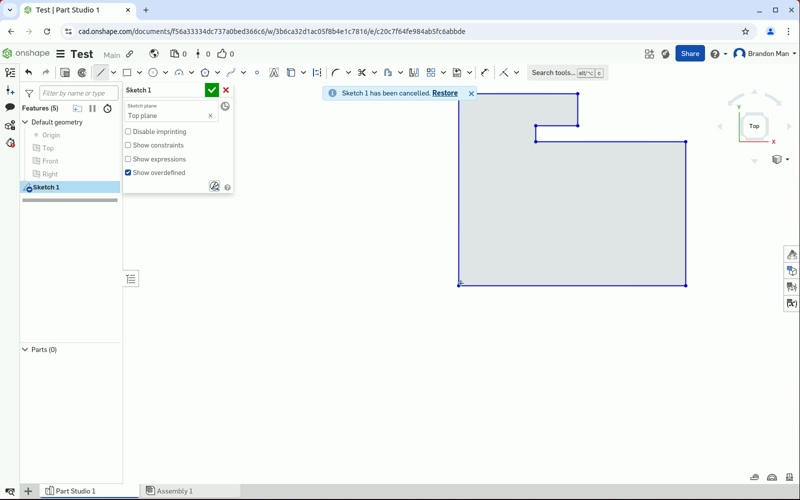
scroll(-6)
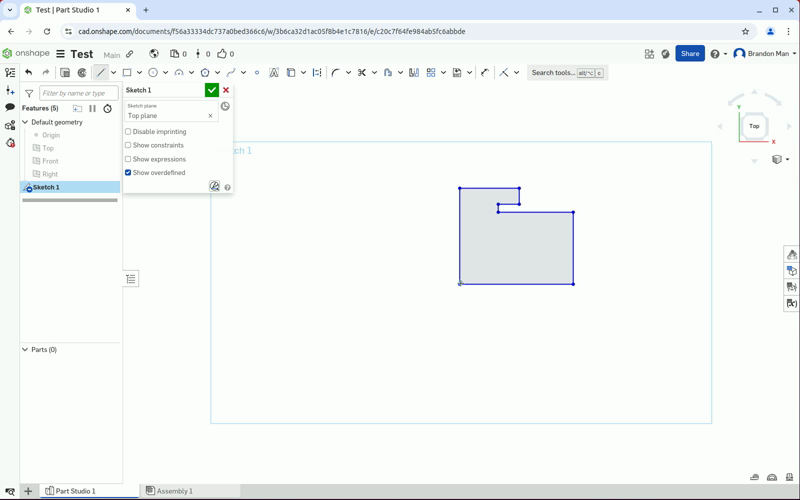
key_up(shift)
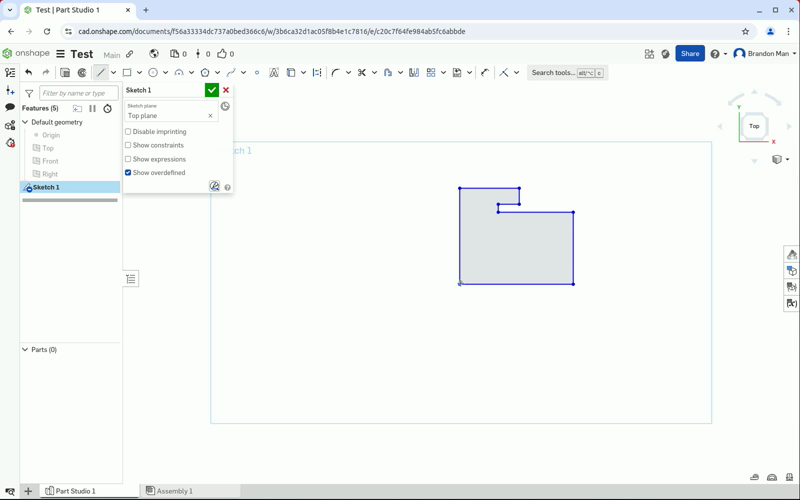
key_down(shift)
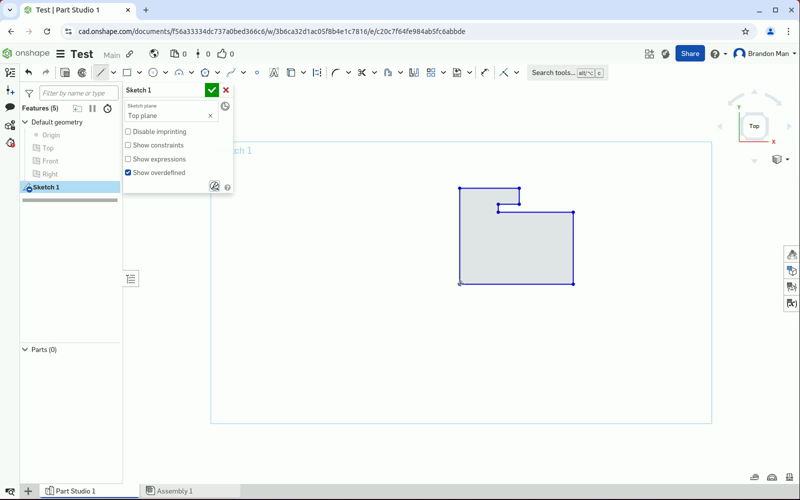
mouse_move(572, 282)
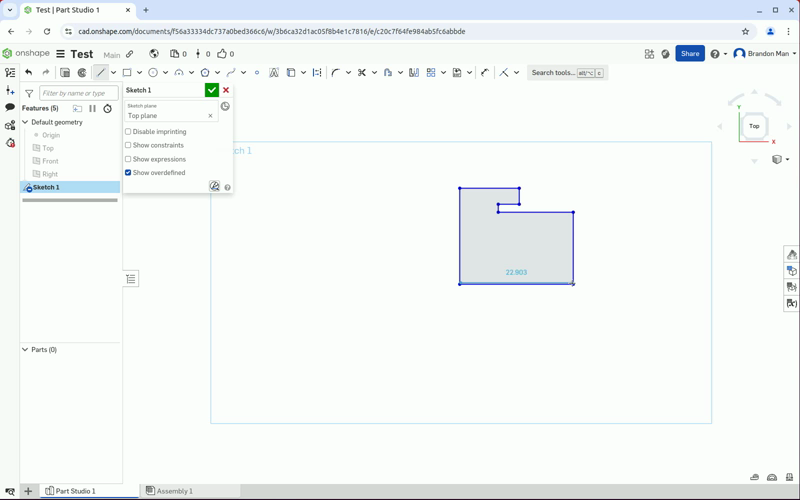
scroll(6)
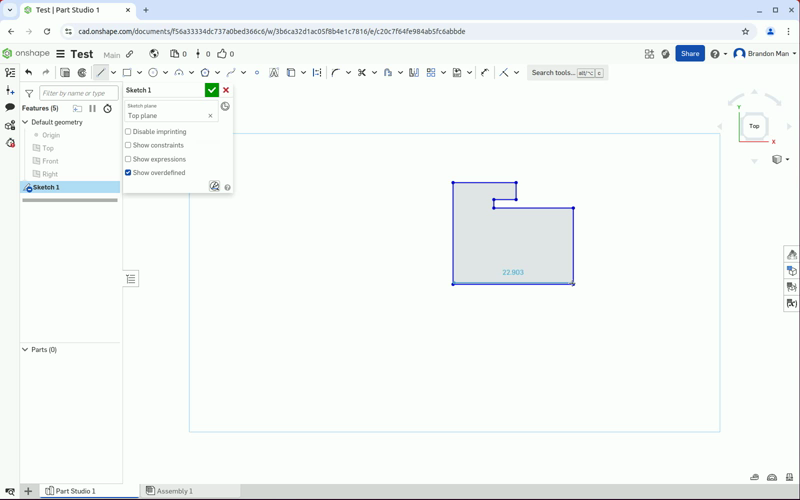
scroll(6)
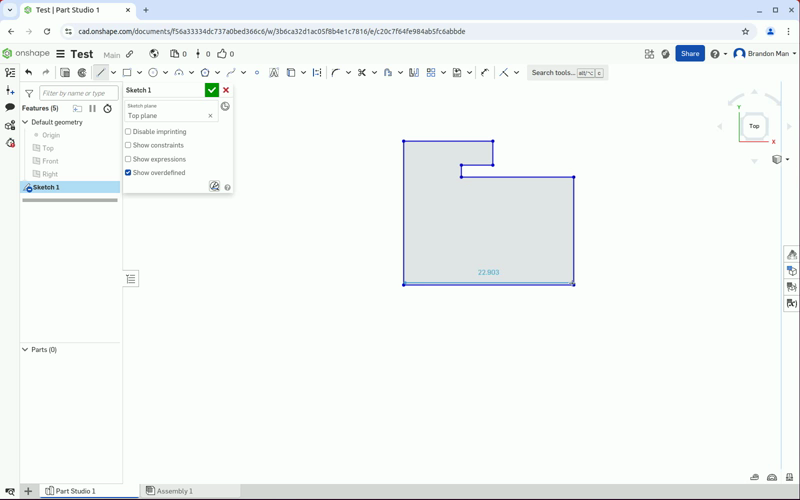
scroll(6)
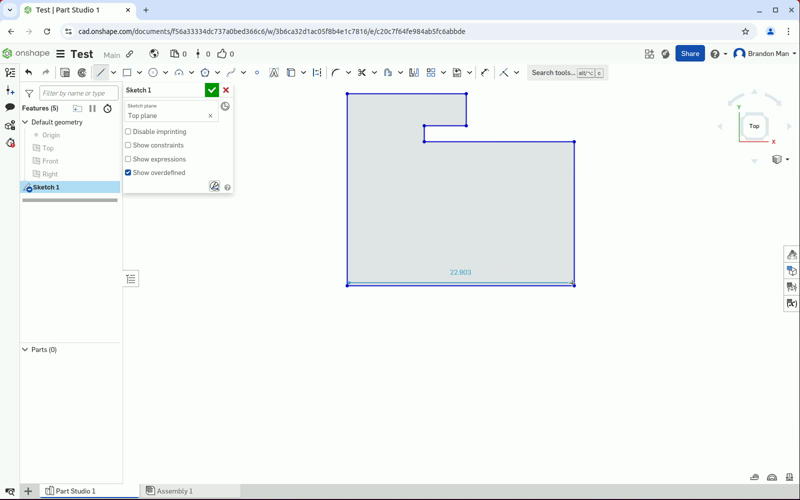
scroll(6)
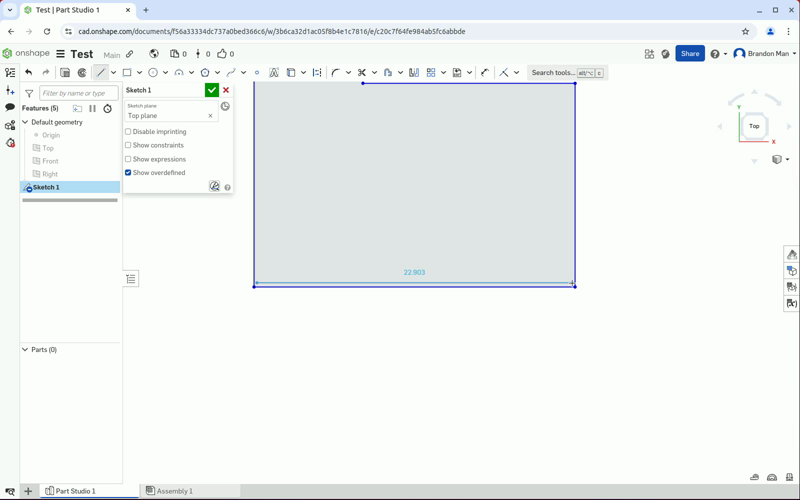
scroll(6)
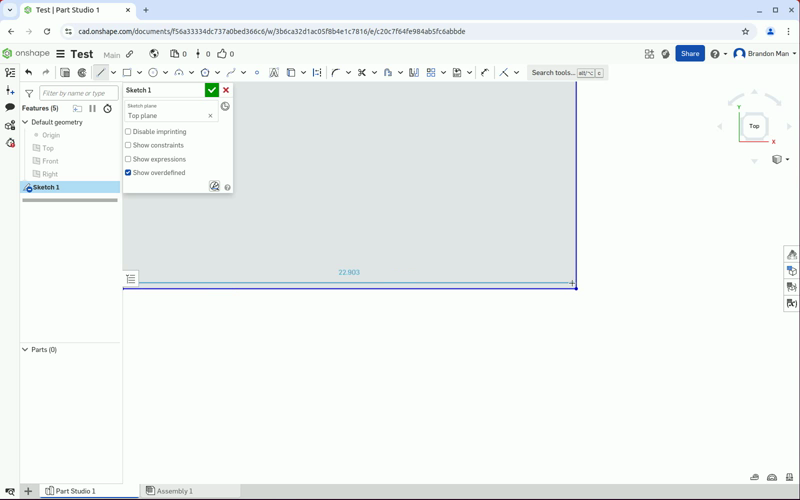
scroll(6)
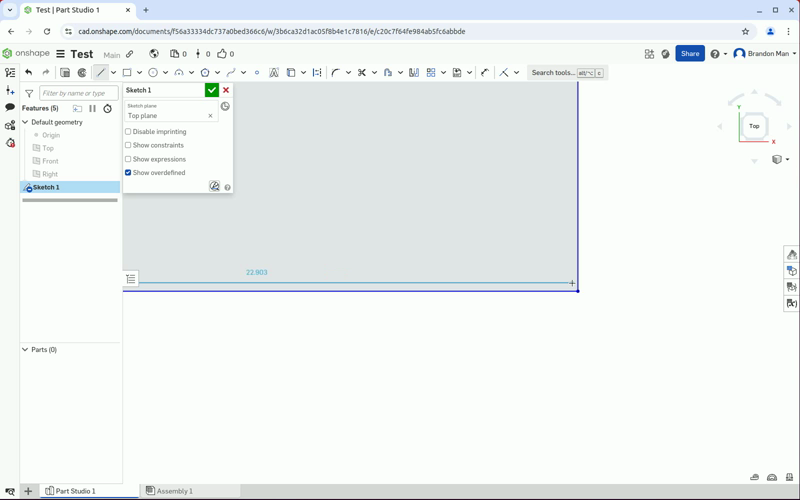
scroll(6)
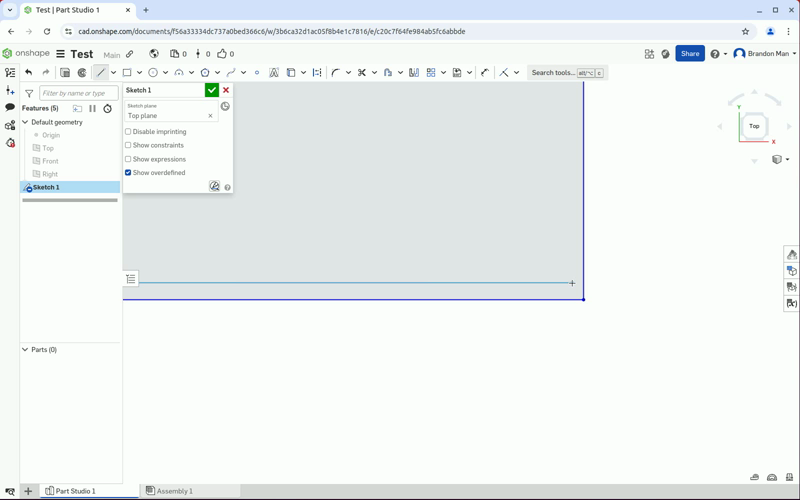
click(572, 282)
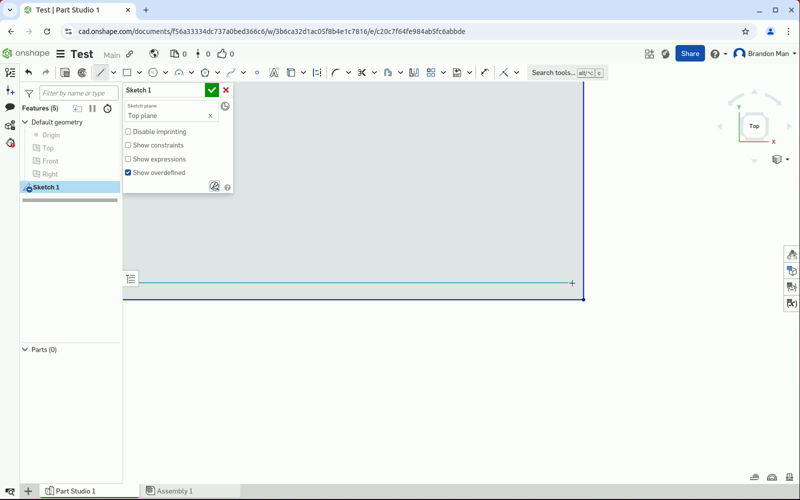
scroll(-6)
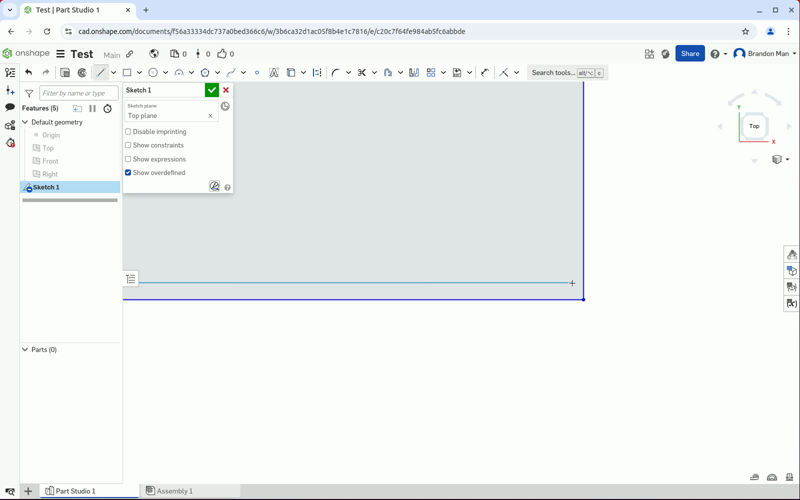
scroll(-6)
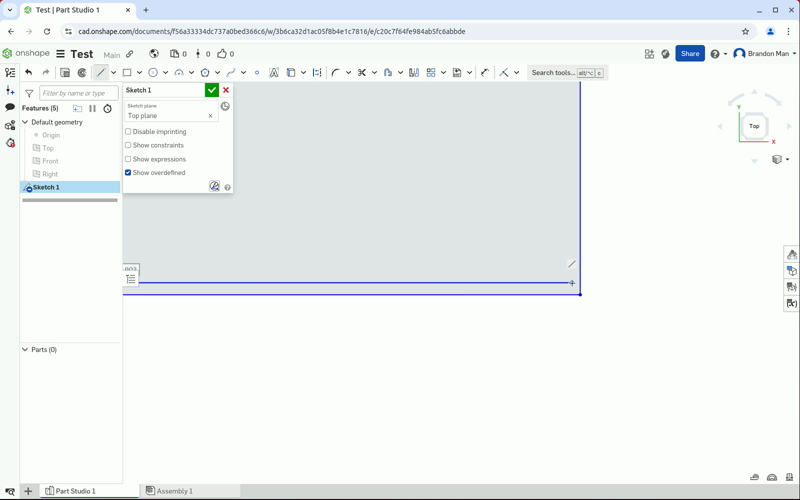
scroll(-6)
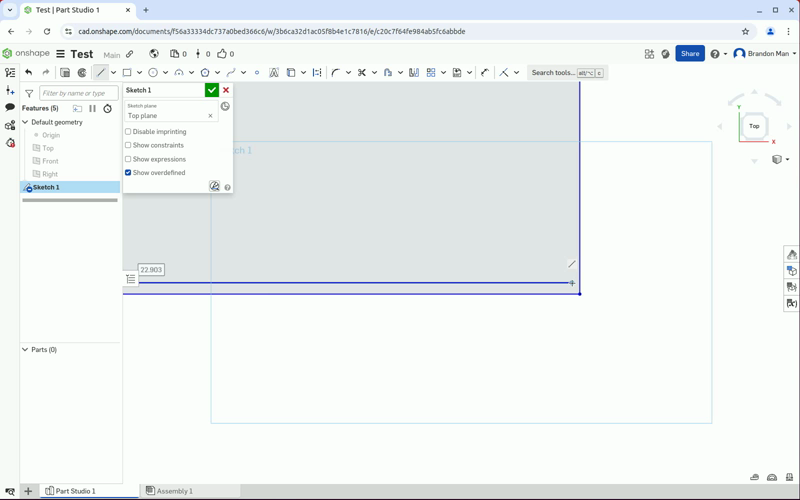
scroll(-6)
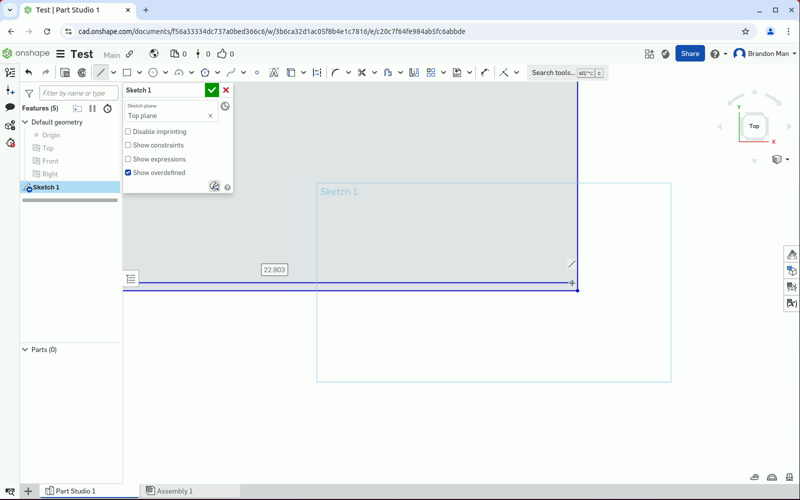
scroll(-6)
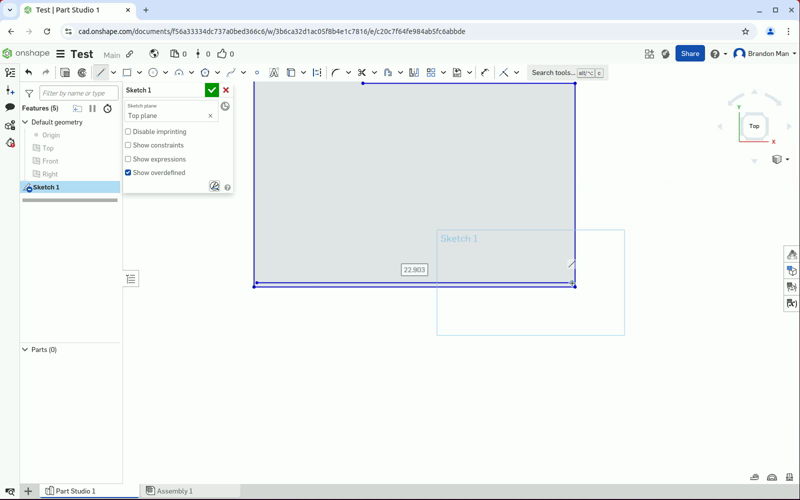
scroll(-6)
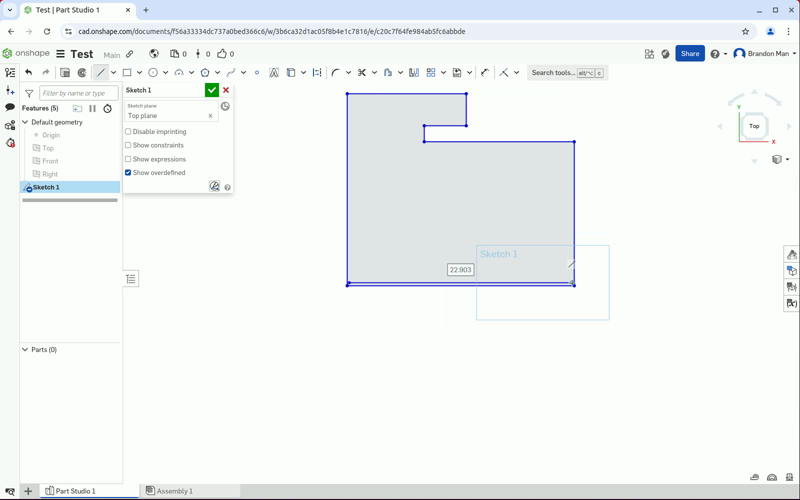
scroll(-6)
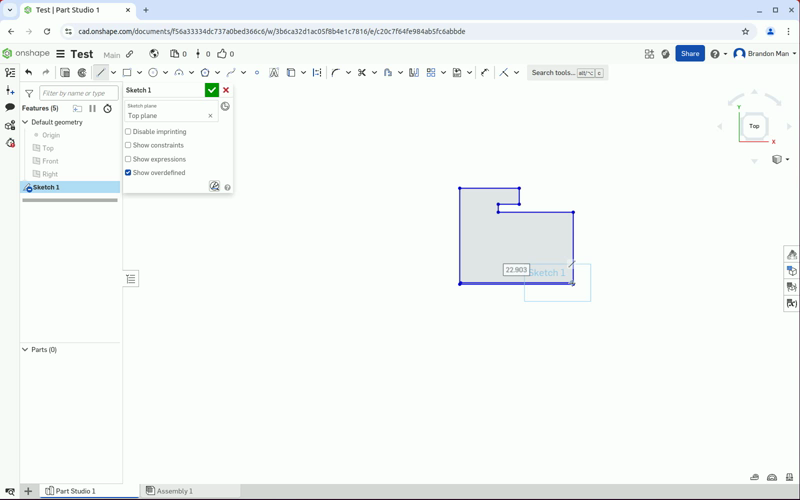
key_up(shift)
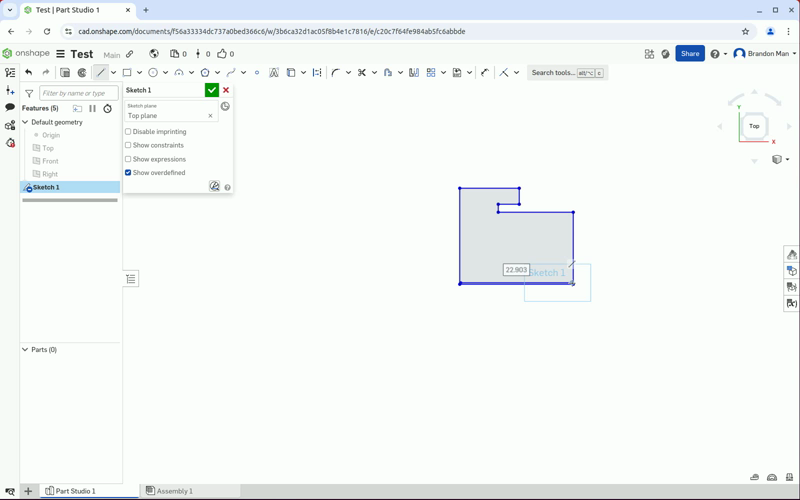
key_down(shift)
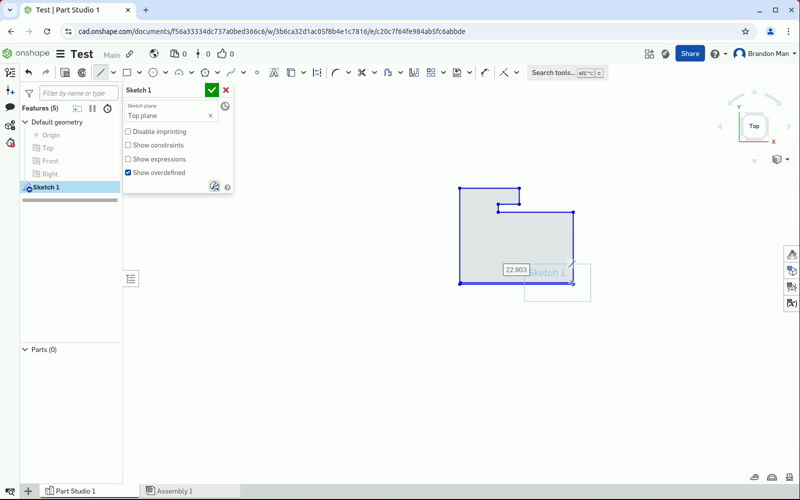
mouse_move(572, 213)
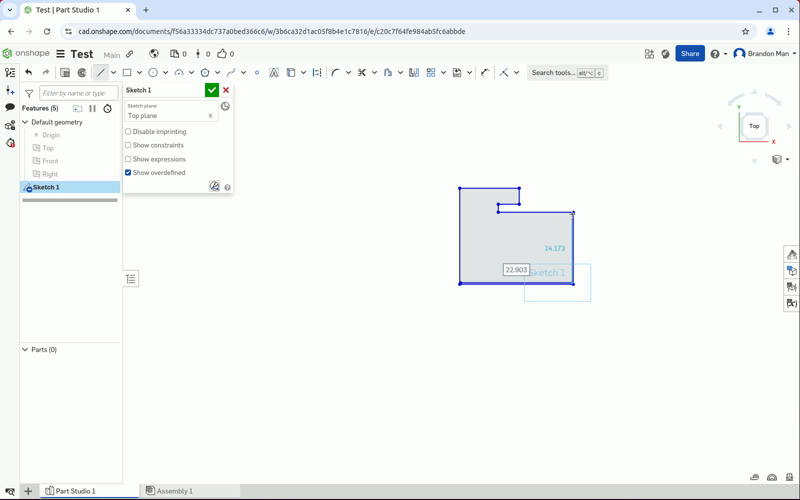
scroll(6)
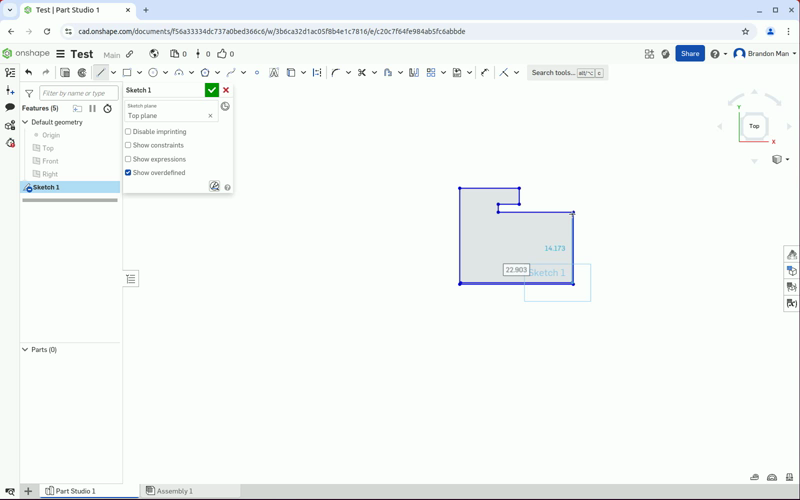
scroll(6)
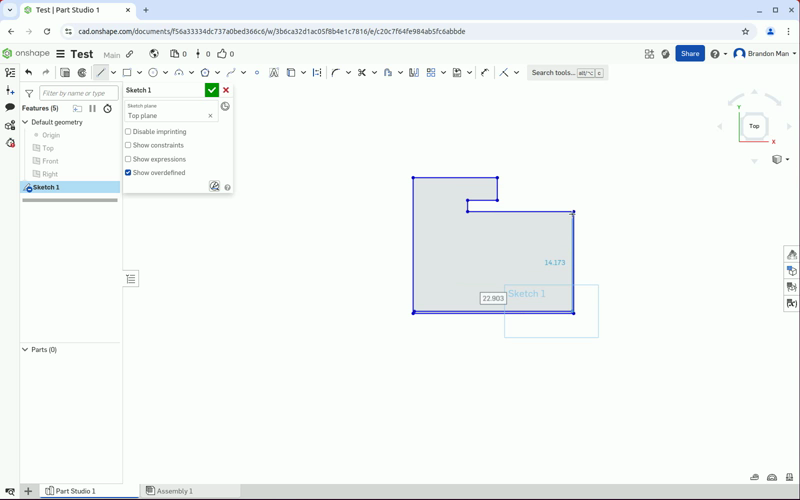
scroll(6)
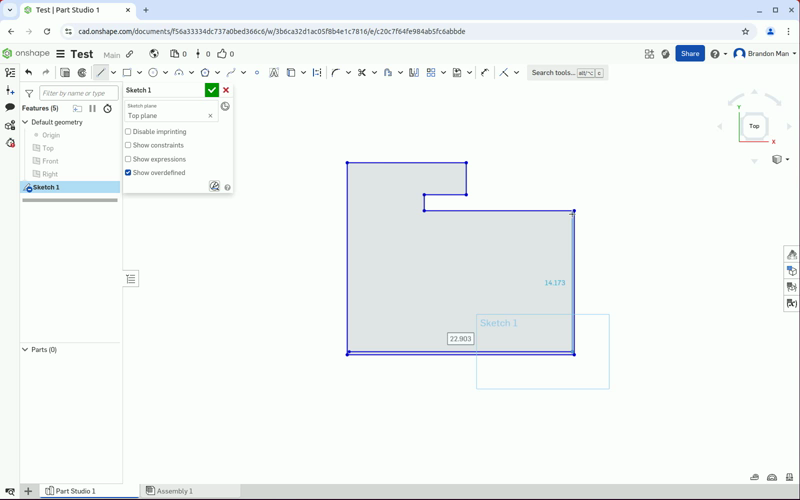
scroll(6)
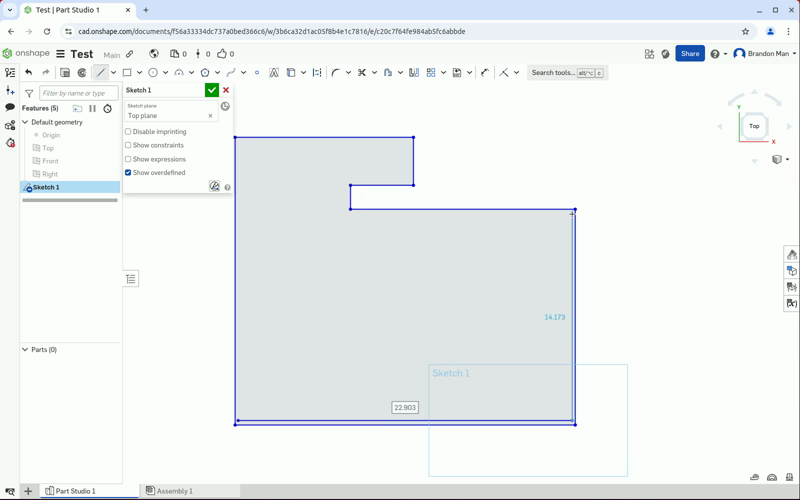
scroll(6)
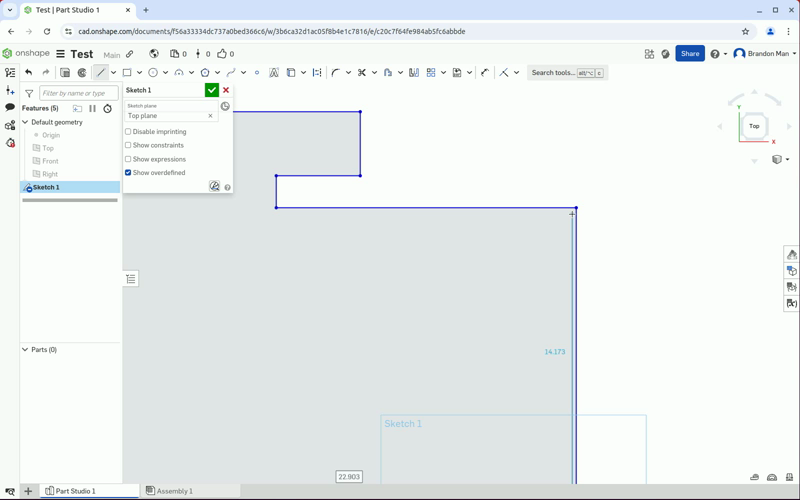
scroll(6)
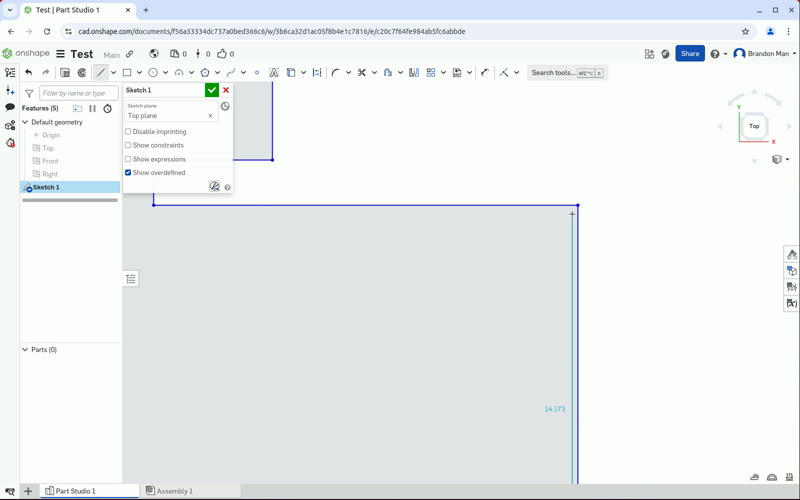
scroll(6)
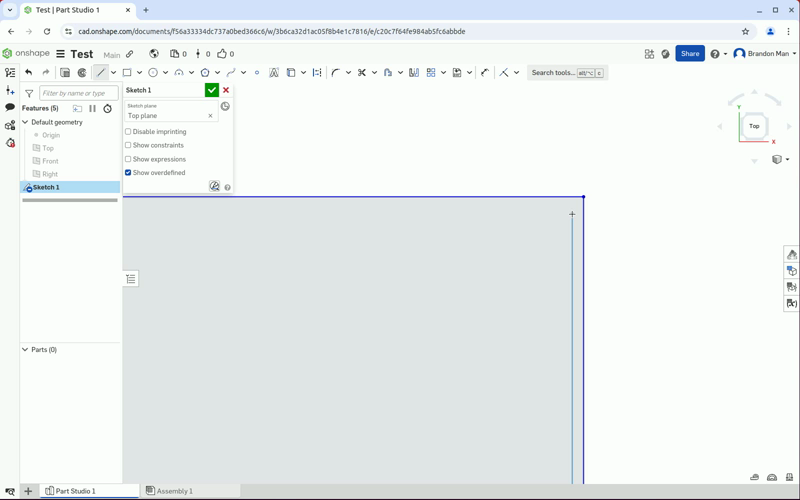
click(572, 213)
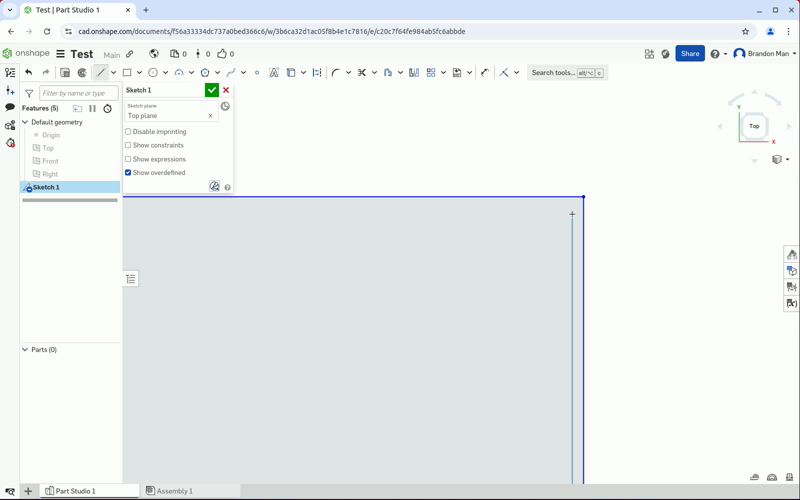
scroll(-6)
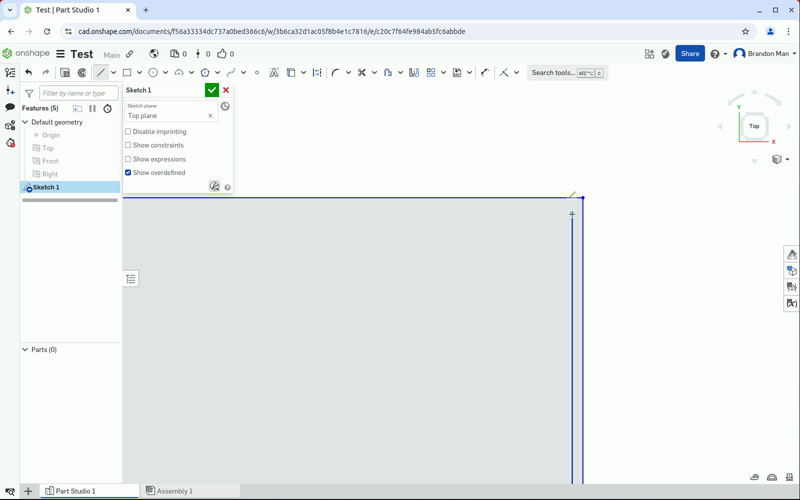
scroll(-6)
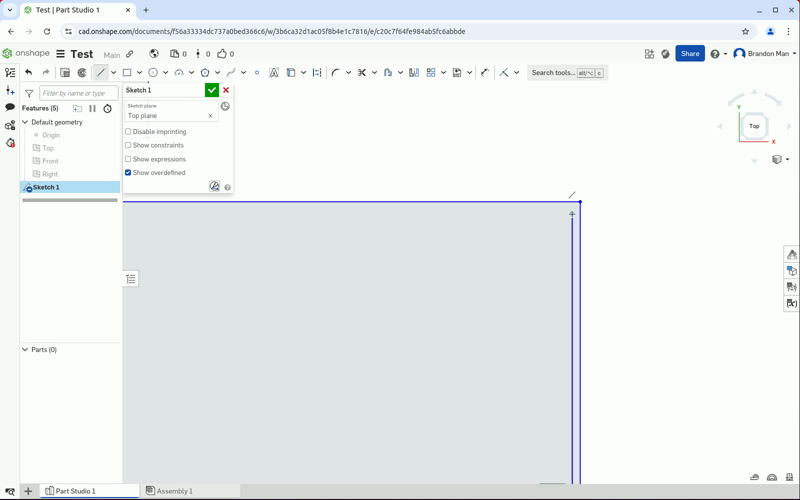
scroll(-6)
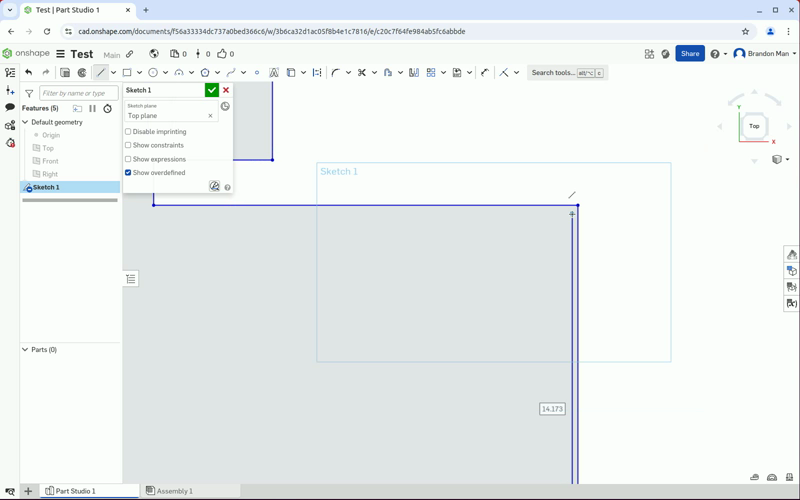
scroll(-6)
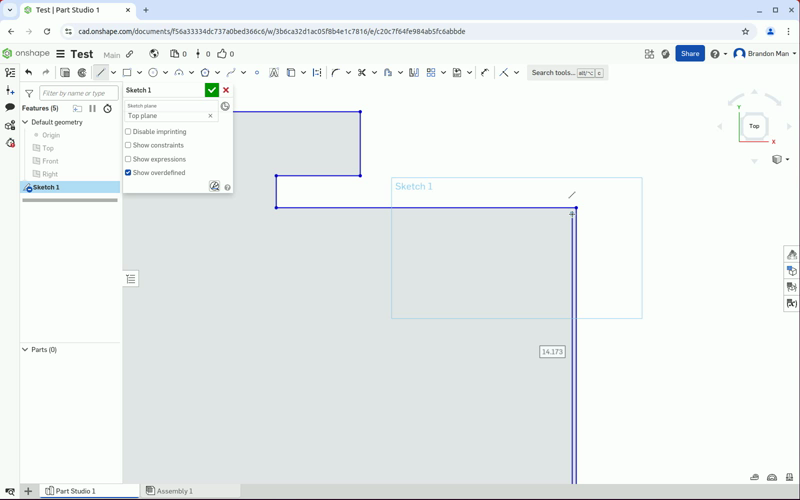
scroll(-6)
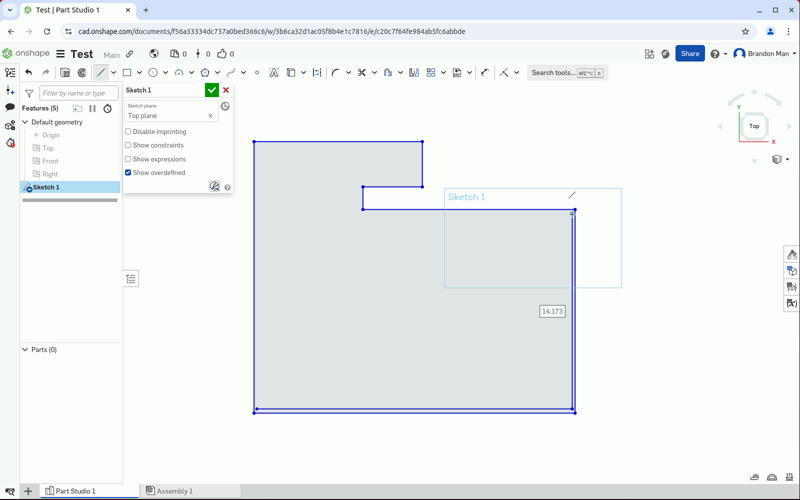
scroll(-6)
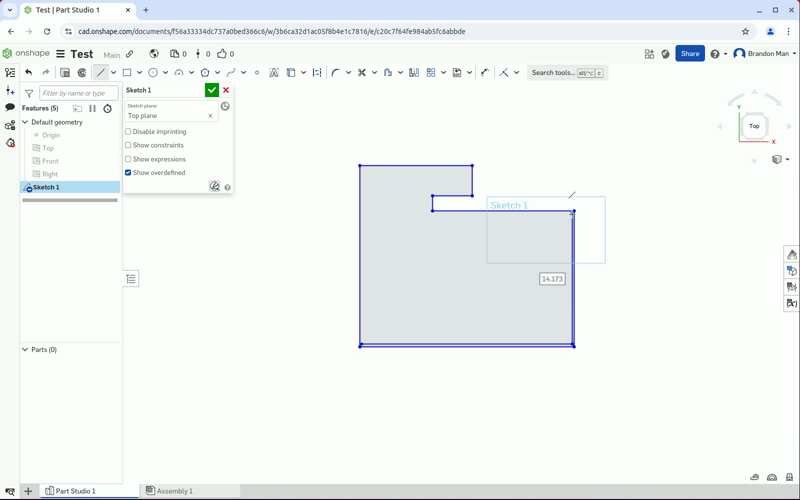
scroll(-6)
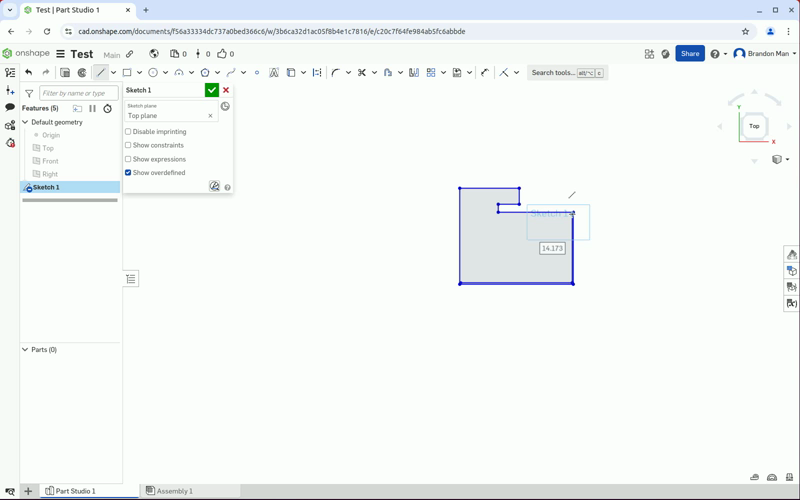
key_up(shift)
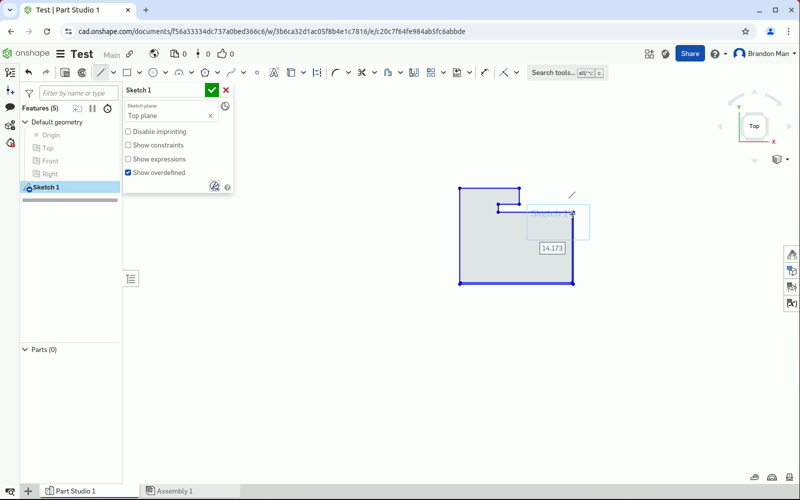
key_down(shift)
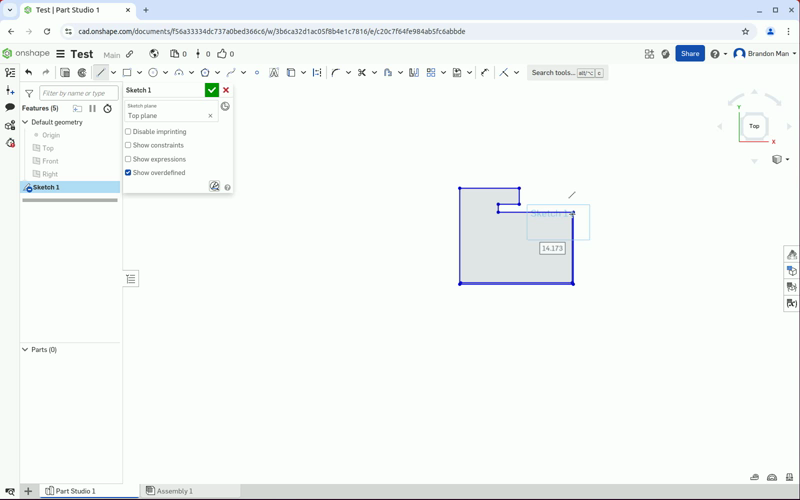
mouse_move(496, 213)
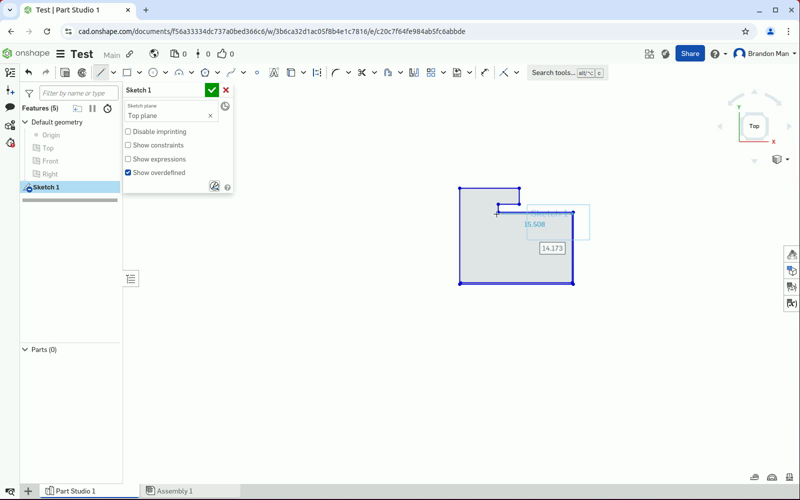
scroll(6)
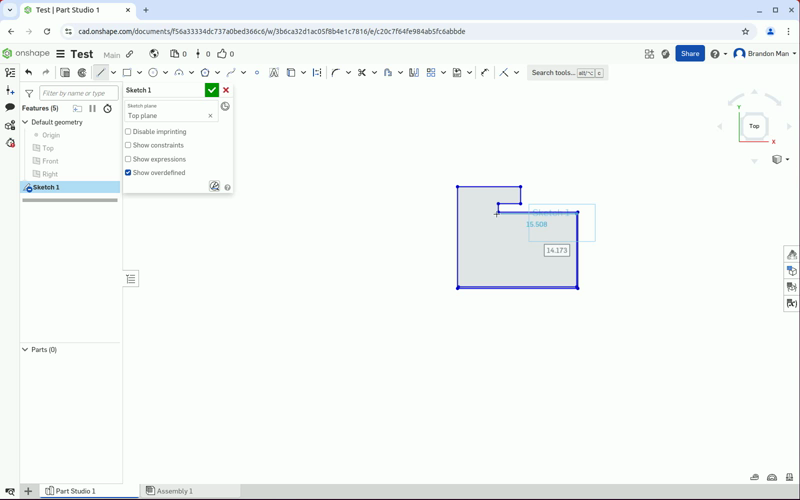
scroll(6)
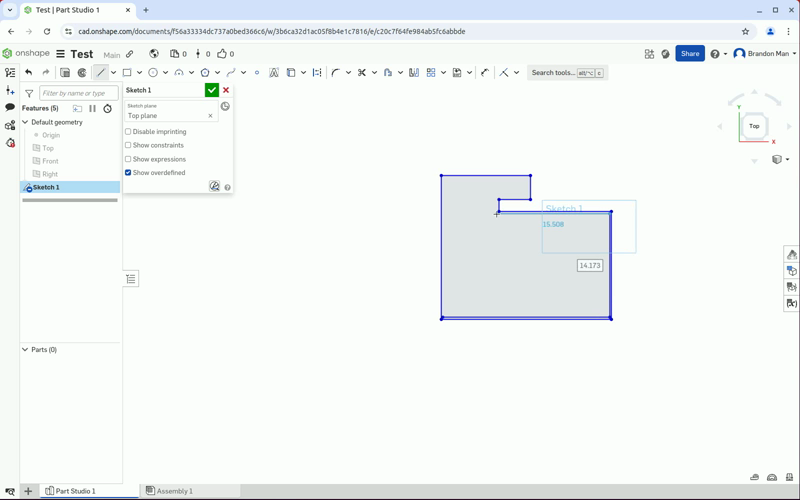
scroll(6)
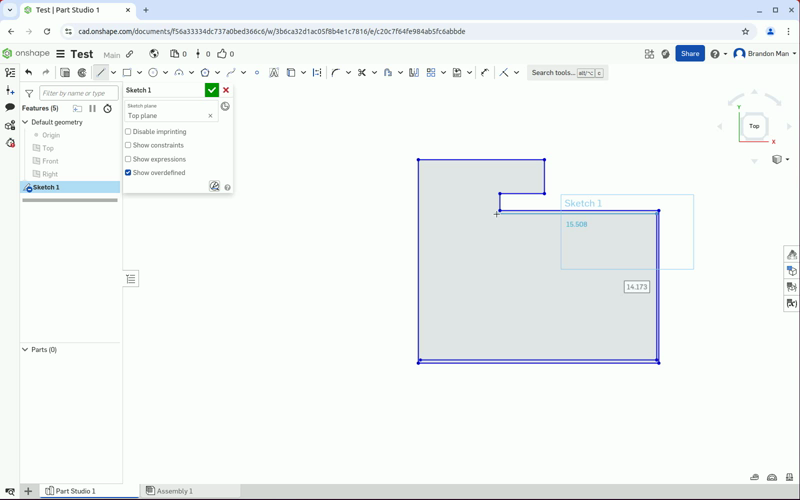
scroll(6)
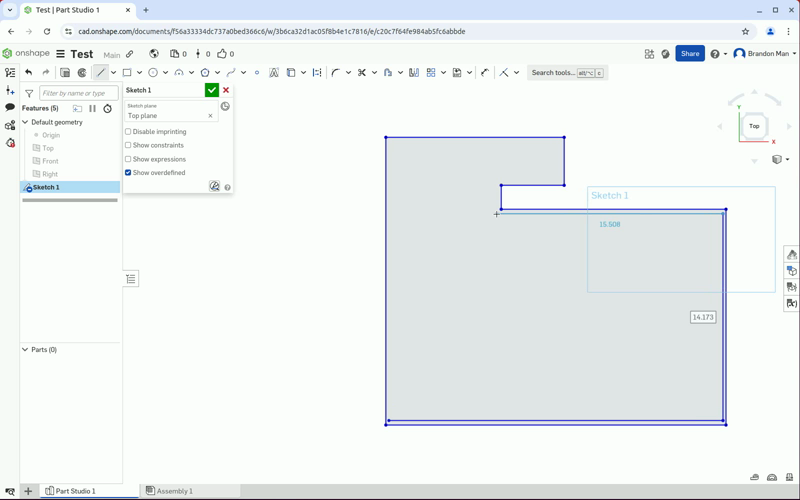
scroll(6)
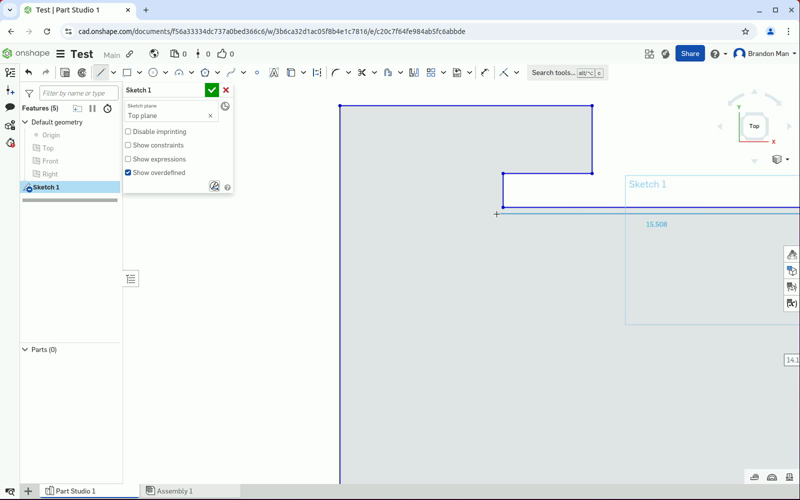
scroll(6)
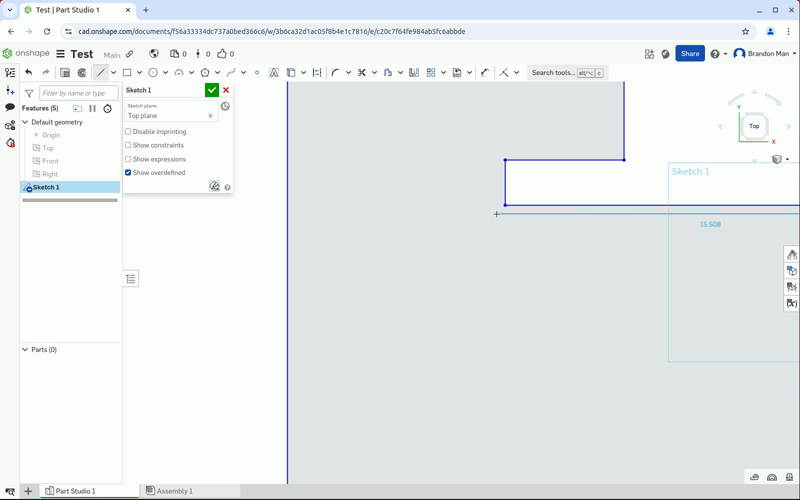
scroll(6)
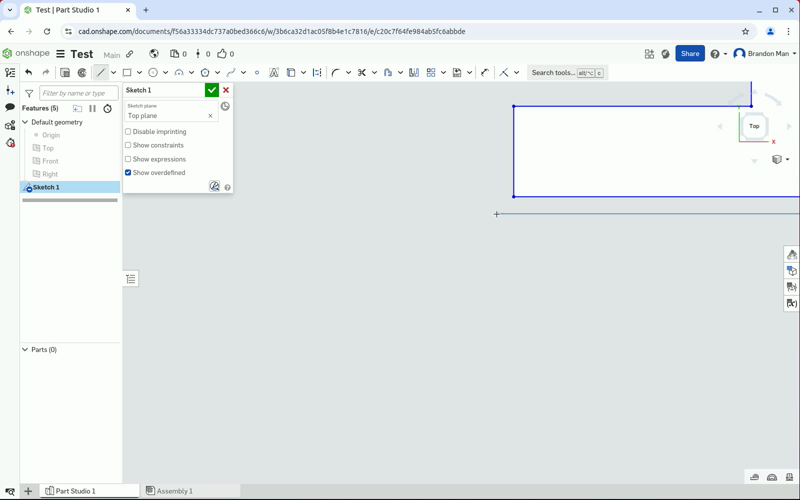
click(496, 213)
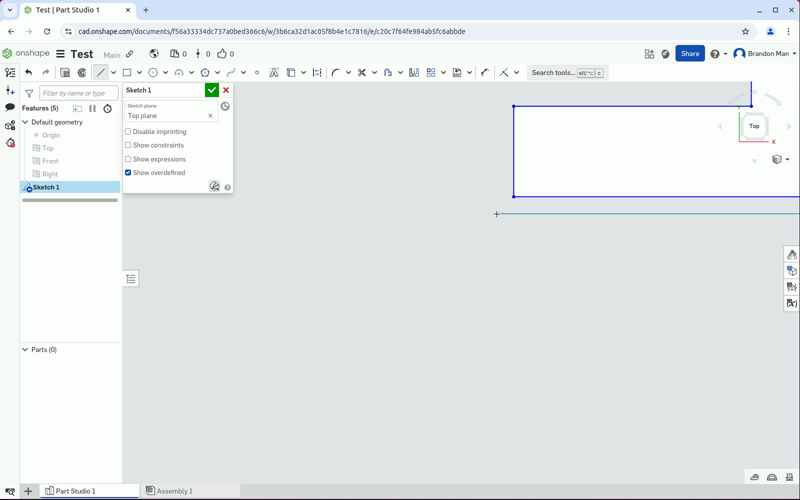
scroll(-6)
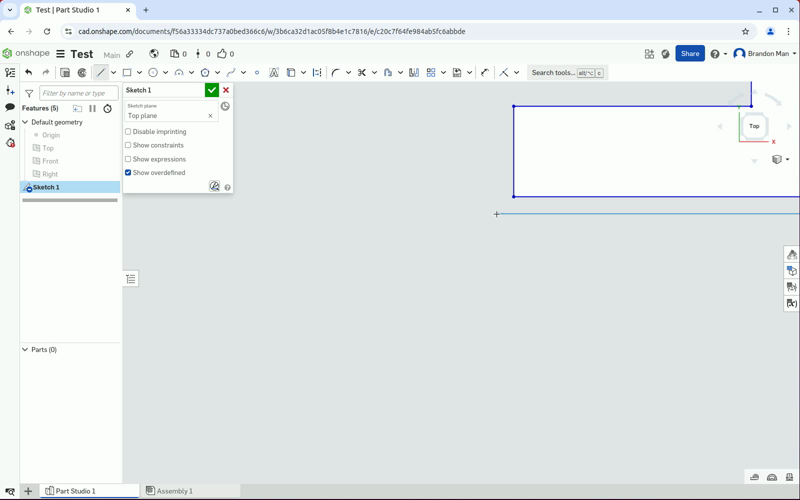
scroll(-6)
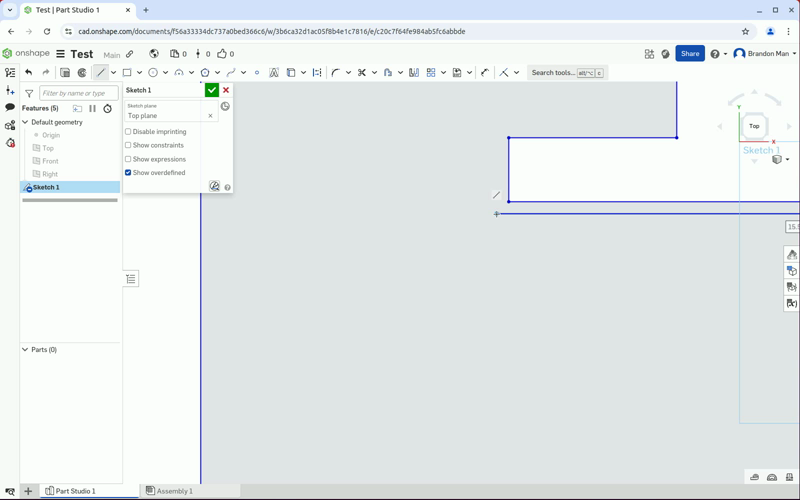
scroll(-6)
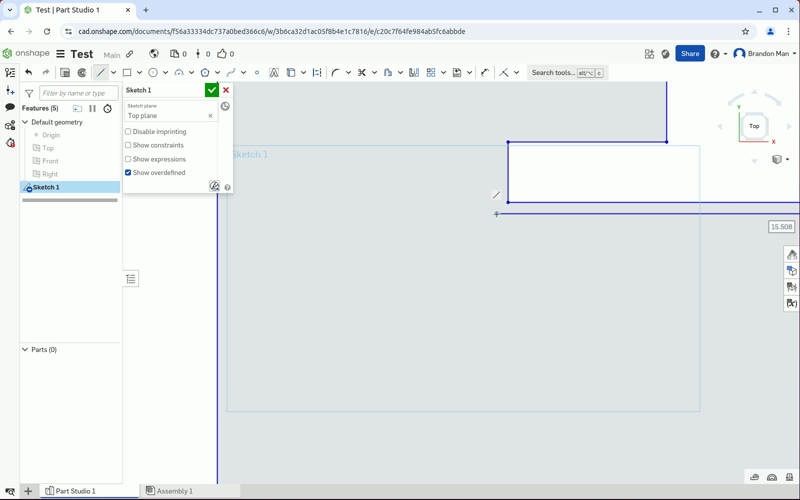
scroll(-6)
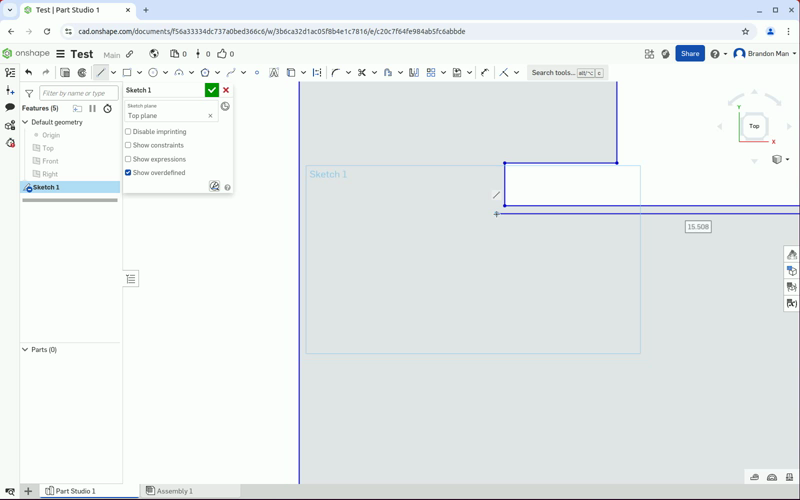
scroll(-6)
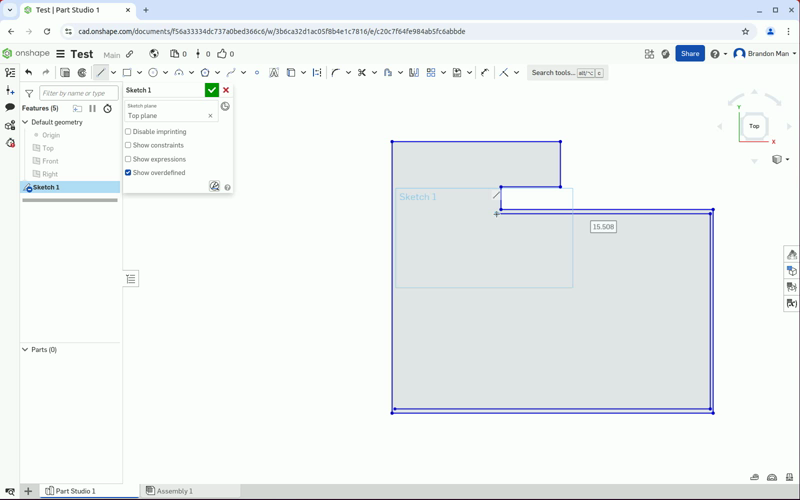
scroll(-6)
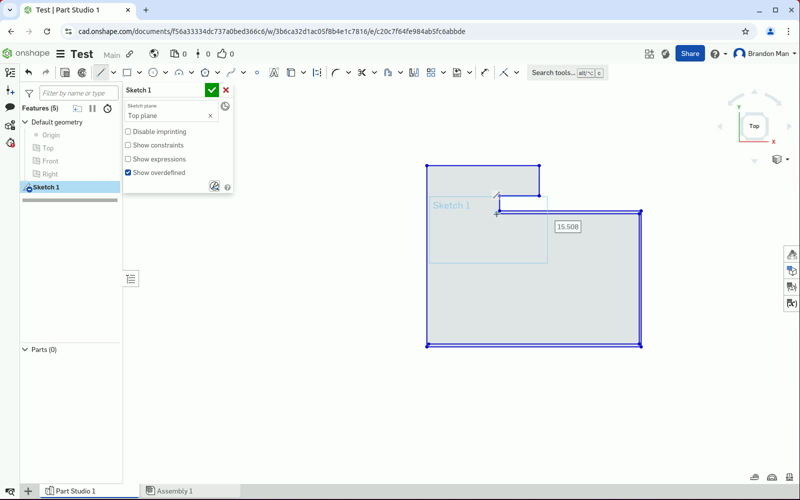
scroll(-6)
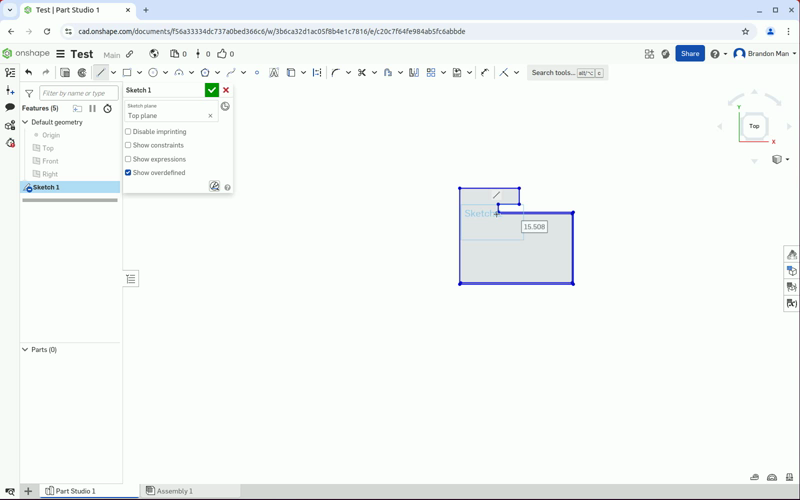
key_up(shift)
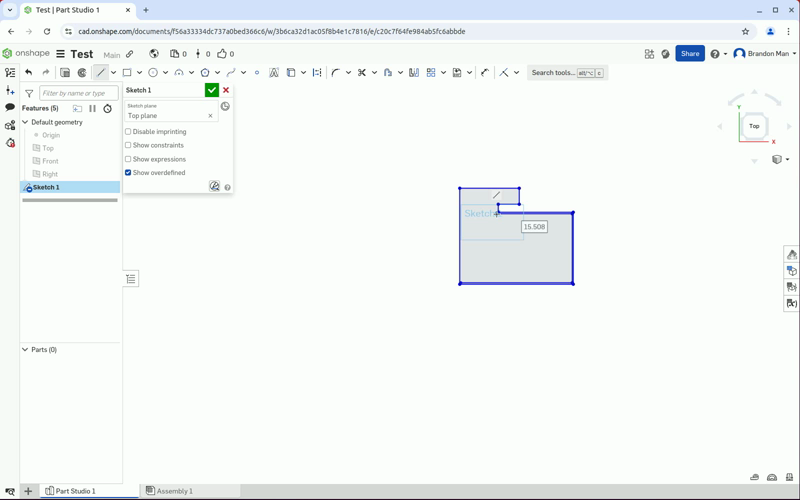
key_down(shift)
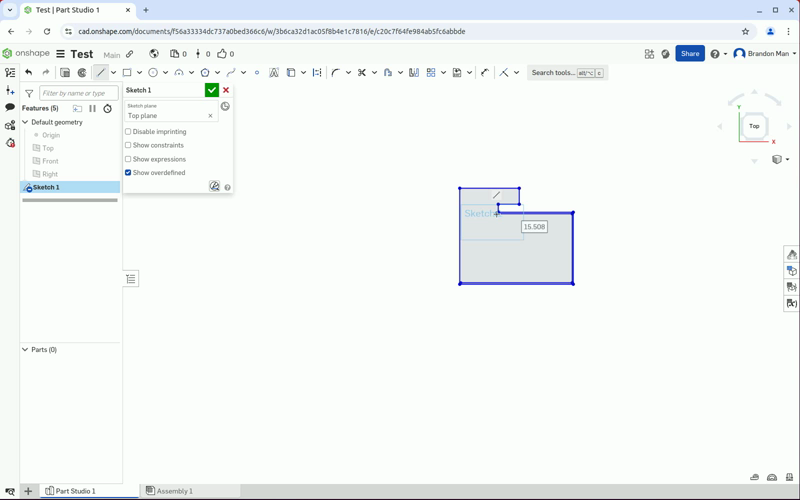
mouse_move(526, 213)
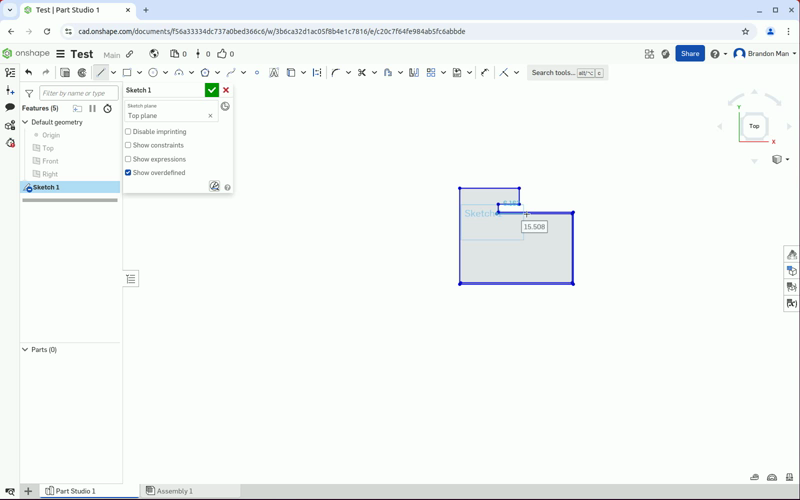
mouse_move(496, 202)
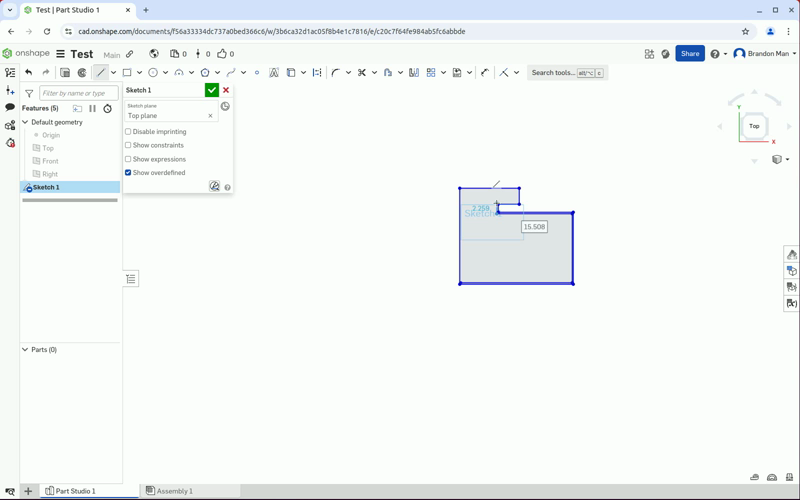
scroll(6)
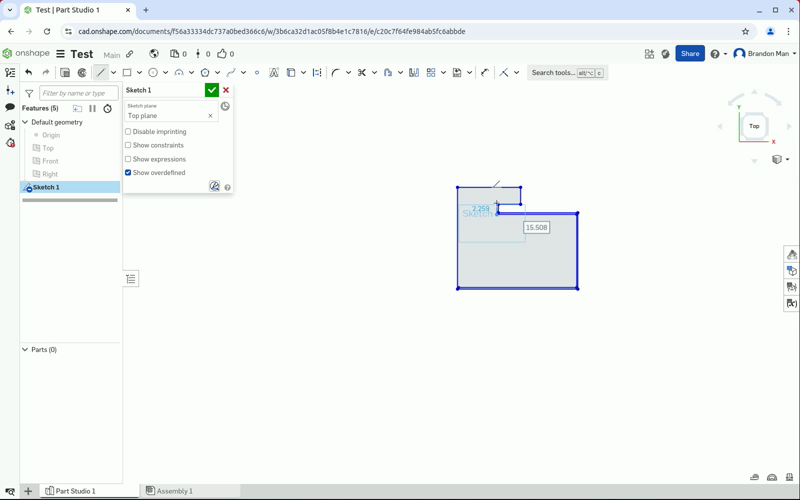
scroll(6)
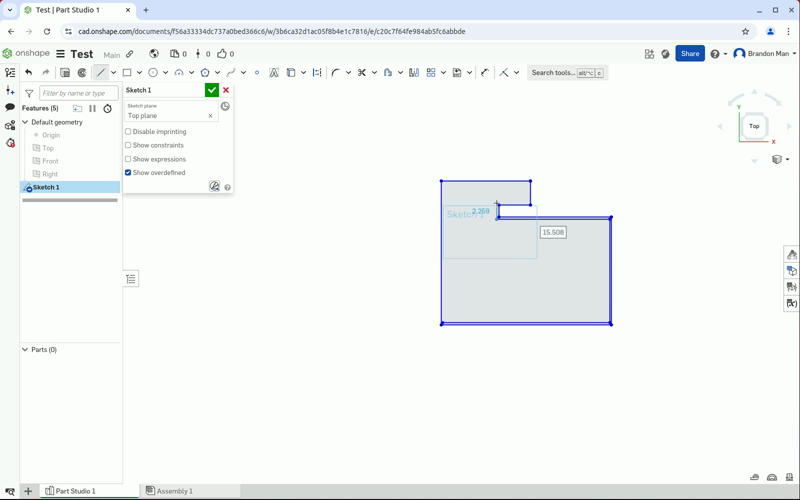
scroll(6)
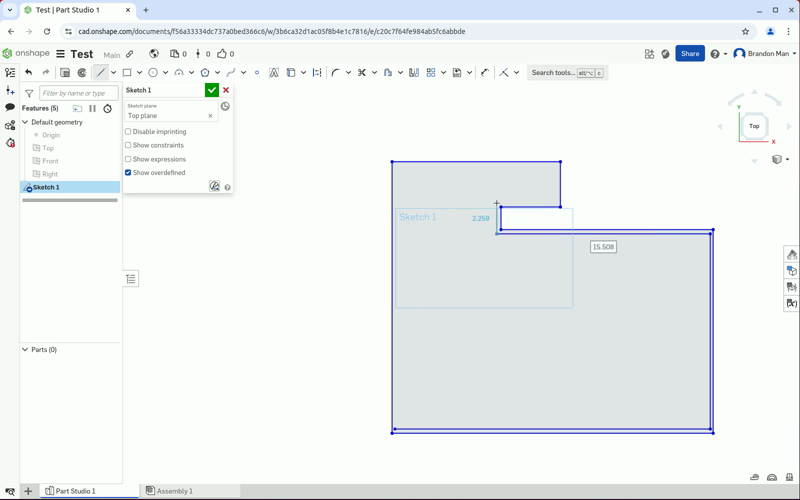
scroll(6)
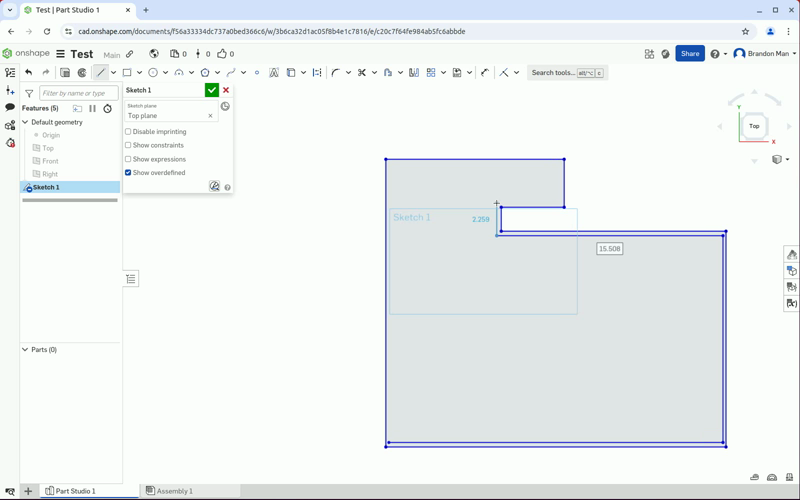
scroll(6)
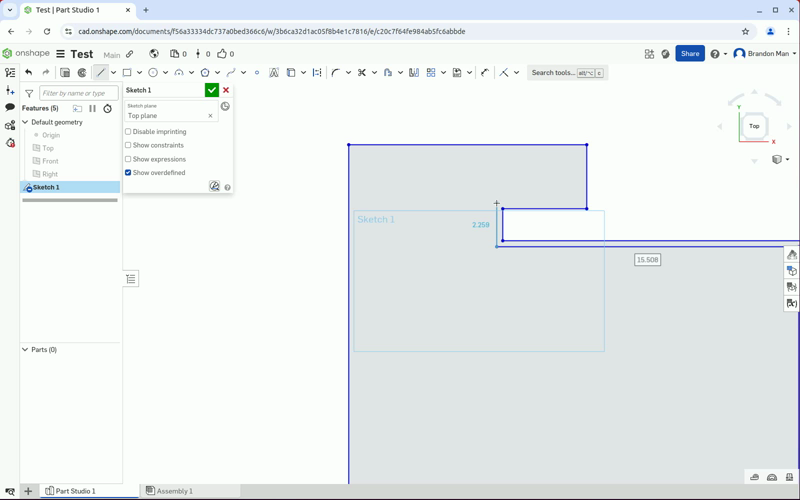
scroll(6)
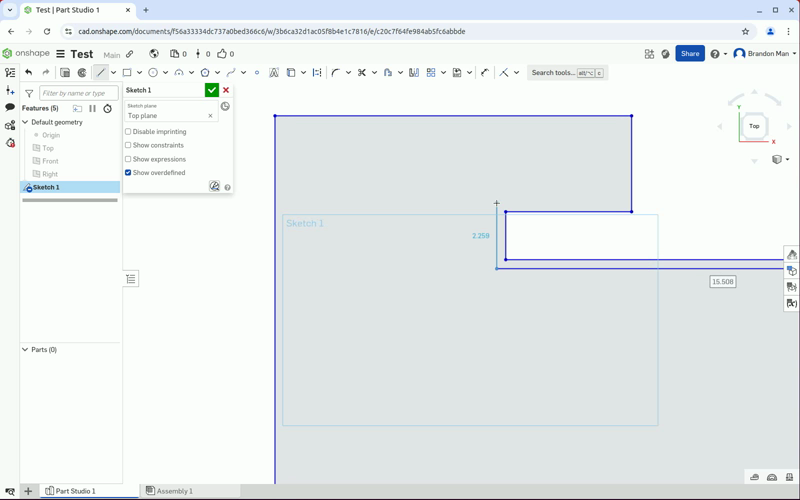
scroll(6)
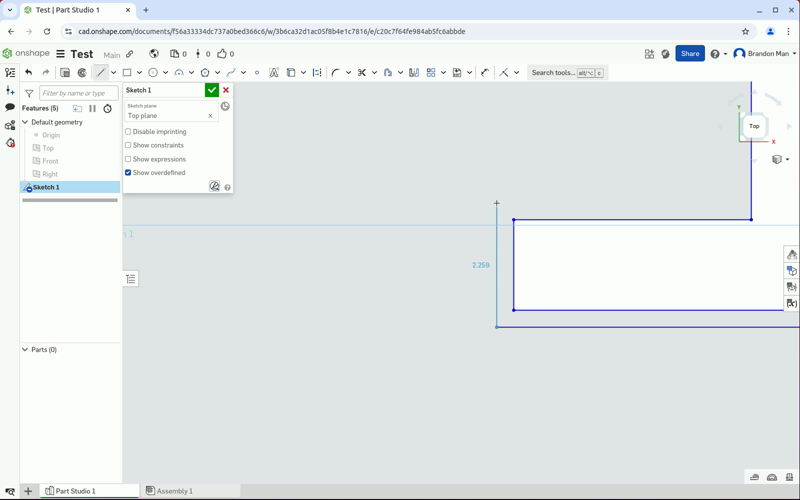
click(496, 202)
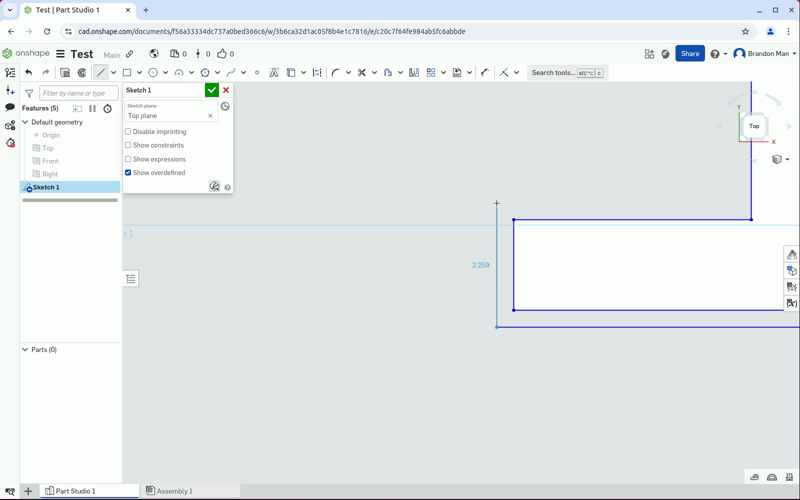
scroll(-6)
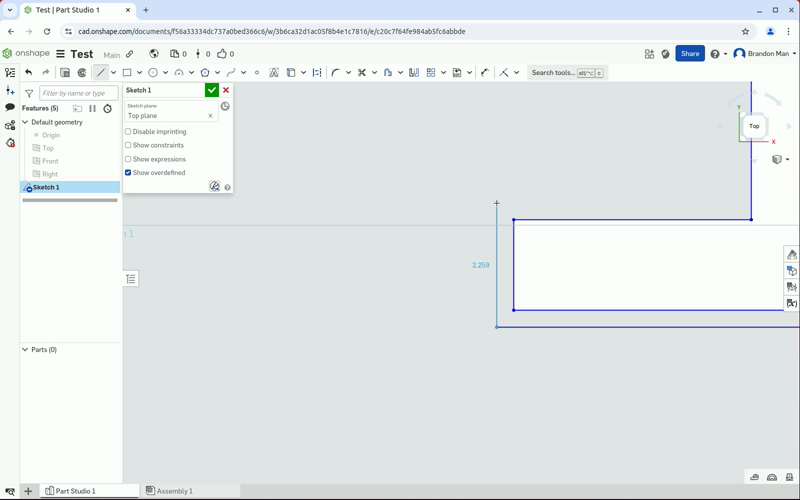
scroll(-6)
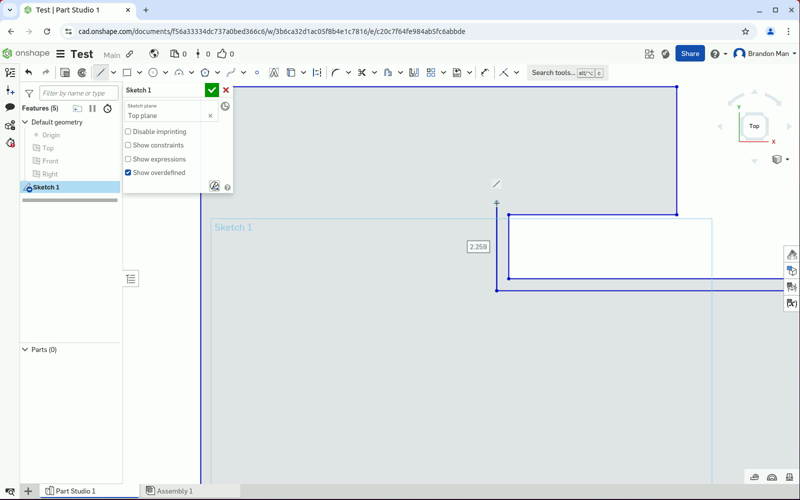
scroll(-6)
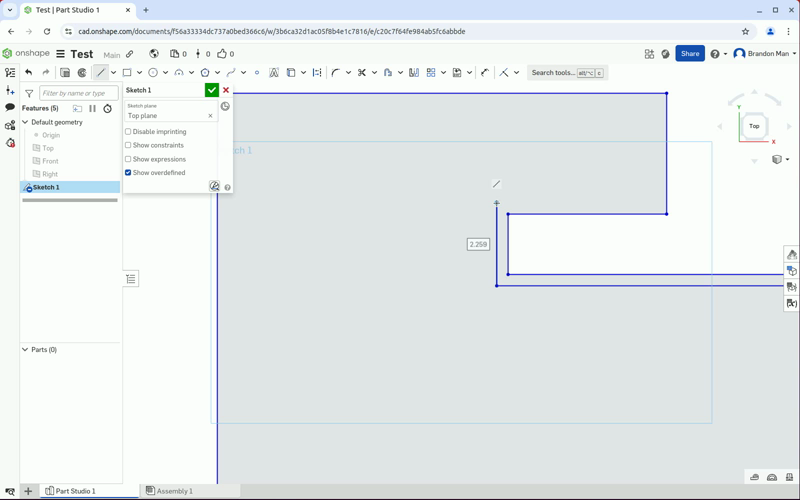
scroll(-6)
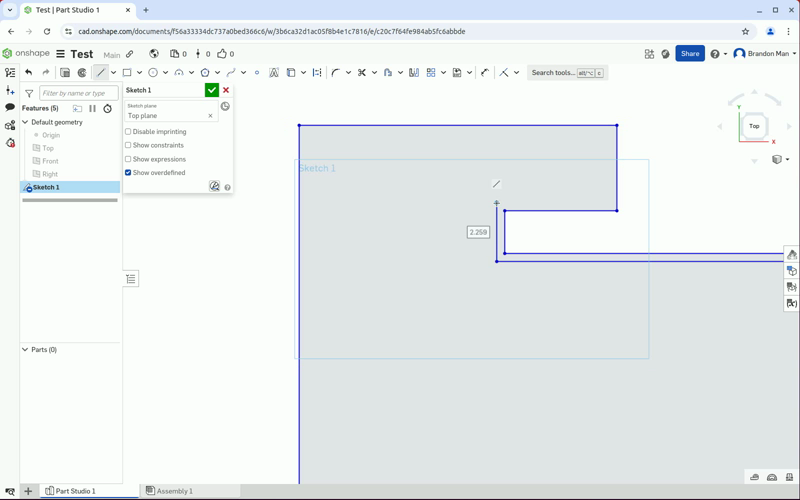
scroll(-6)
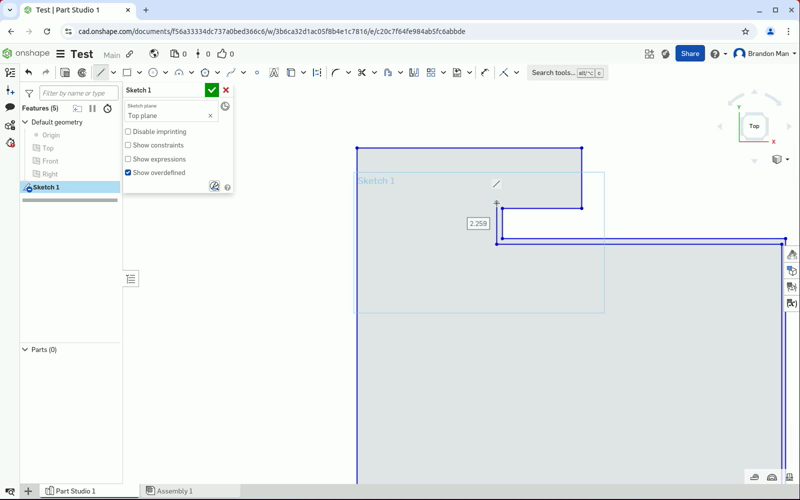
scroll(-6)
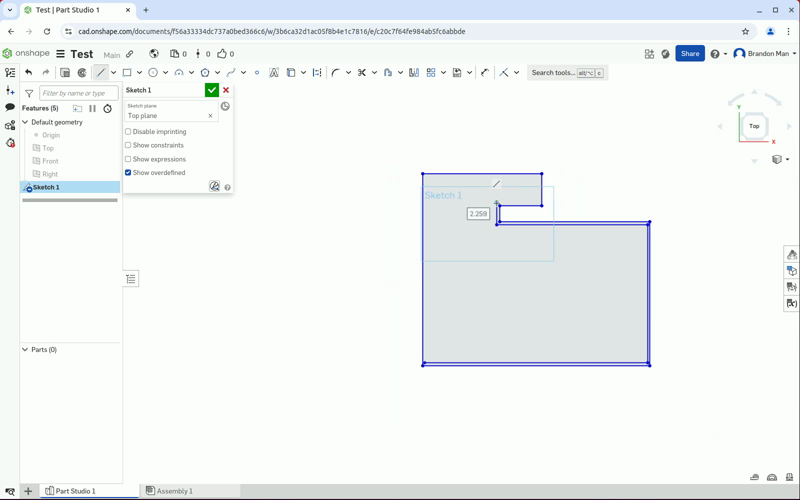
scroll(-6)
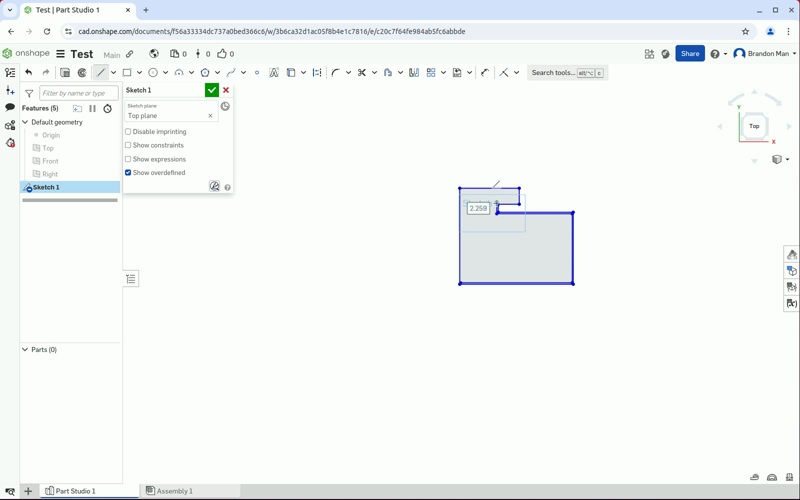
key_up(shift)
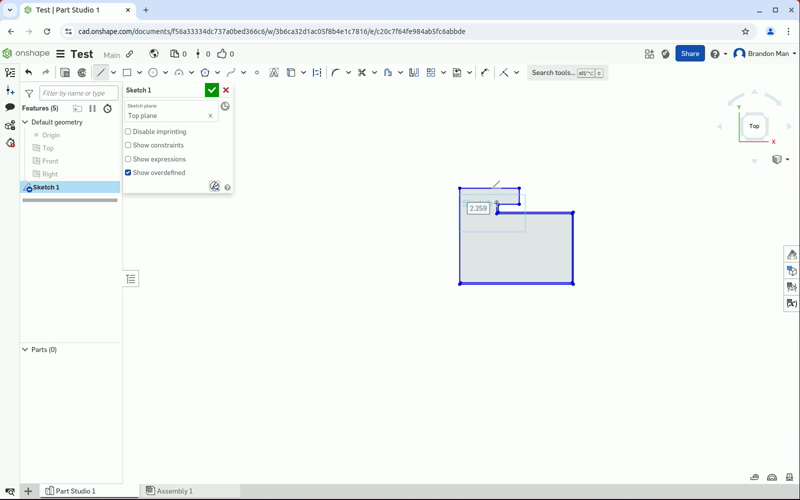
key_down(shift)
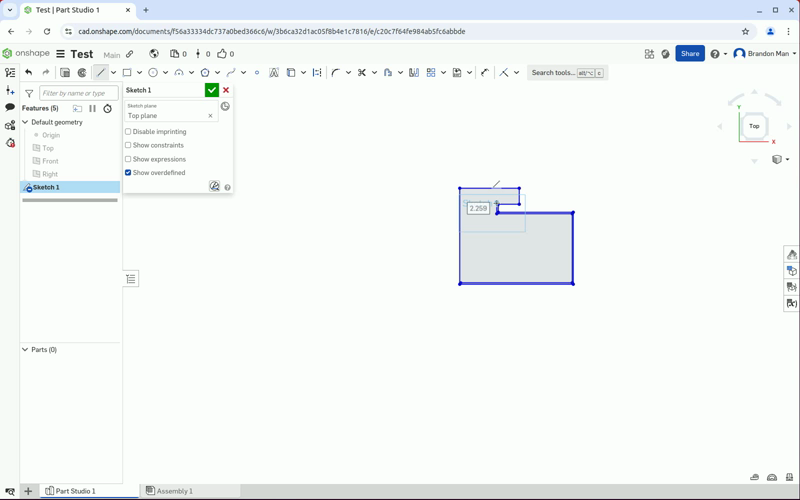
mouse_move(526, 202)
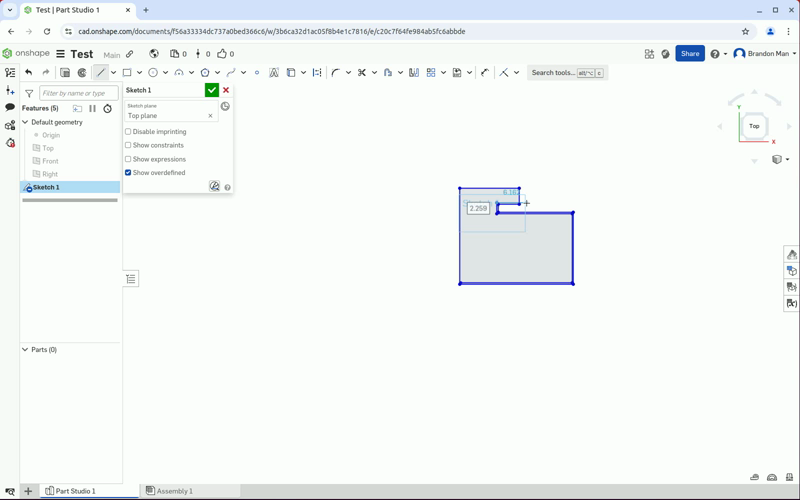
mouse_move(518, 202)
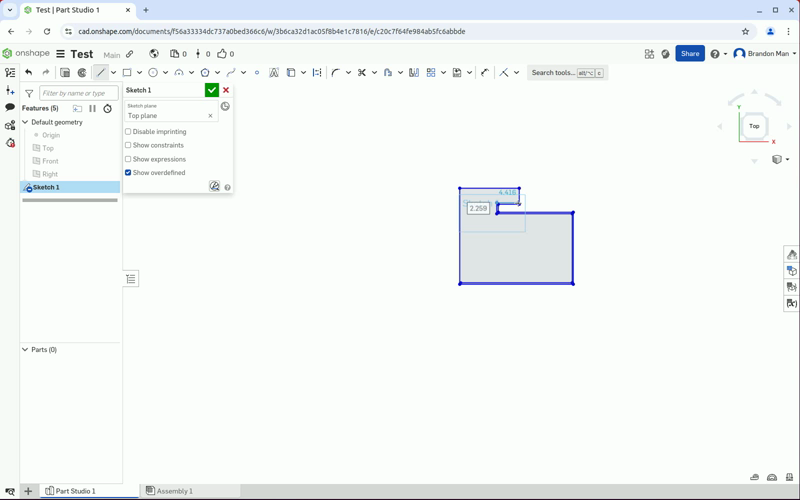
scroll(6)
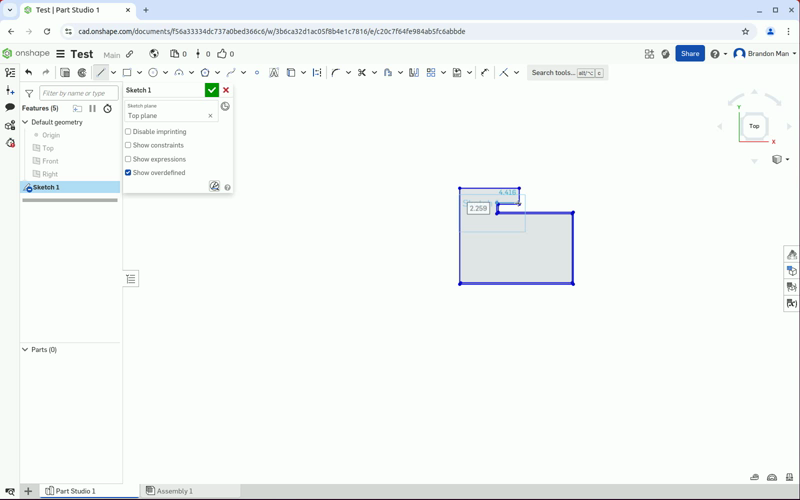
scroll(6)
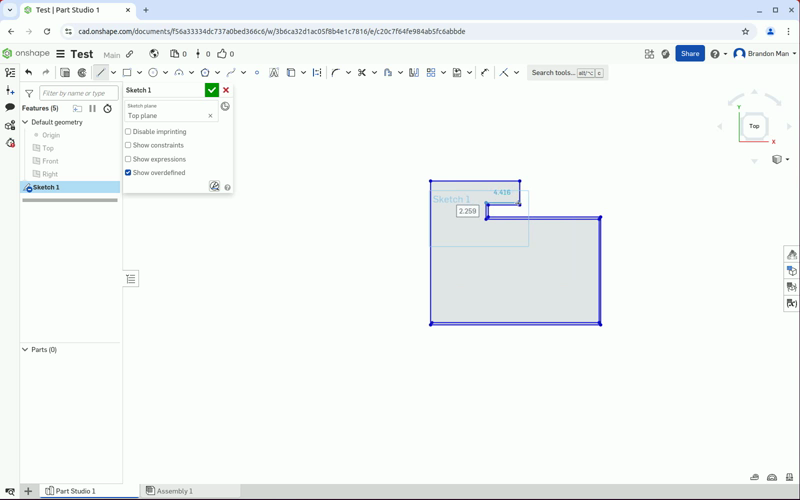
scroll(6)
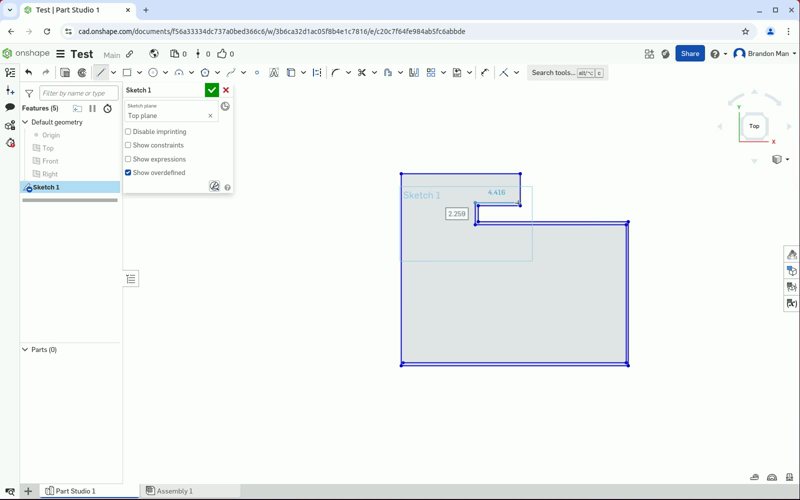
scroll(6)
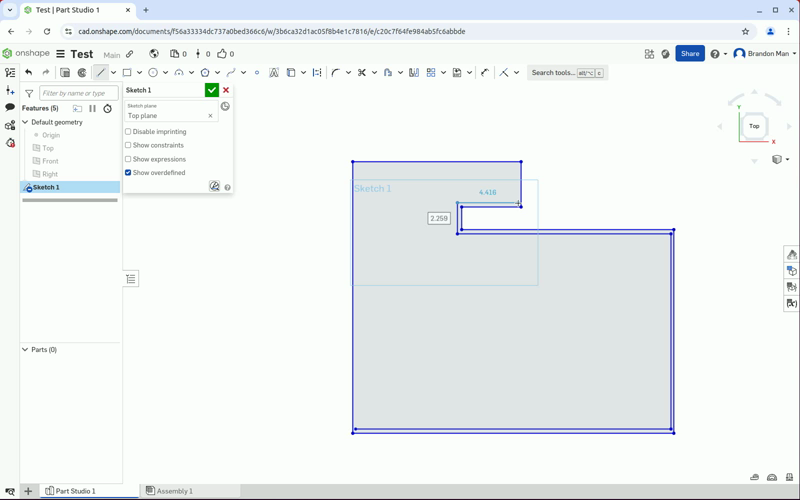
scroll(6)
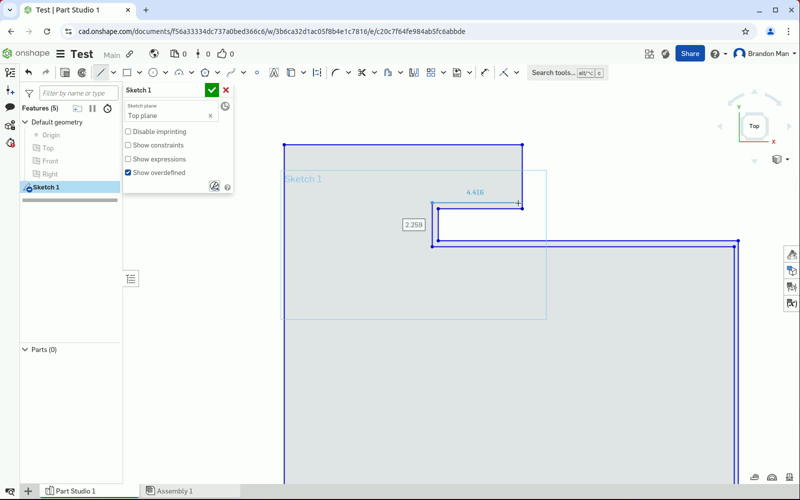
scroll(6)
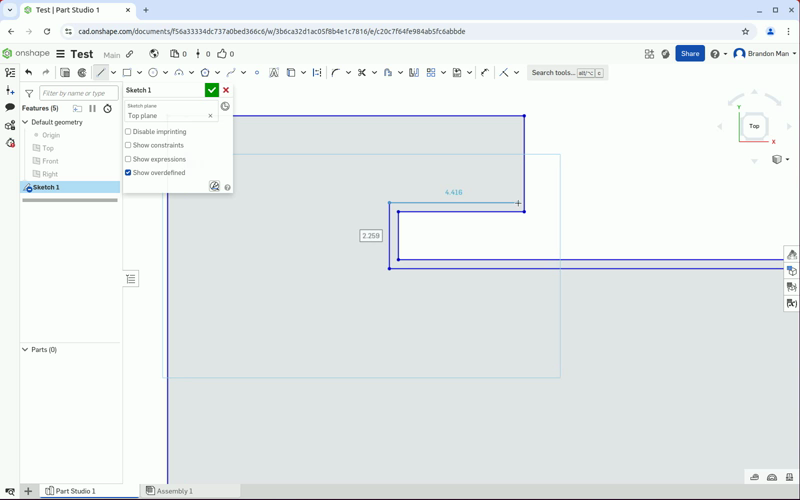
scroll(6)
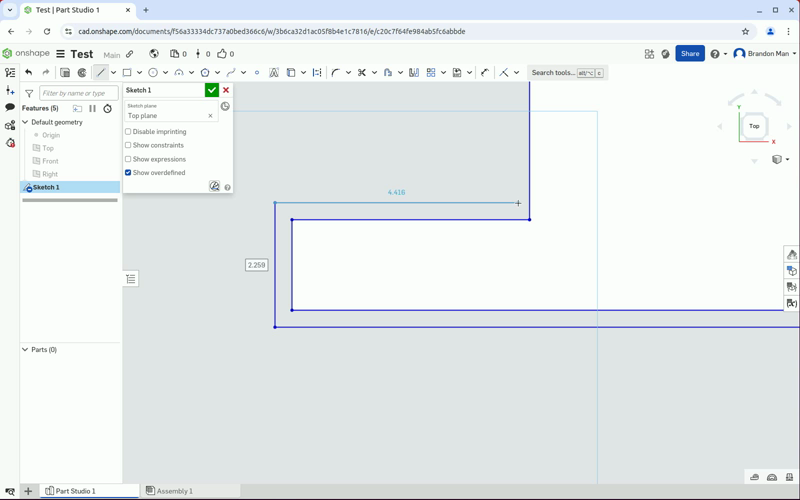
click(518, 202)
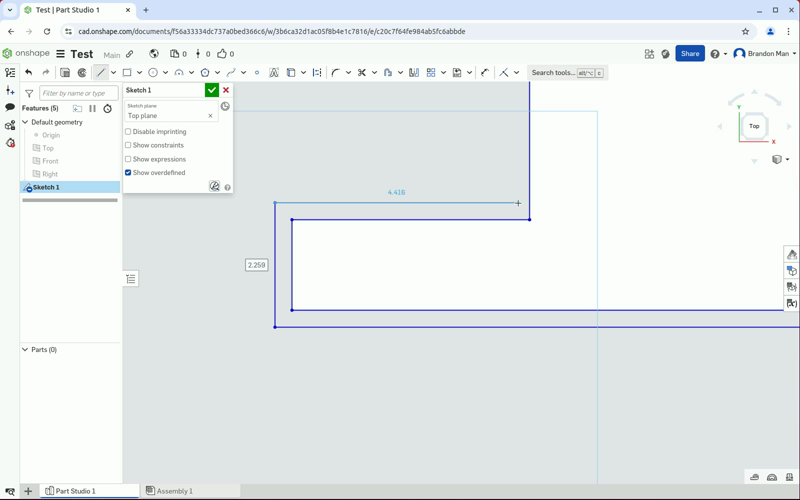
scroll(-6)
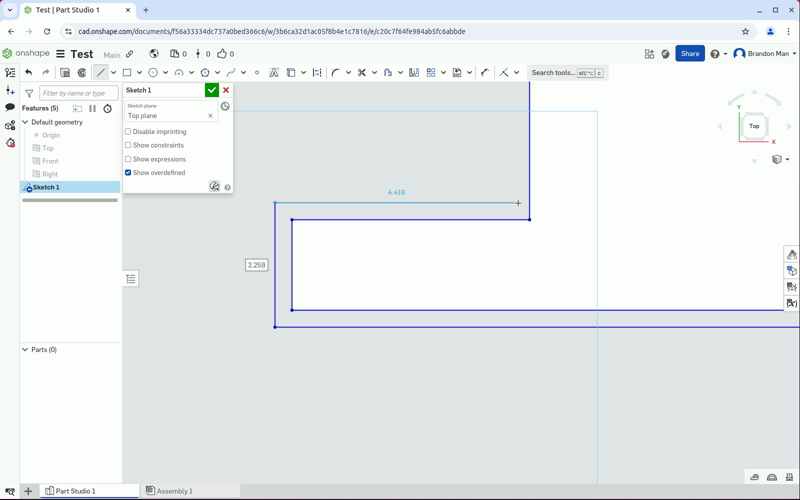
scroll(-6)
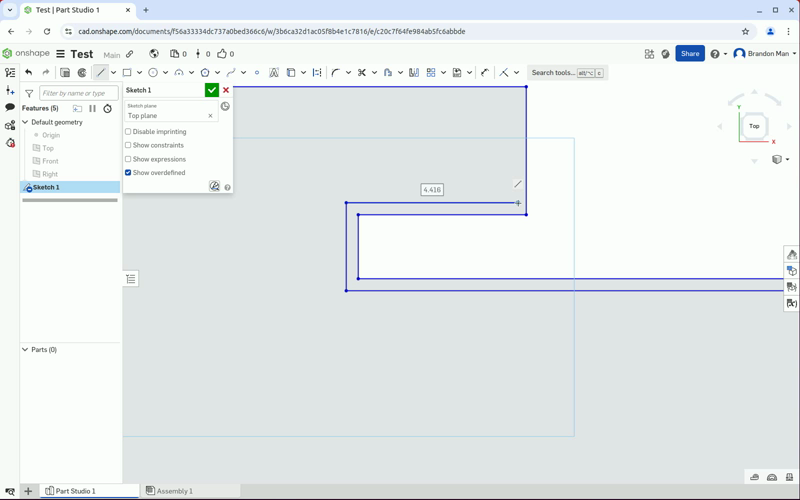
scroll(-6)
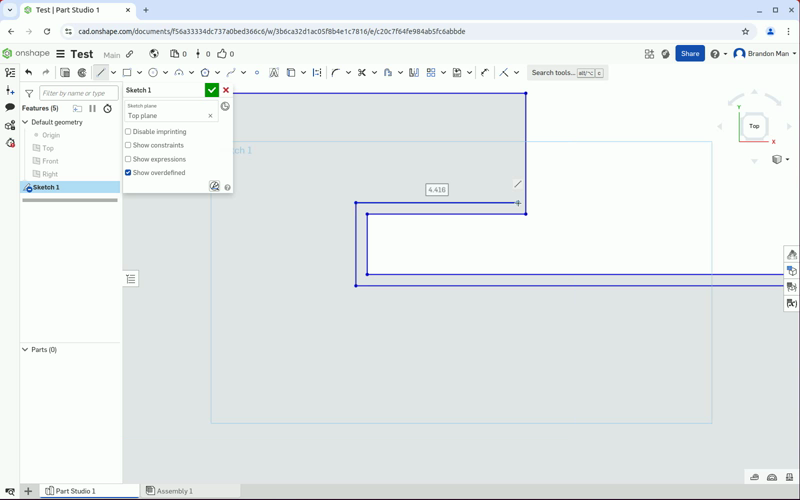
scroll(-6)
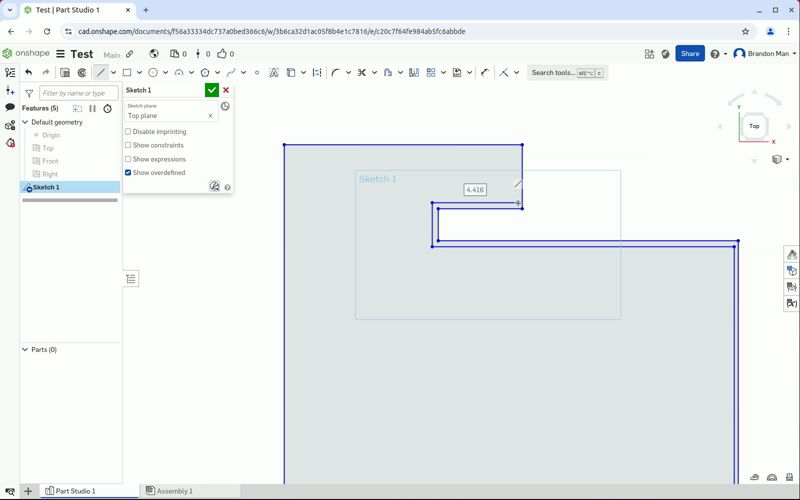
scroll(-6)
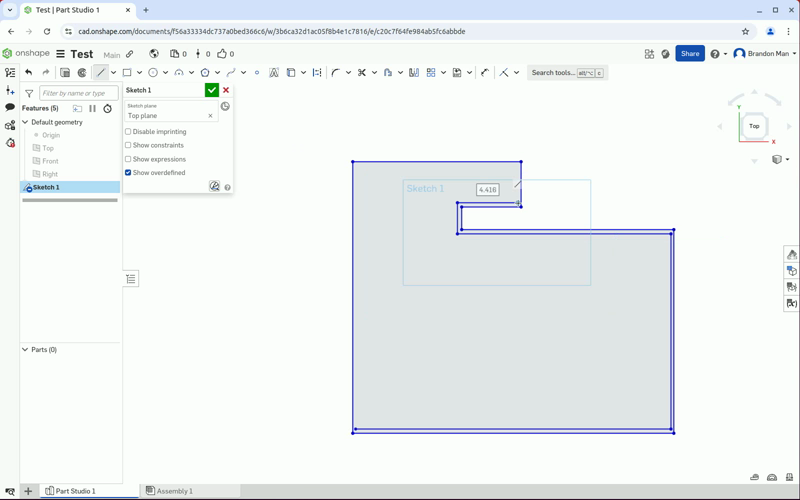
scroll(-6)
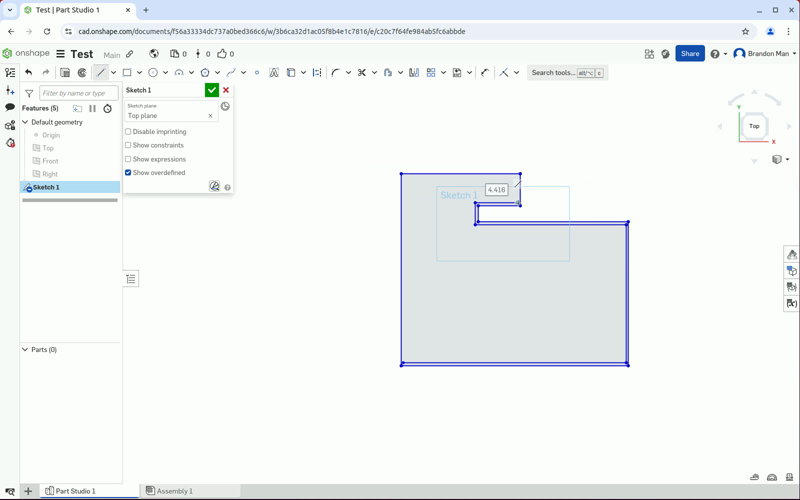
scroll(-6)
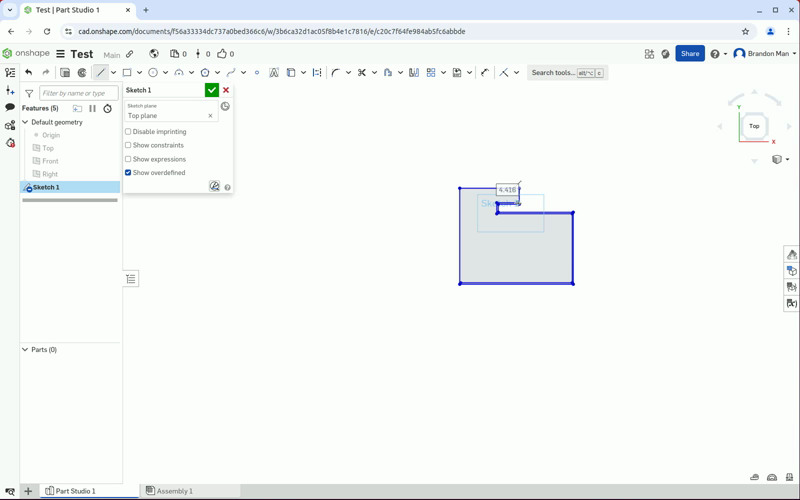
key_up(shift)
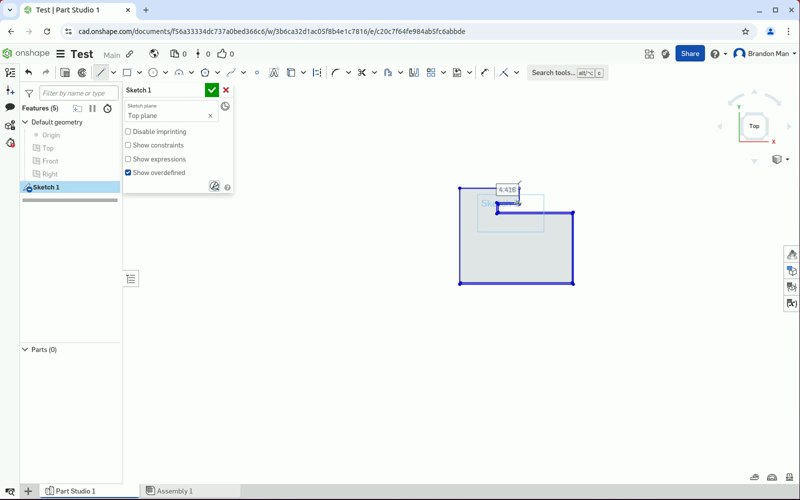
key_down(shift)
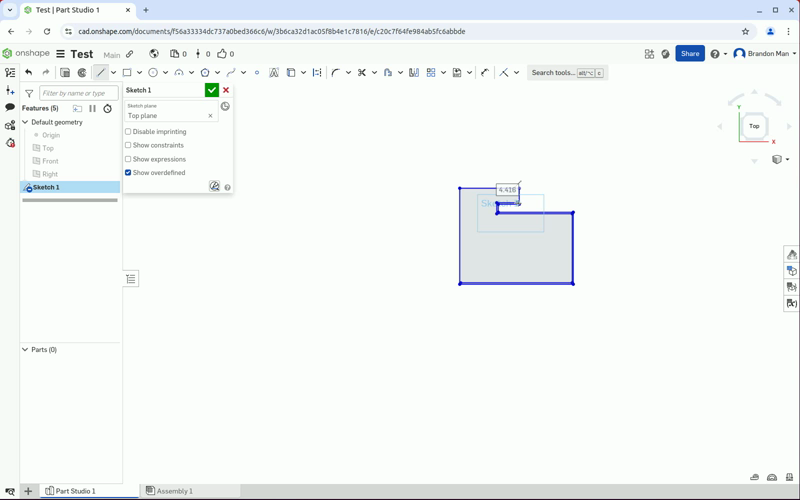
mouse_move(548, 202)
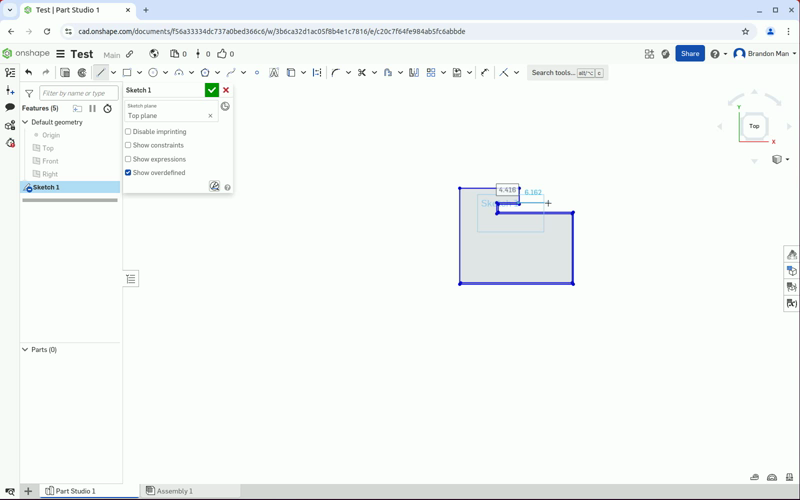
mouse_move(518, 189)
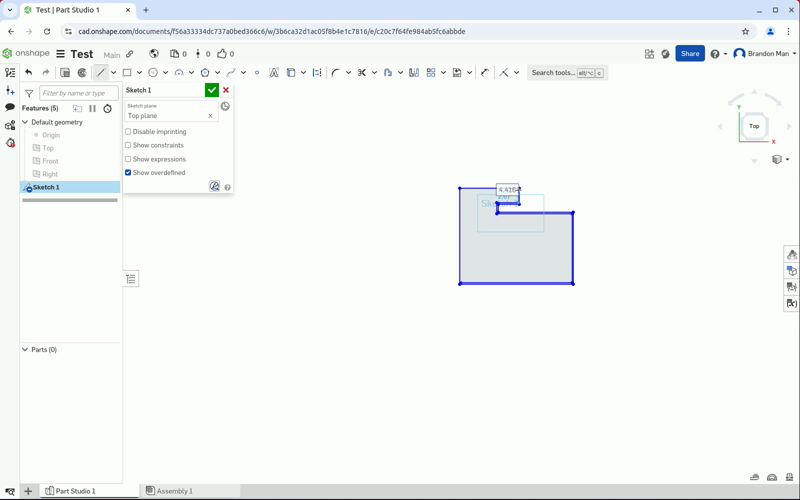
scroll(6)
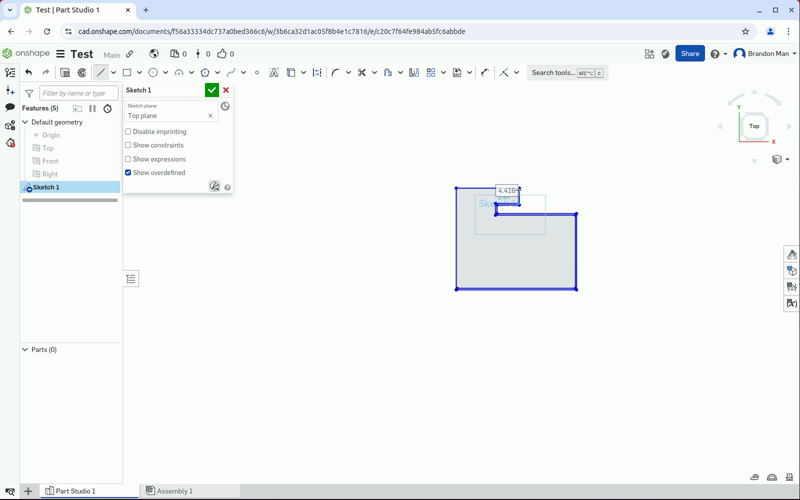
scroll(6)
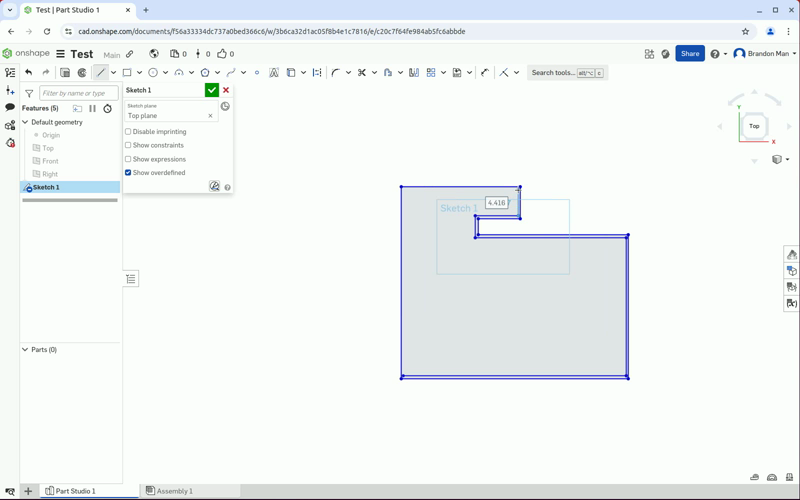
scroll(6)
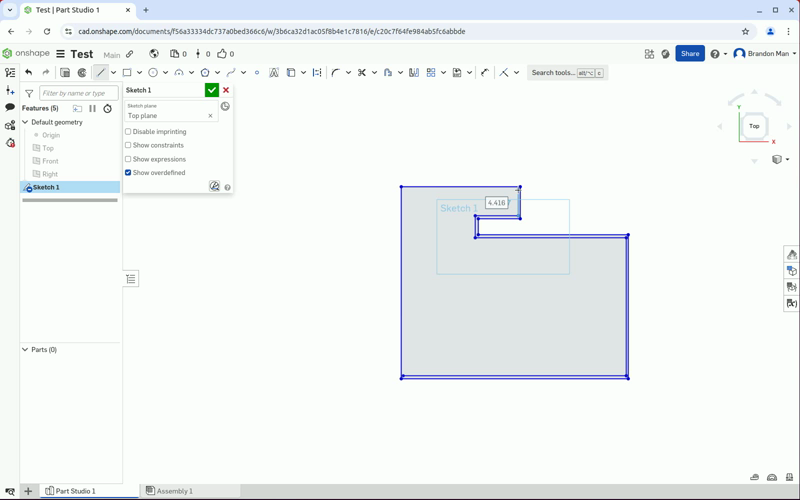
scroll(6)
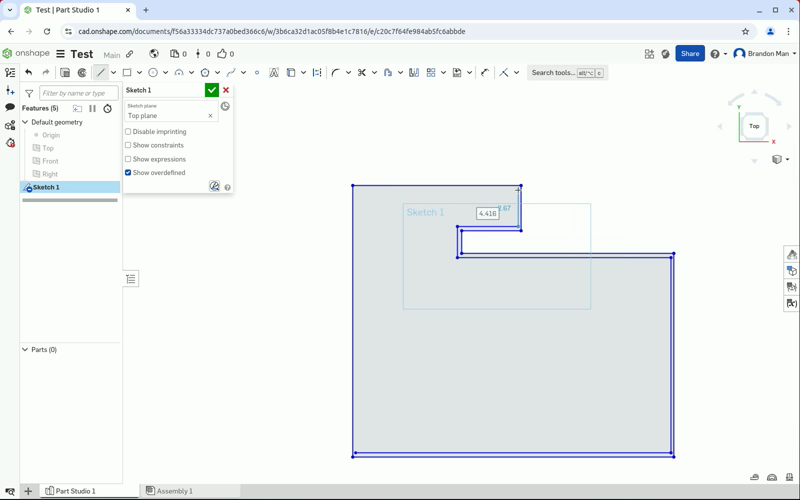
scroll(6)
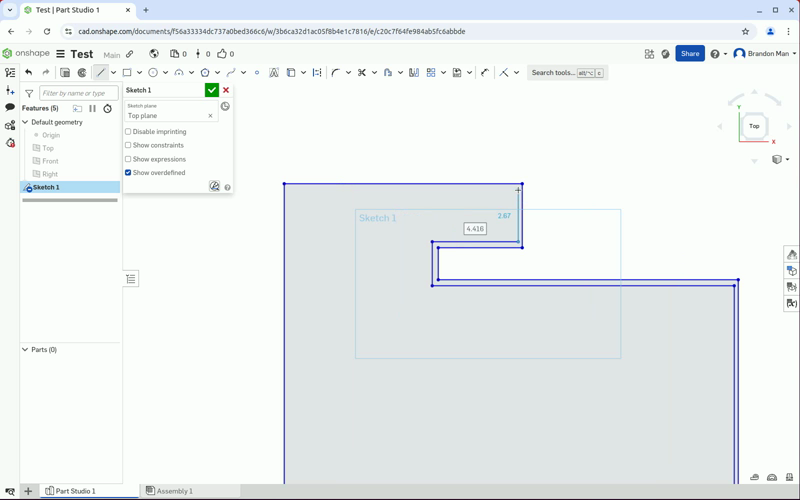
scroll(6)
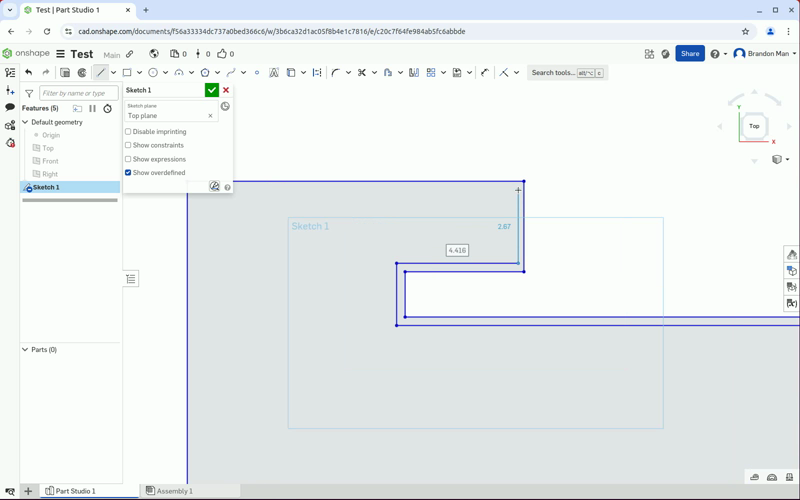
scroll(6)
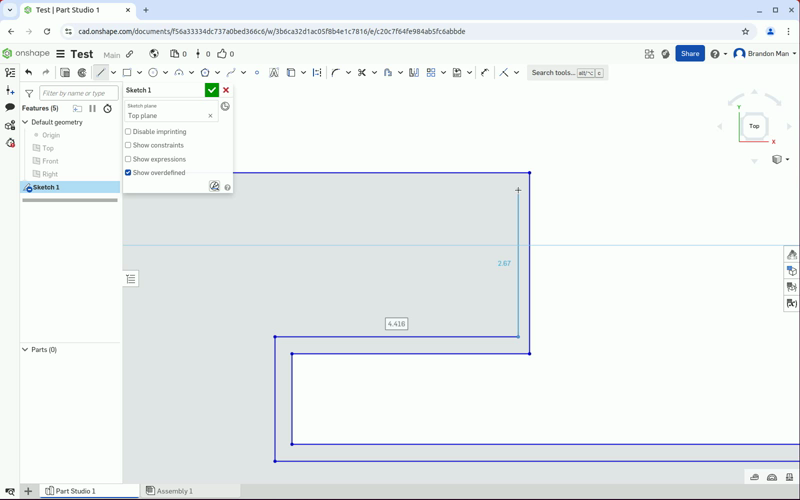
click(518, 189)
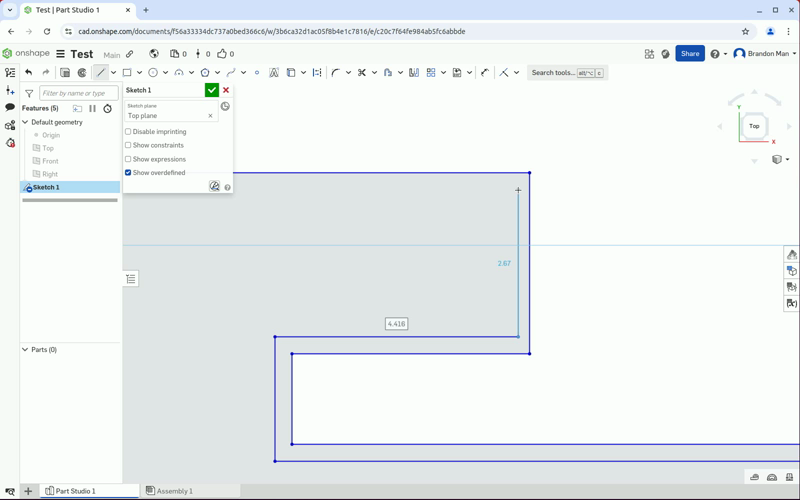
scroll(-6)
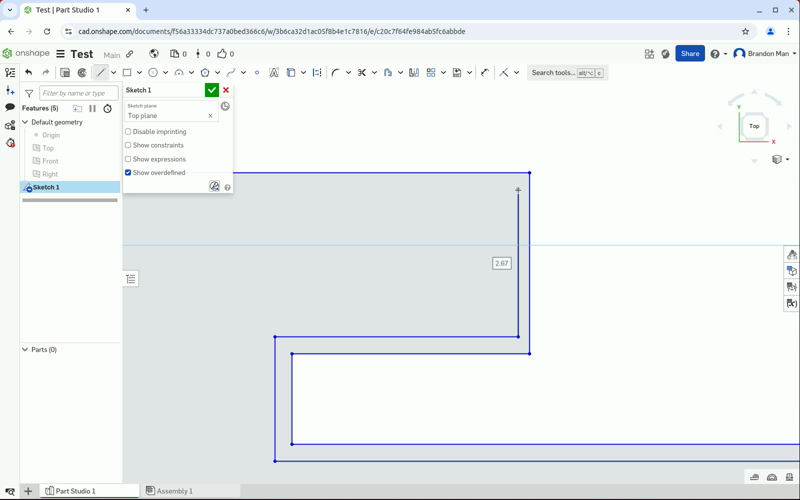
scroll(-6)
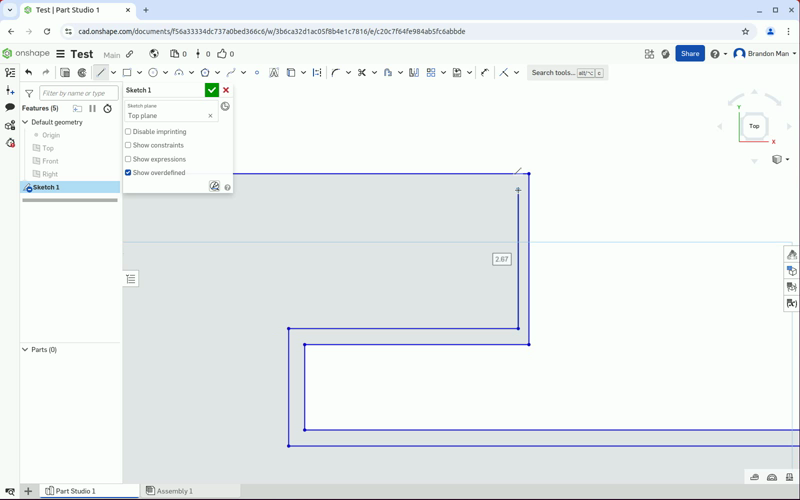
scroll(-6)
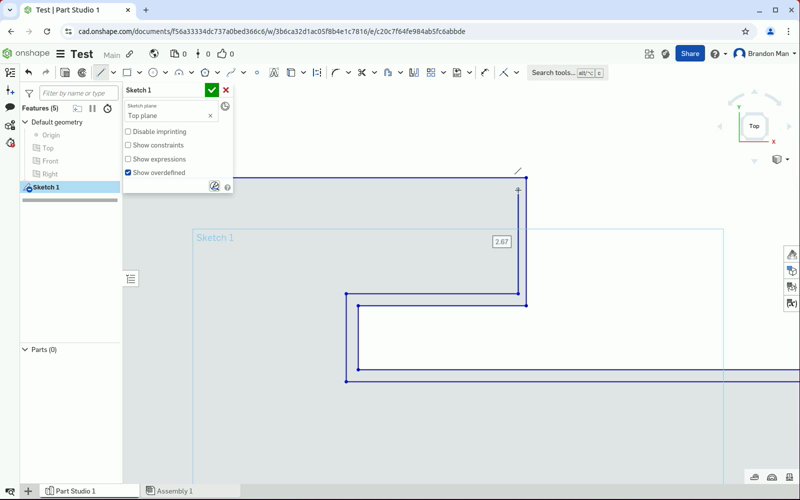
scroll(-6)
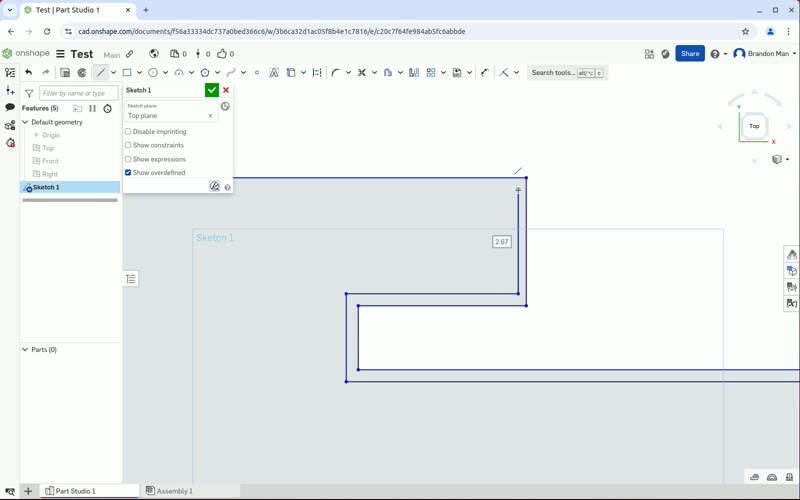
scroll(-6)
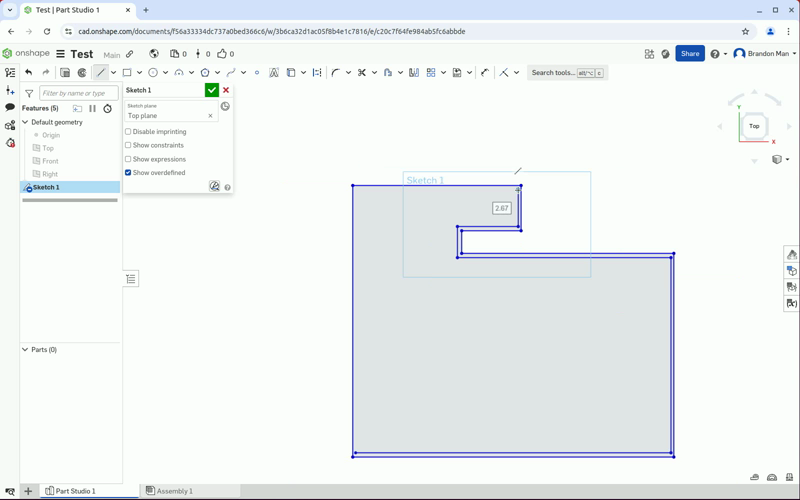
scroll(-6)
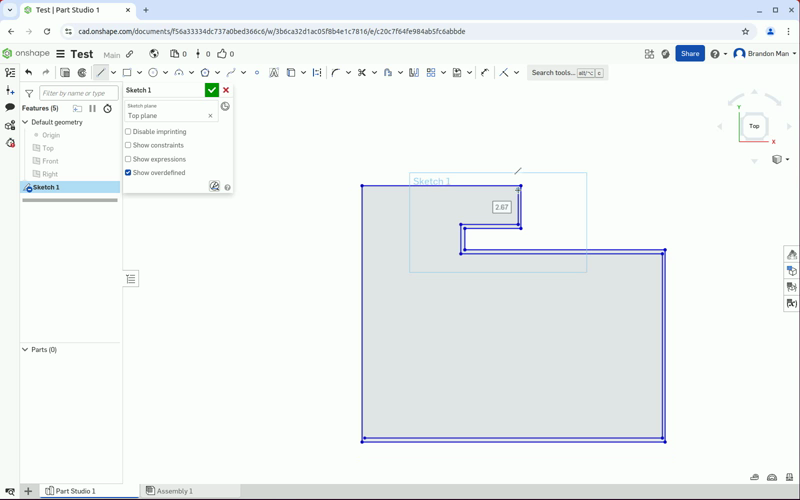
scroll(-6)
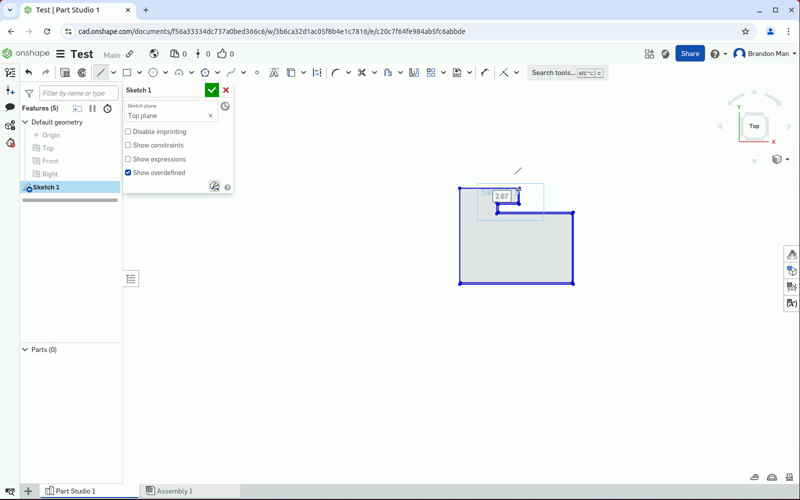
key_up(shift)
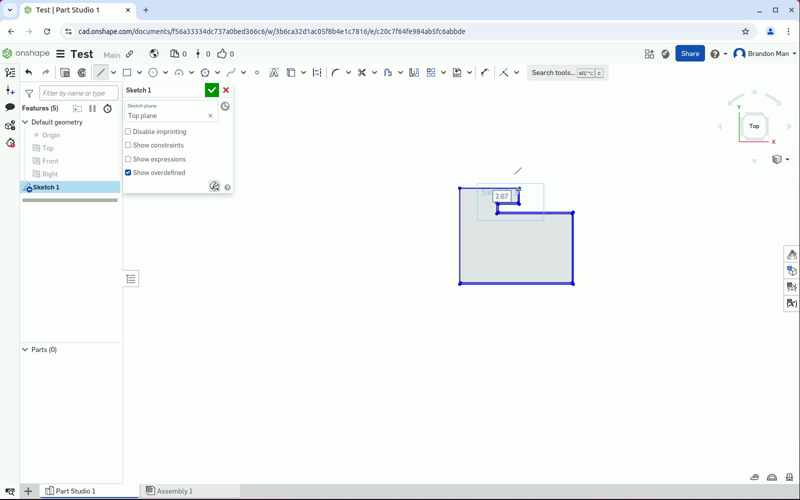
key_down(shift)
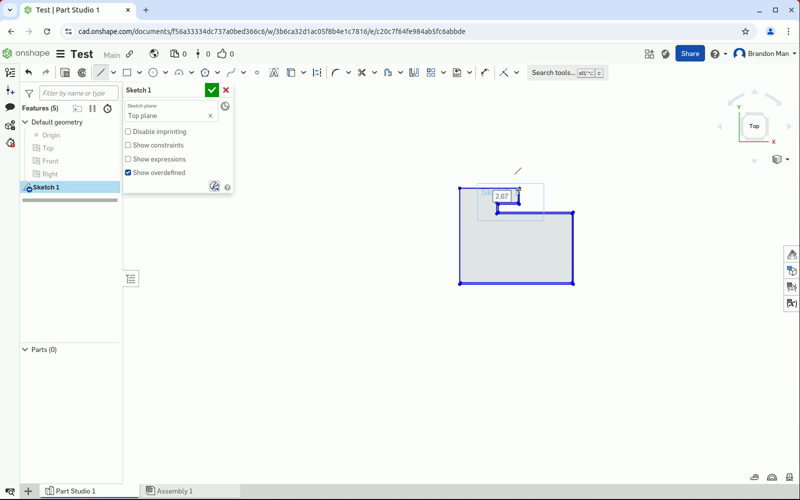
mouse_move(548, 189)
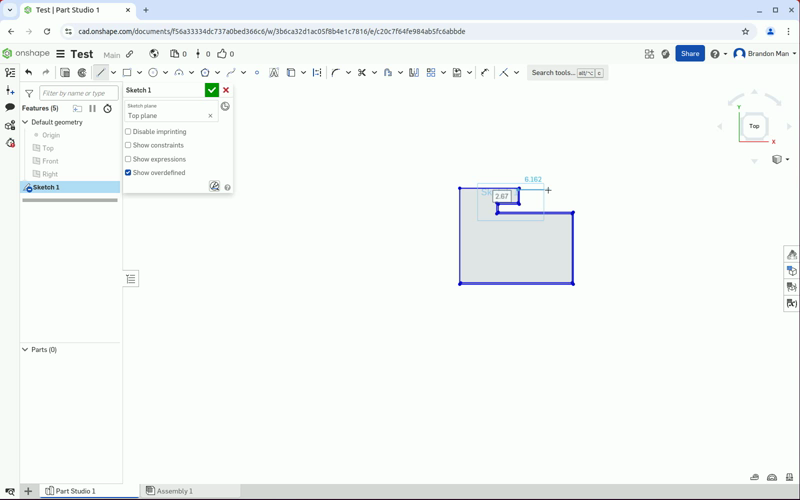
mouse_move(460, 189)
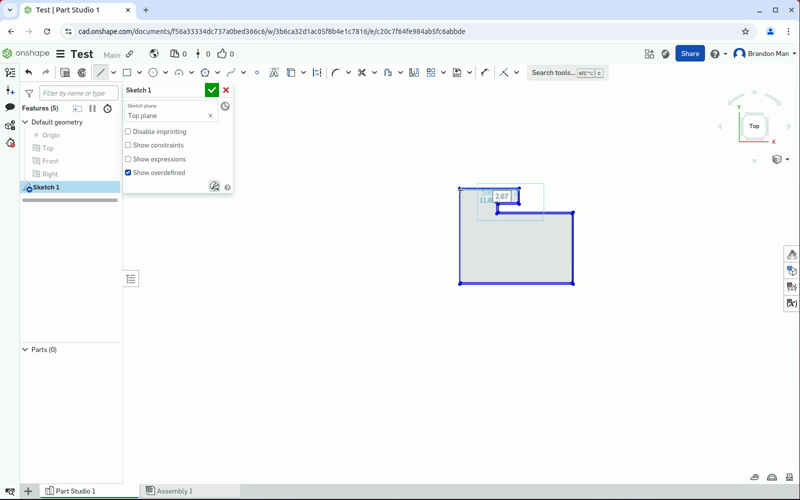
scroll(6)
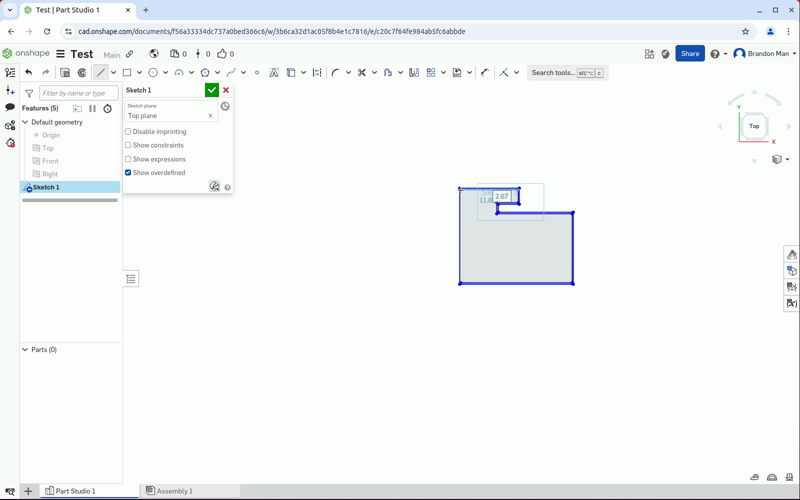
scroll(6)
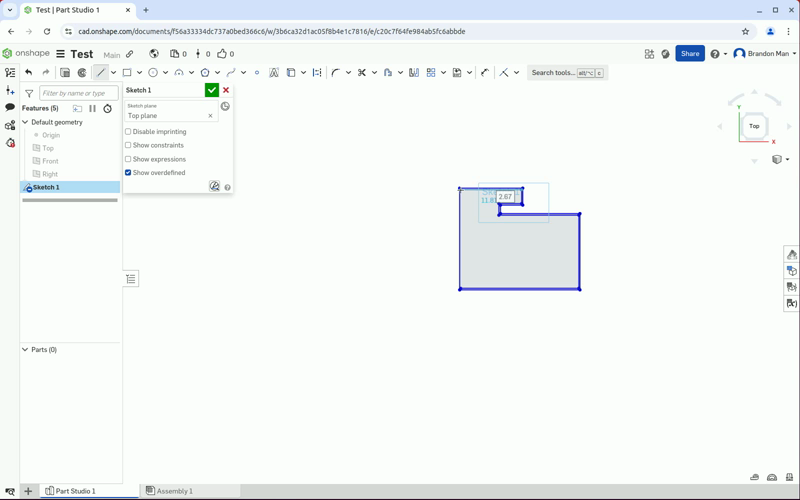
scroll(6)
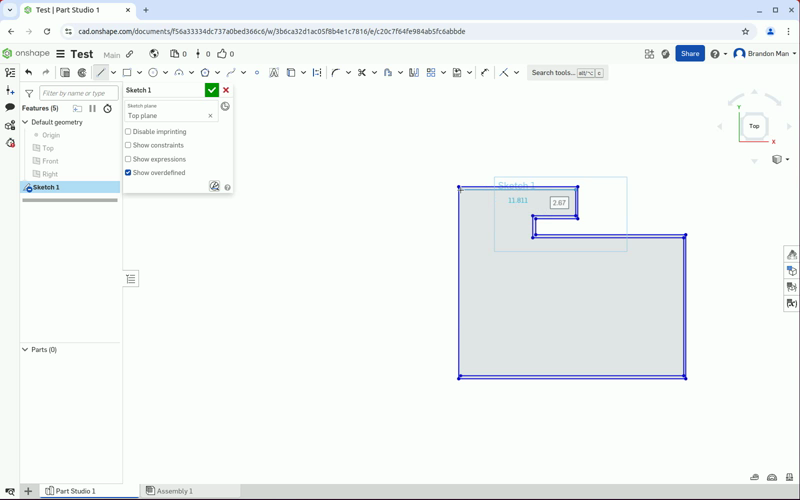
scroll(6)
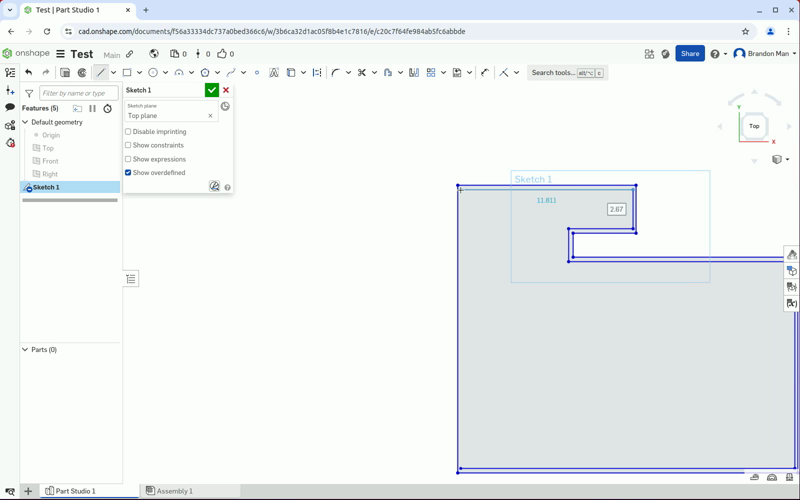
scroll(6)
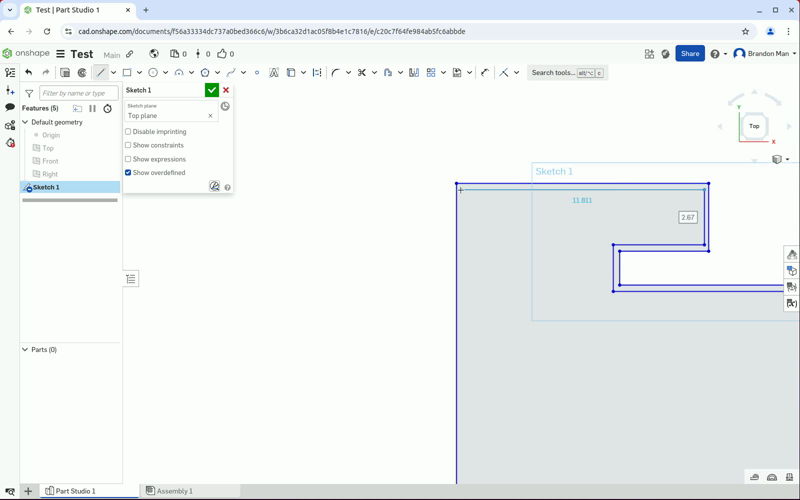
scroll(6)
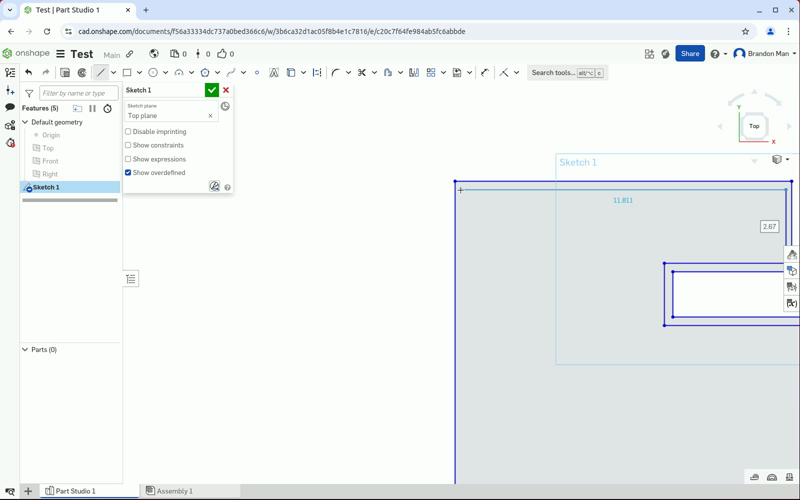
scroll(6)
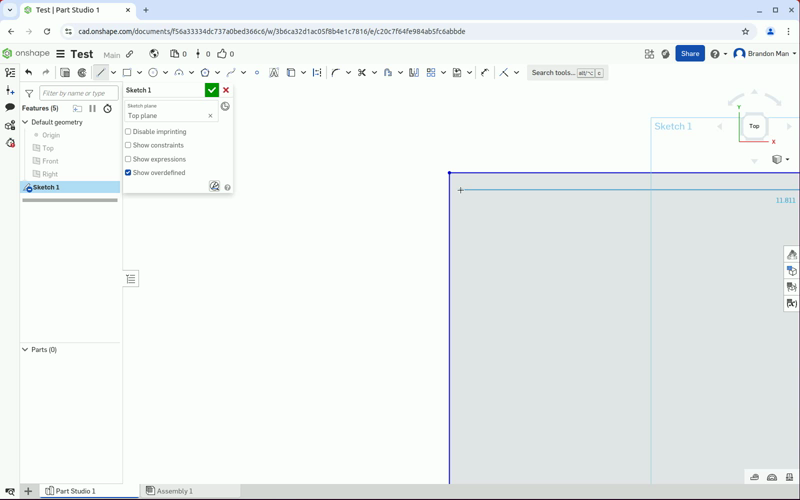
click(460, 189)
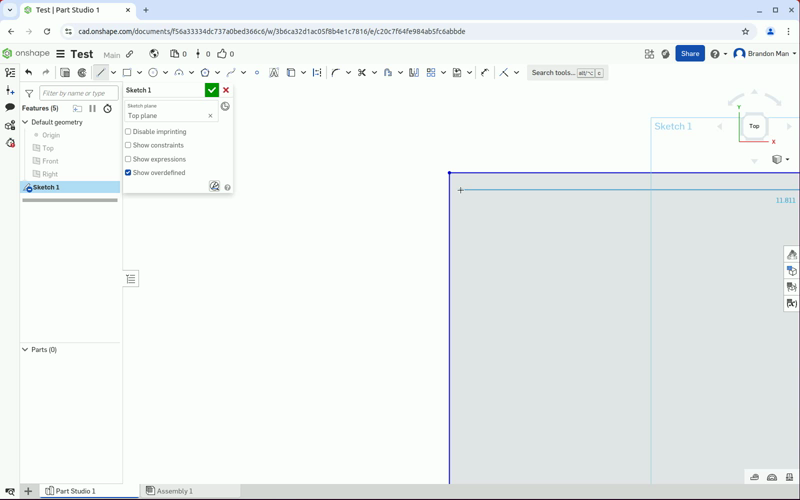
scroll(-6)
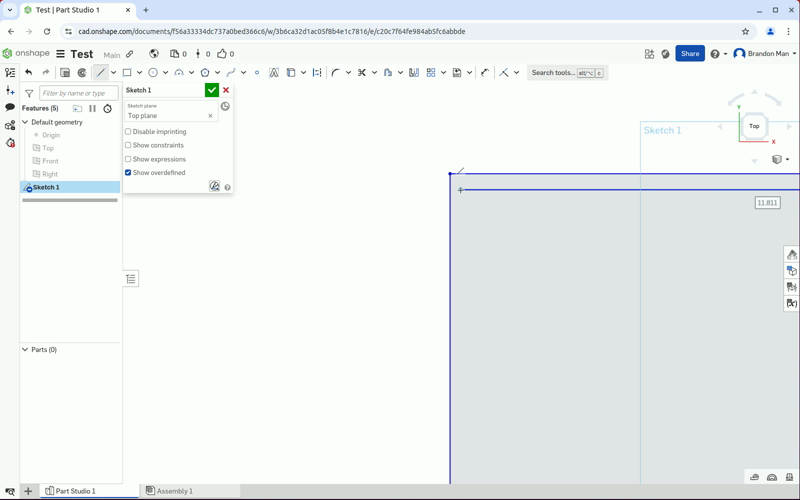
scroll(-6)
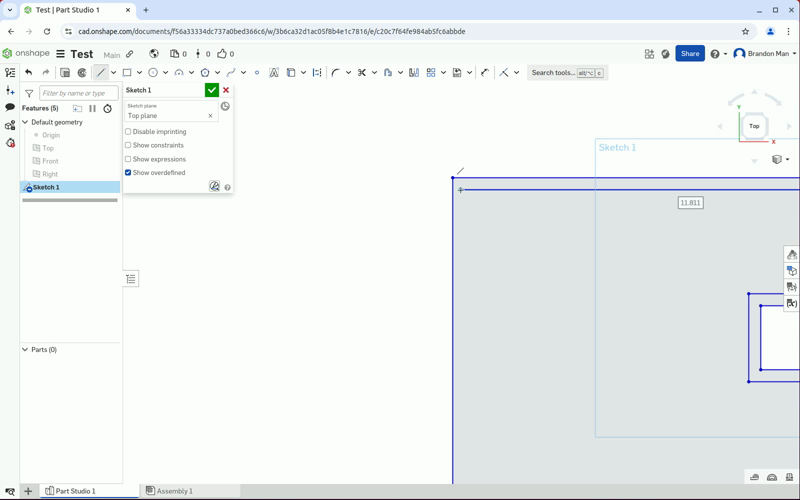
scroll(-6)
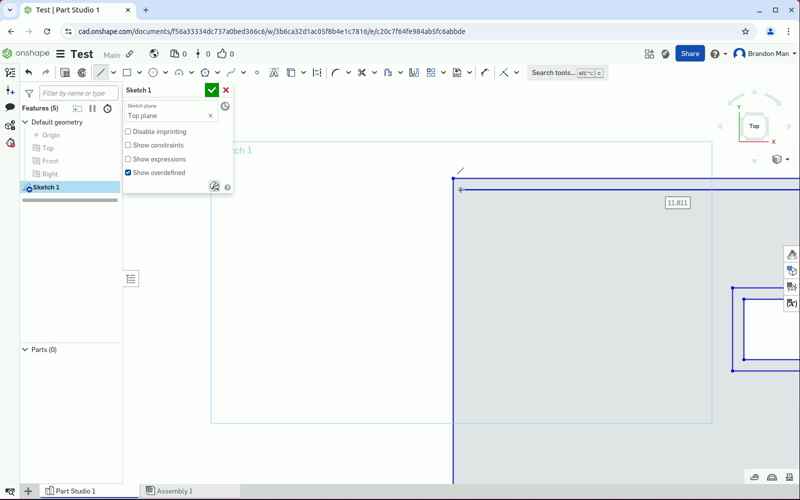
scroll(-6)
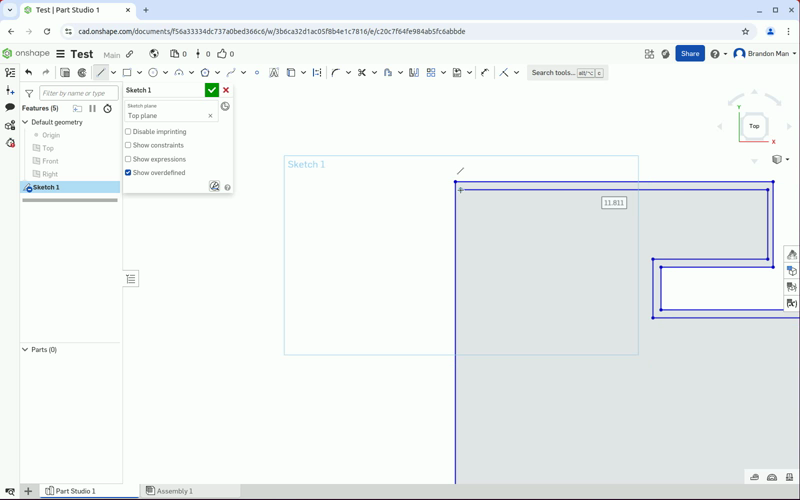
scroll(-6)
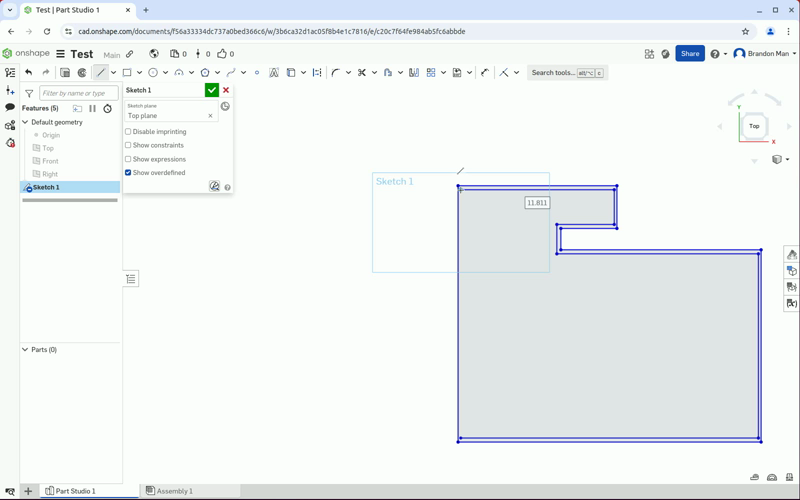
scroll(-6)
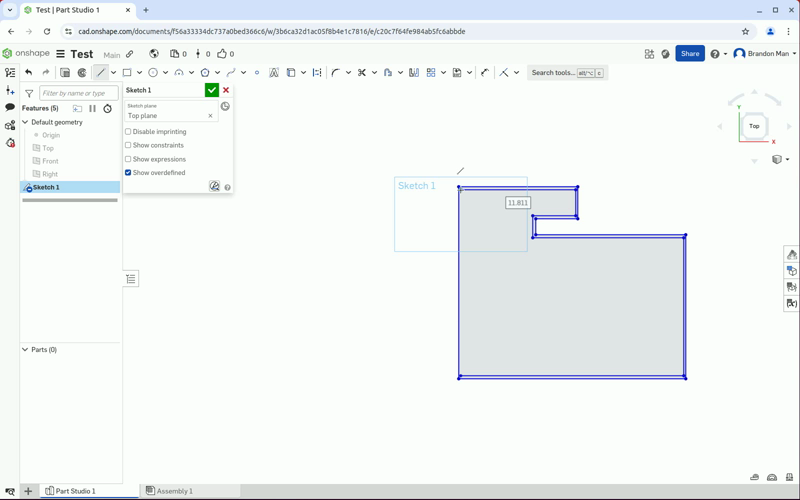
scroll(-6)
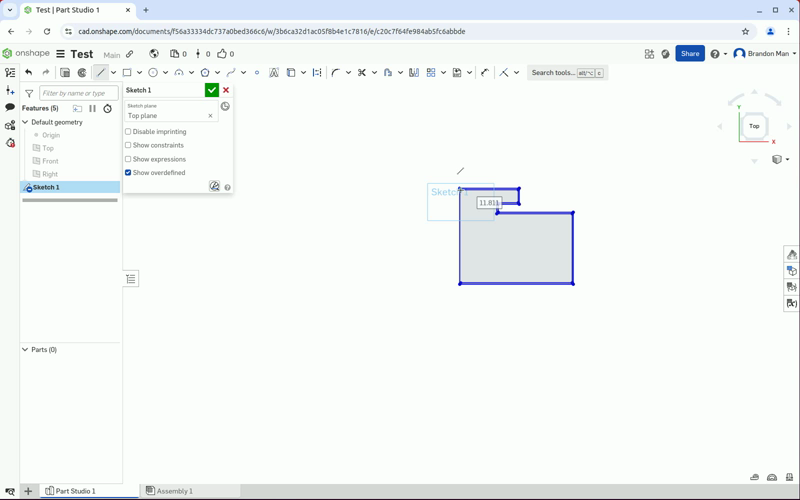
key_up(shift)
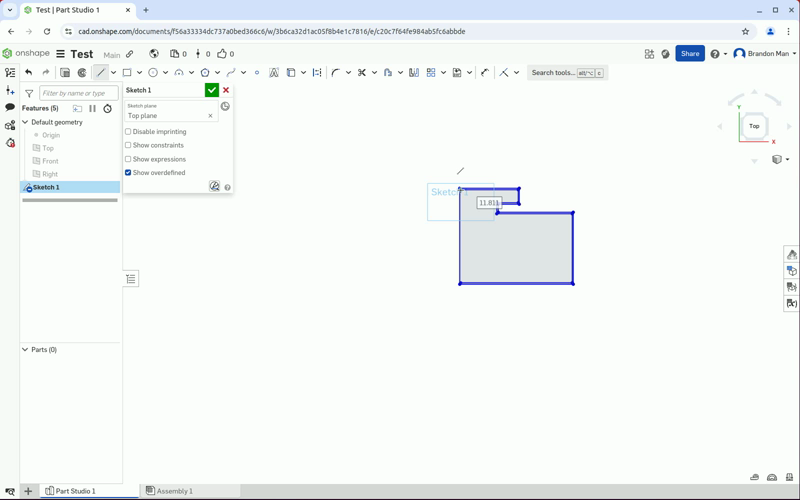
key_down(shift)
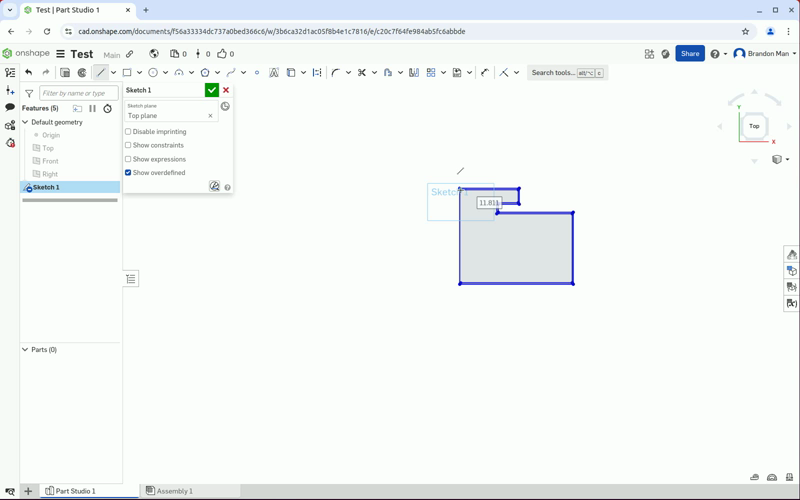
mouse_move(460, 282)
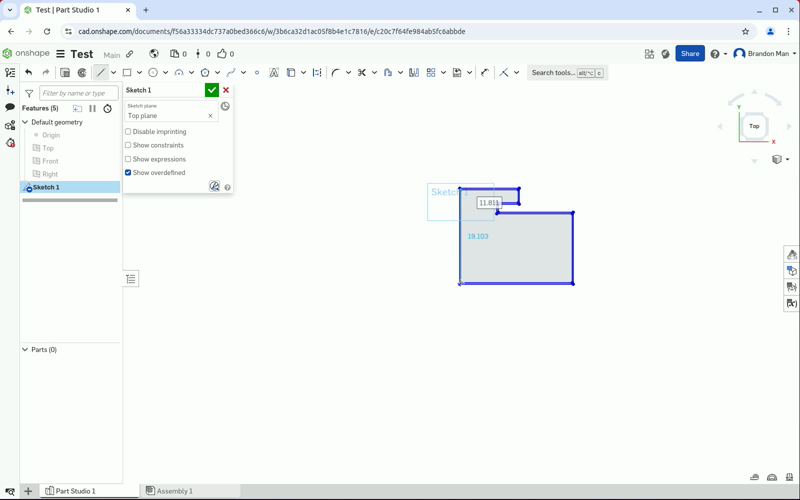
scroll(6)
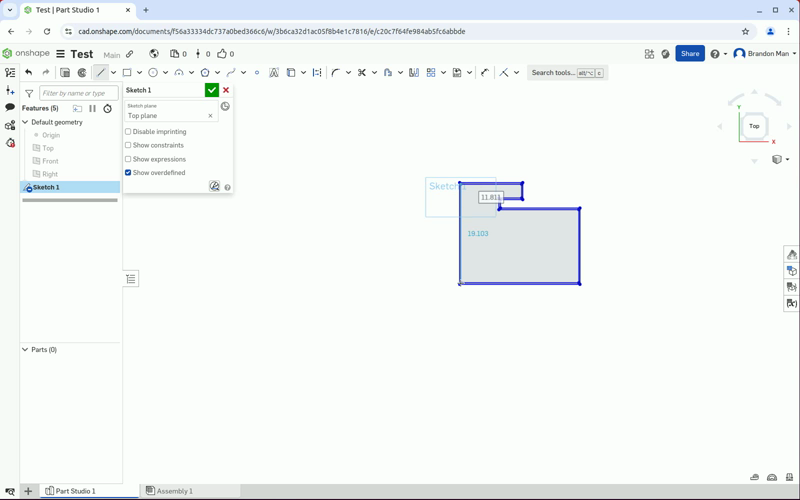
scroll(6)
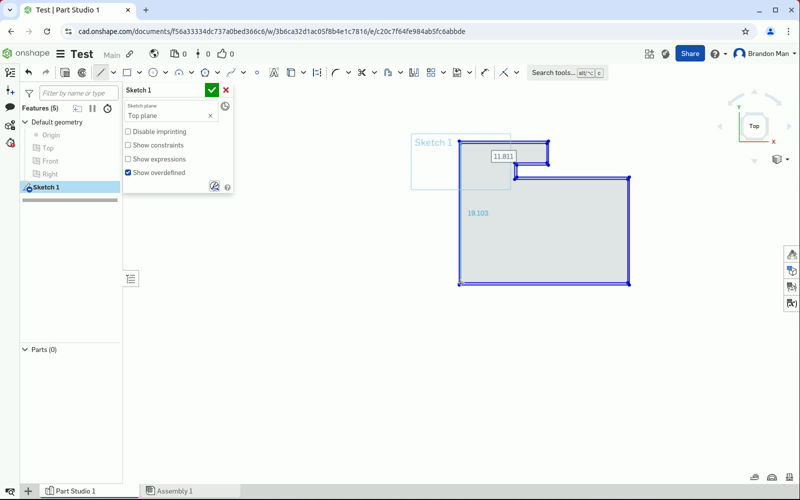
scroll(6)
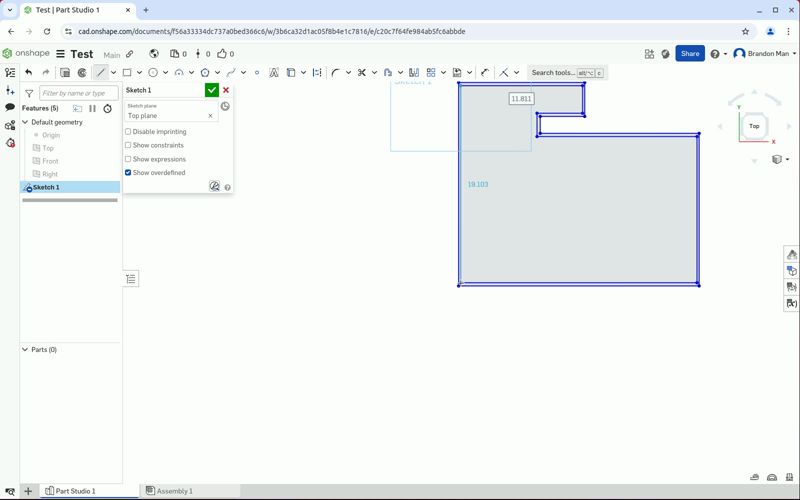
scroll(6)
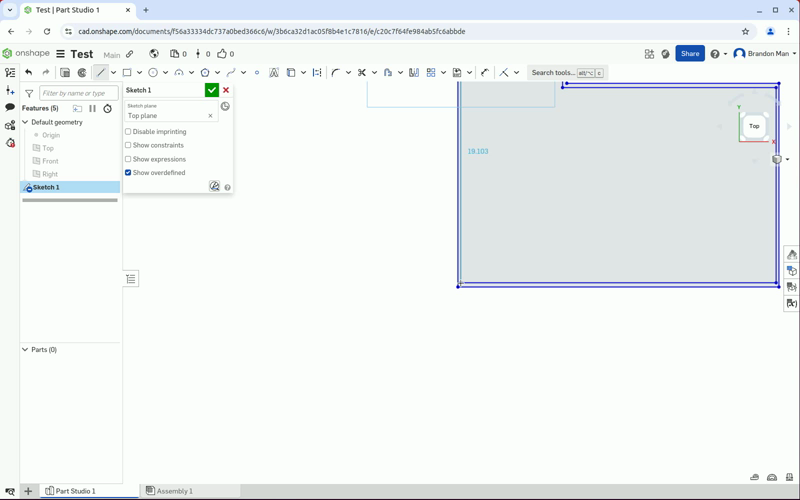
scroll(6)
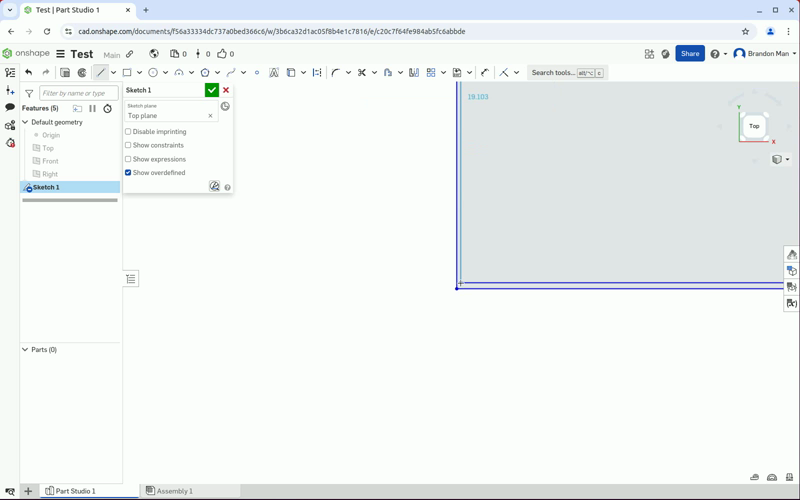
scroll(6)
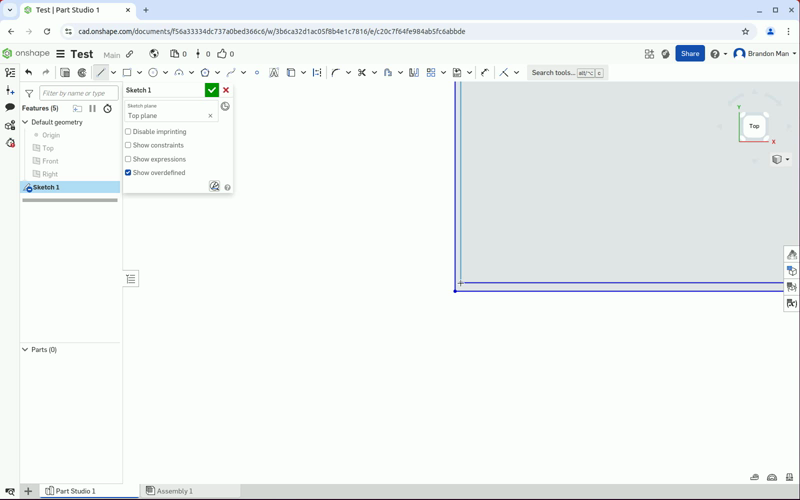
scroll(6)
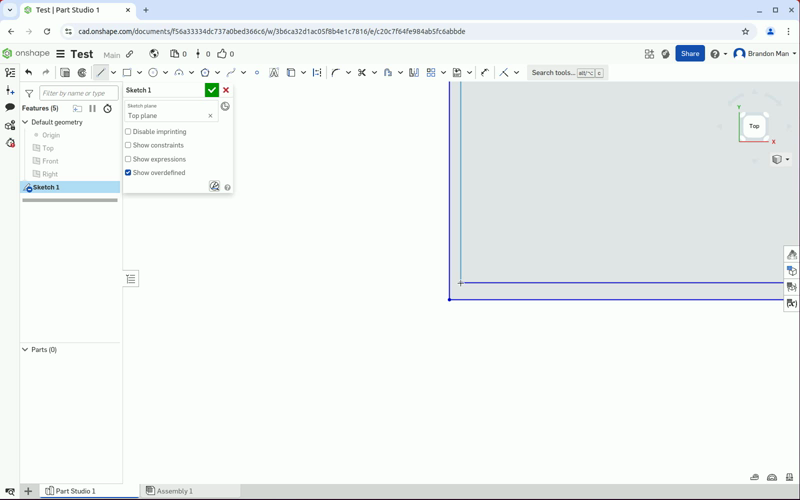
key_up(shift)
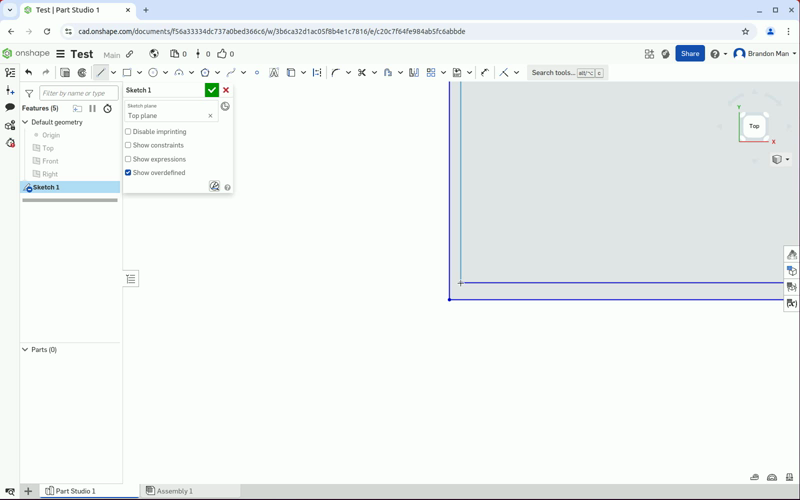
click(460, 282)
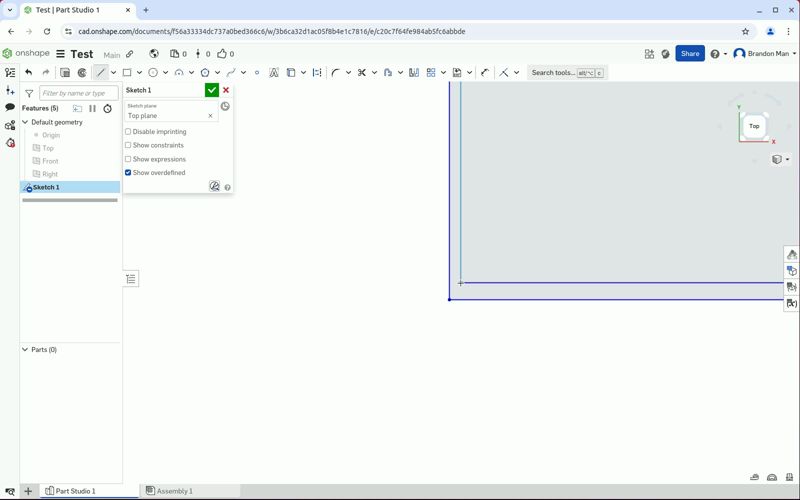
scroll(-6)
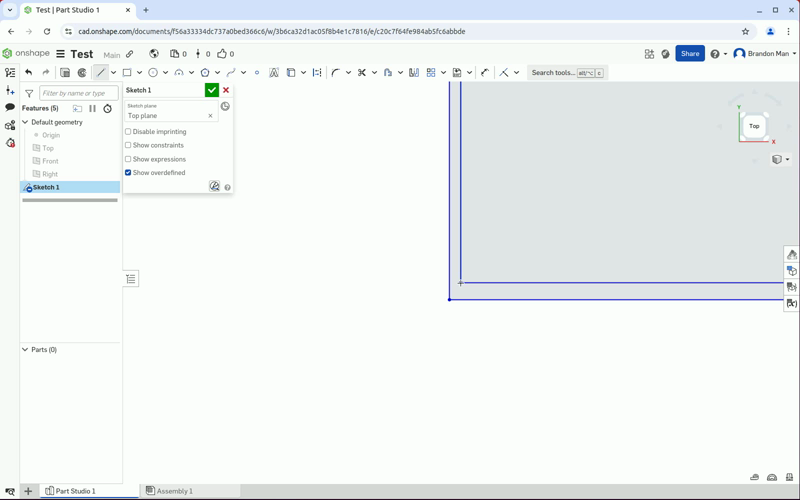
scroll(-6)
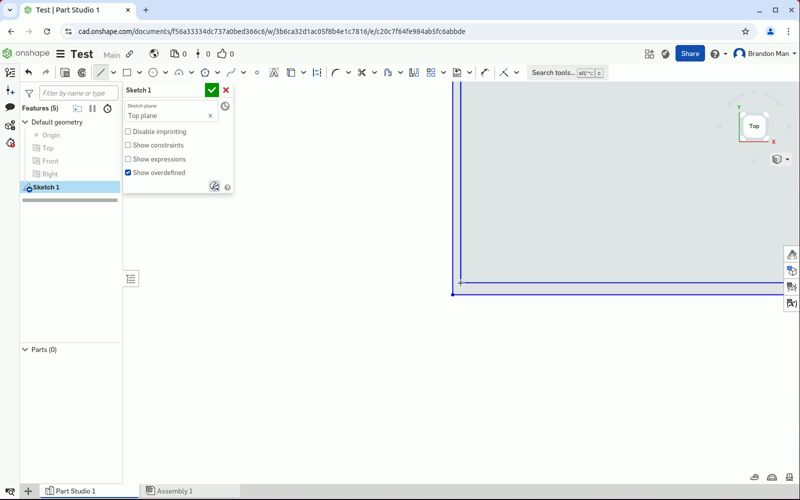
scroll(-6)
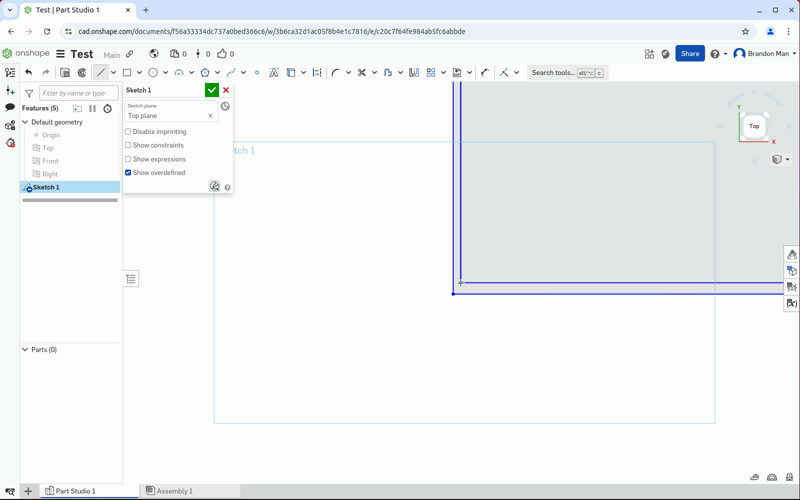
scroll(-6)
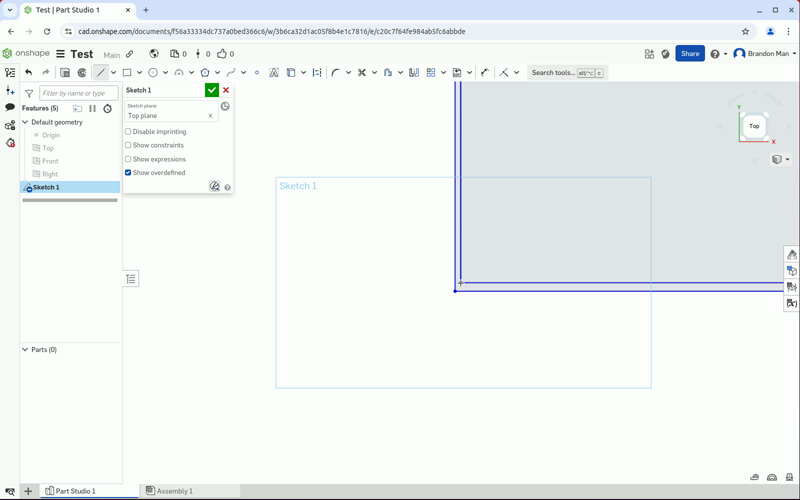
scroll(-6)
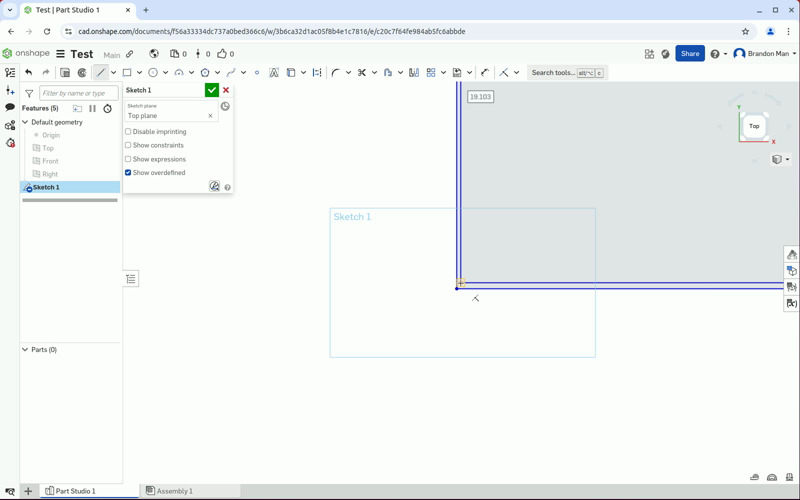
scroll(-6)
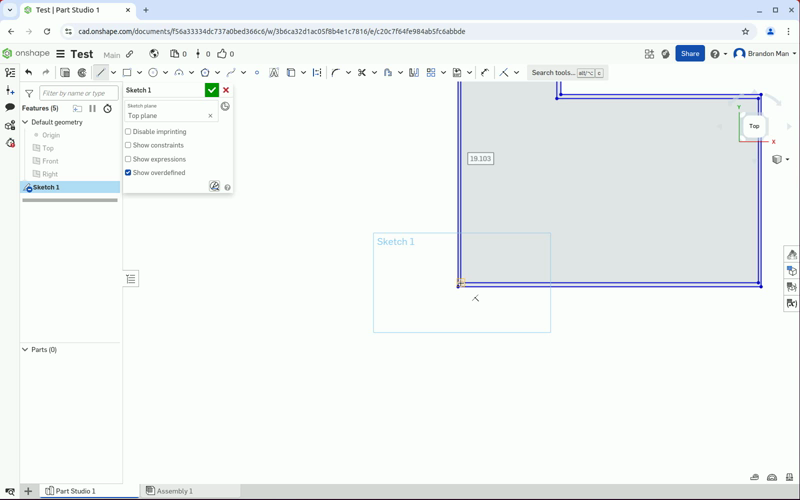
scroll(-6)
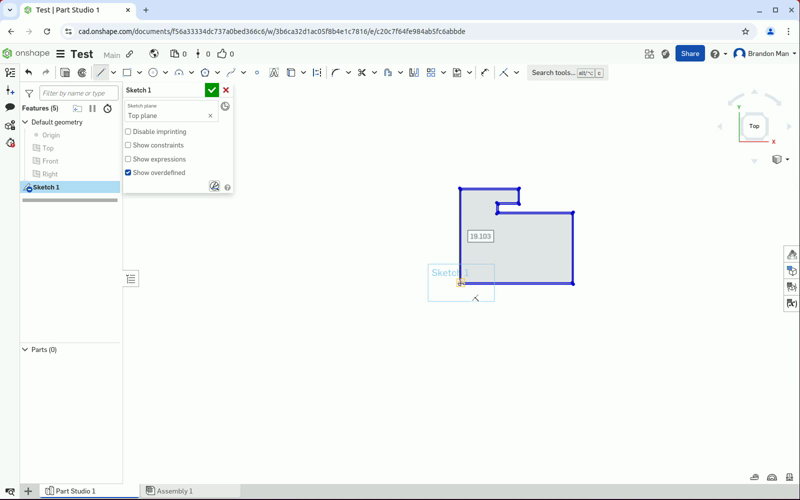
key(esc)
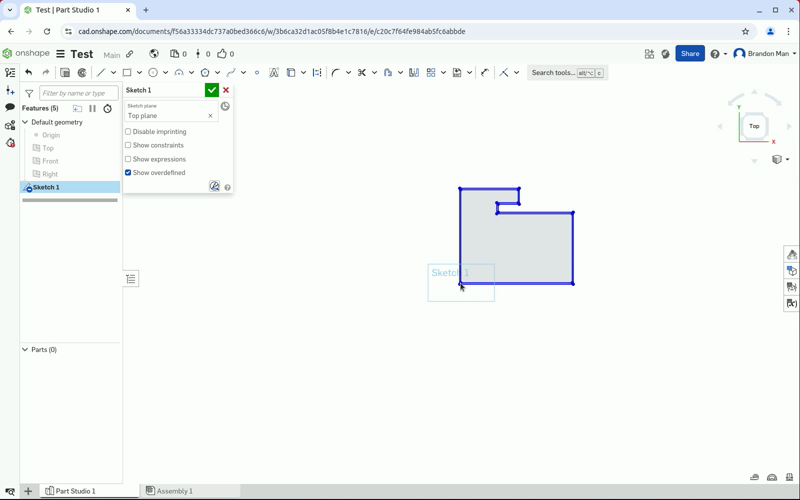
mouse_move(499, 189)
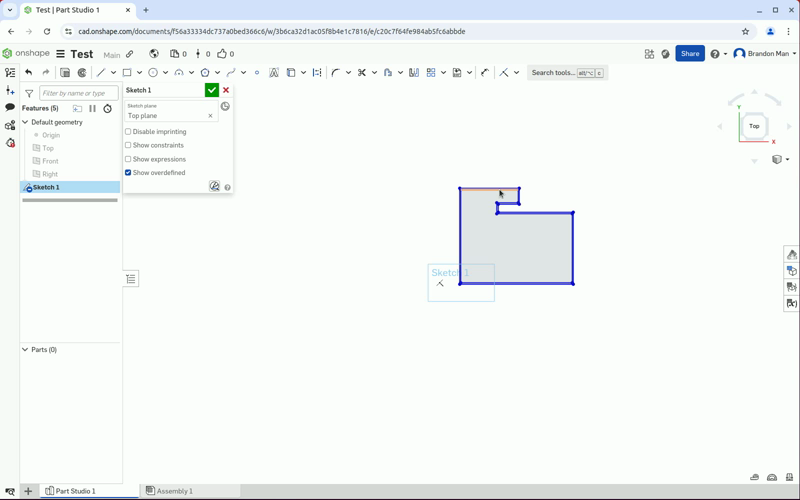
scroll(6)
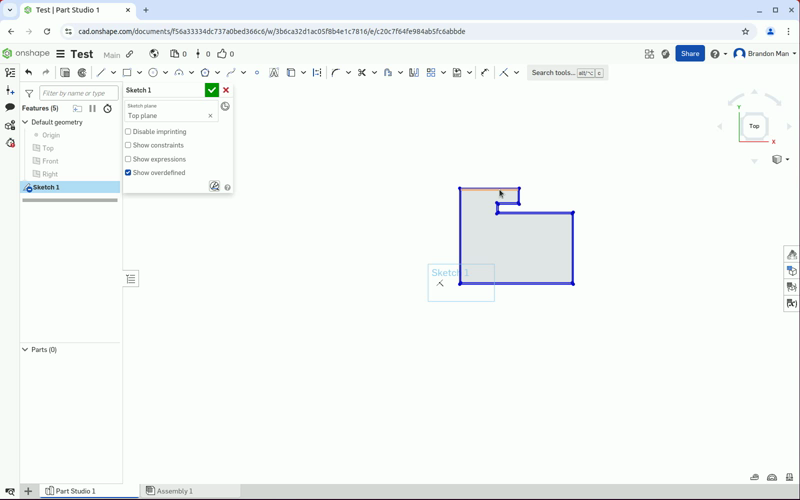
scroll(6)
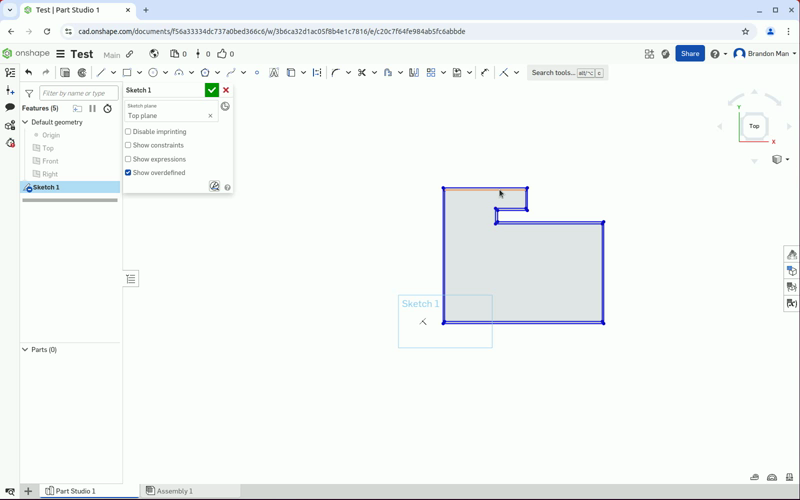
scroll(6)
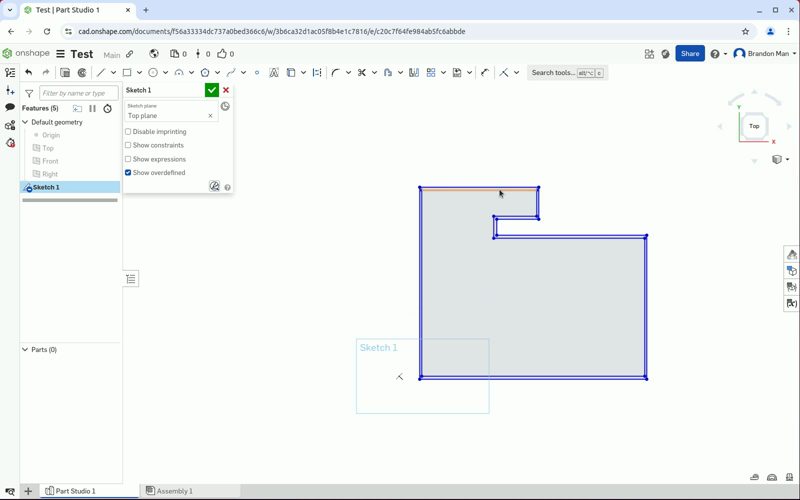
scroll(6)
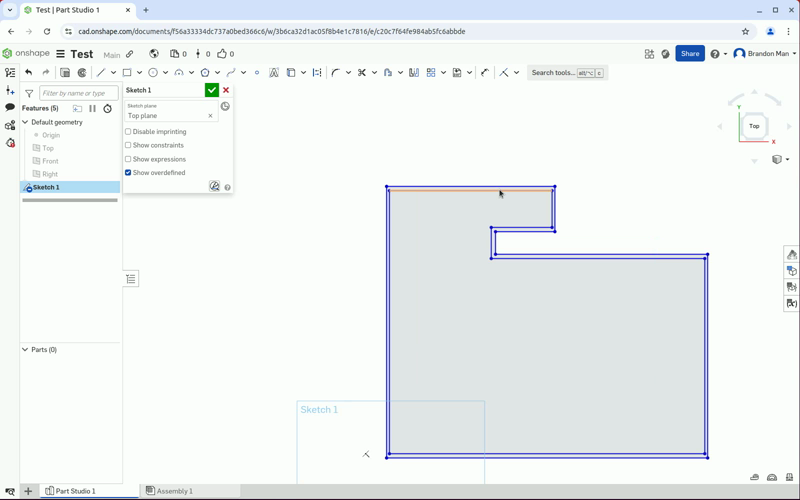
scroll(6)
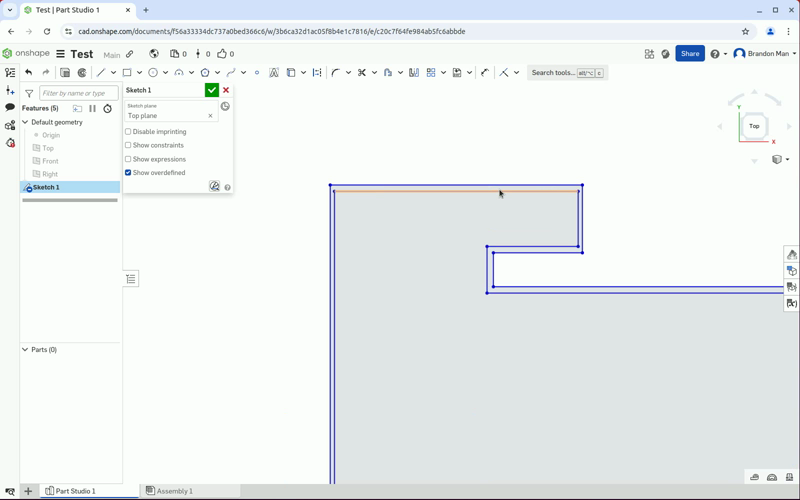
scroll(6)
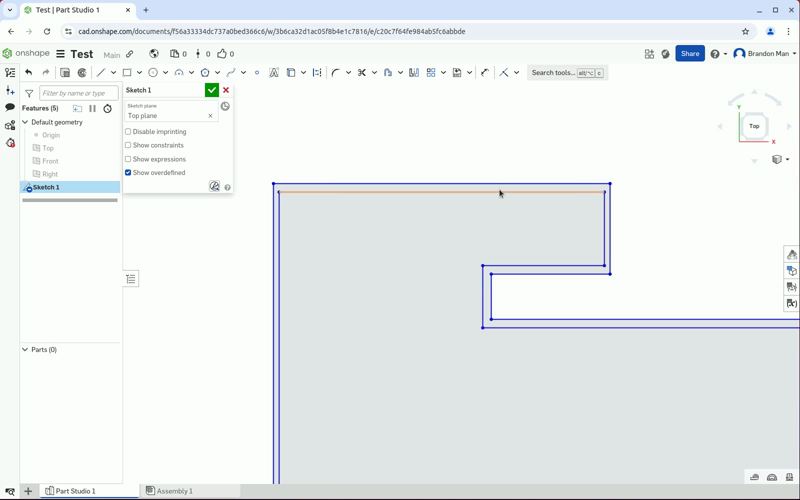
scroll(6)
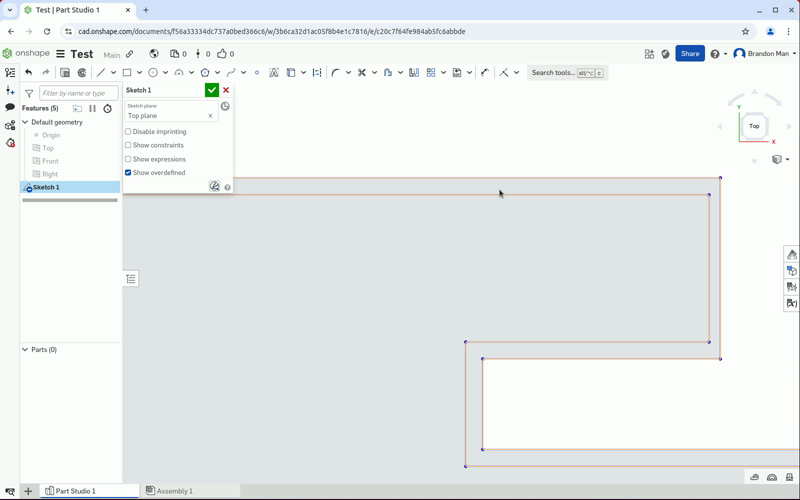
click(499, 189)
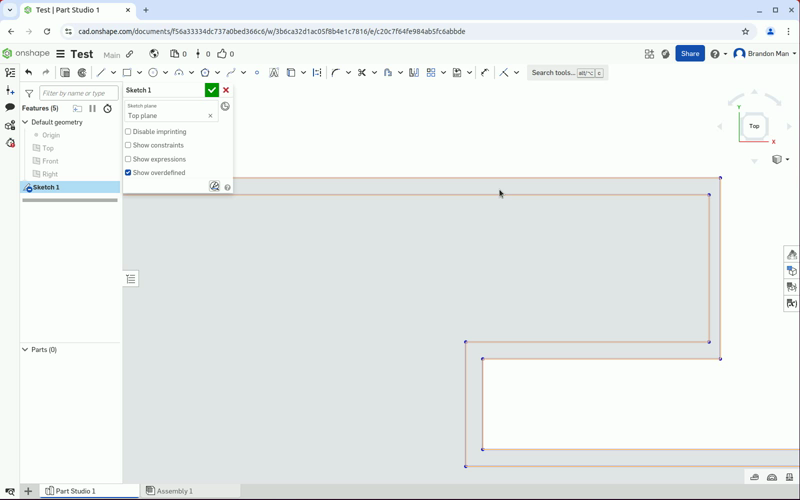
scroll(-6)
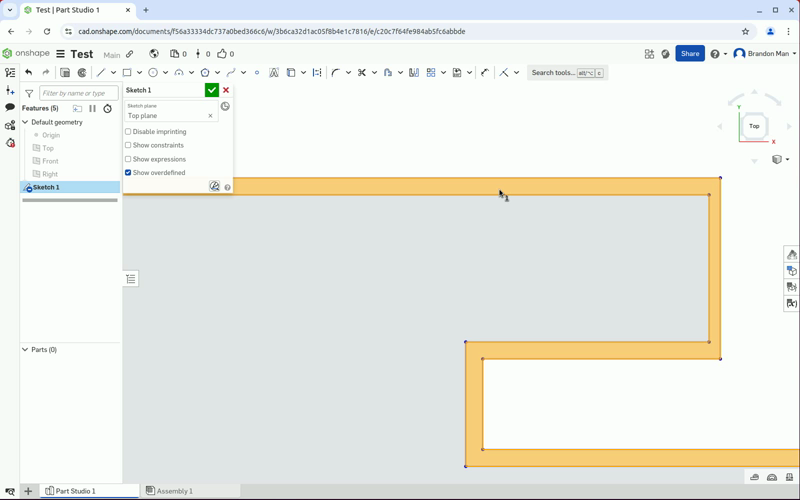
scroll(-6)
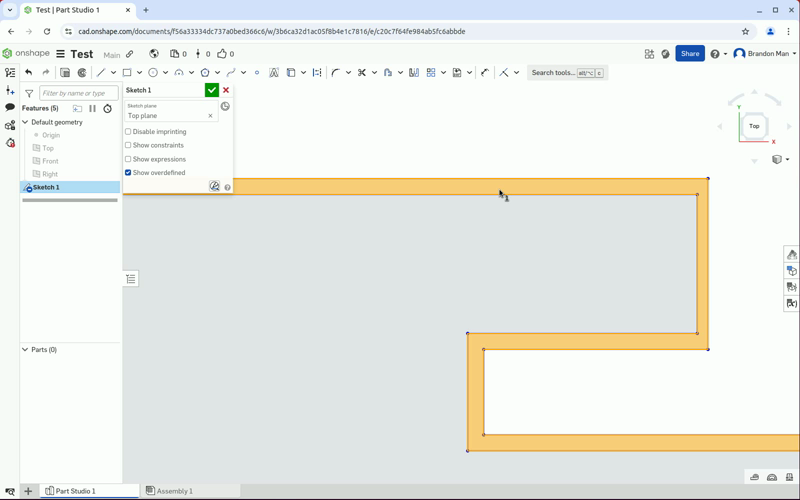
scroll(-6)
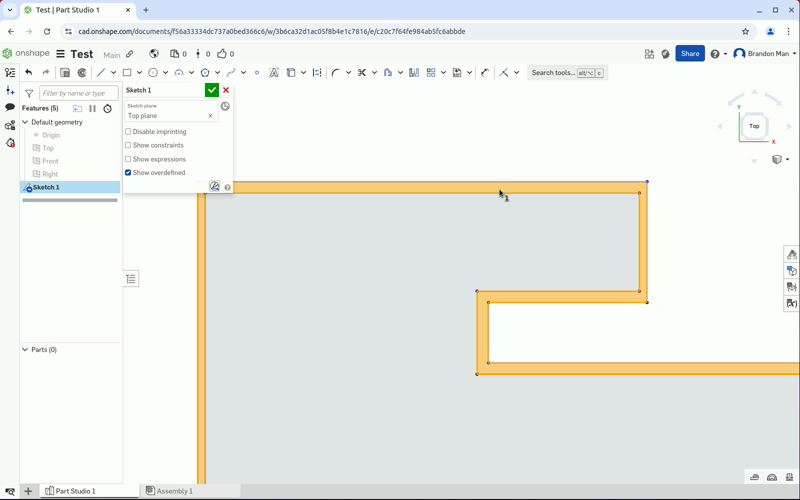
scroll(-6)
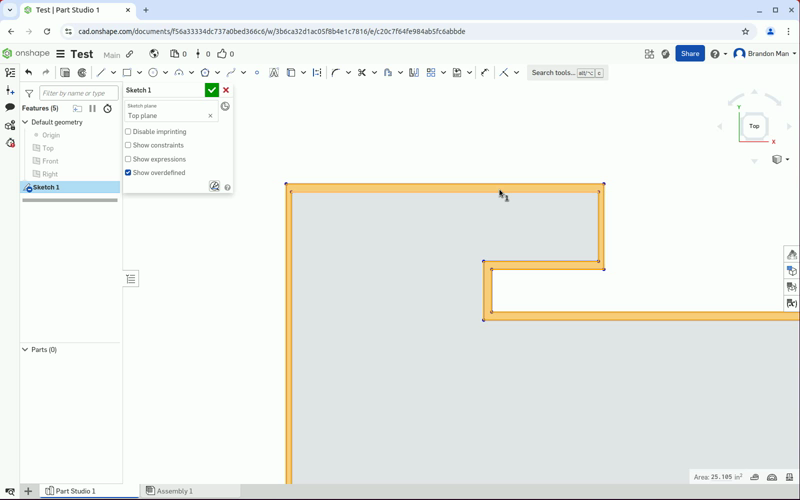
scroll(-6)
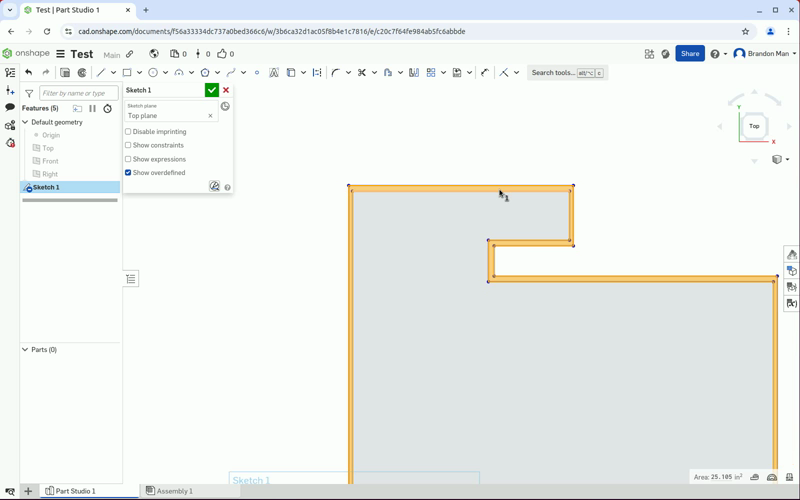
scroll(-6)
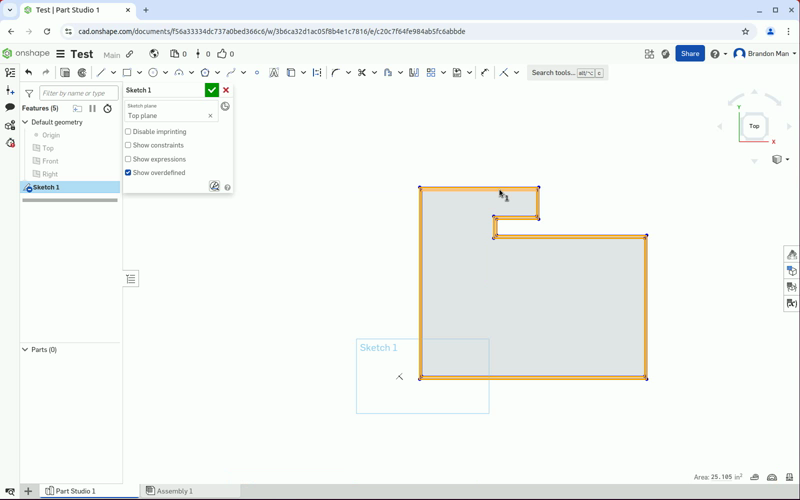
scroll(-6)
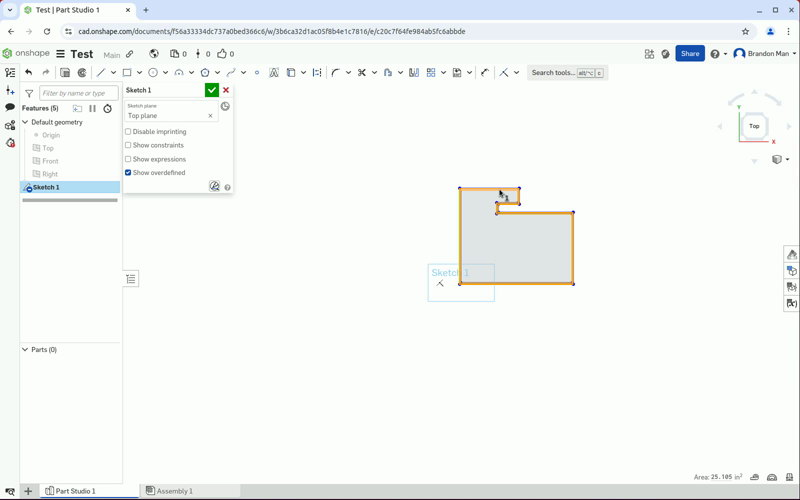
mouse_move(73, 352)
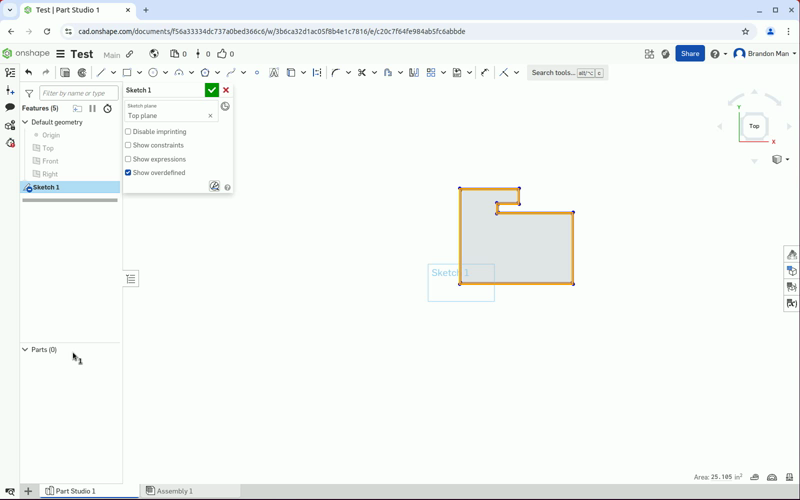
key(shift+y)
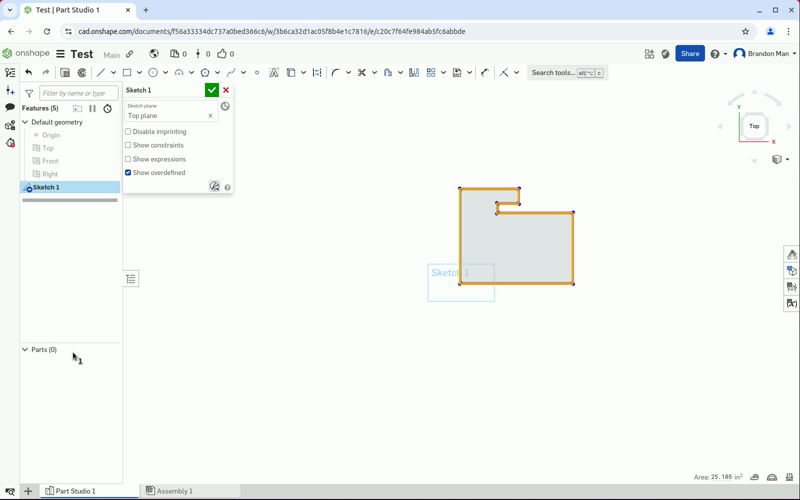
key(shift+e)
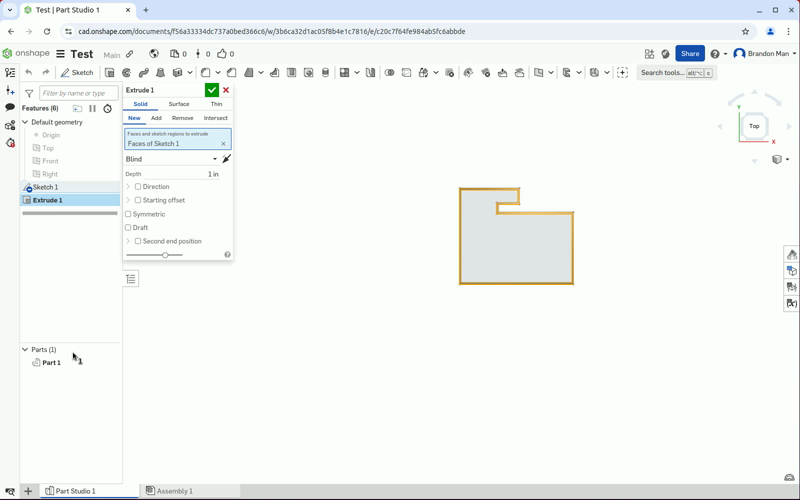
mouse_move(143, 106)
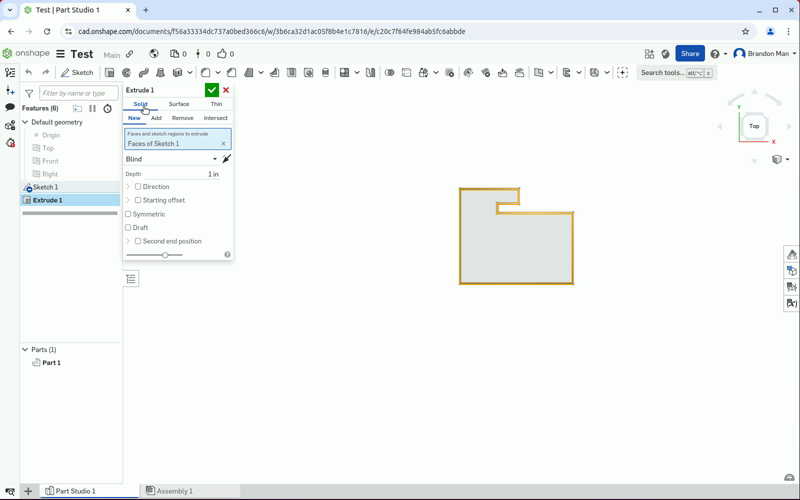
click(143, 106)
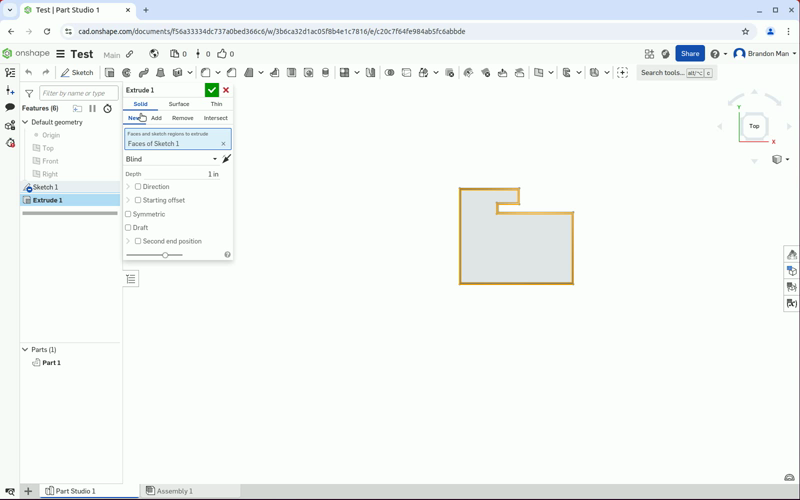
mouse_move(137, 120)
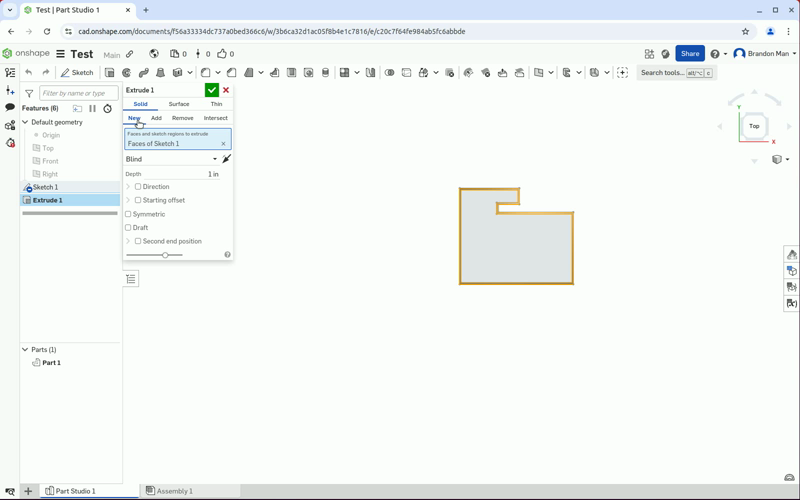
click(137, 120)
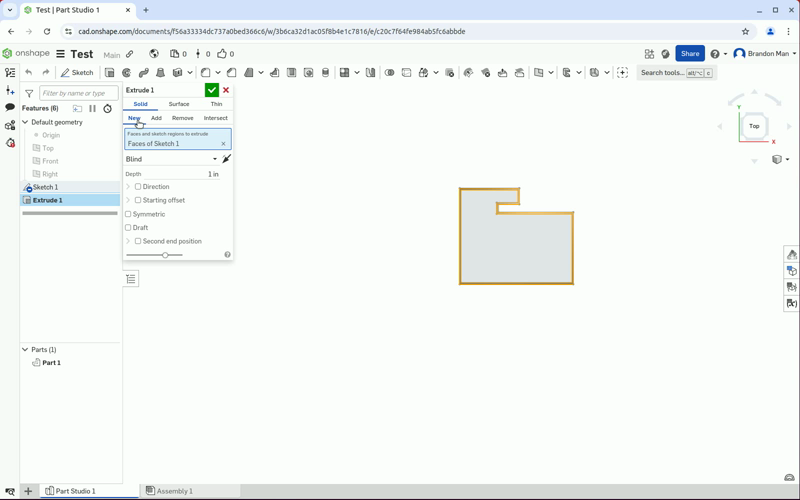
key(tab, 4)
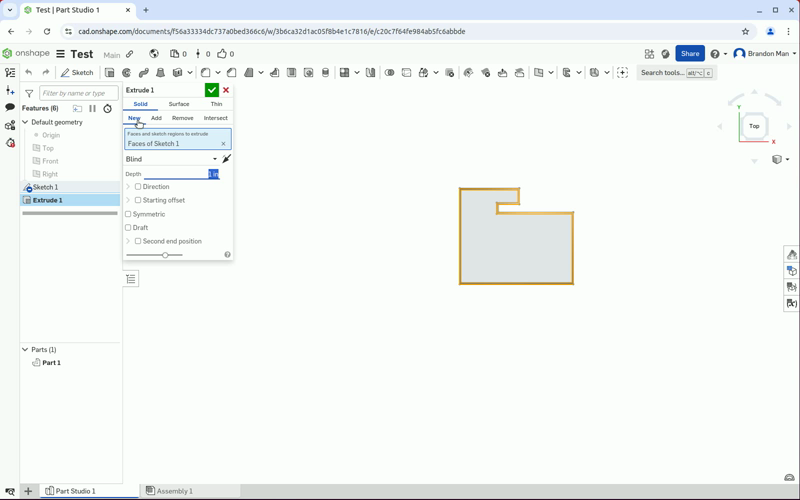
text(8.906)
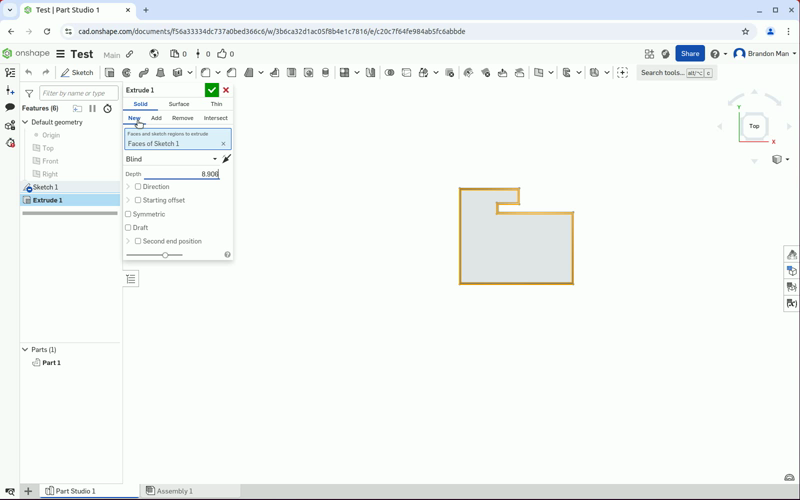
key(enter)
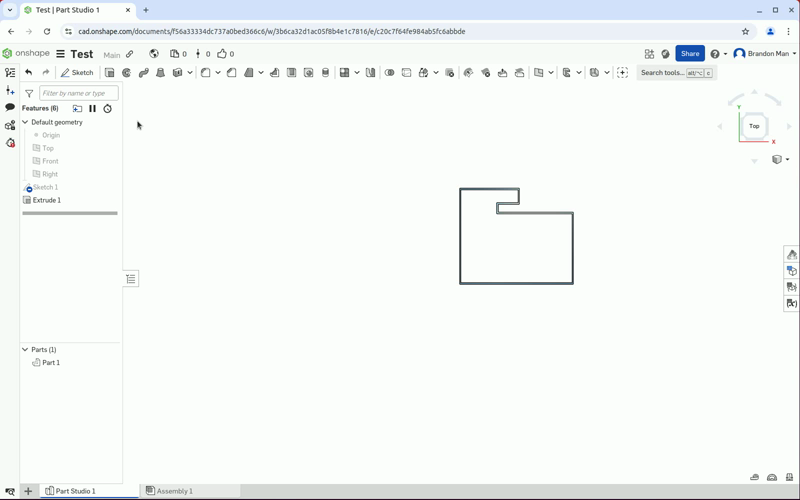
key(shift+h)
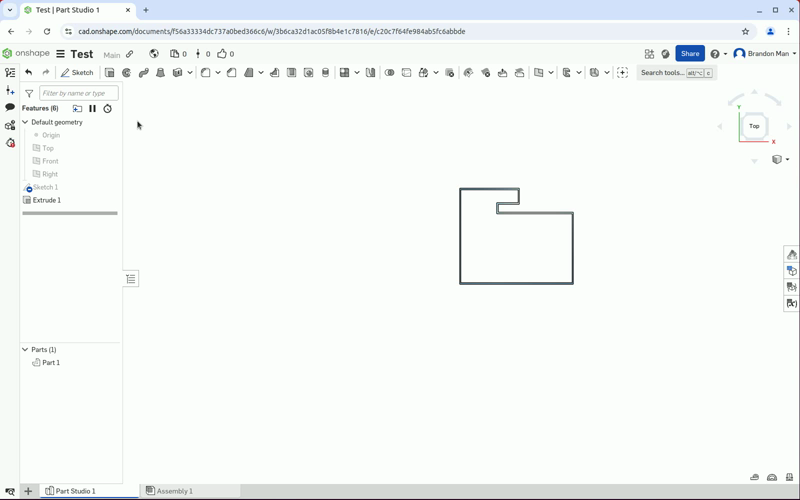
key(shift+h)
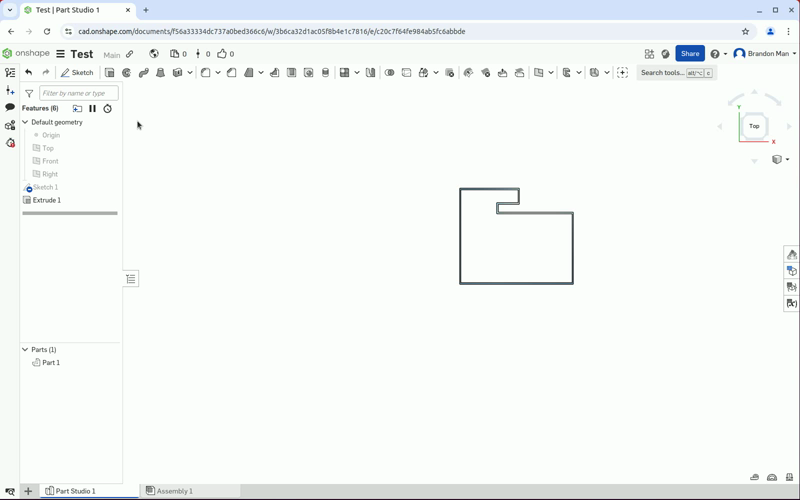
mouse_move(73, 189)
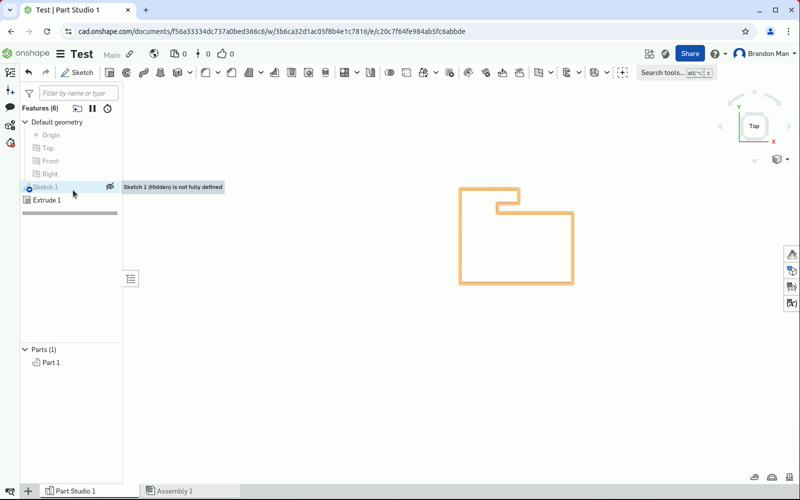
click(73, 189)
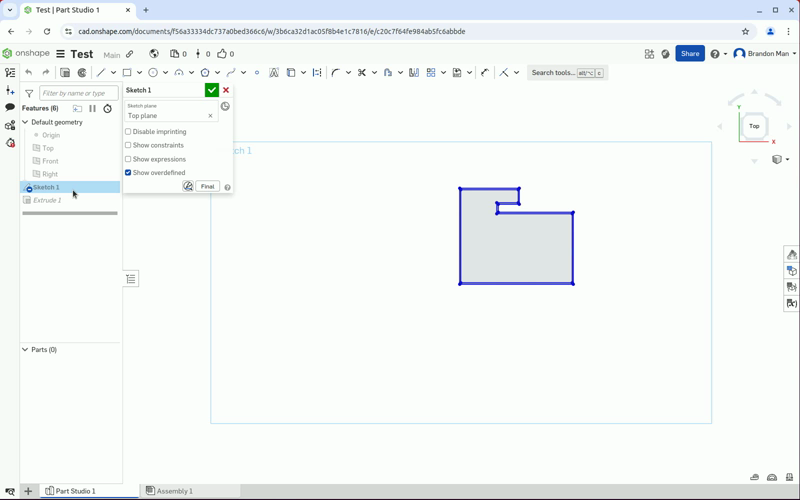
mouse_move(229, 92)
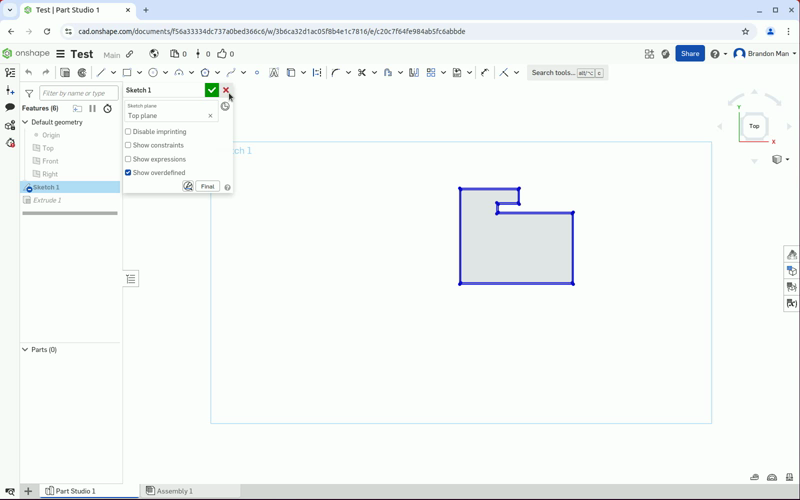
click(229, 92)
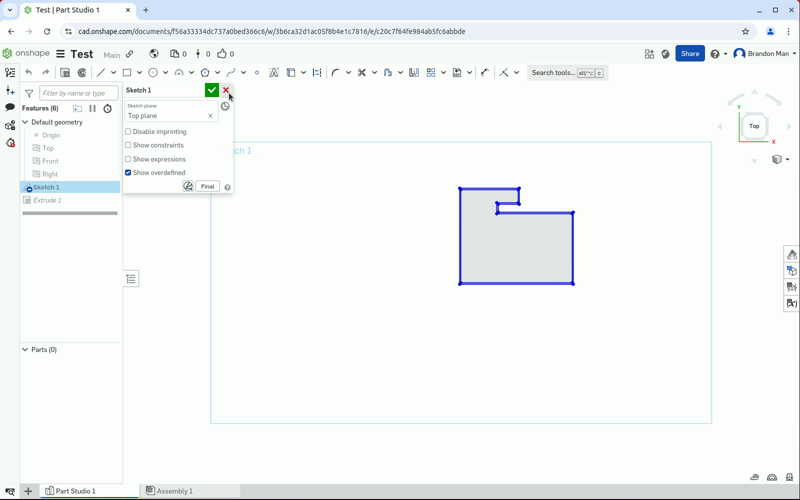
key(shift+s)
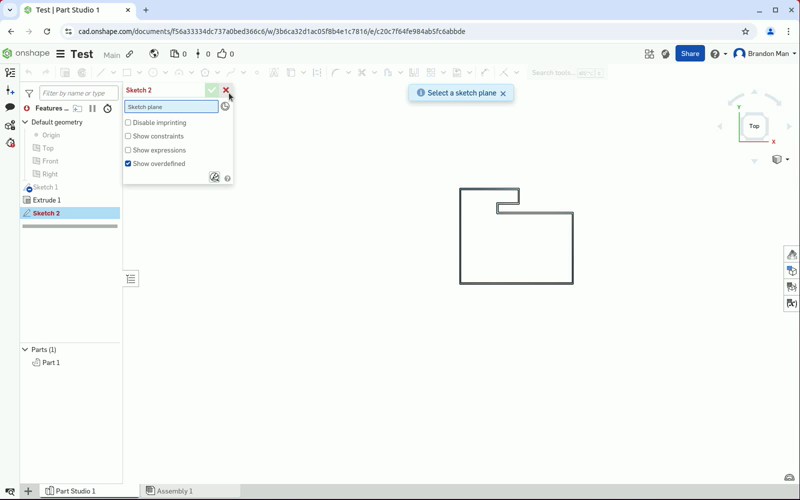
mouse_move(73, 150)
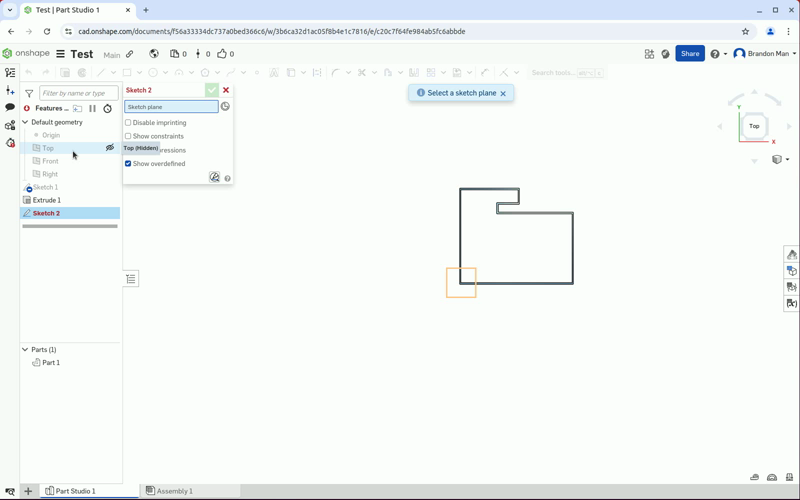
click(73, 150)
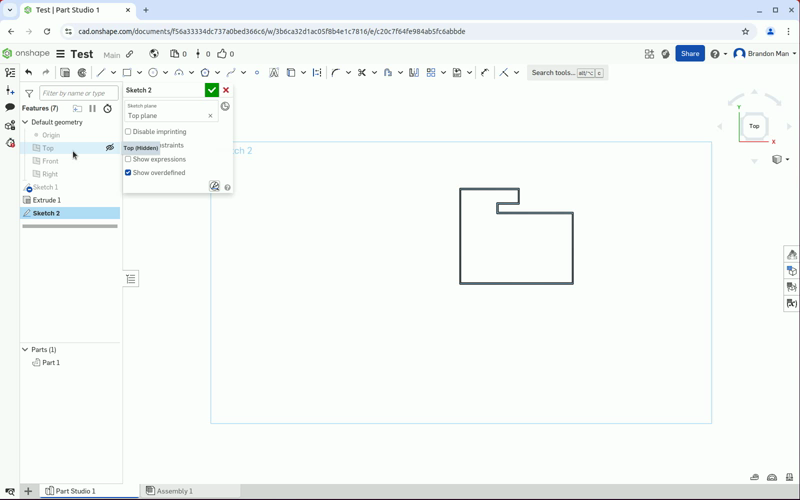
mouse_move(73, 352)
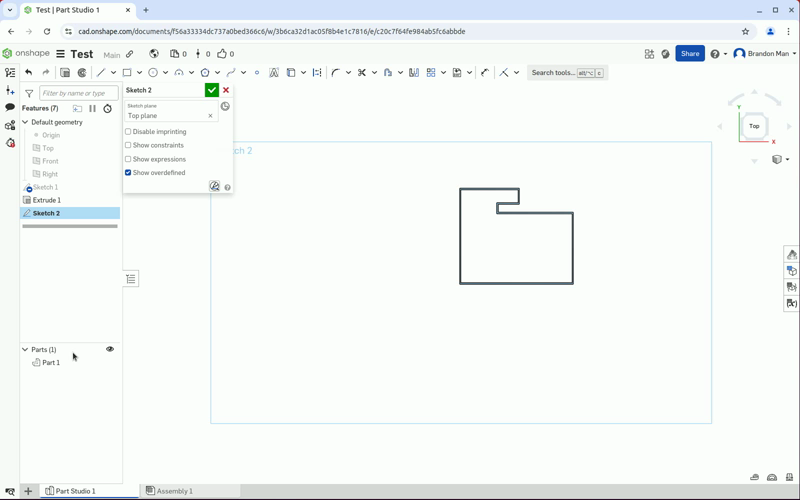
key(y)
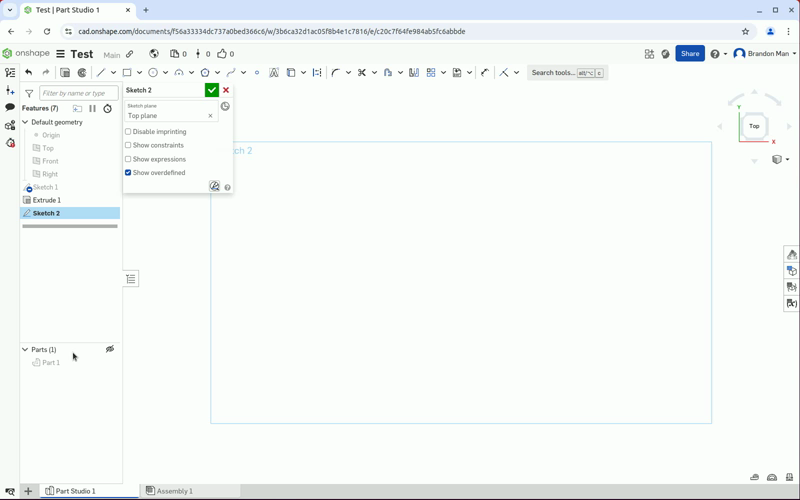
key(l)
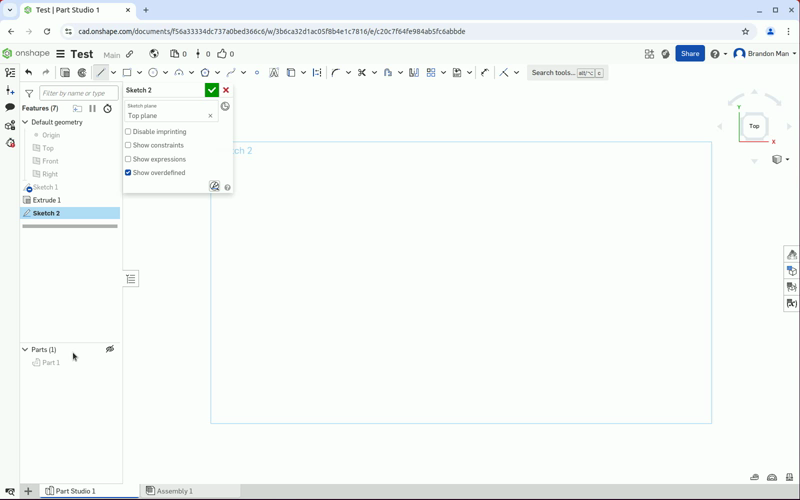
key_down(shift)
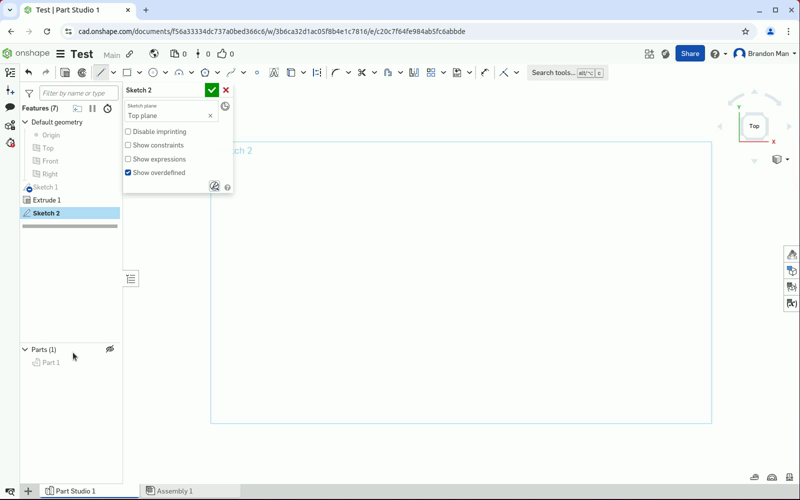
mouse_move(459, 284)
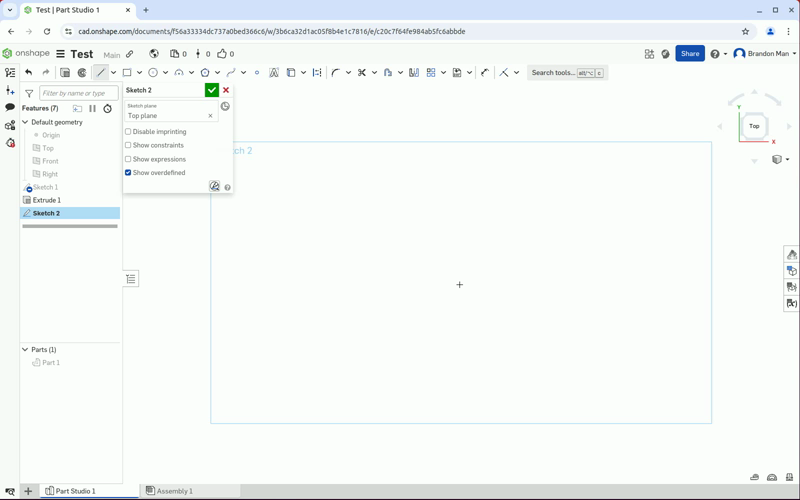
click(459, 284)
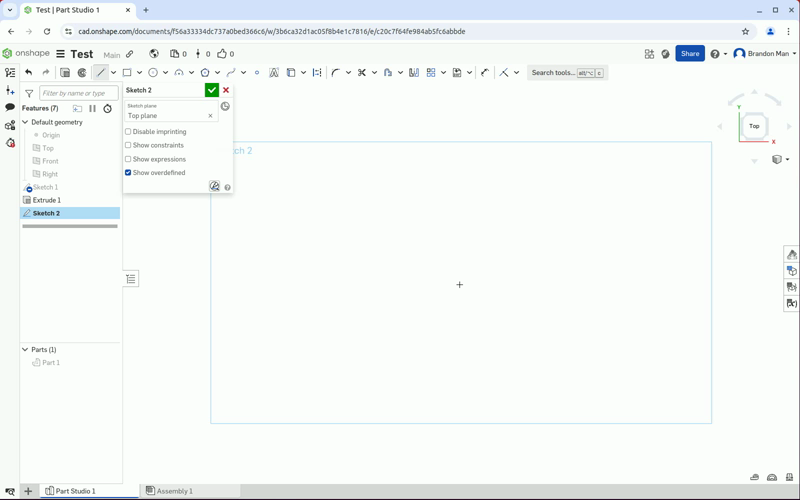
key_up(shift)
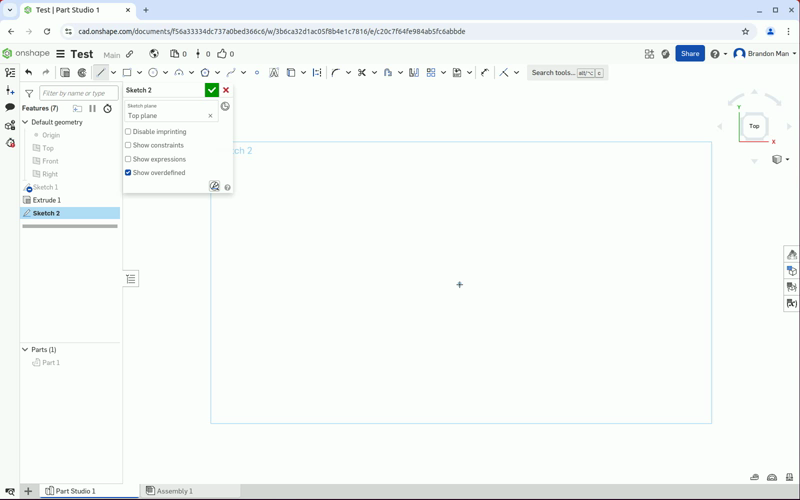
key_down(shift)
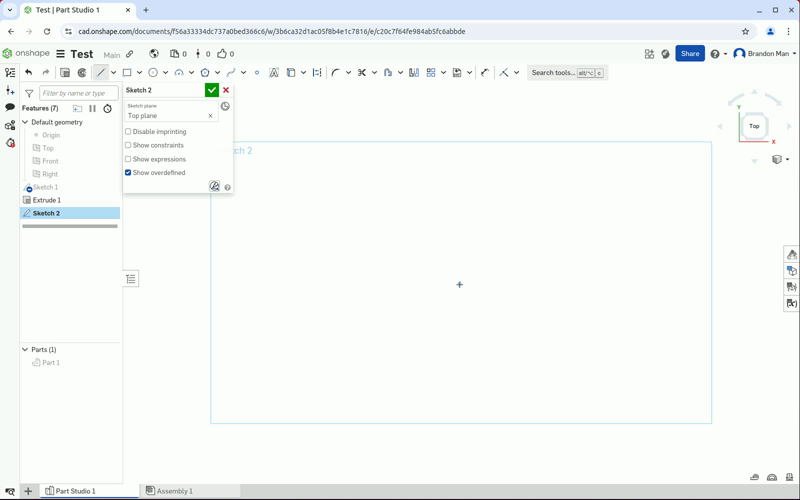
mouse_move(573, 284)
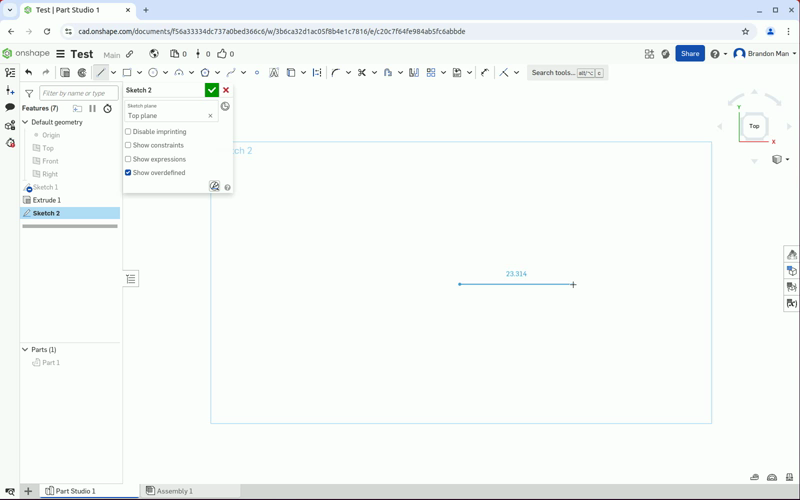
click(573, 284)
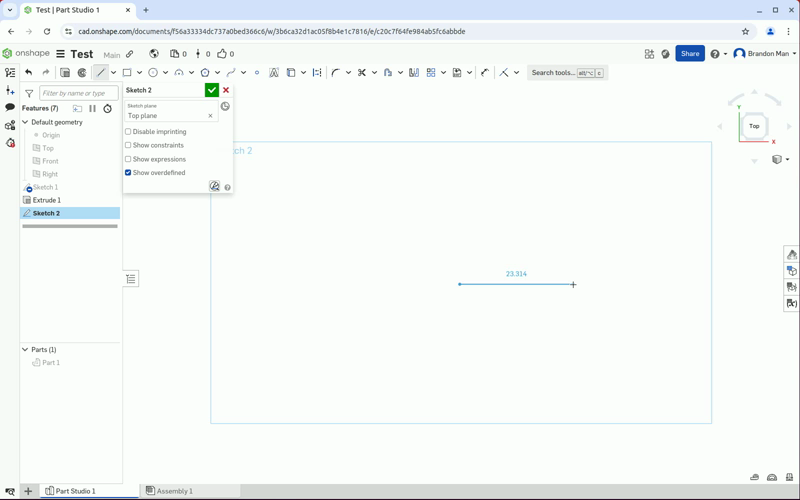
key_up(shift)
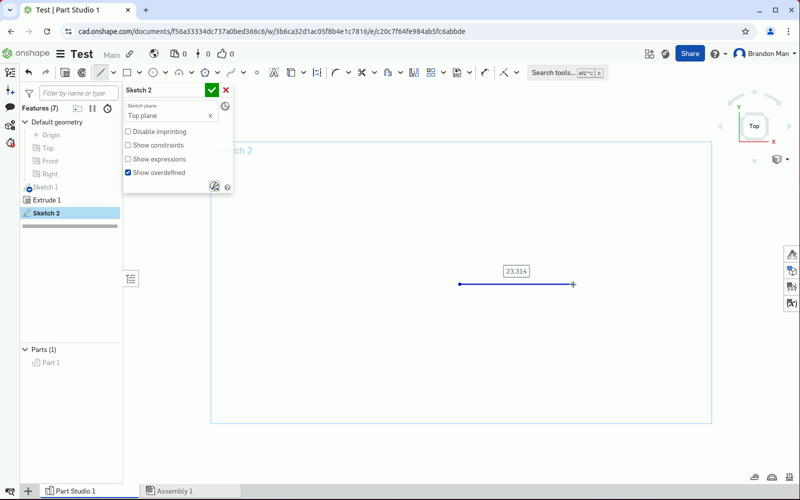
key_down(shift)
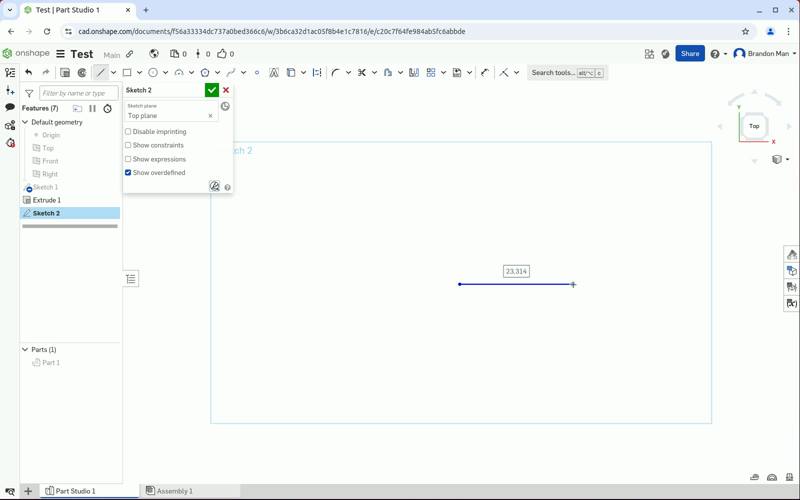
mouse_move(573, 212)
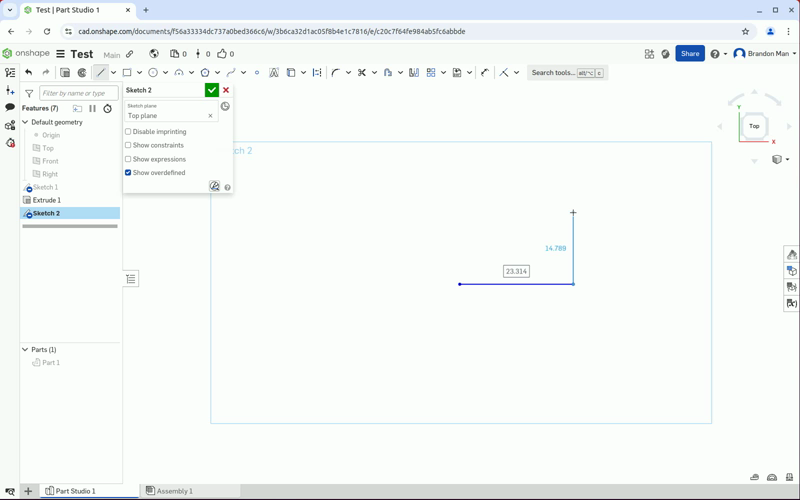
click(573, 212)
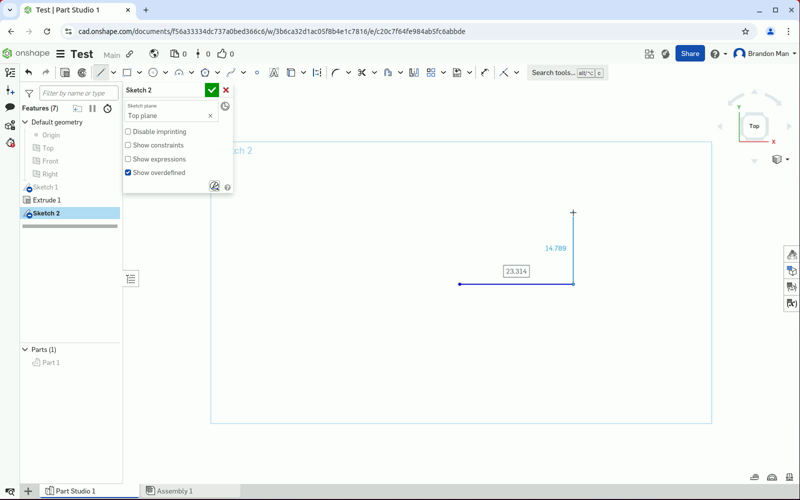
key_up(shift)
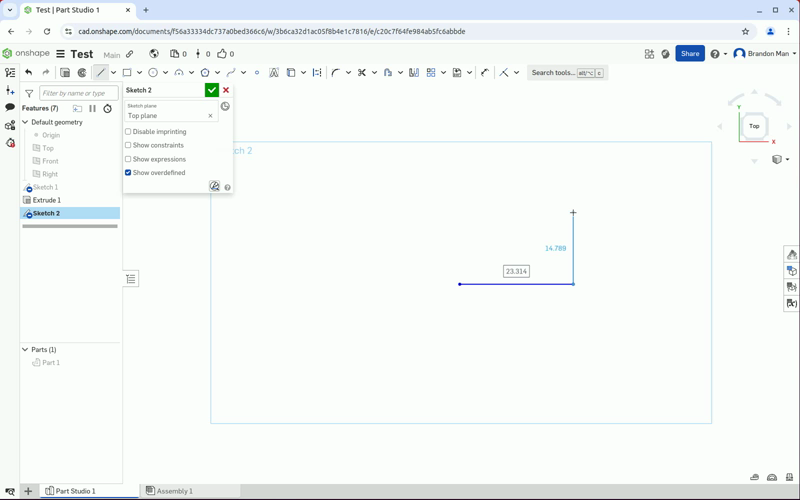
key_down(shift)
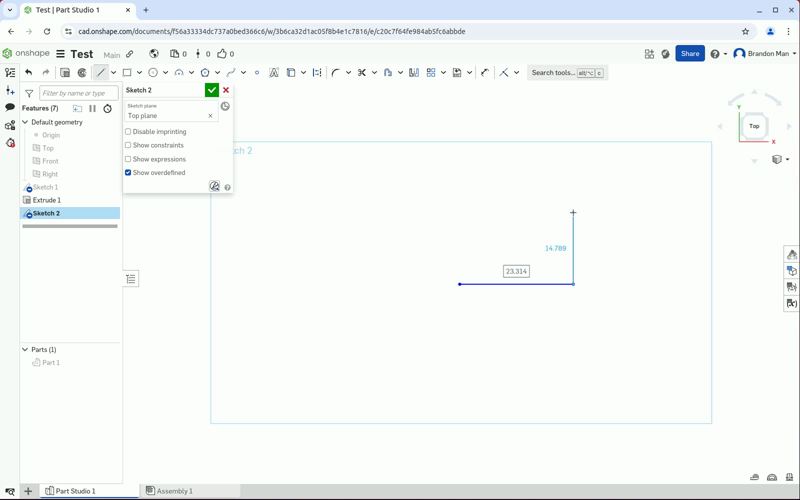
mouse_move(498, 212)
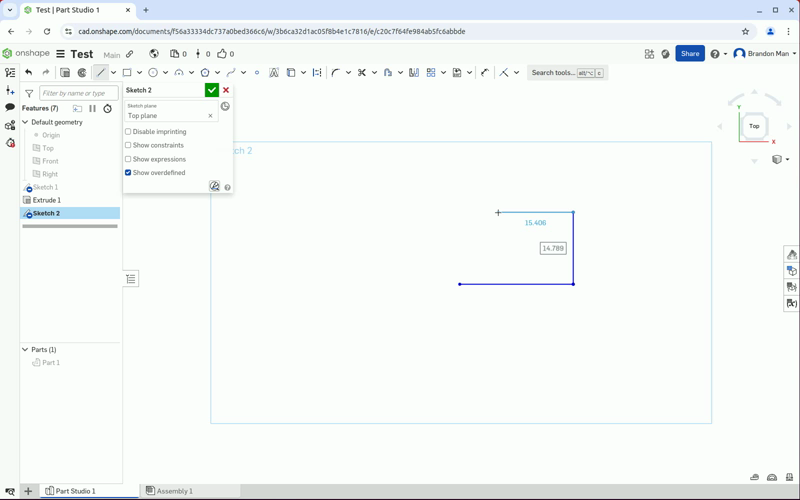
click(498, 212)
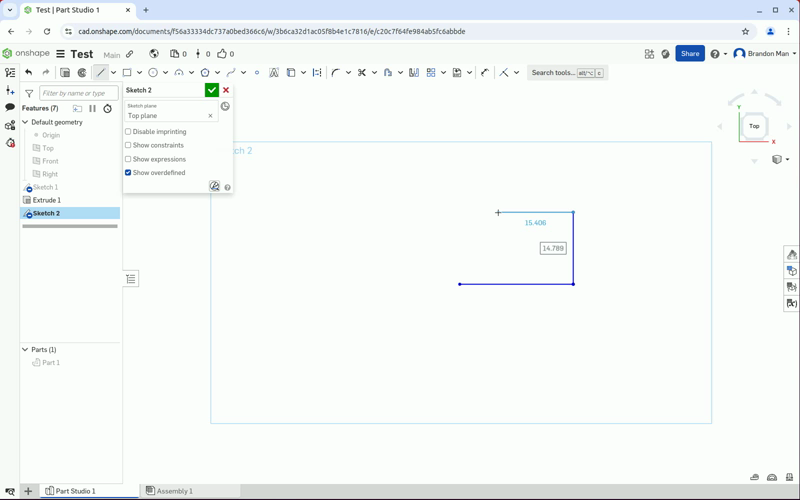
key_up(shift)
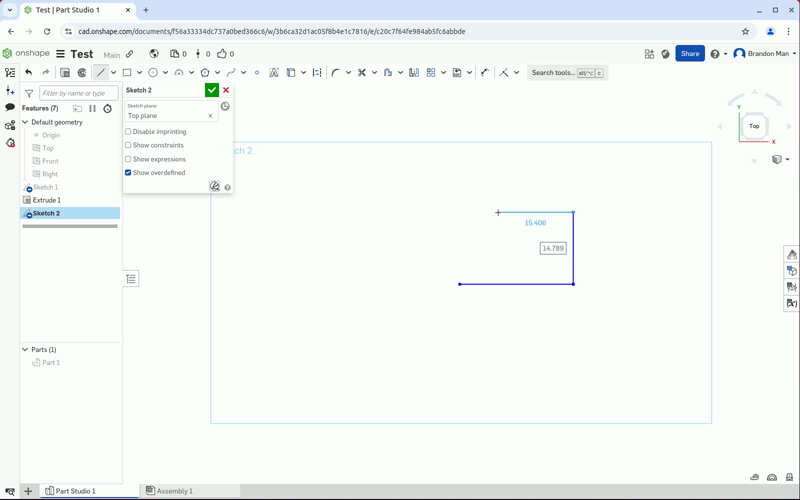
key_down(shift)
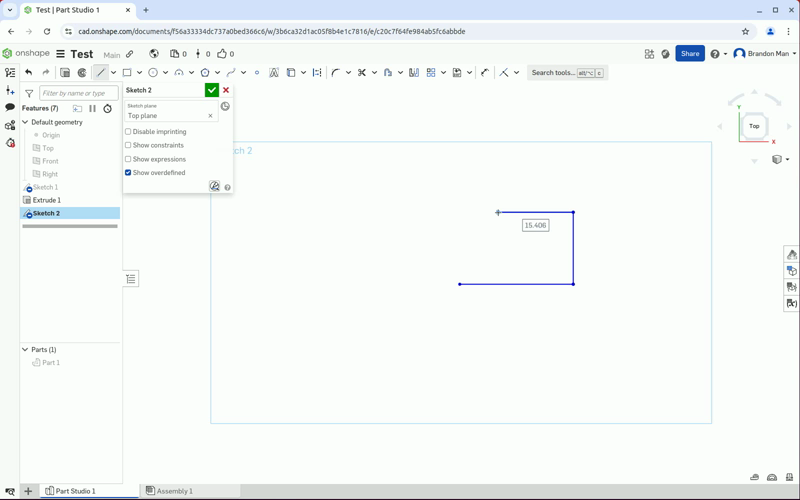
mouse_move(528, 212)
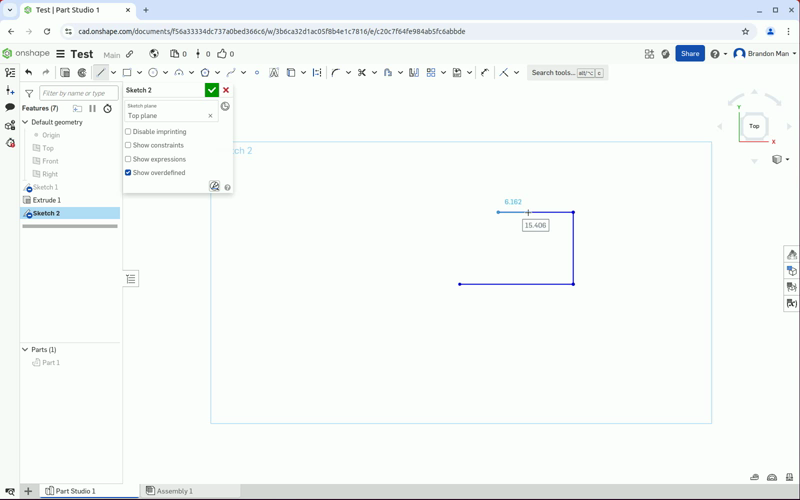
mouse_move(498, 204)
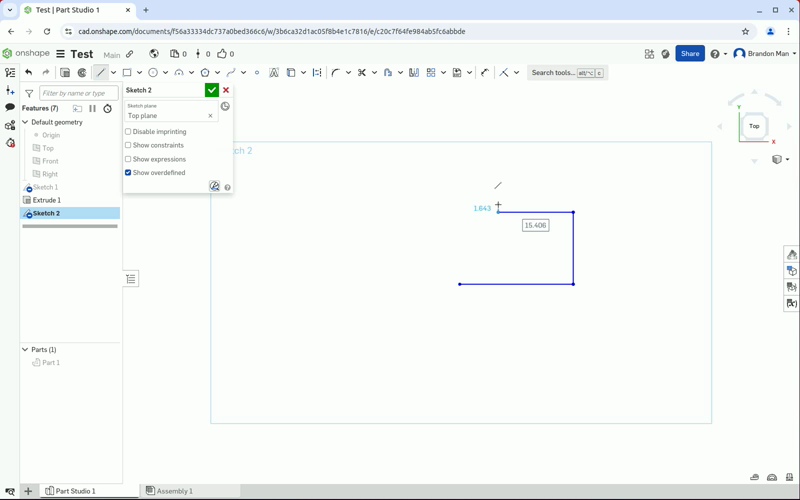
click(498, 204)
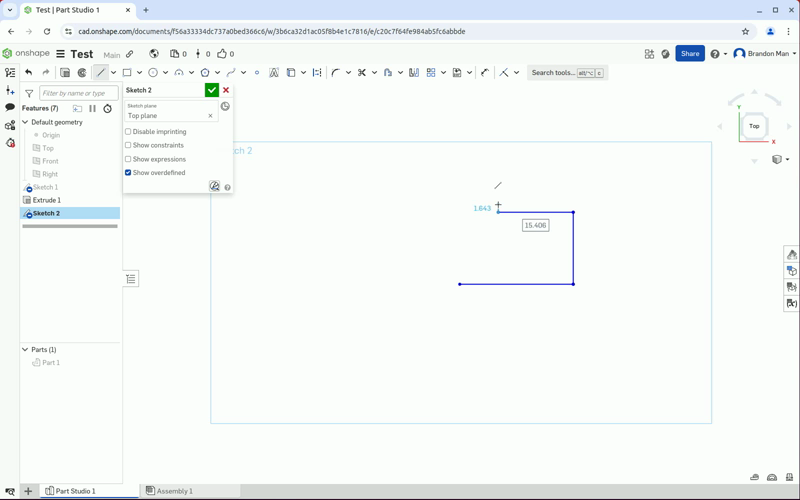
key_up(shift)
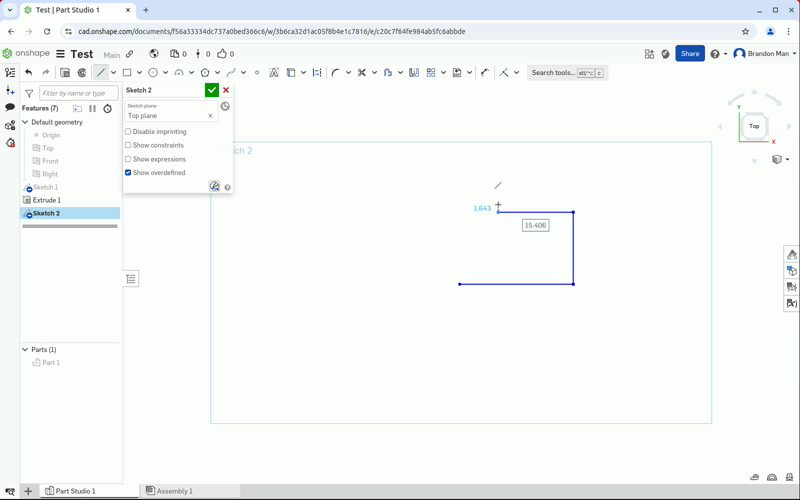
key_down(shift)
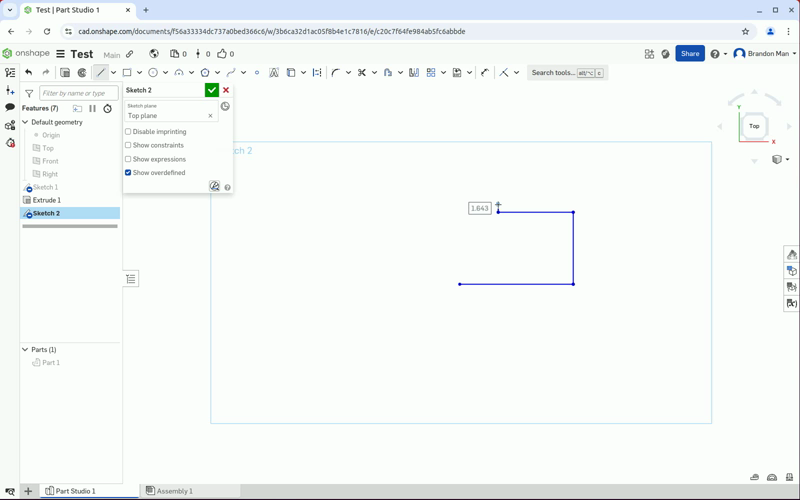
mouse_move(528, 204)
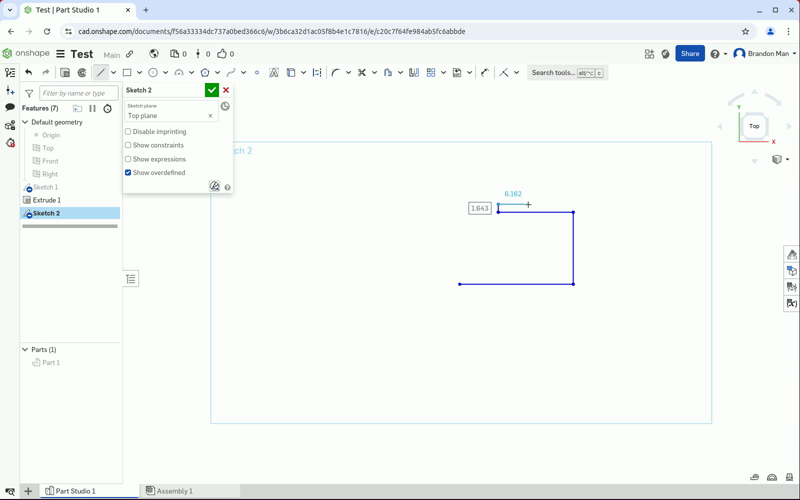
mouse_move(519, 204)
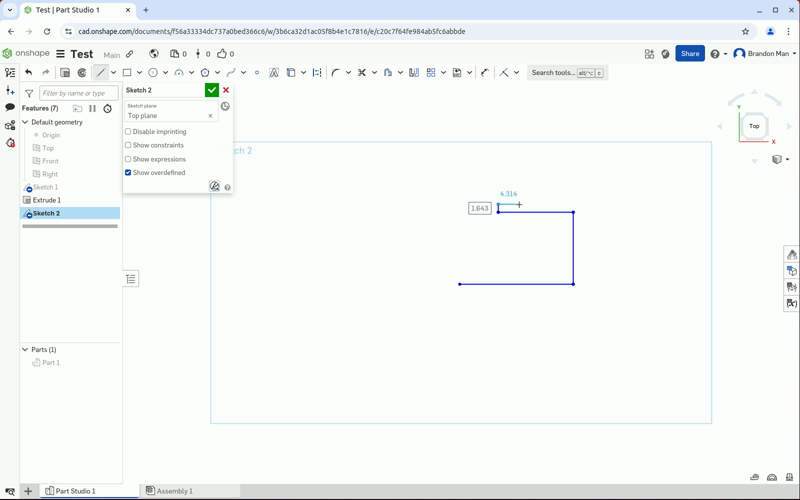
click(519, 204)
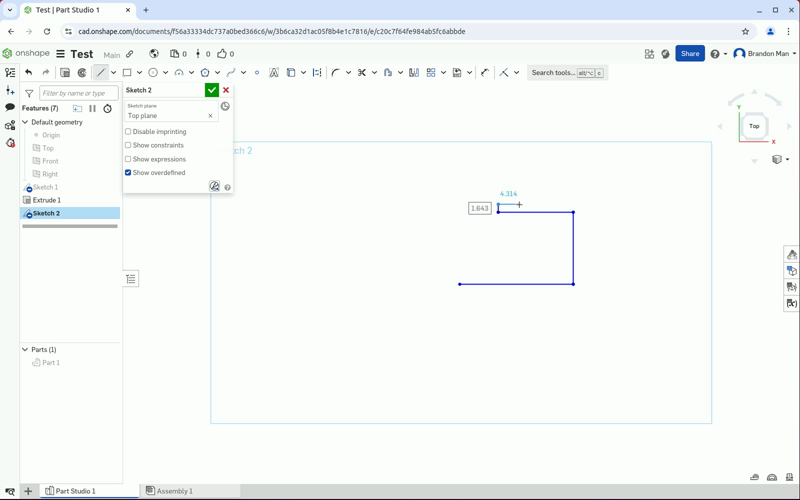
key_up(shift)
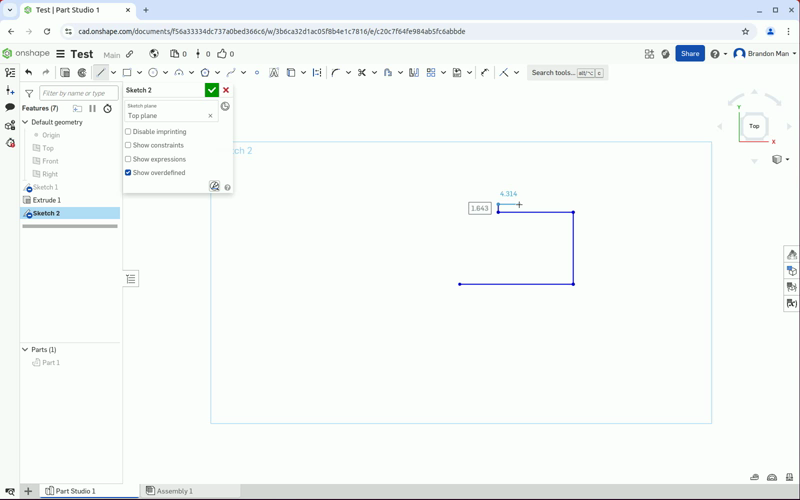
key_down(shift)
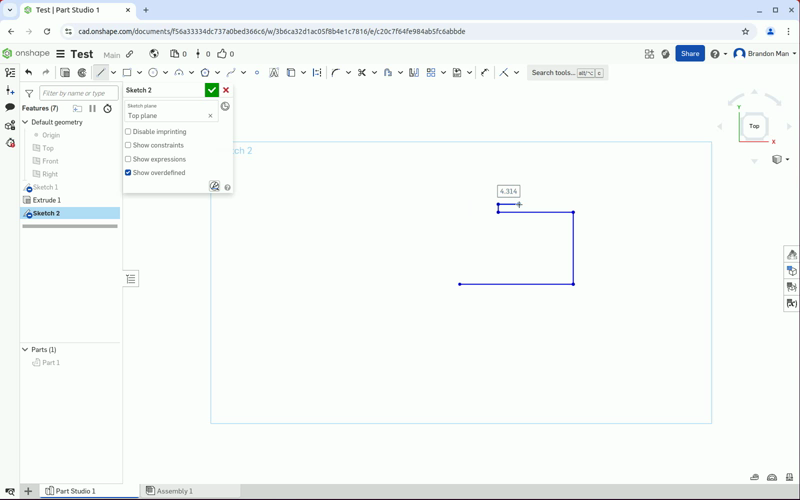
mouse_move(549, 204)
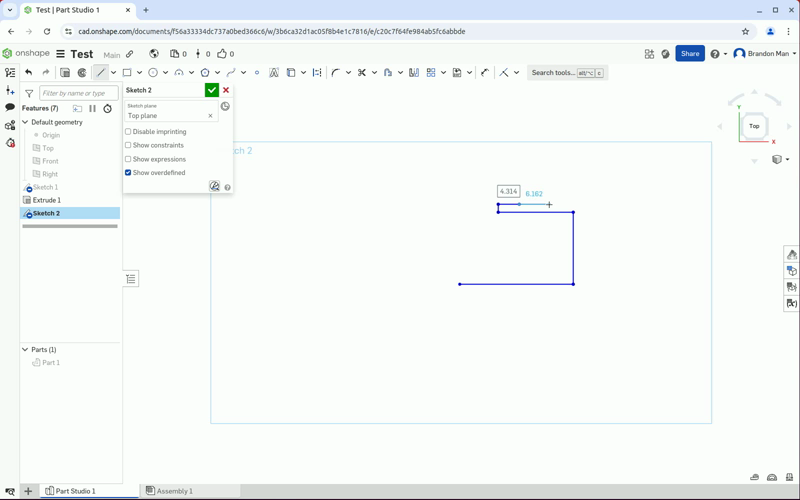
mouse_move(519, 188)
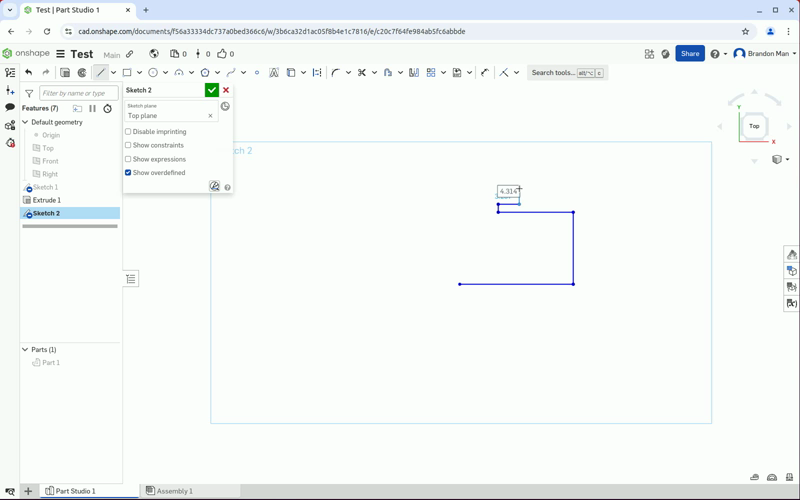
click(519, 188)
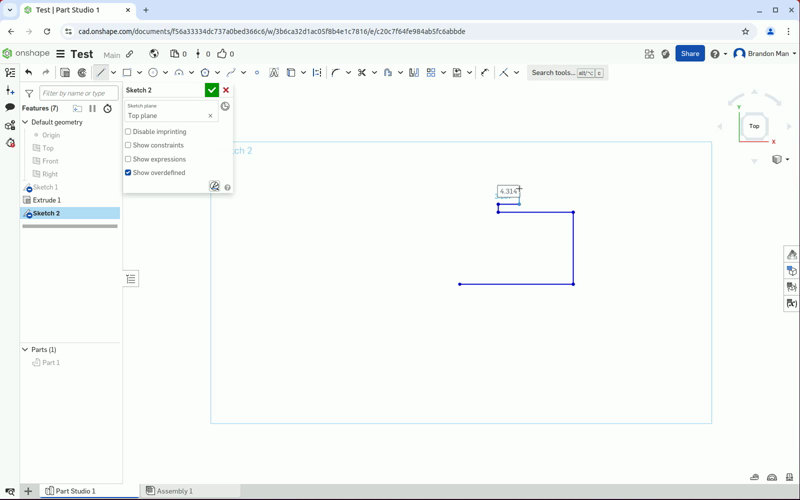
key_up(shift)
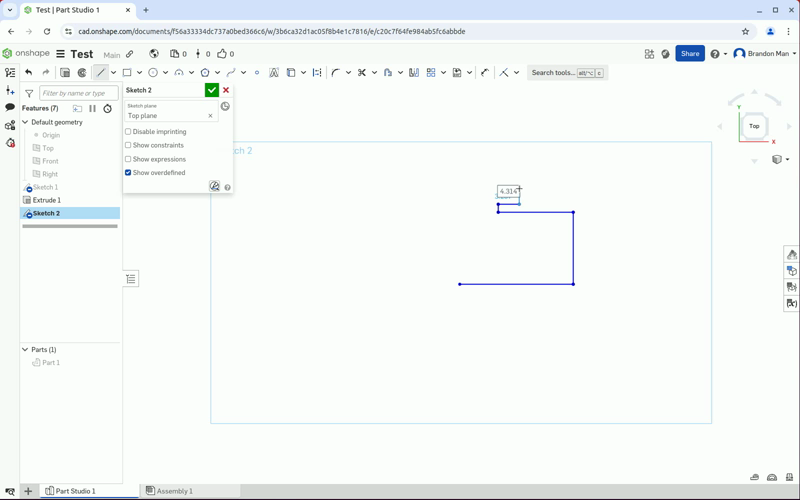
key_down(shift)
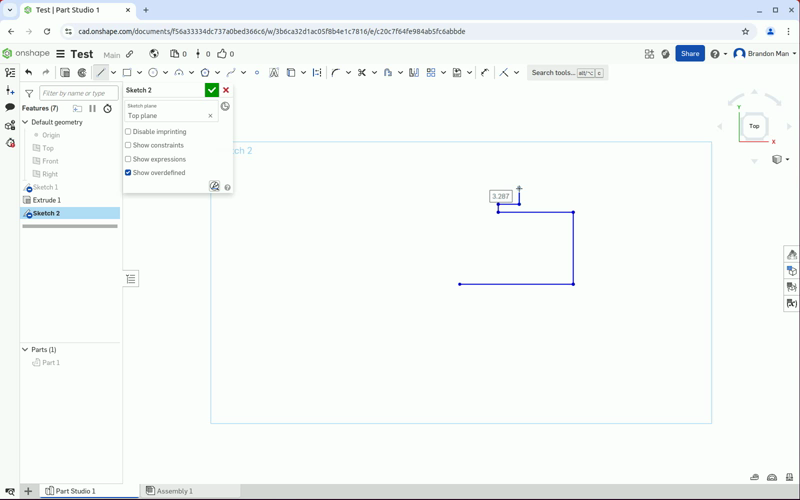
mouse_move(549, 188)
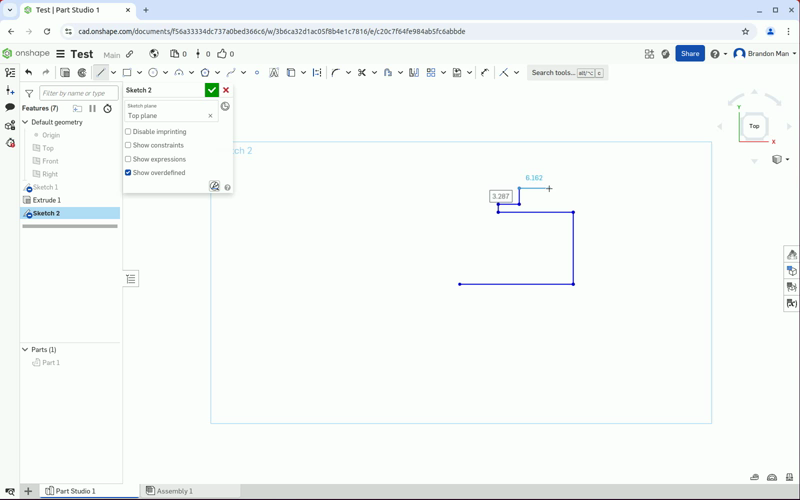
mouse_move(459, 188)
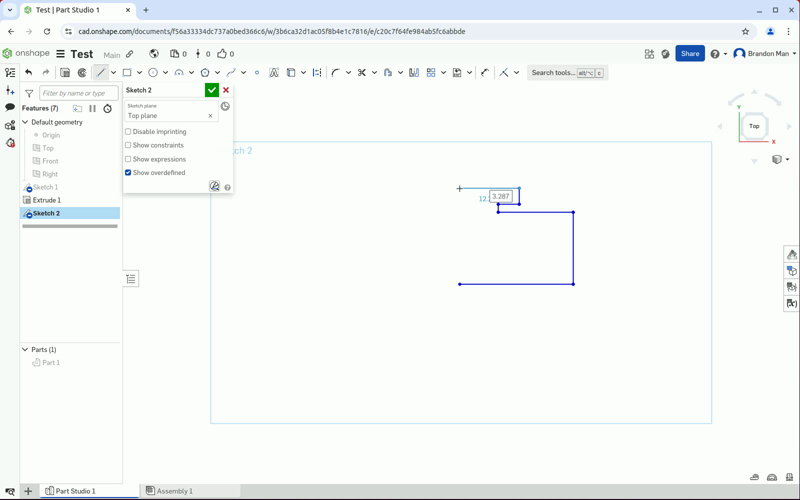
click(459, 188)
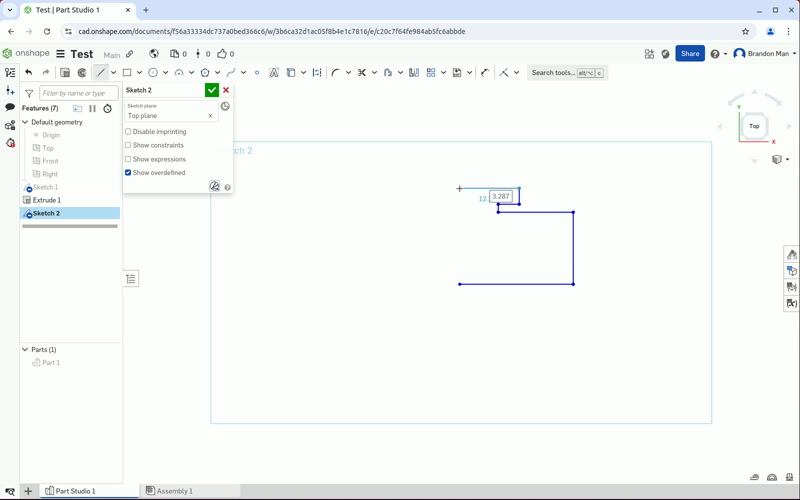
key_up(shift)
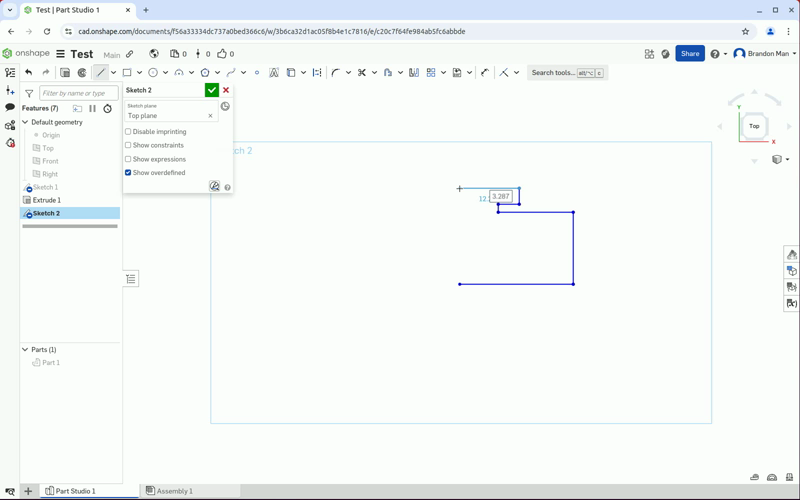
key_down(shift)
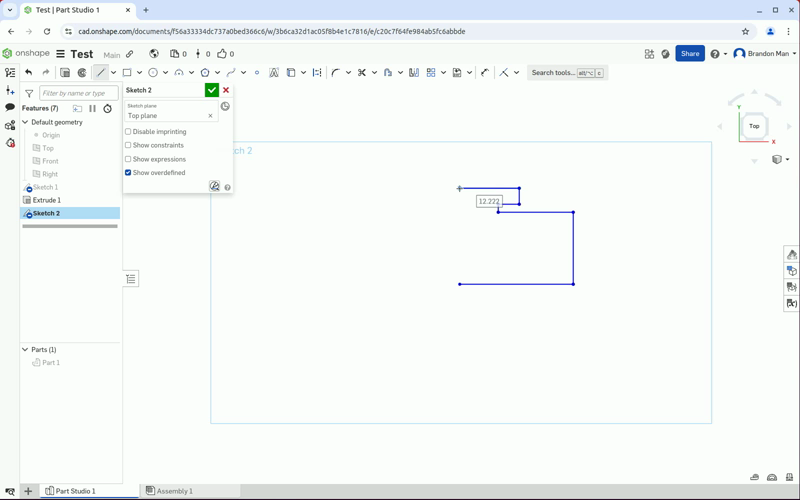
mouse_move(459, 284)
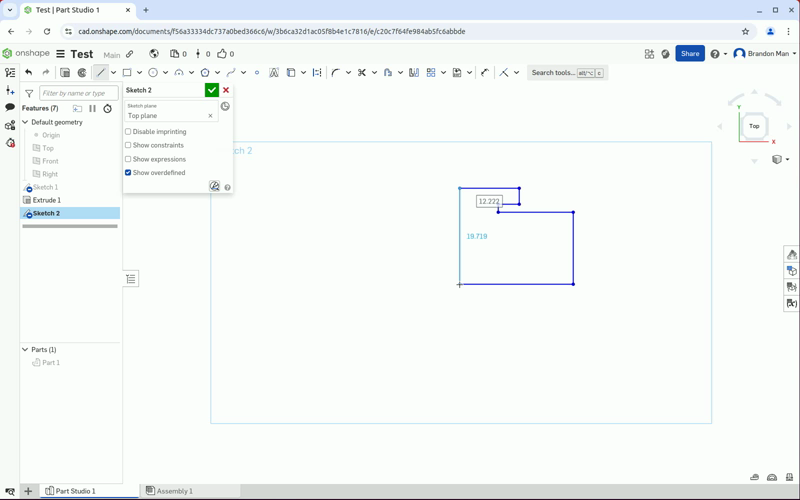
key_up(shift)
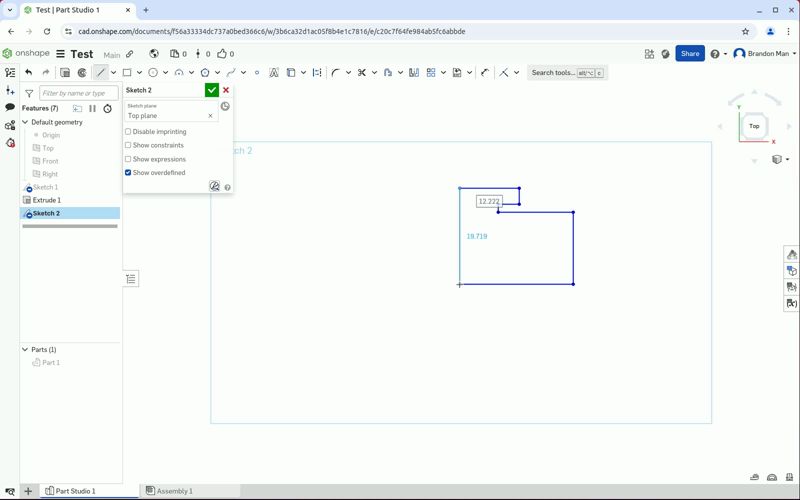
click(459, 284)
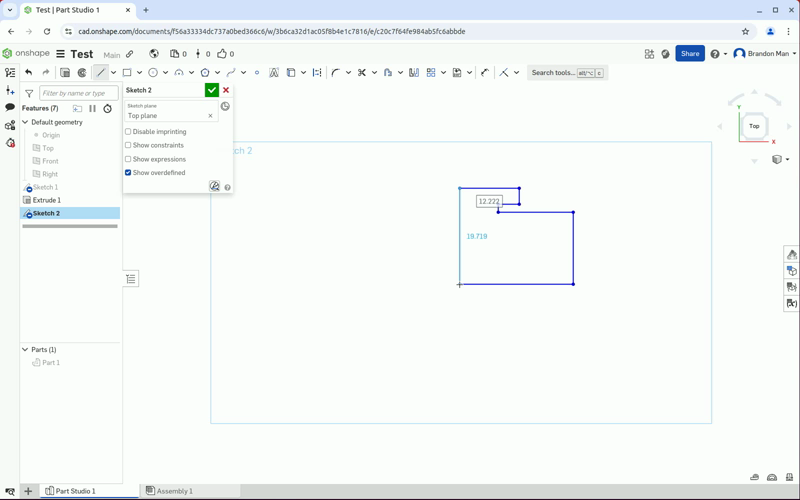
key(esc)
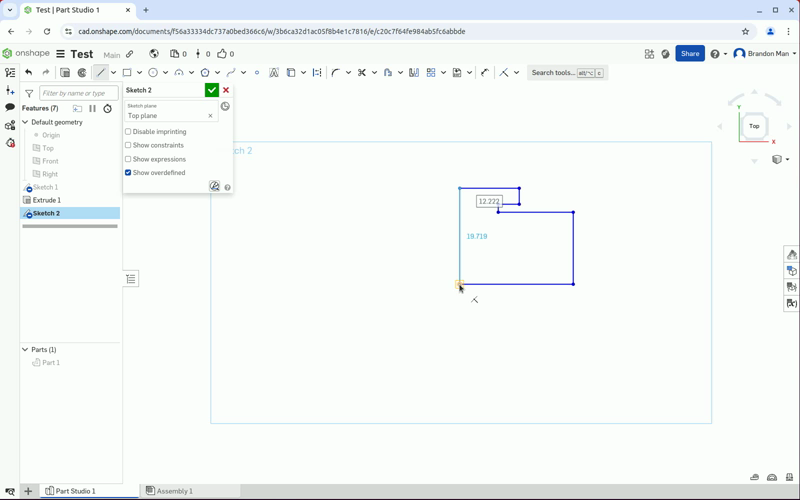
mouse_move(526, 226)
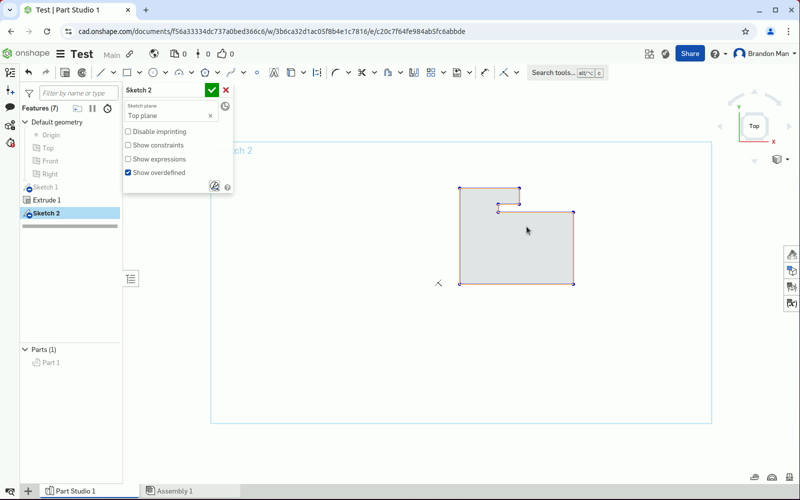
click(526, 226)
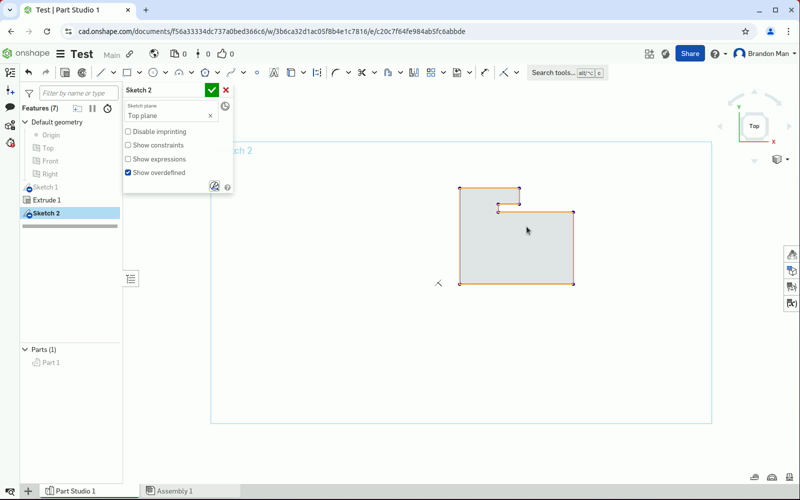
mouse_move(73, 352)
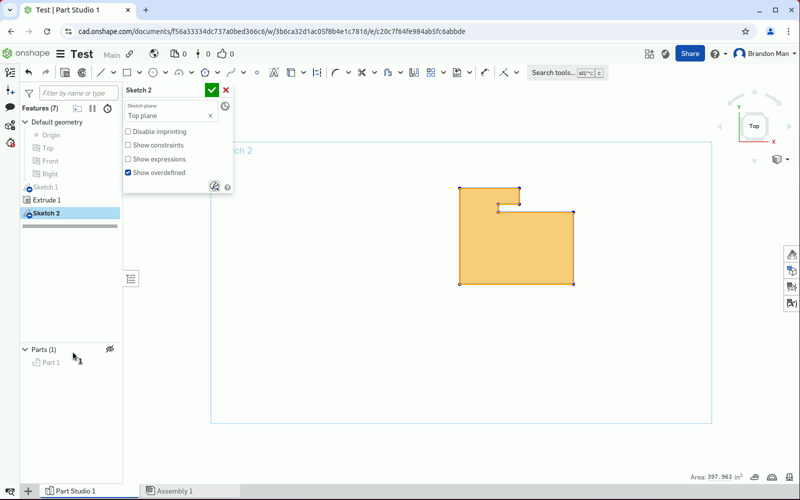
key(shift+y)
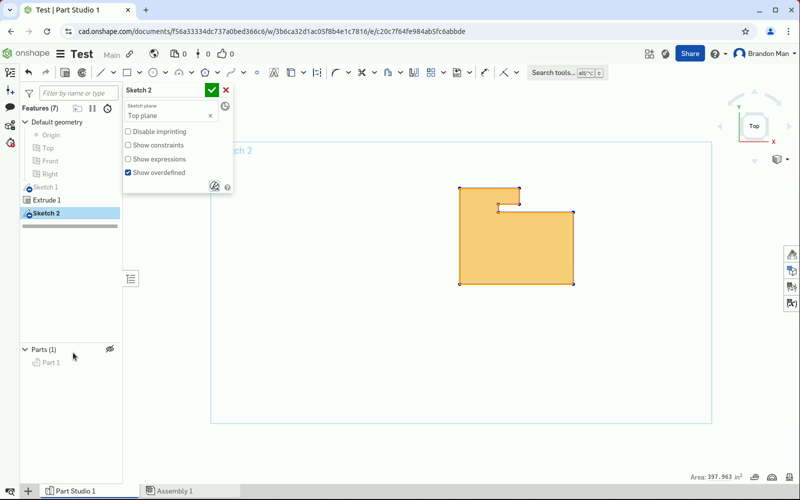
key(shift+e)
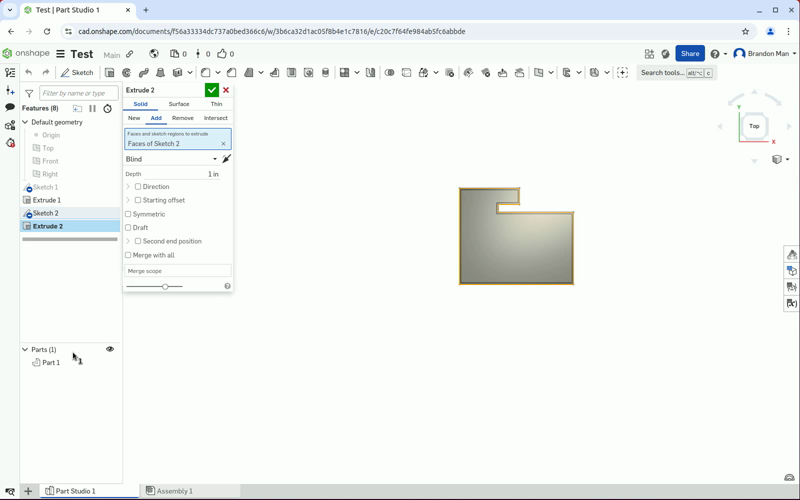
mouse_move(143, 106)
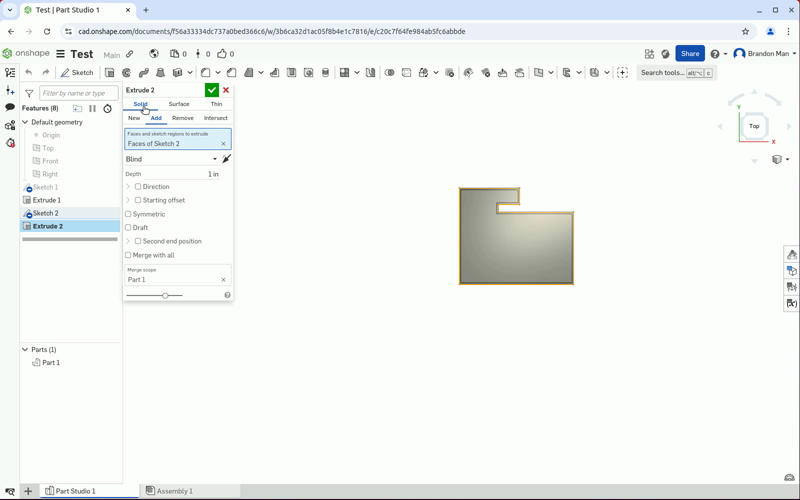
click(143, 106)
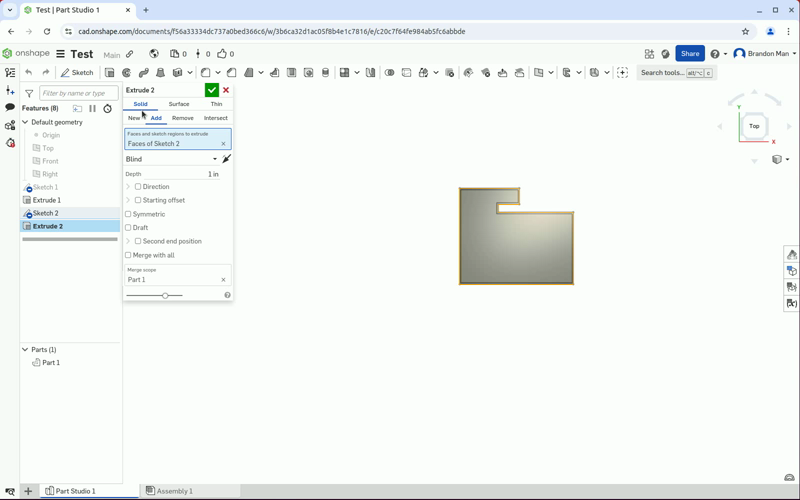
mouse_move(137, 120)
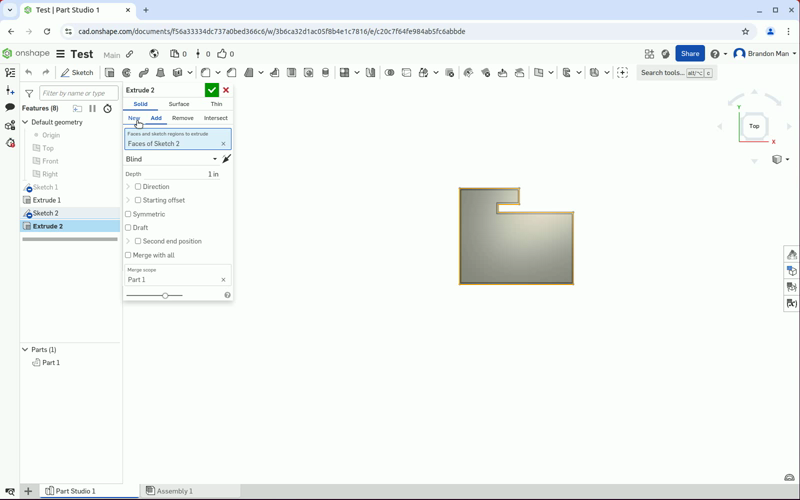
click(137, 120)
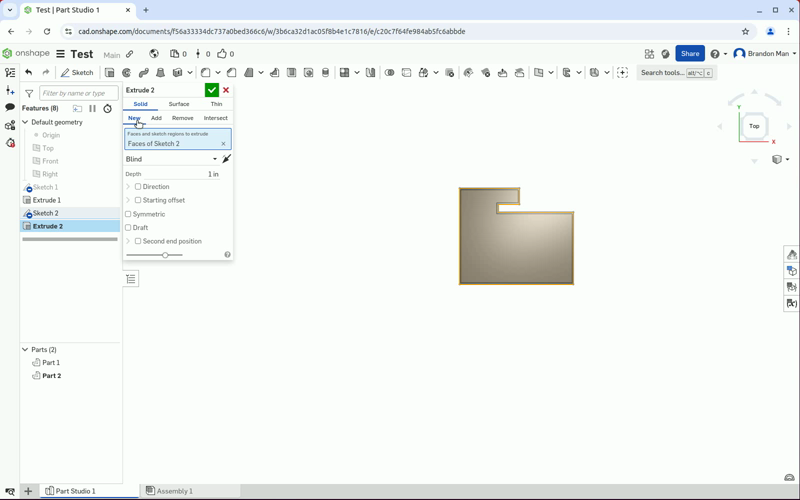
key(tab, 4)
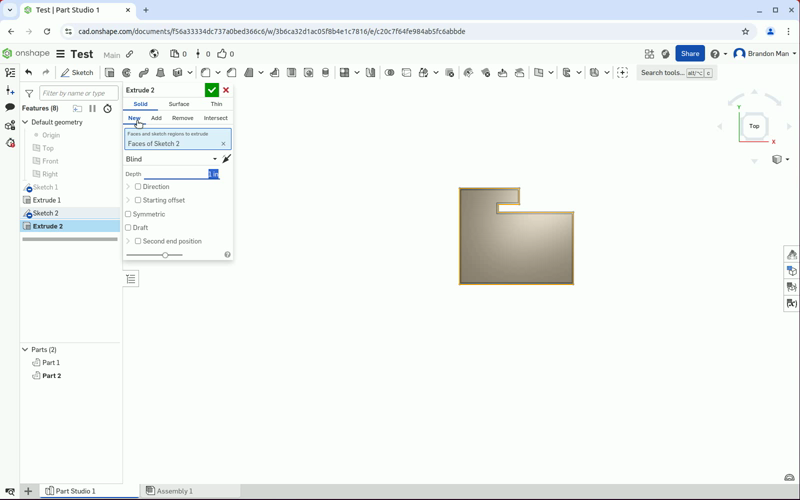
text(-0.241)
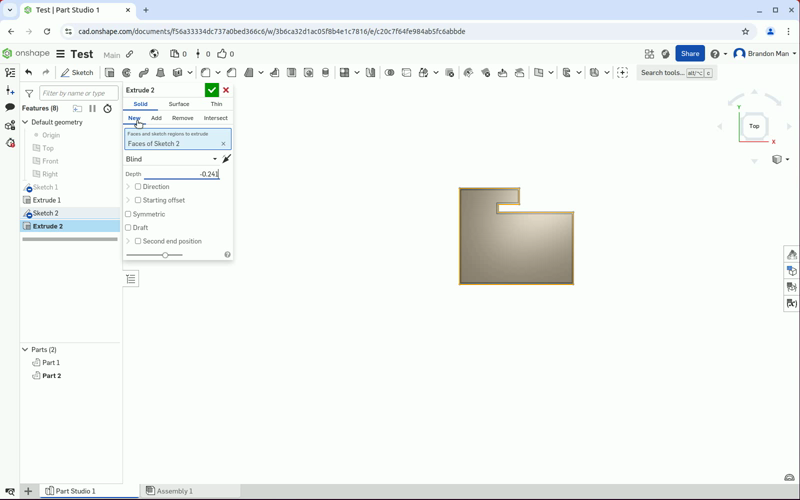
key(enter)
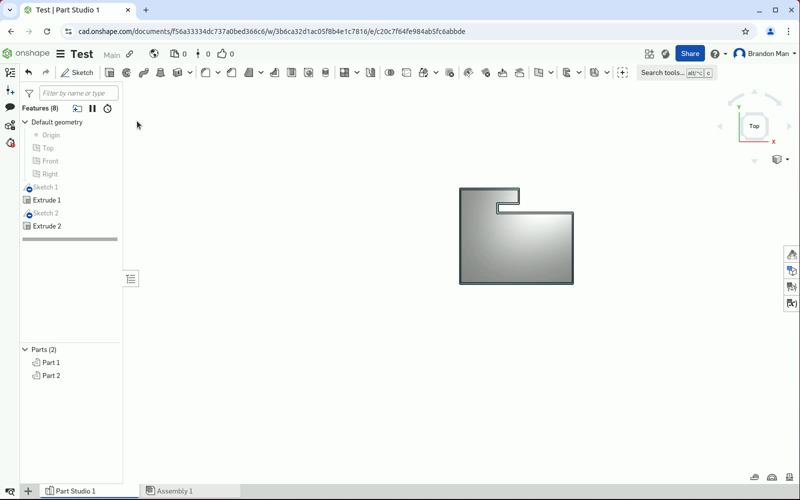
key(shift+h)
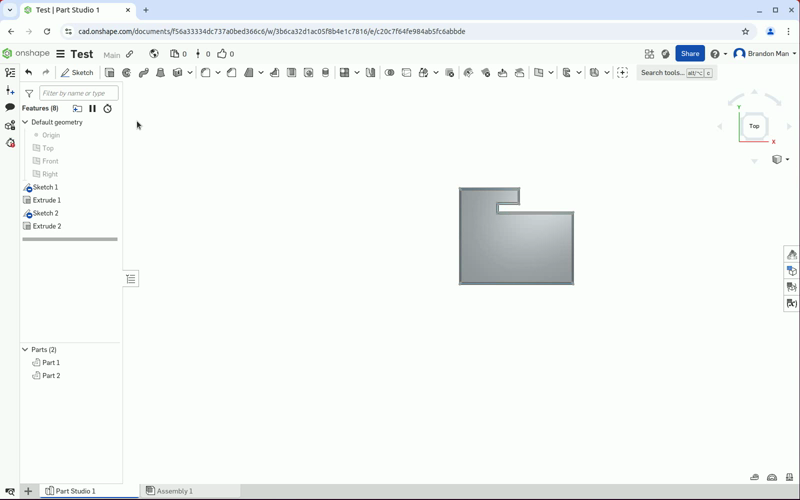
key(shift+h)
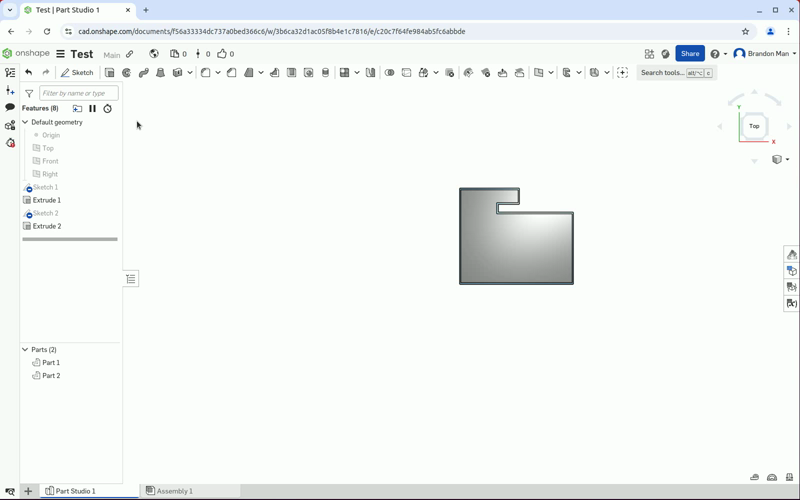
mouse_move(73, 189)
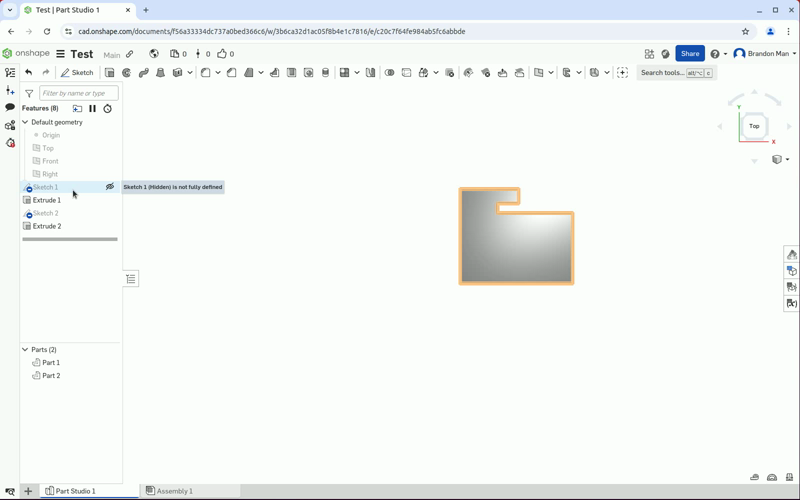
click(73, 189)
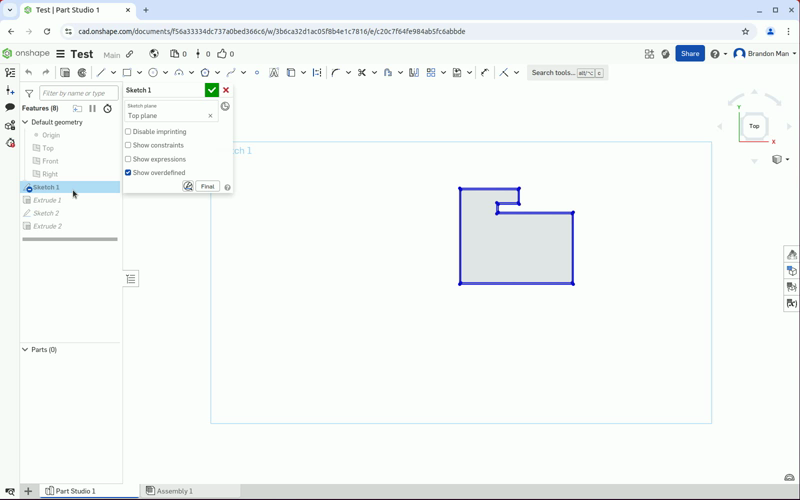
mouse_move(229, 92)
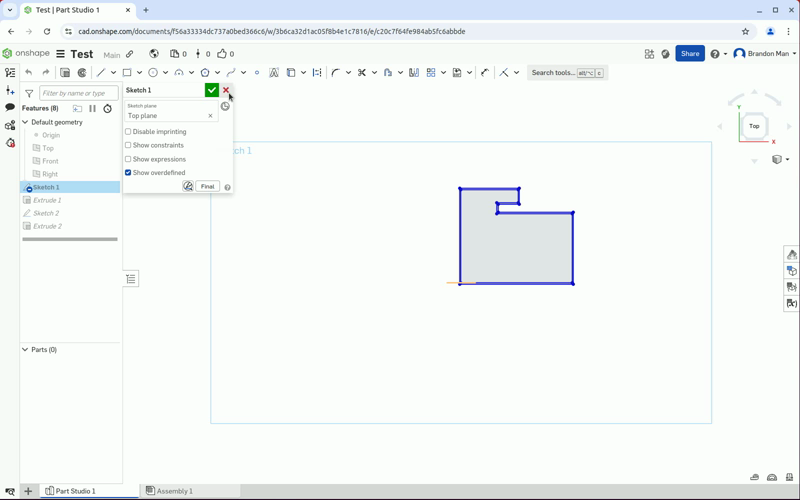
click(229, 92)
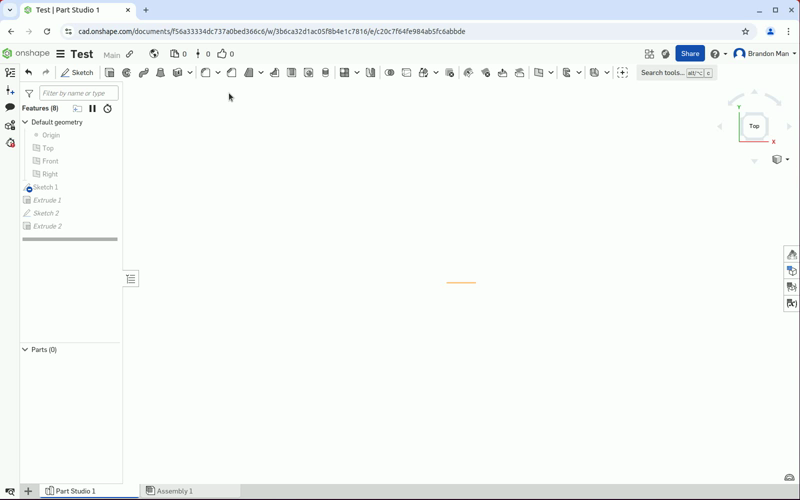
mouse_move(73, 352)
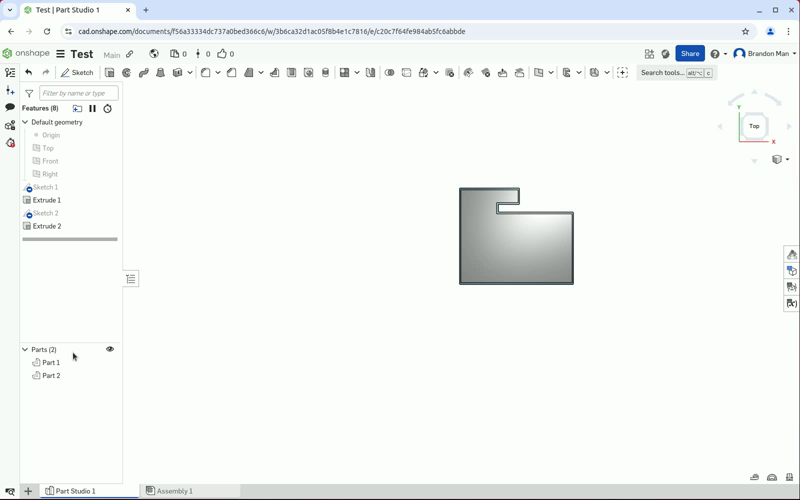
key(y)
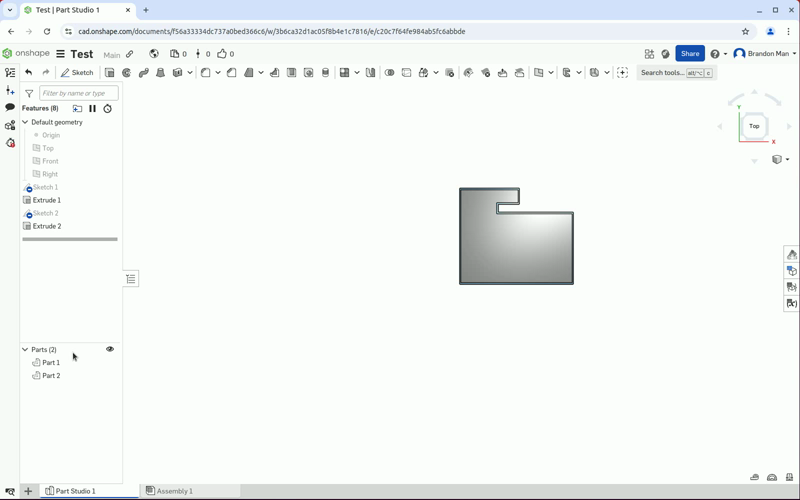
key(shift+p)
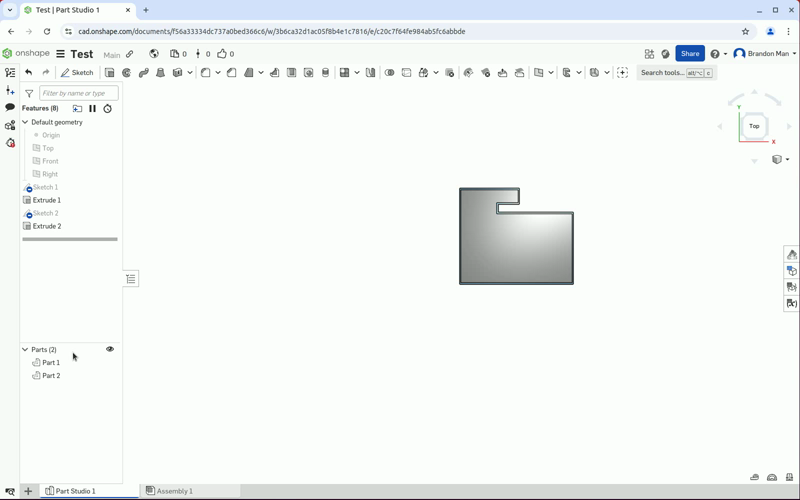
key(space)
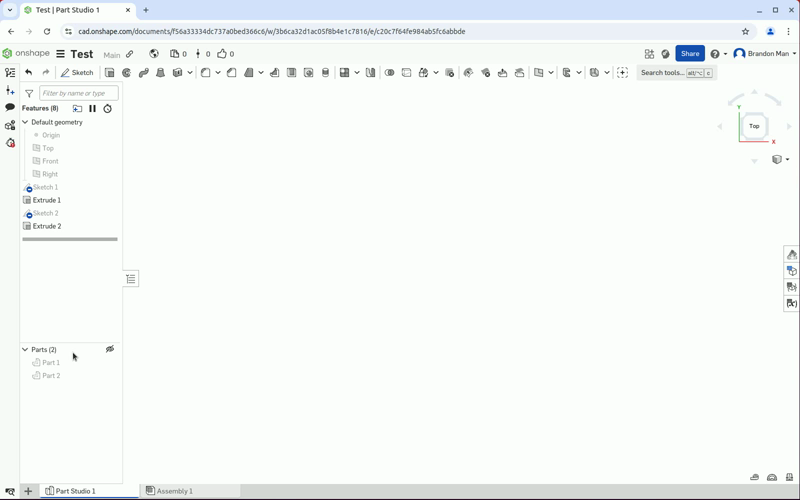
key_down(shift)
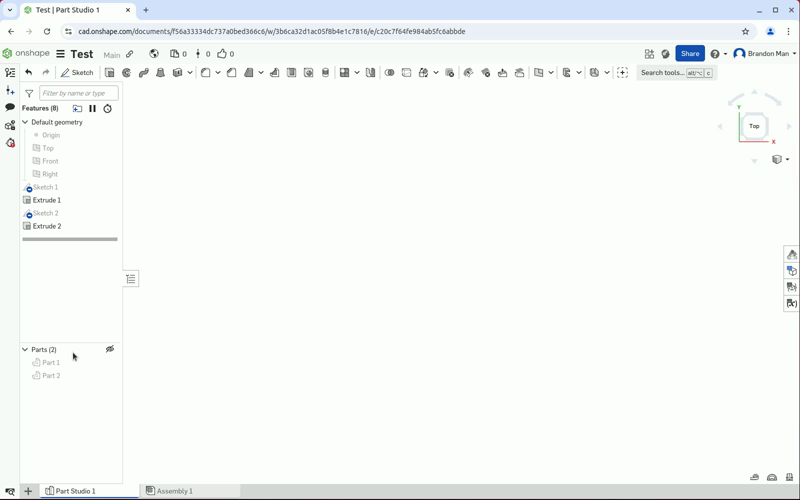
key(up)
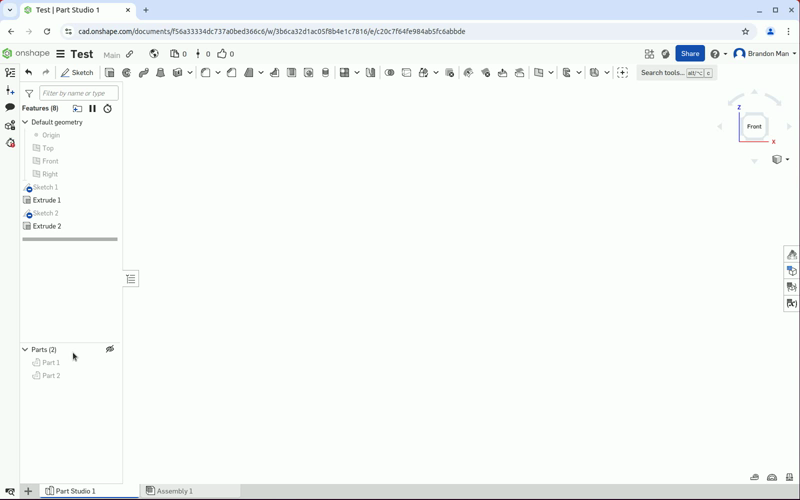
key_up(shift)
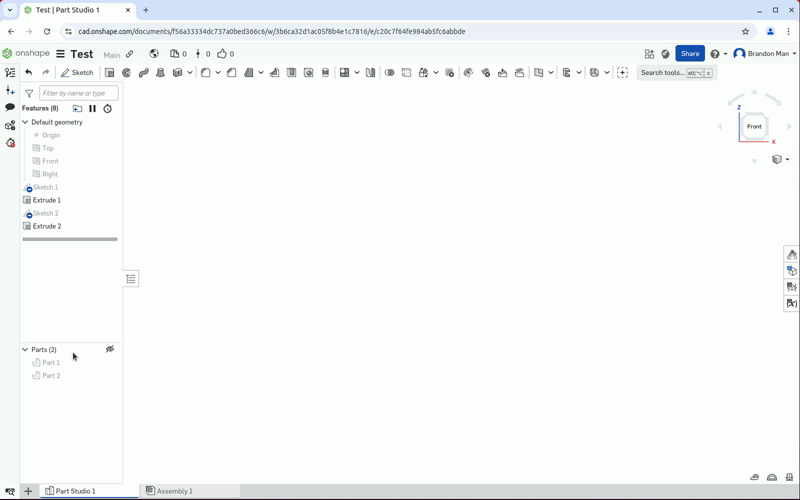
mouse_move(73, 352)
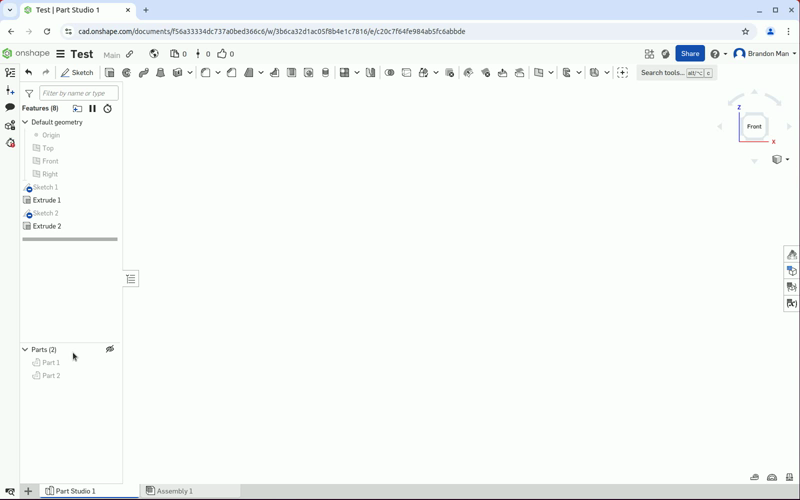
key(shift+y)
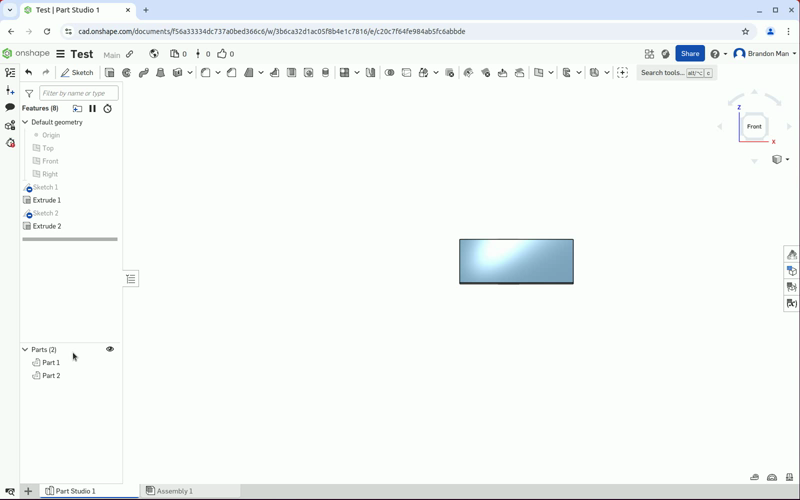
mouse_move(541, 75)
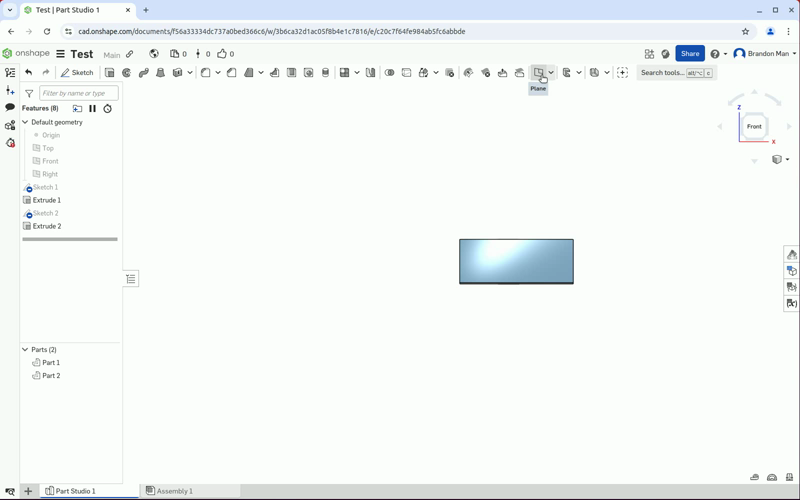
click(541, 75)
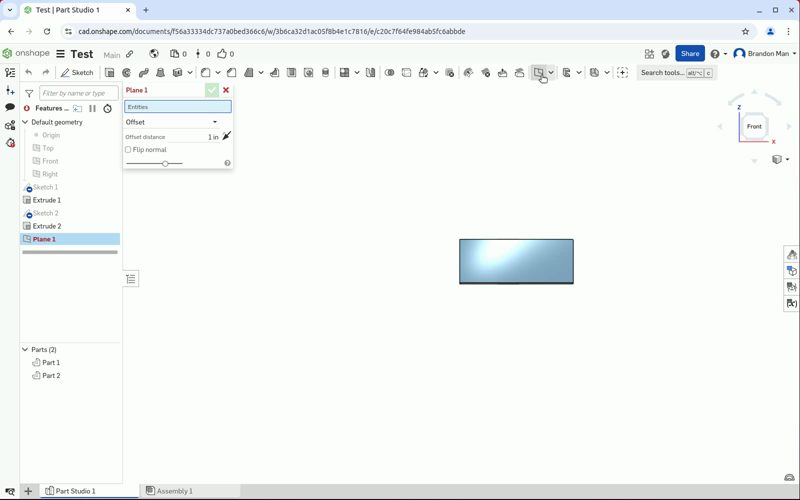
mouse_move(73, 163)
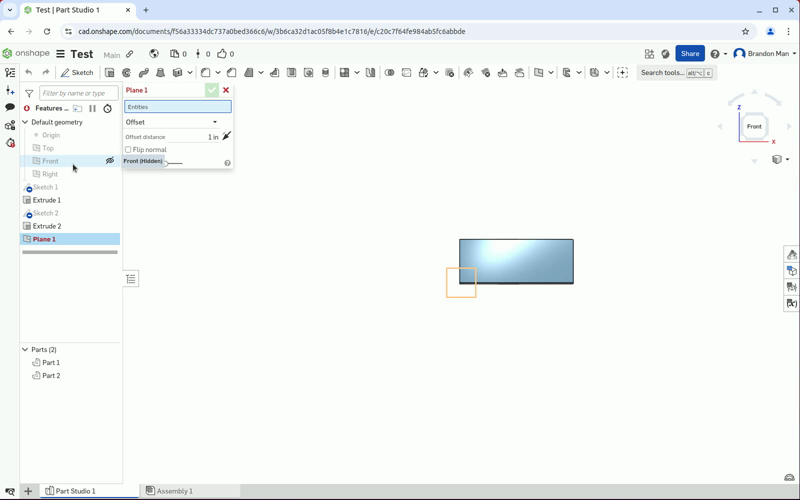
click(73, 163)
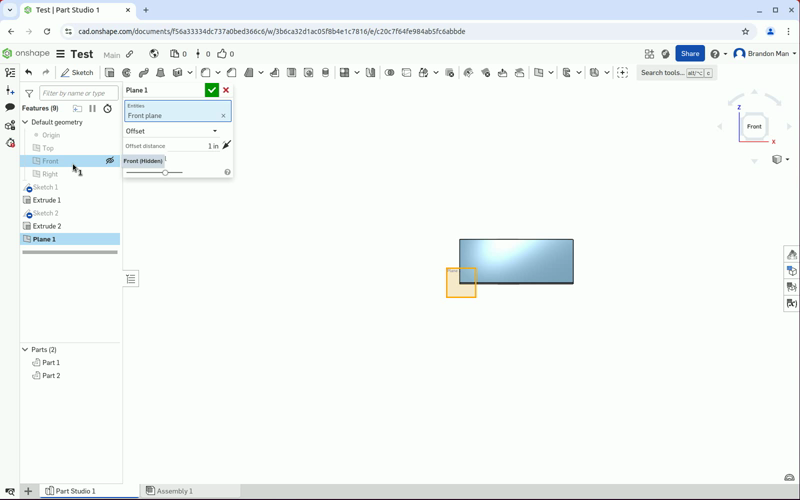
key(tab, 2)
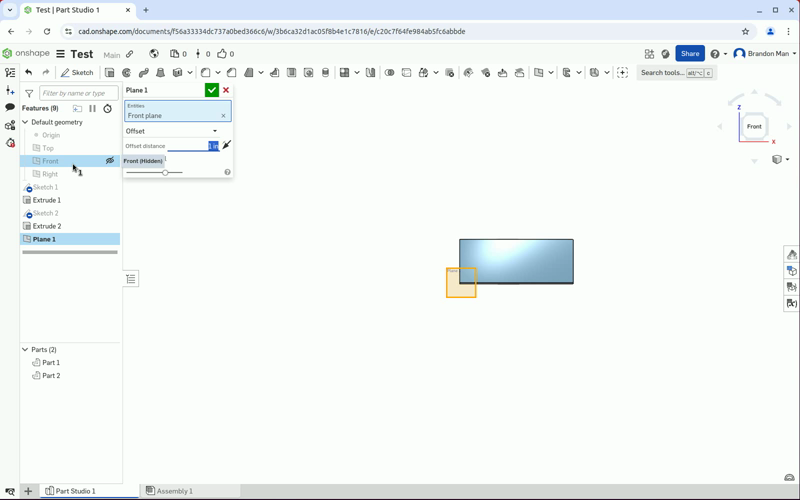
text(0.246)
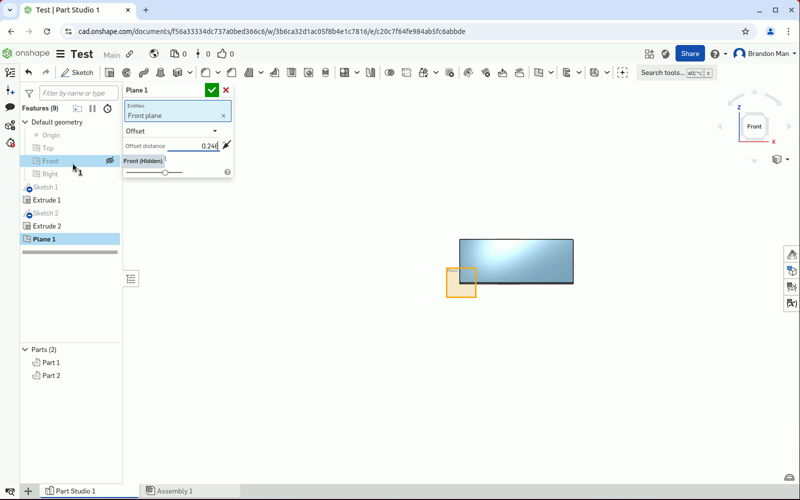
key(enter, 2)
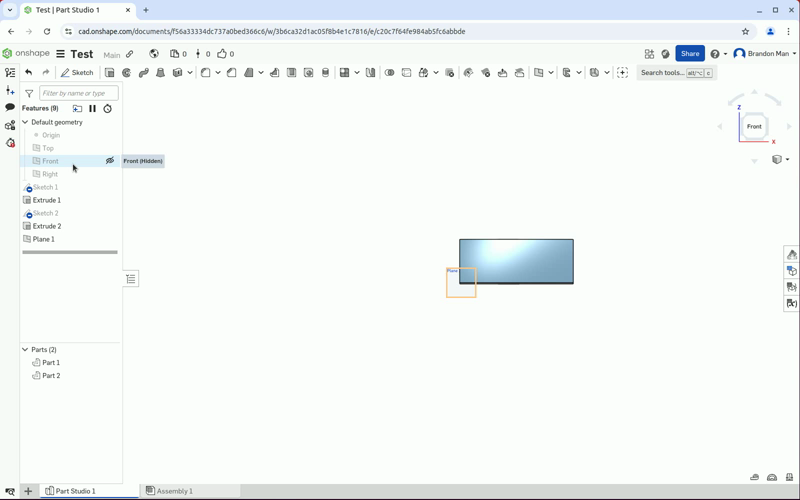
key(shift+s)
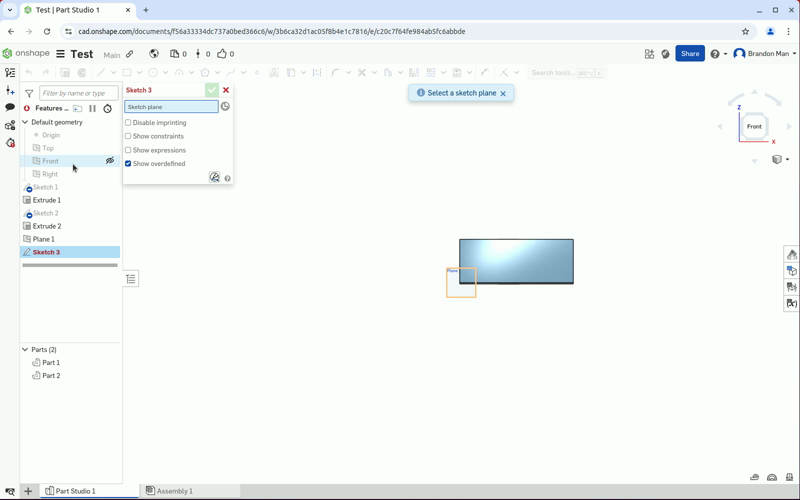
mouse_move(73, 241)
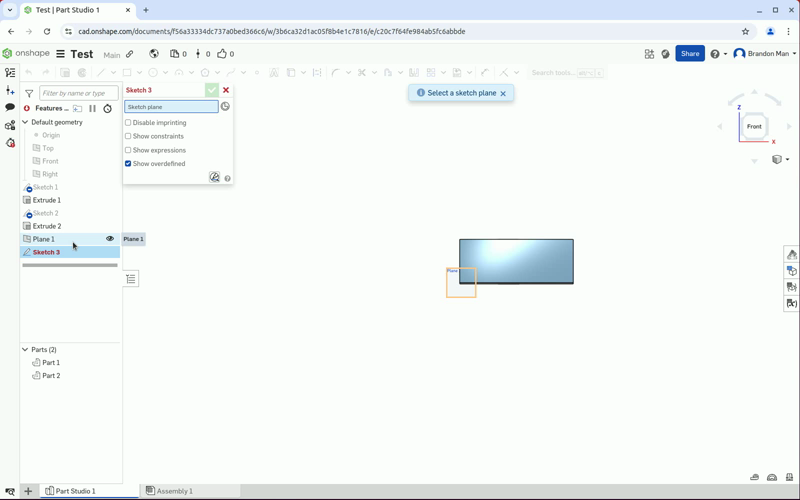
click(73, 241)
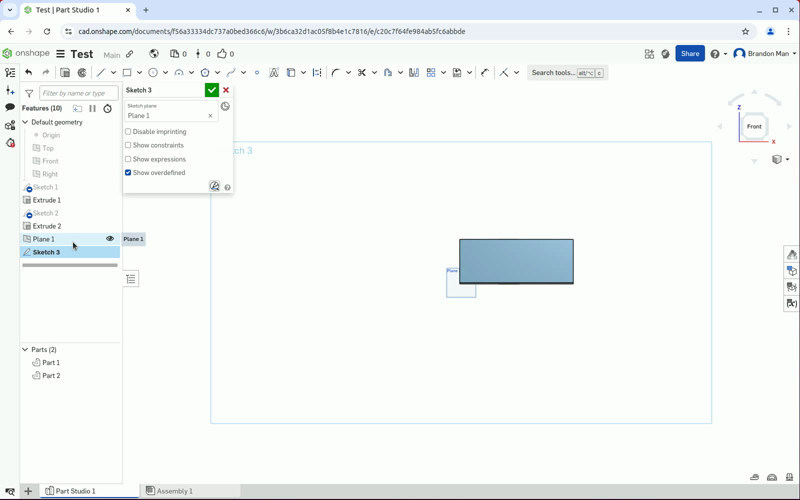
mouse_move(73, 352)
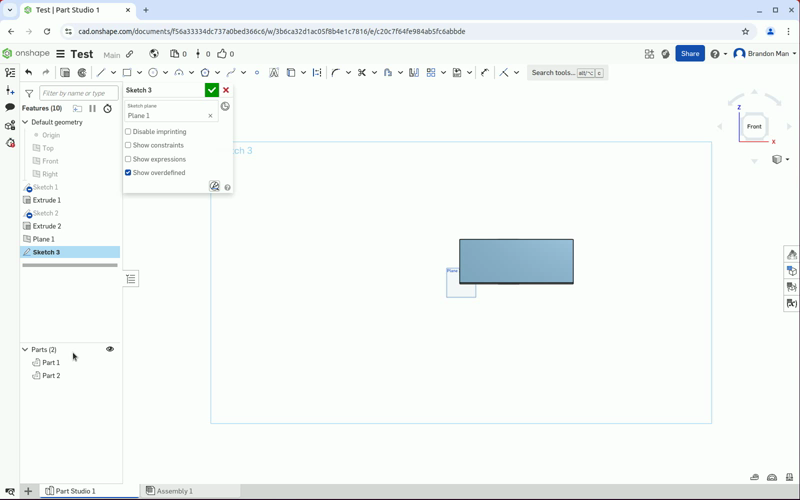
key(y)
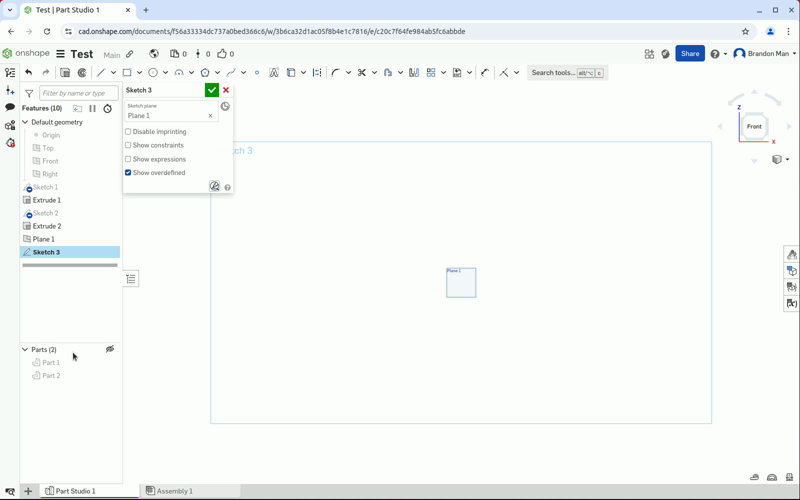
key(l)
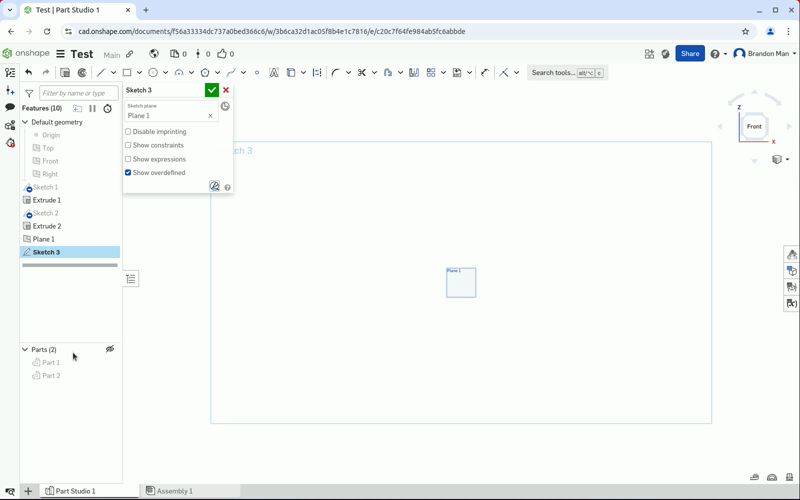
key_down(shift)
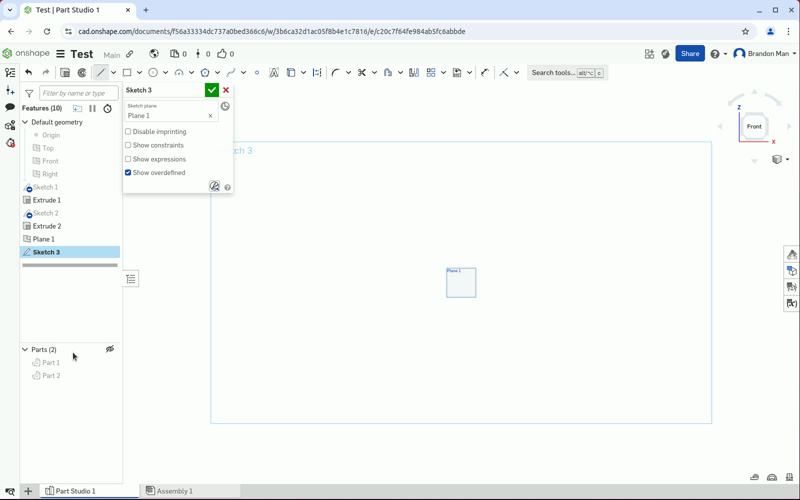
mouse_move(465, 282)
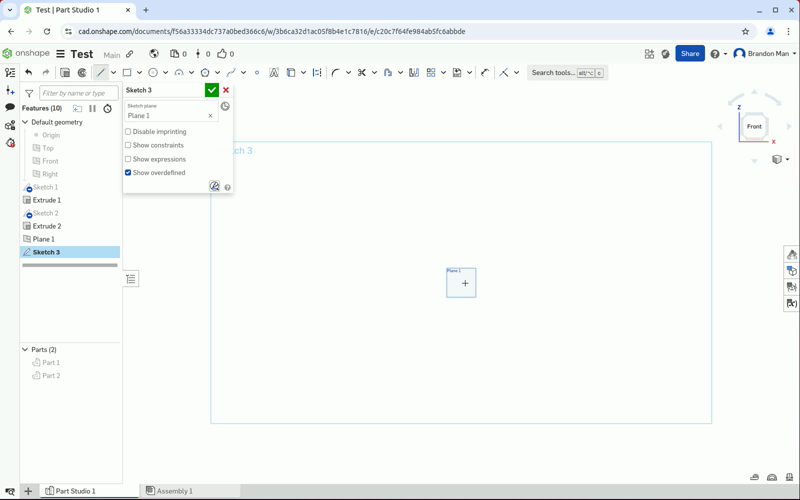
click(465, 282)
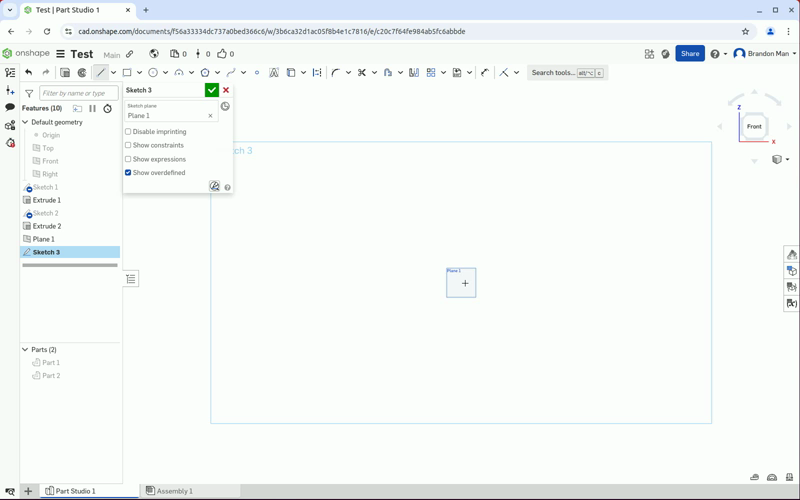
key_up(shift)
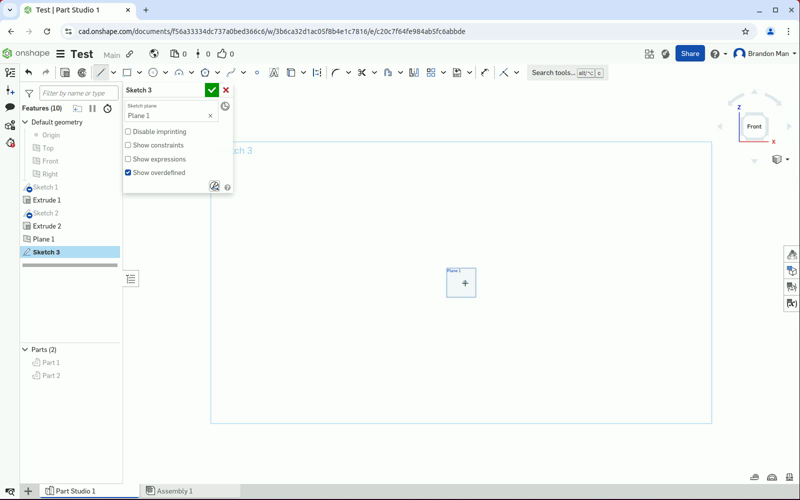
key_down(shift)
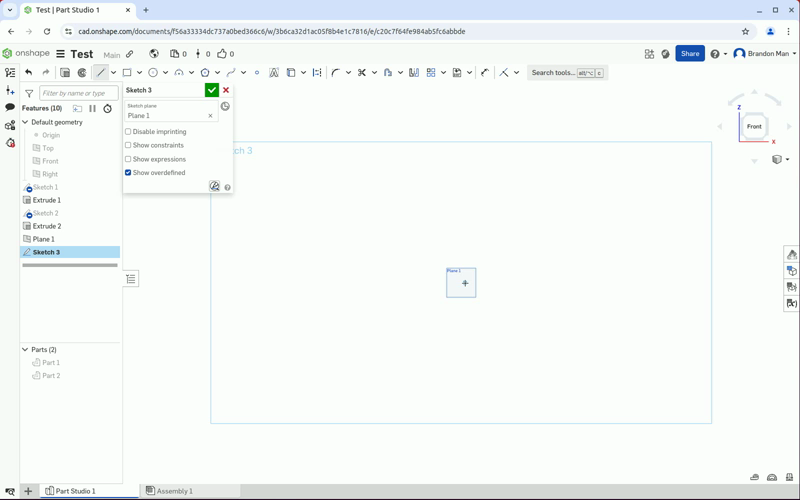
mouse_move(495, 282)
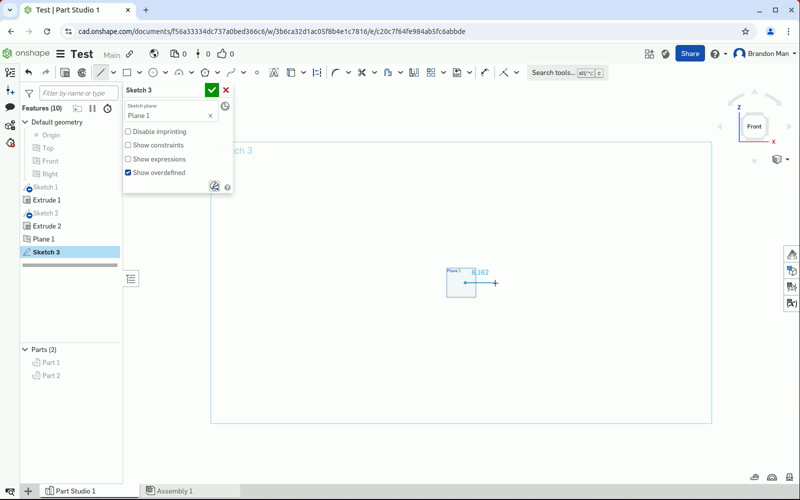
mouse_move(484, 282)
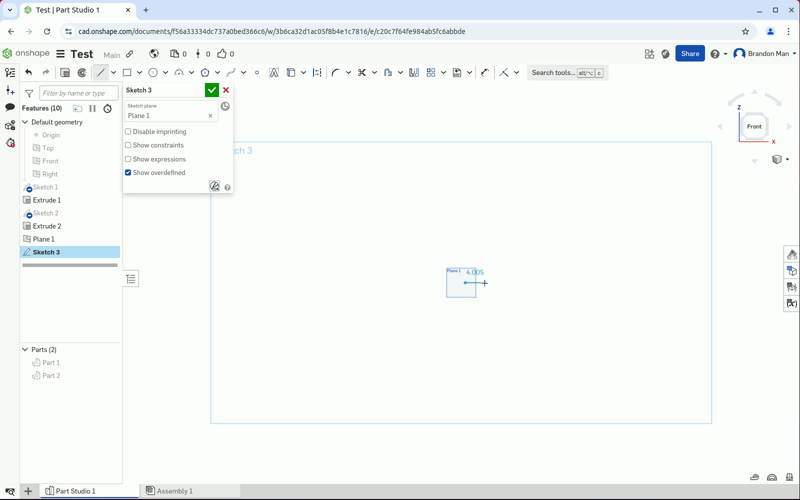
click(484, 282)
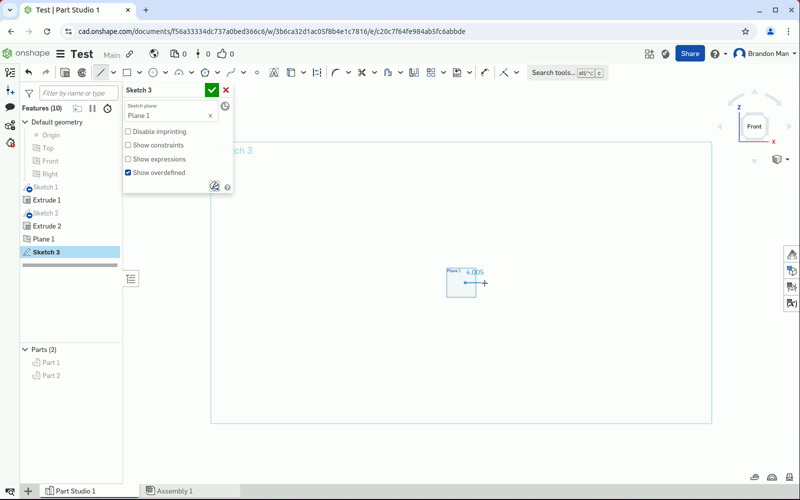
key_up(shift)
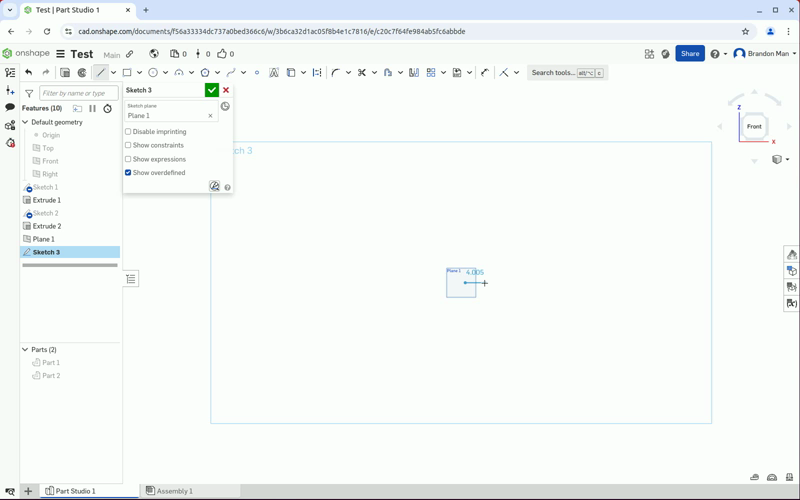
key_down(shift)
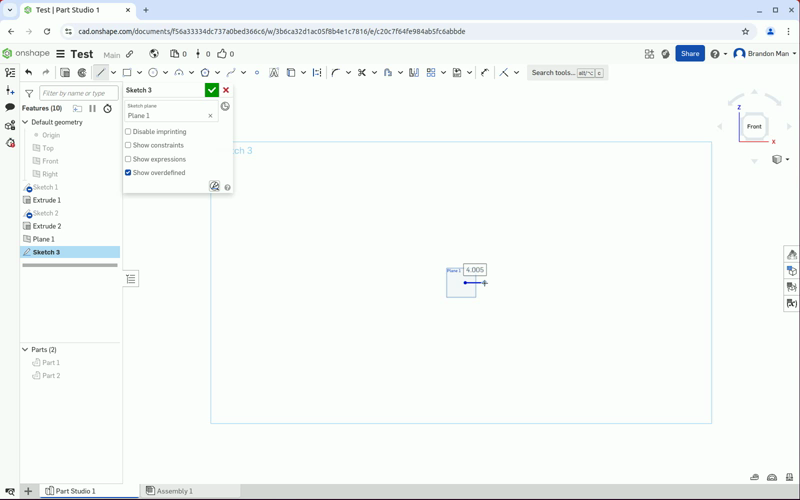
mouse_move(514, 282)
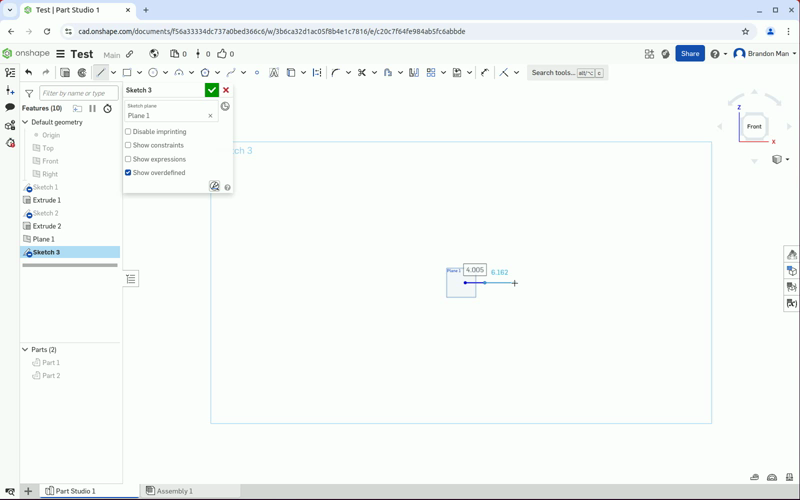
mouse_move(484, 245)
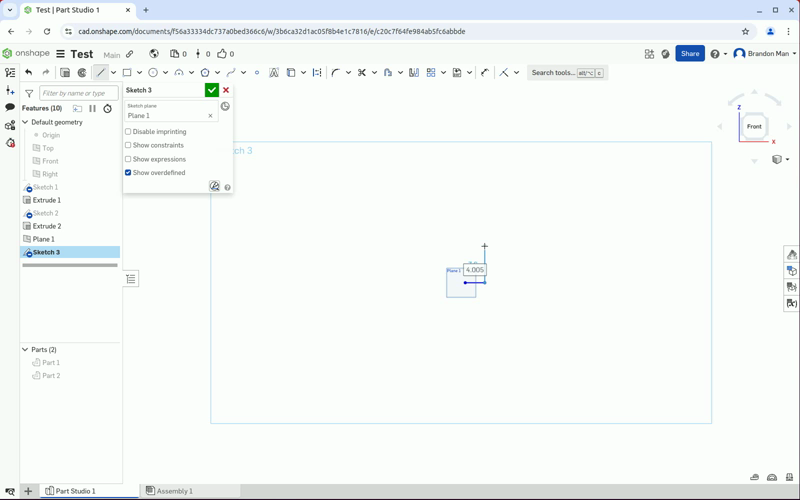
click(484, 245)
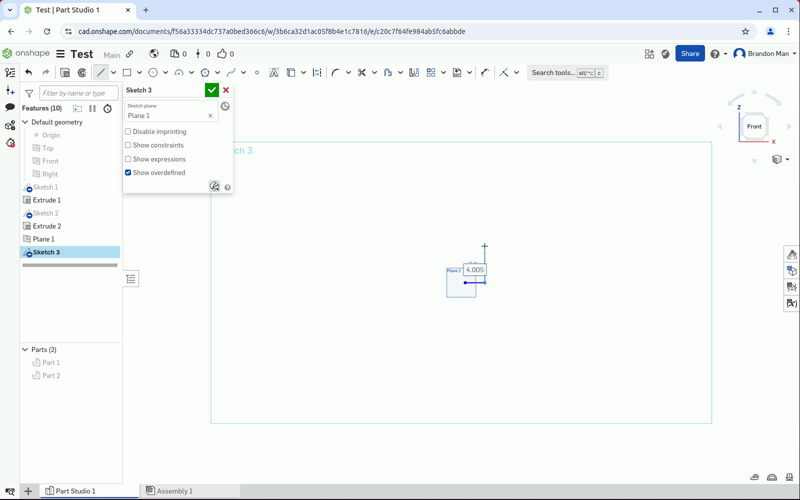
key_up(shift)
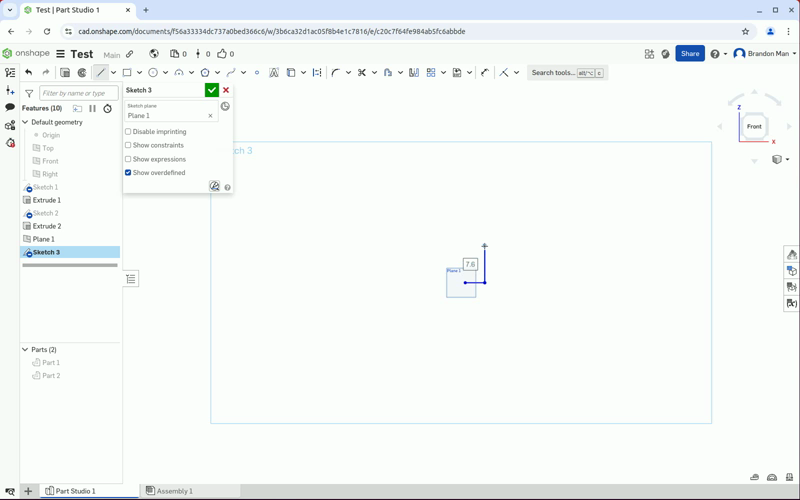
key_down(shift)
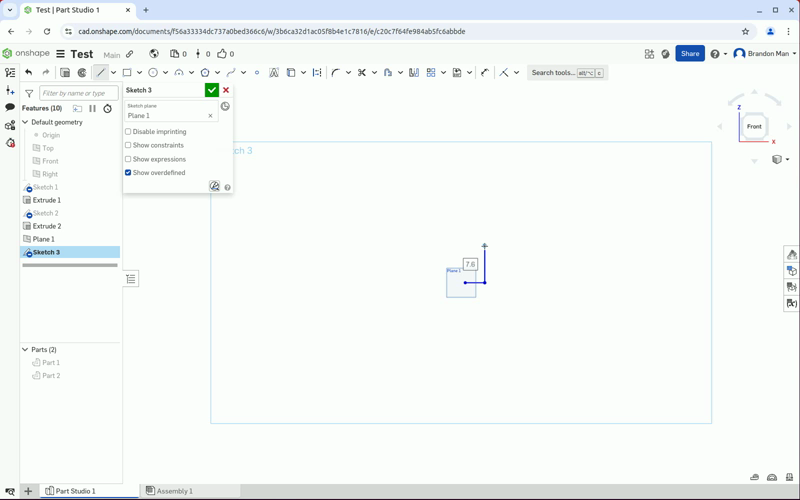
mouse_move(514, 245)
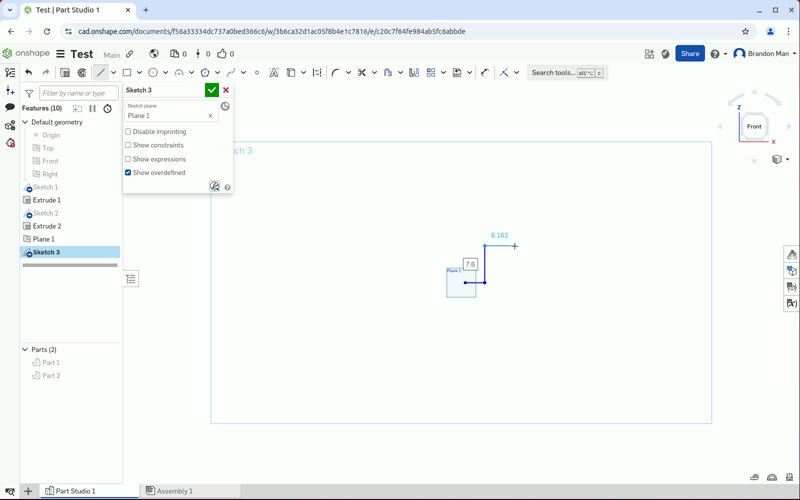
mouse_move(465, 245)
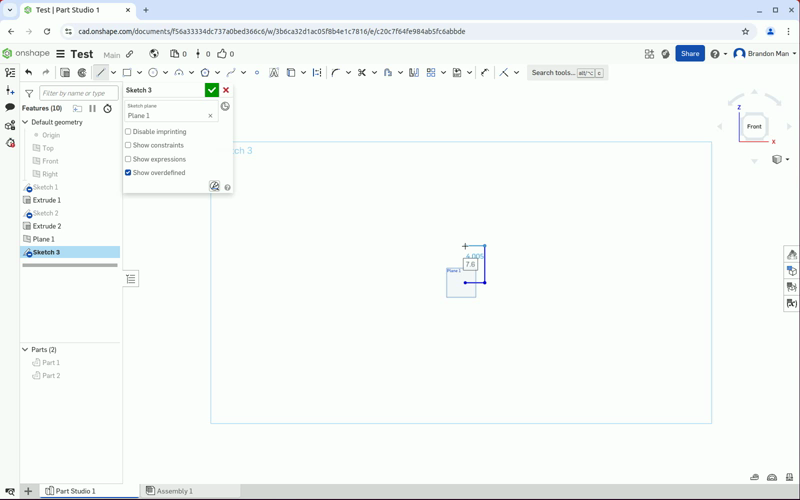
click(465, 245)
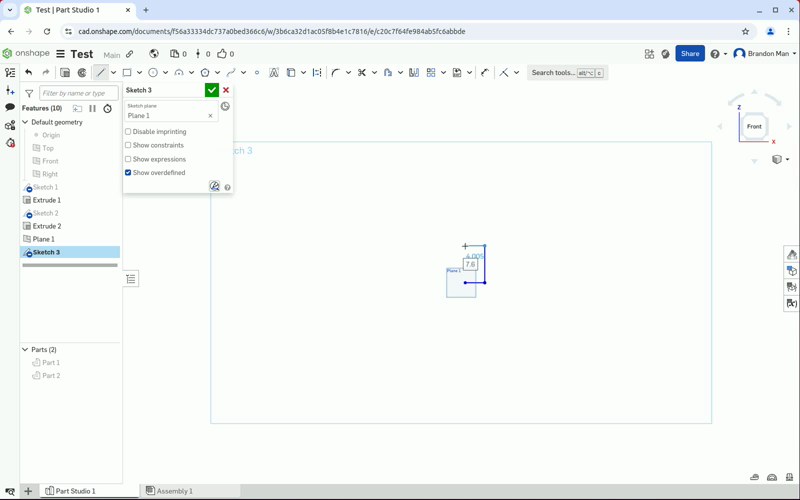
key_up(shift)
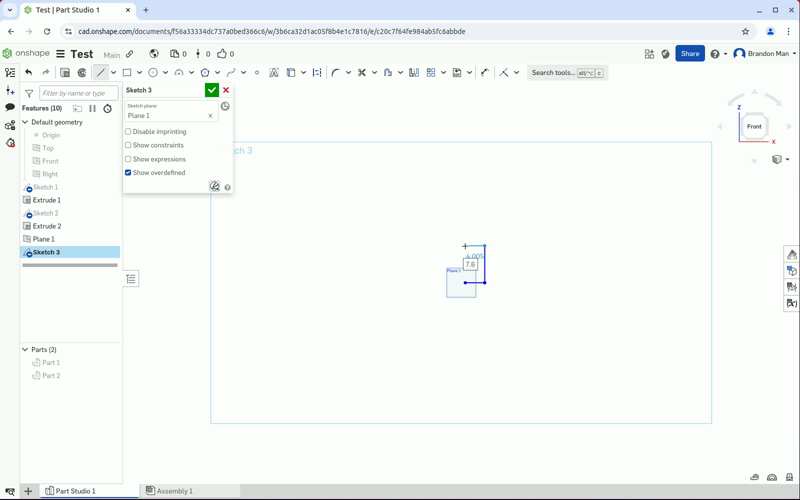
mouse_move(495, 245)
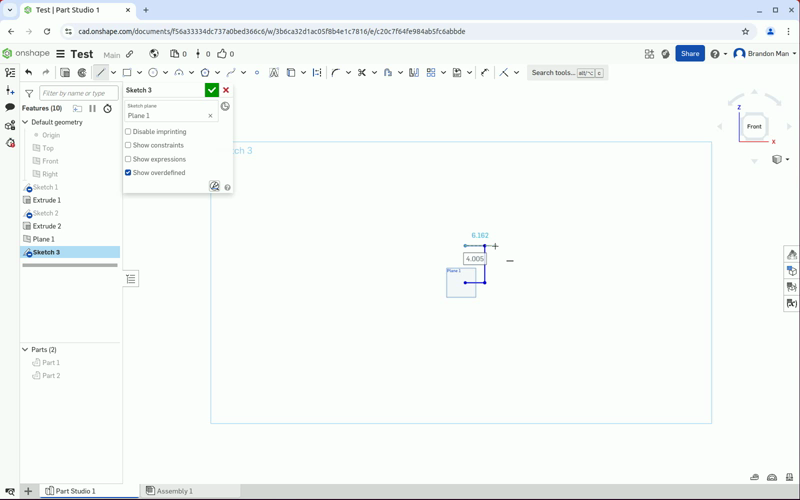
key_down(shift)
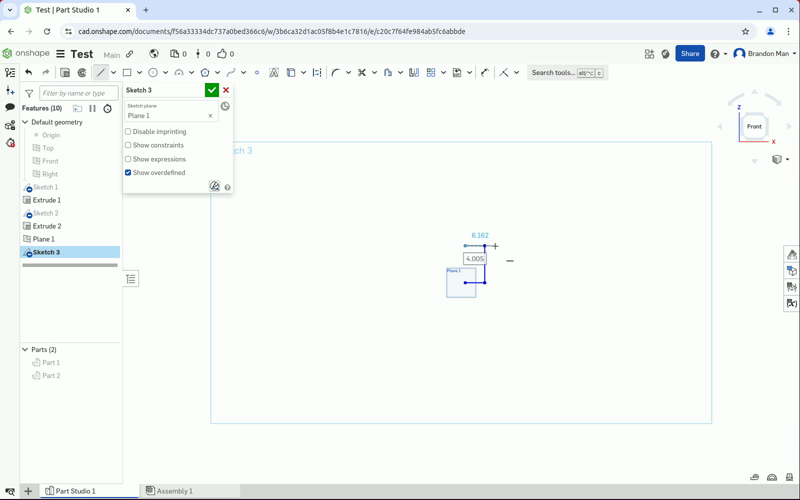
mouse_move(465, 282)
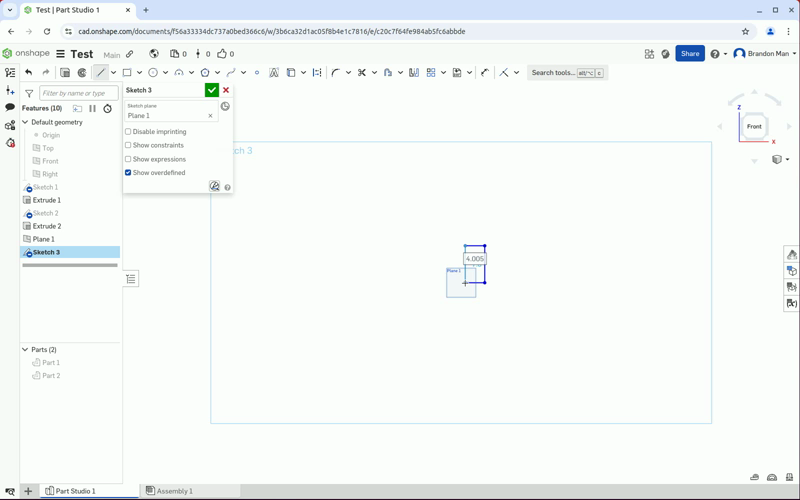
key_up(shift)
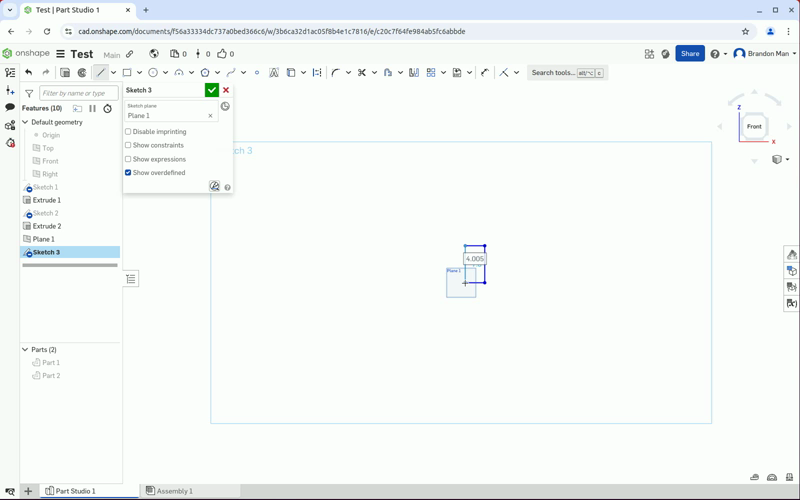
click(465, 282)
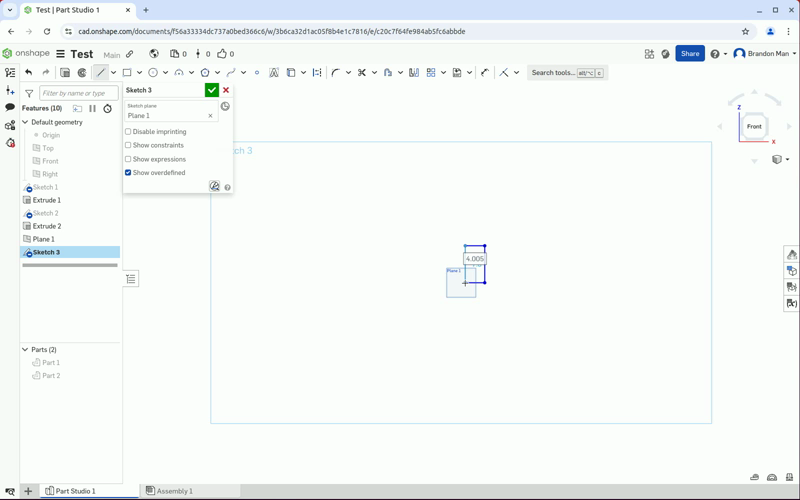
key(esc)
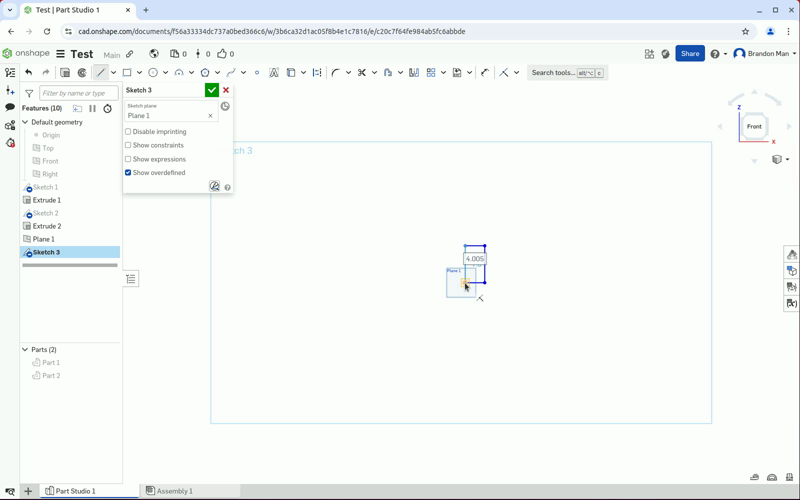
mouse_move(478, 273)
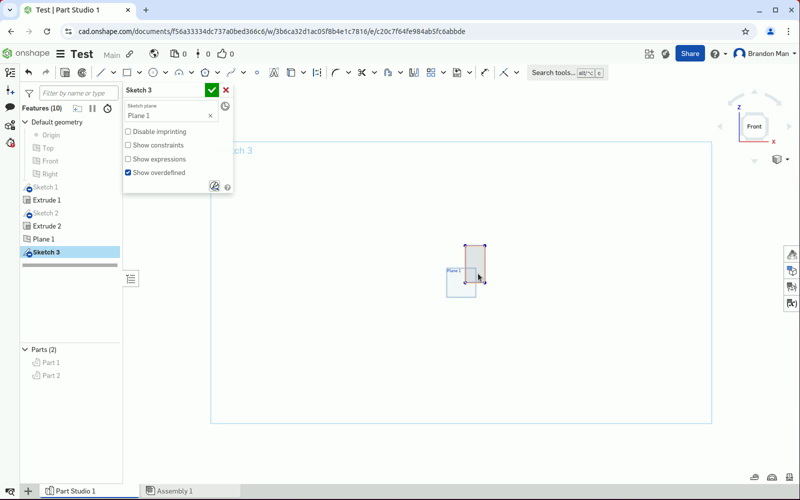
scroll(6)
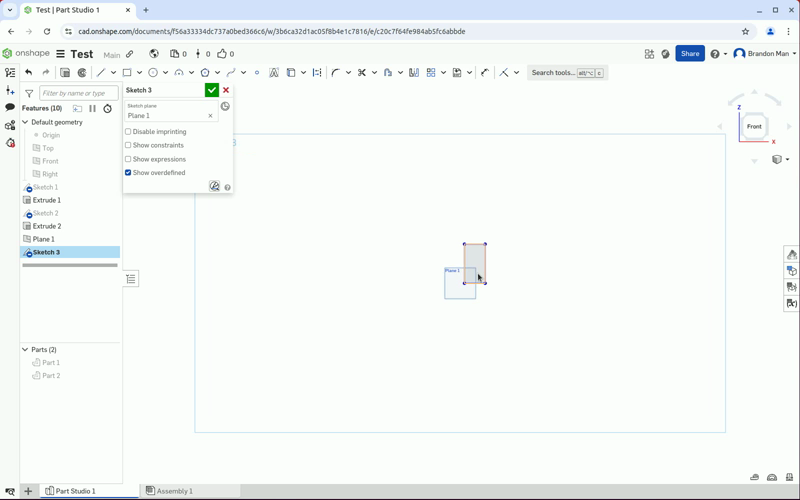
scroll(6)
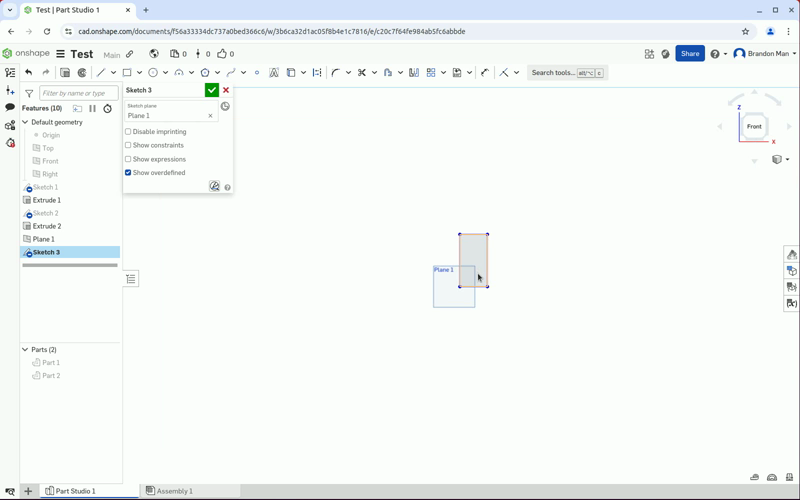
scroll(6)
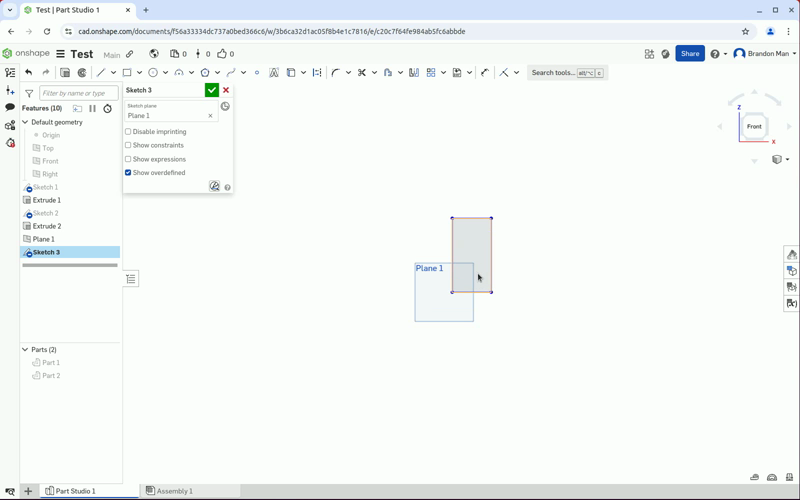
scroll(6)
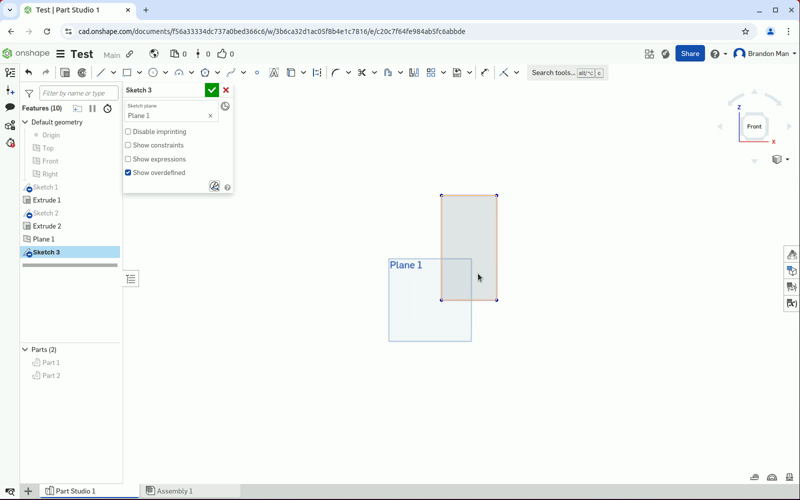
scroll(6)
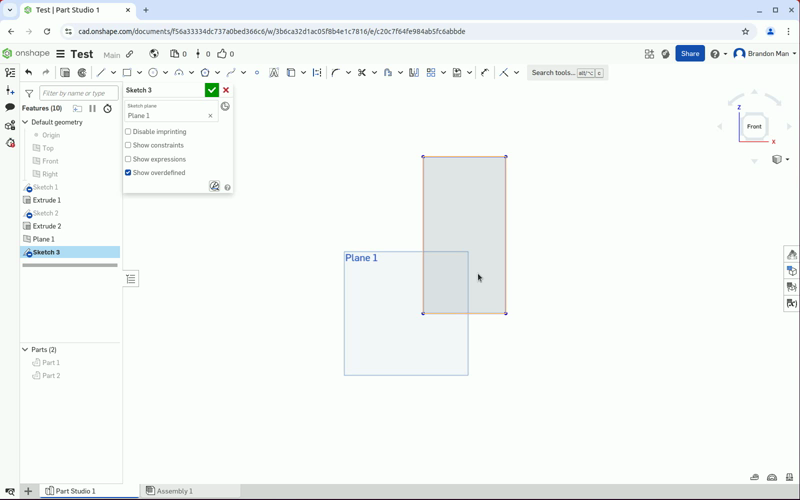
scroll(6)
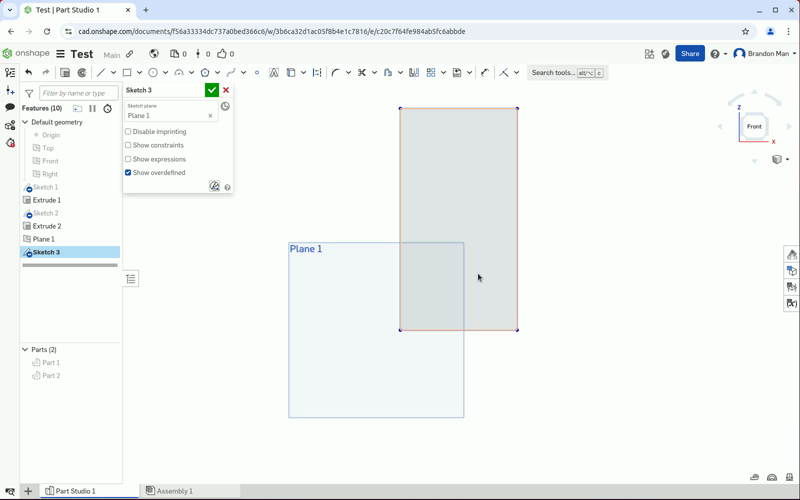
scroll(6)
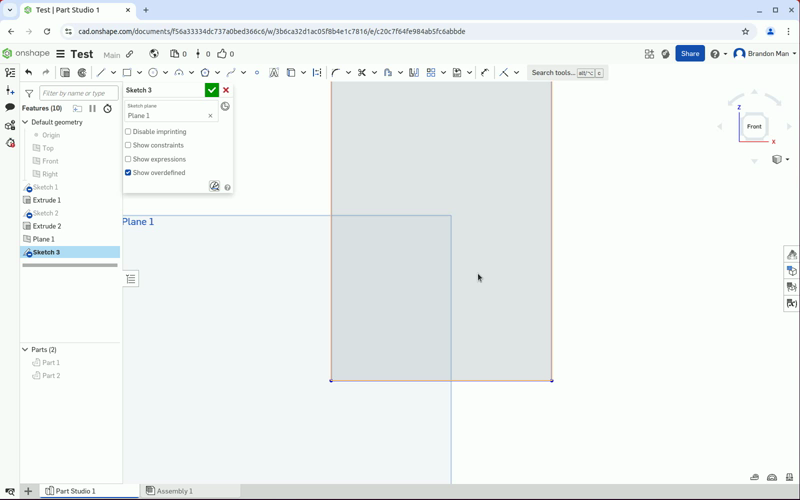
click(478, 273)
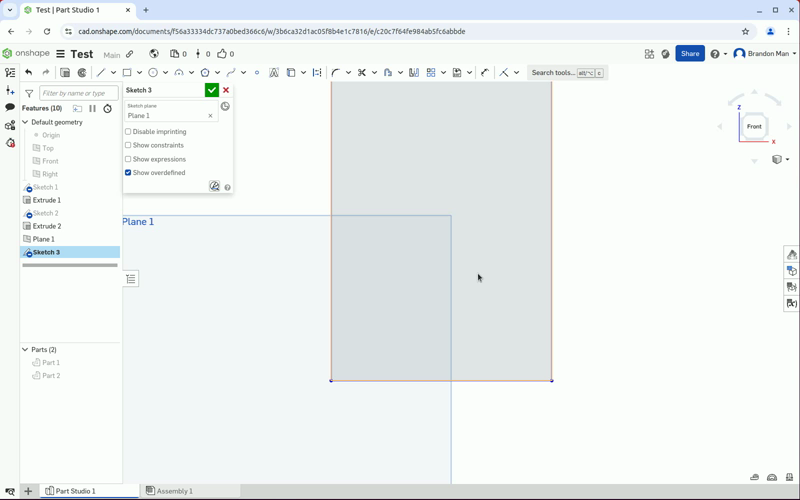
scroll(-6)
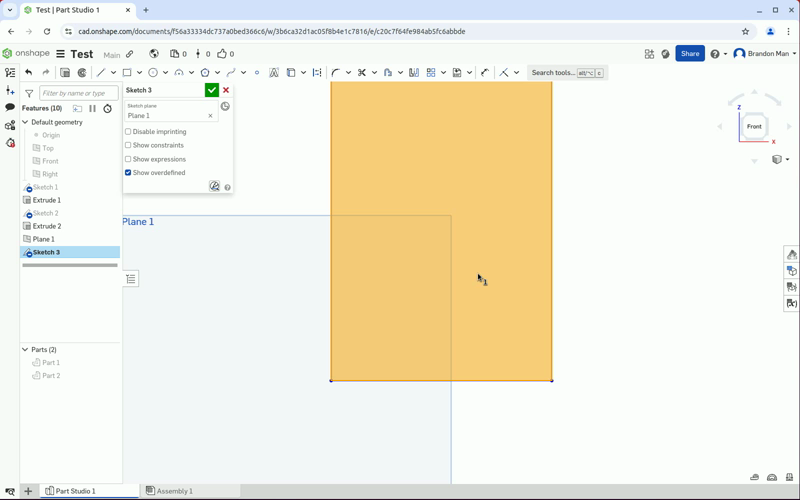
scroll(-6)
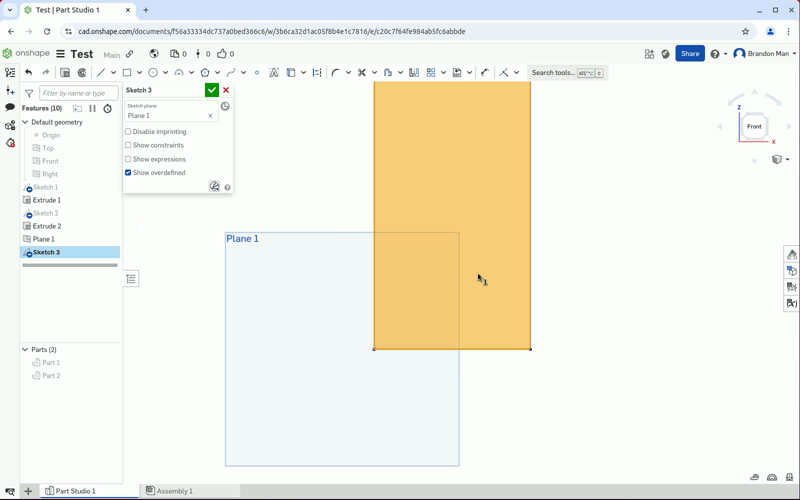
scroll(-6)
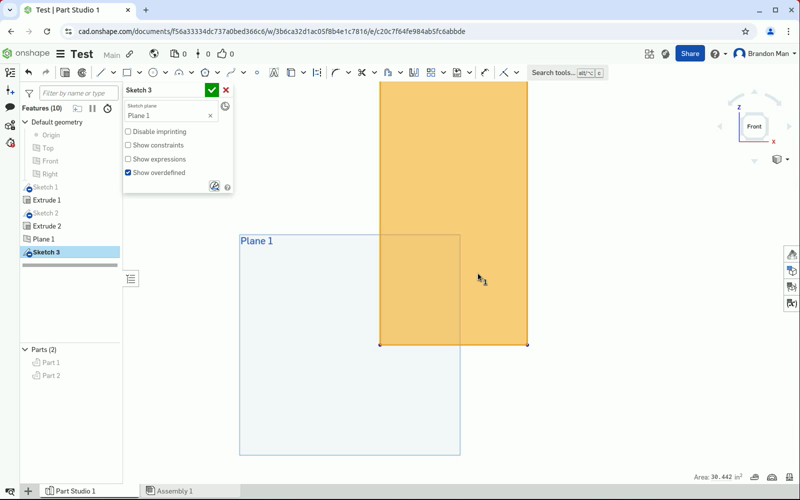
scroll(-6)
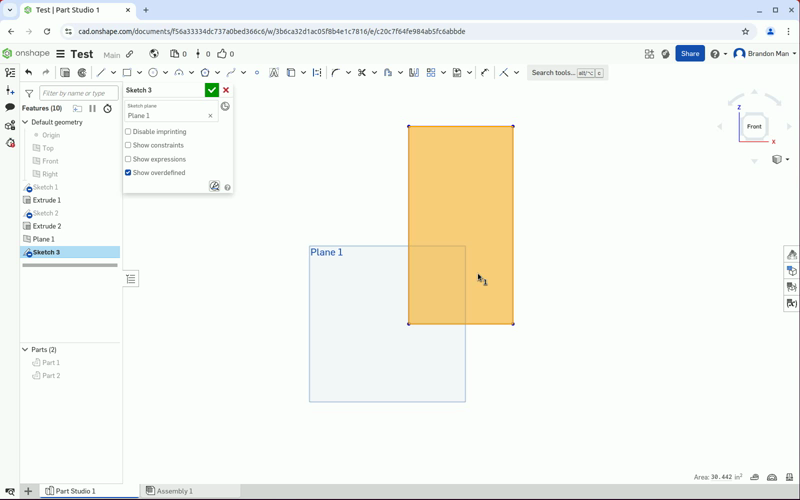
scroll(-6)
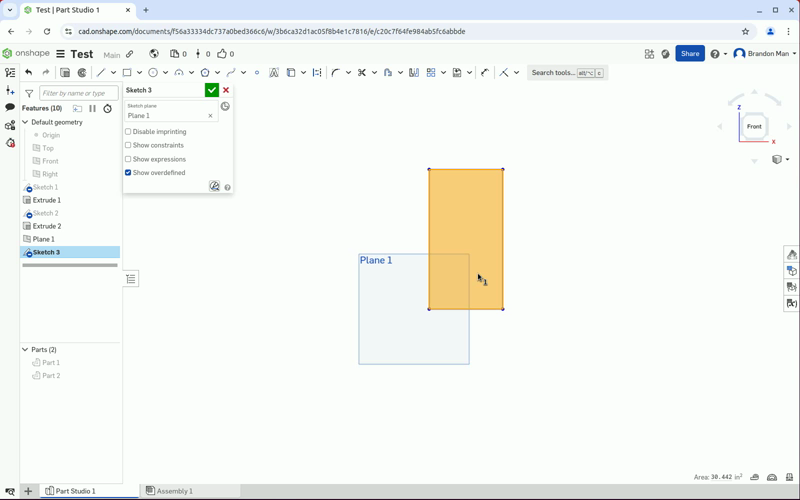
scroll(-6)
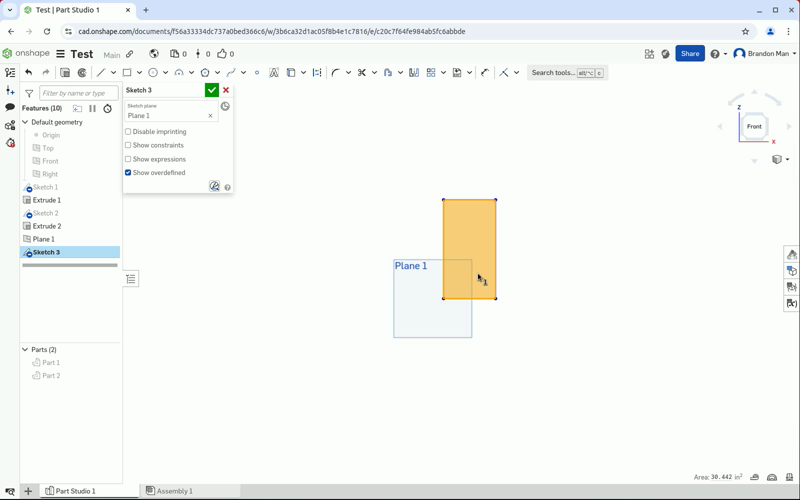
scroll(-6)
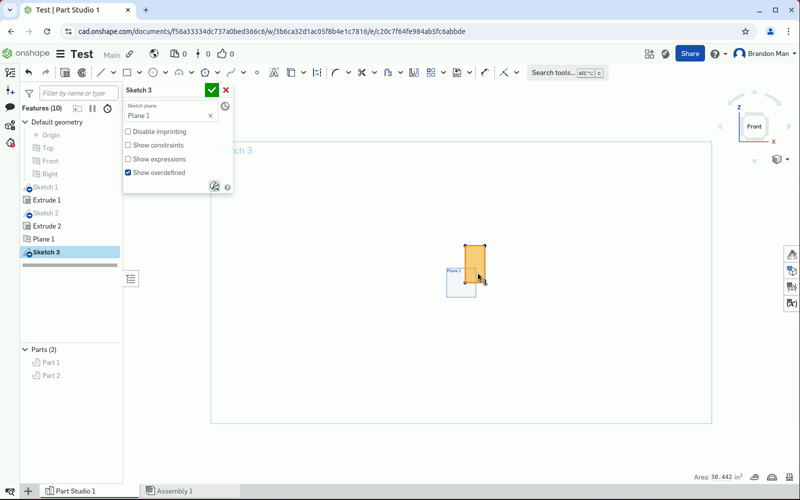
mouse_move(73, 352)
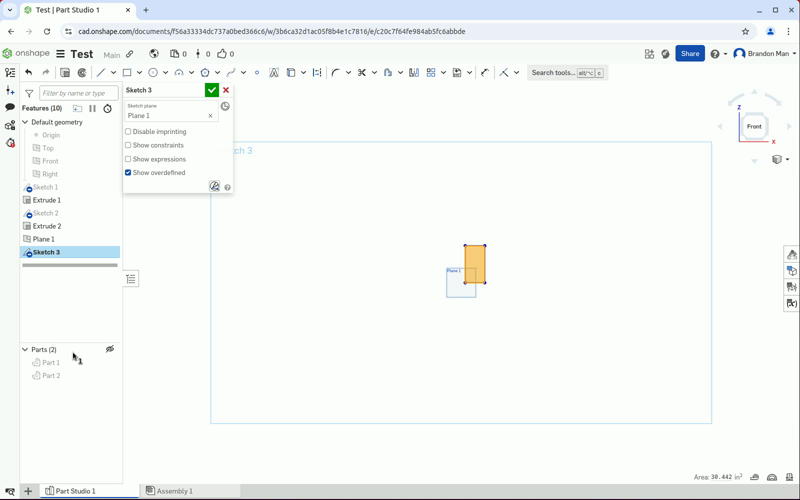
key(shift+y)
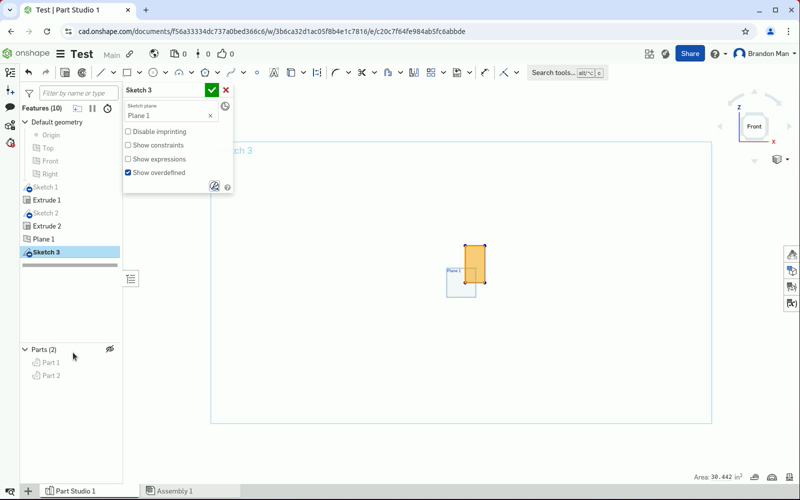
key(shift+e)
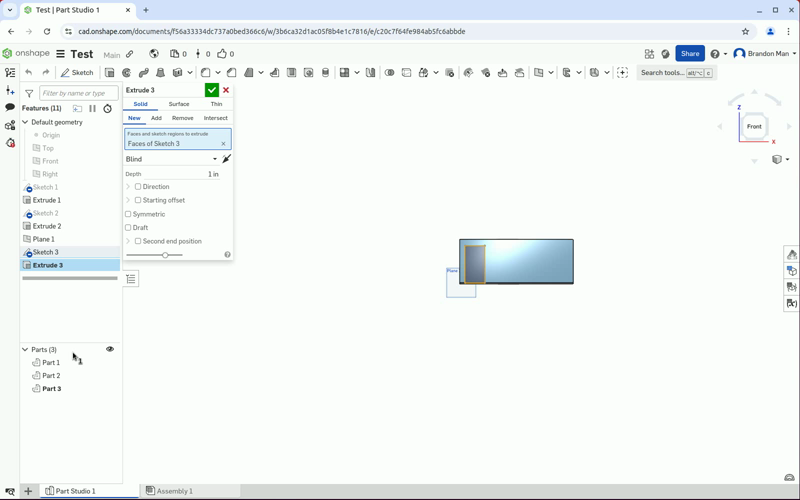
mouse_move(143, 106)
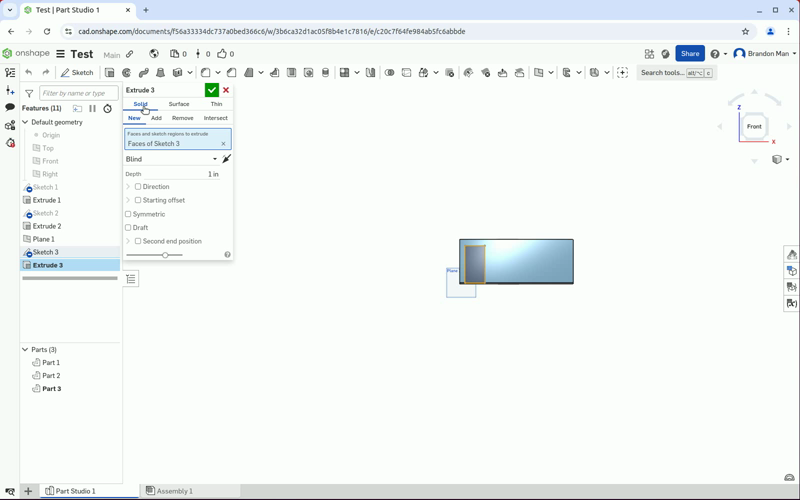
click(143, 106)
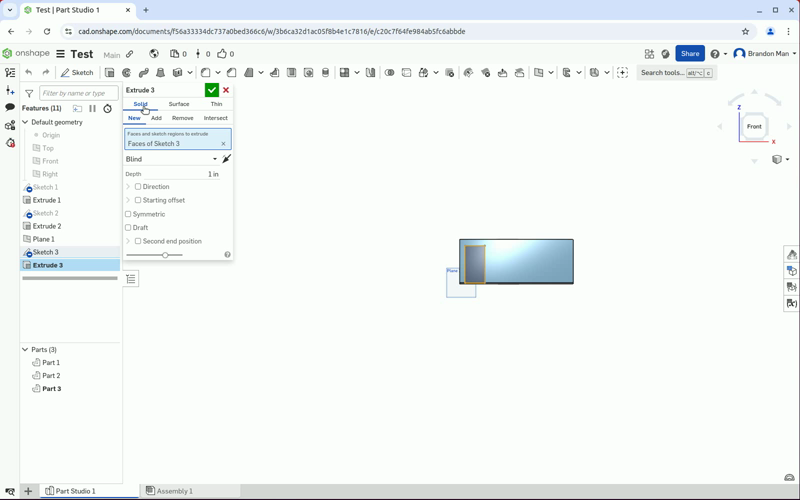
mouse_move(186, 120)
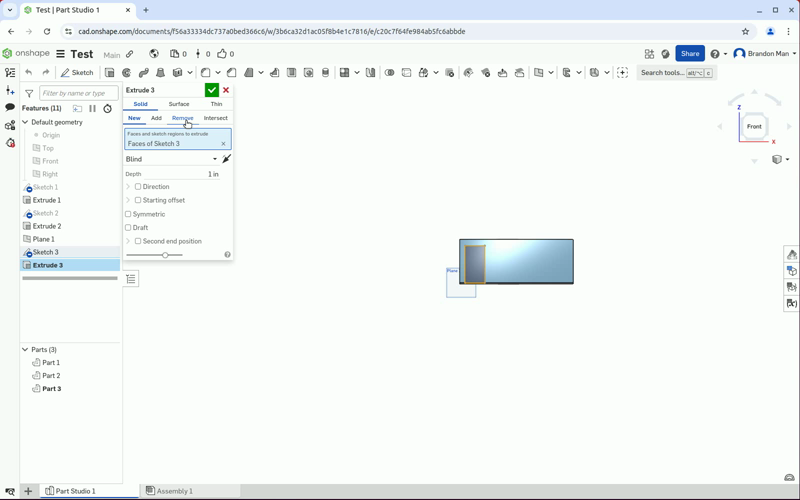
click(186, 120)
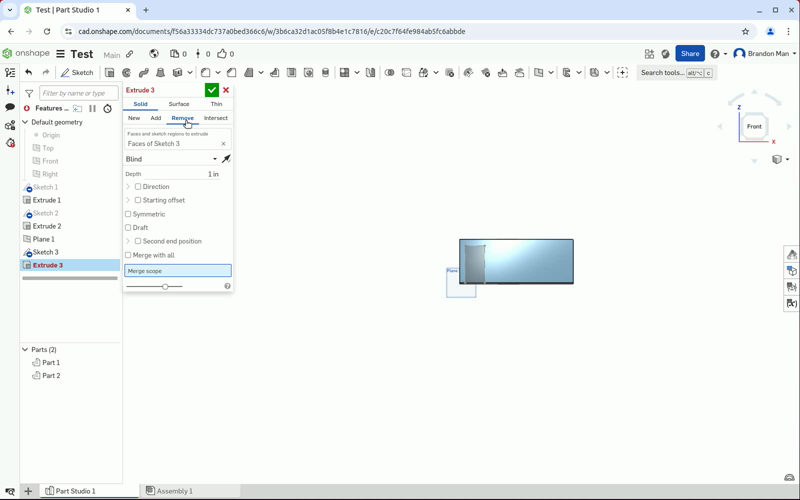
key(tab, 4)
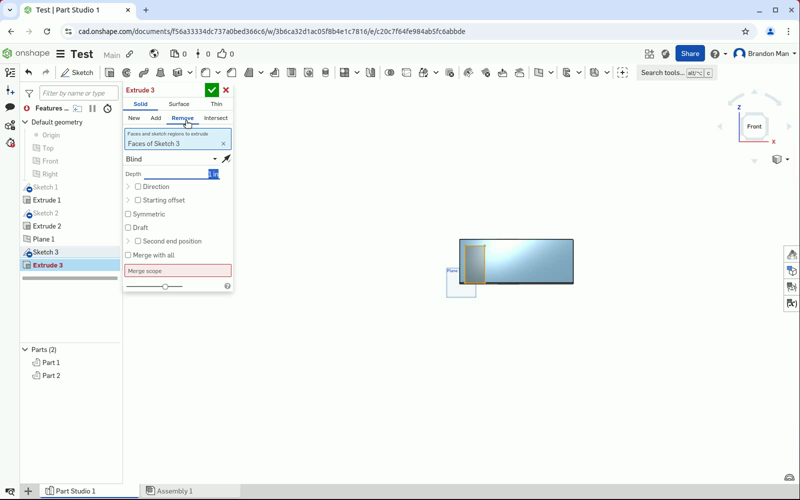
text(0.241)
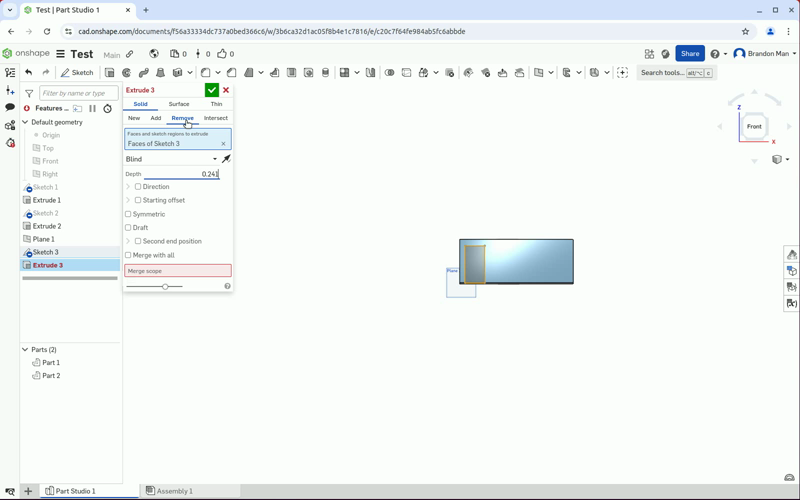
key(tab, 6)
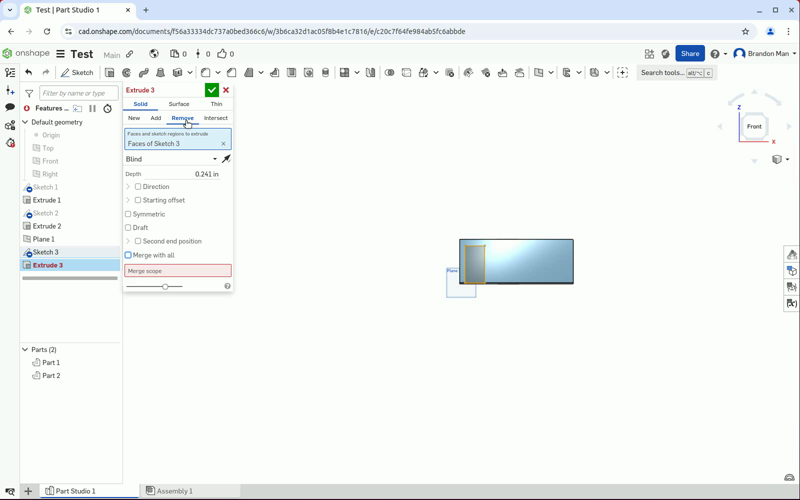
key(space)
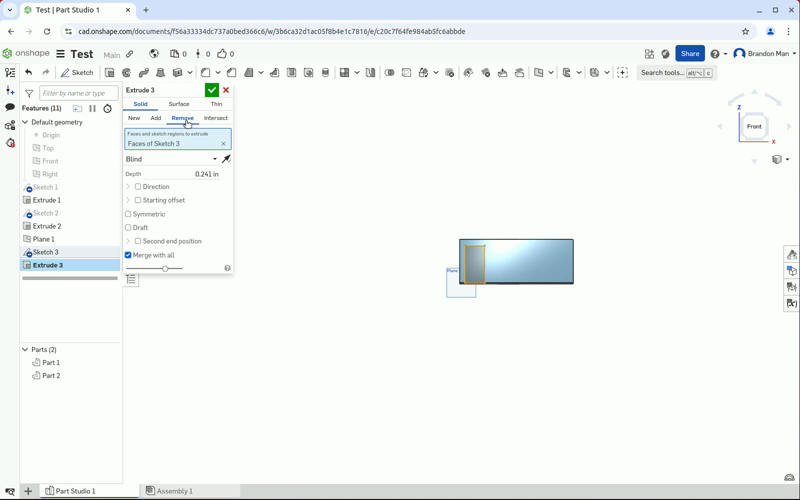
key(enter)
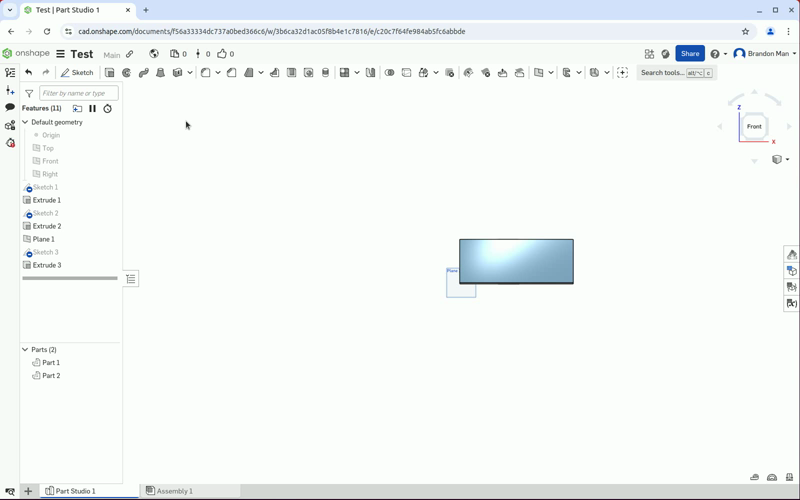
key(shift+h)
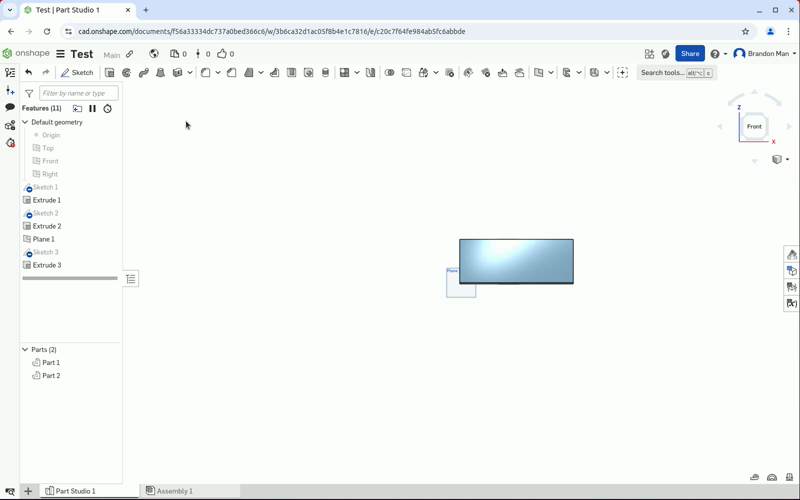
key(shift+h)
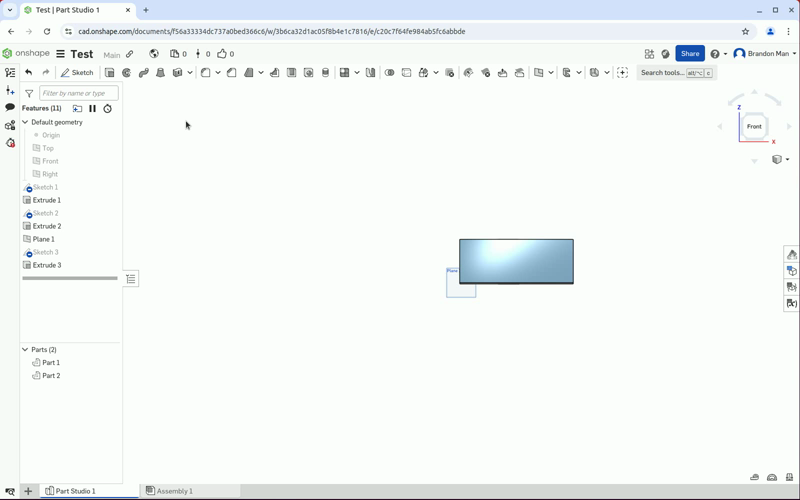
mouse_move(73, 189)
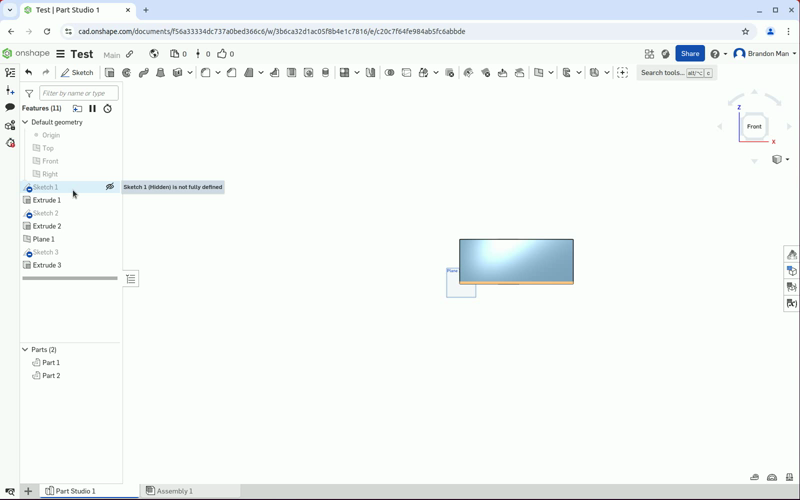
click(73, 189)
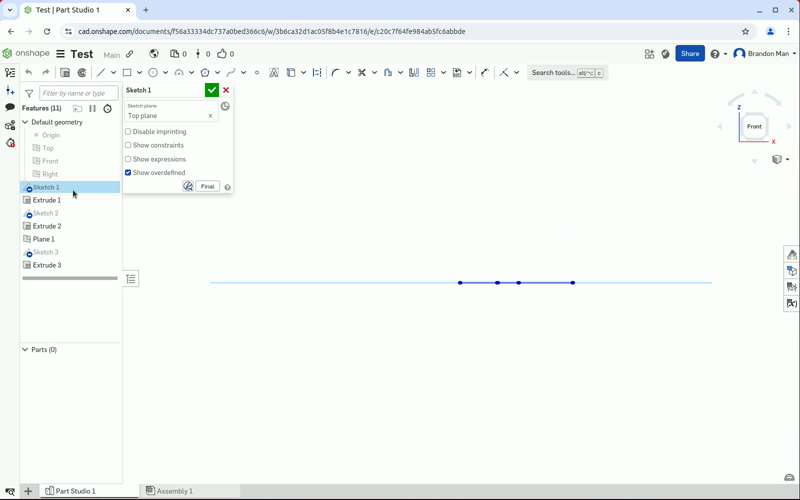
mouse_move(229, 92)
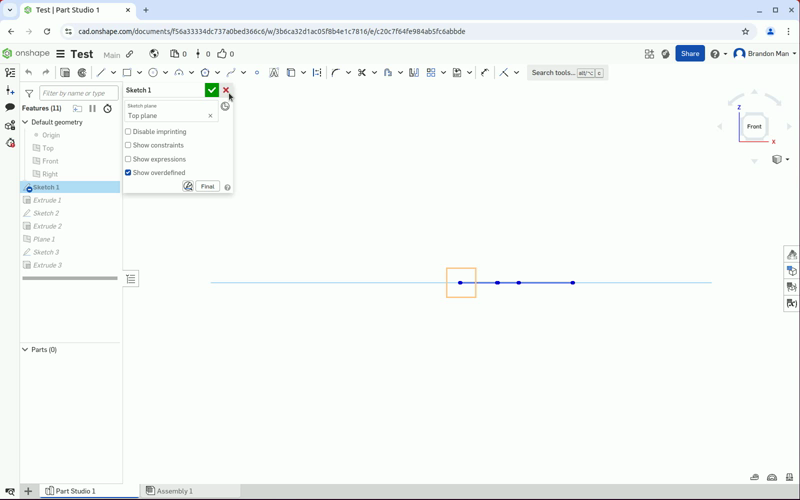
click(229, 92)
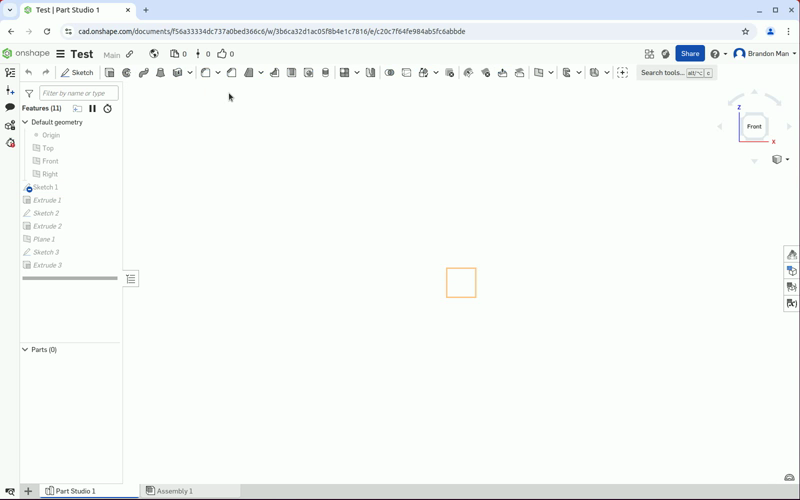
key(shift+s)
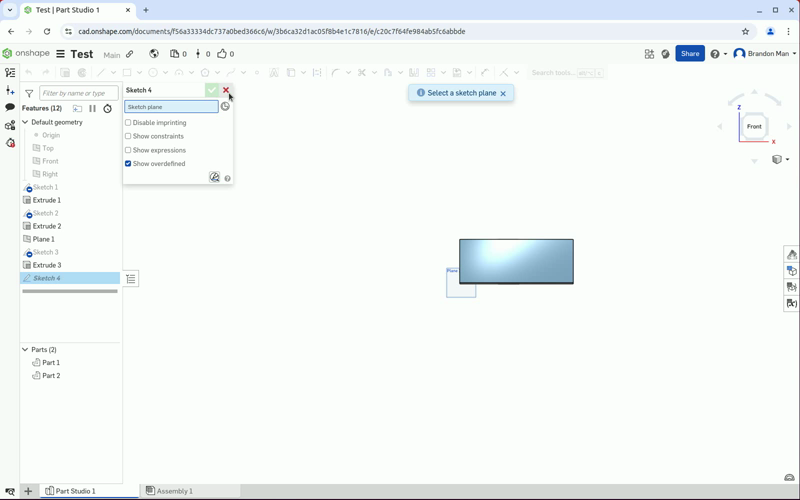
mouse_move(73, 241)
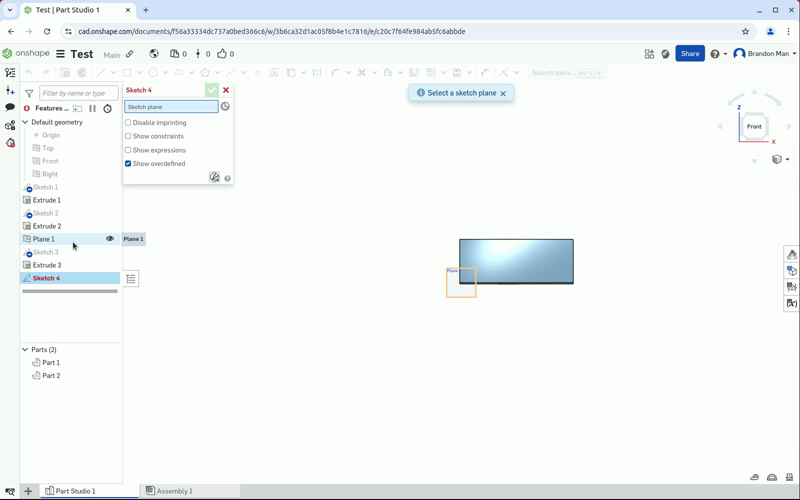
click(73, 241)
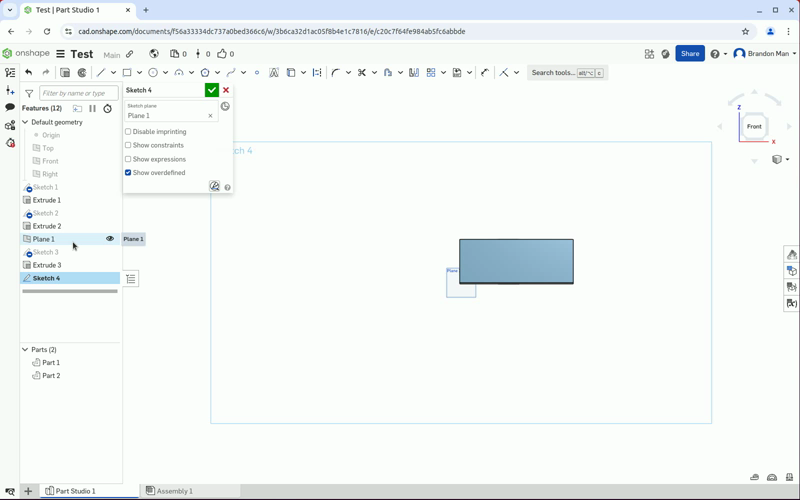
mouse_move(73, 352)
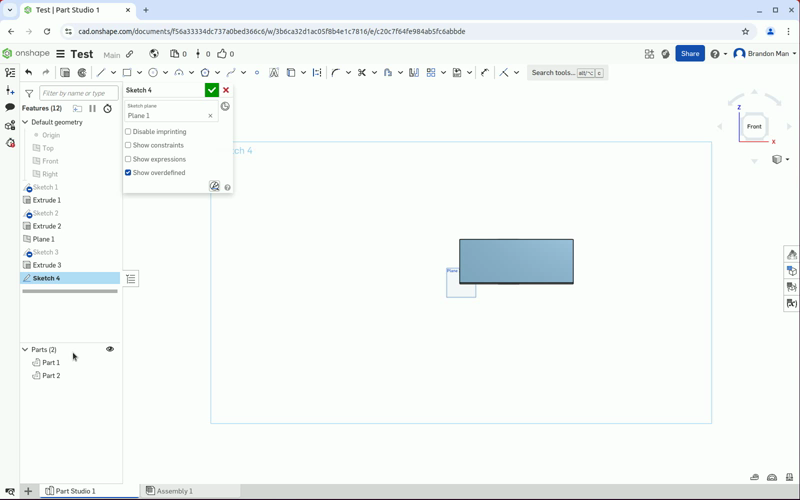
key(y)
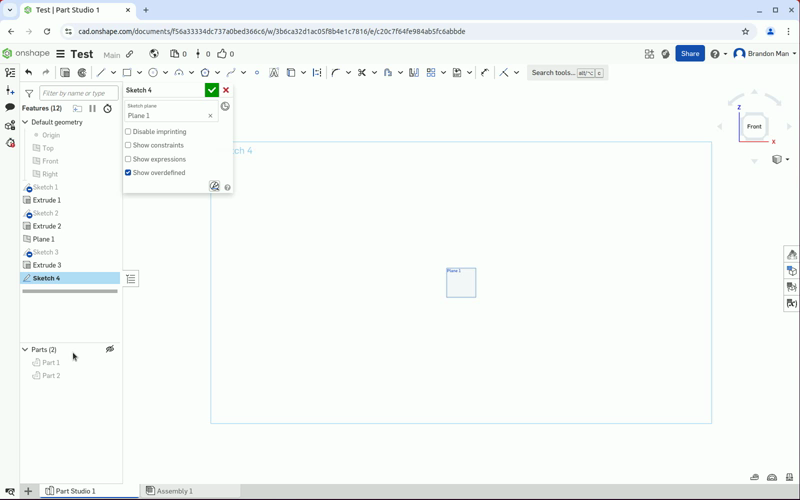
key(l)
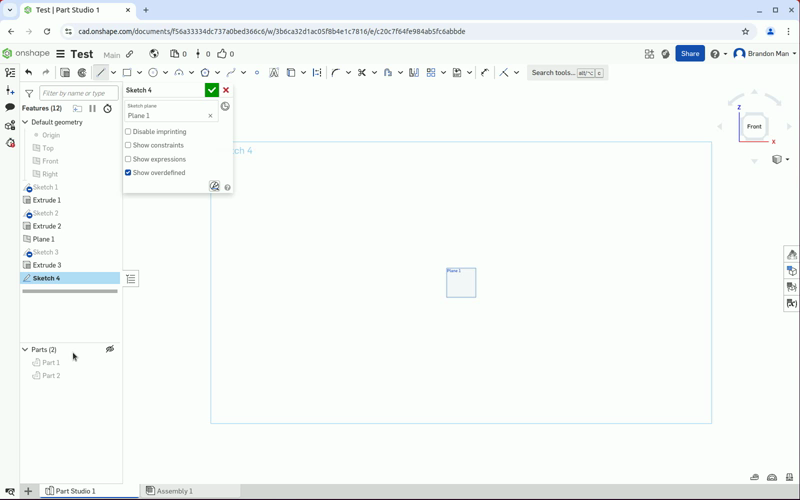
key_down(shift)
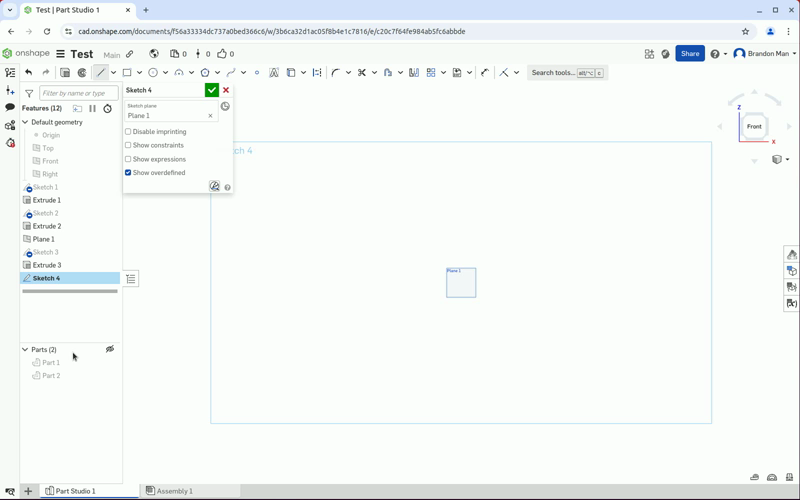
mouse_move(525, 268)
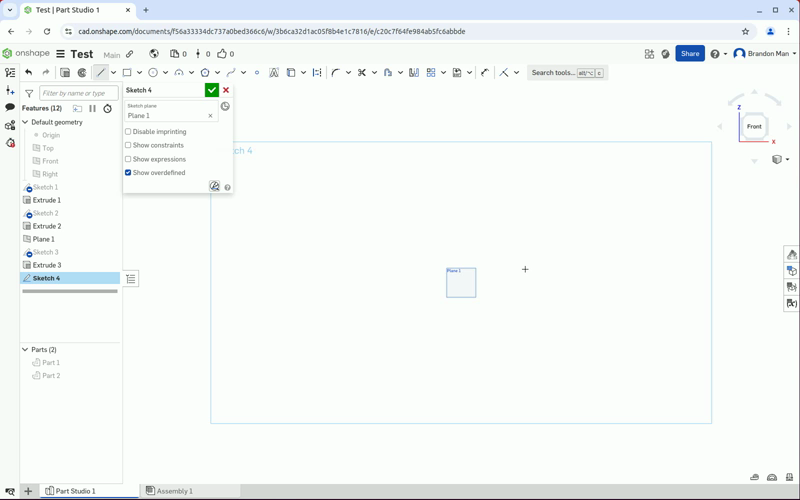
click(525, 268)
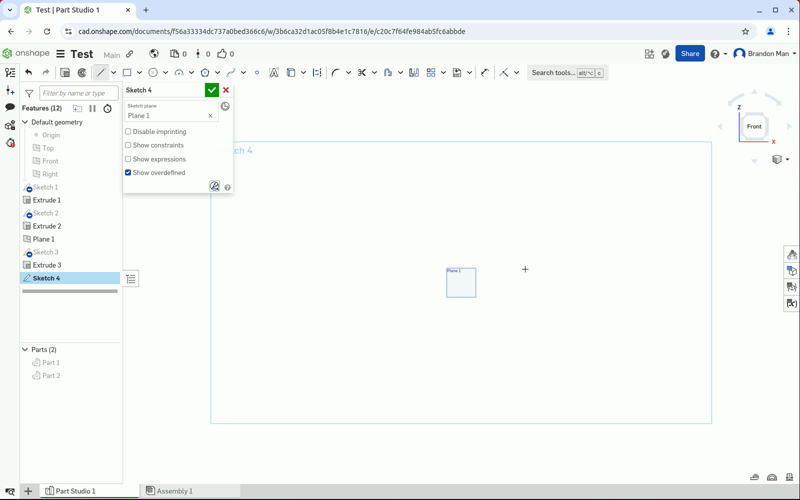
key_up(shift)
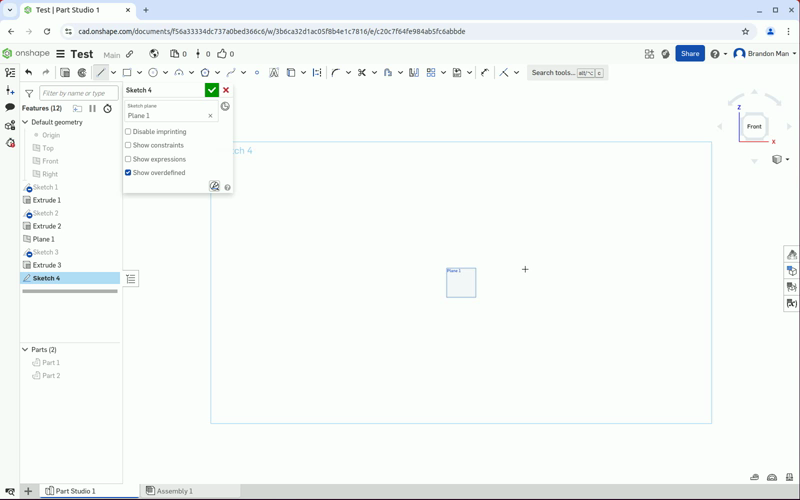
key_down(shift)
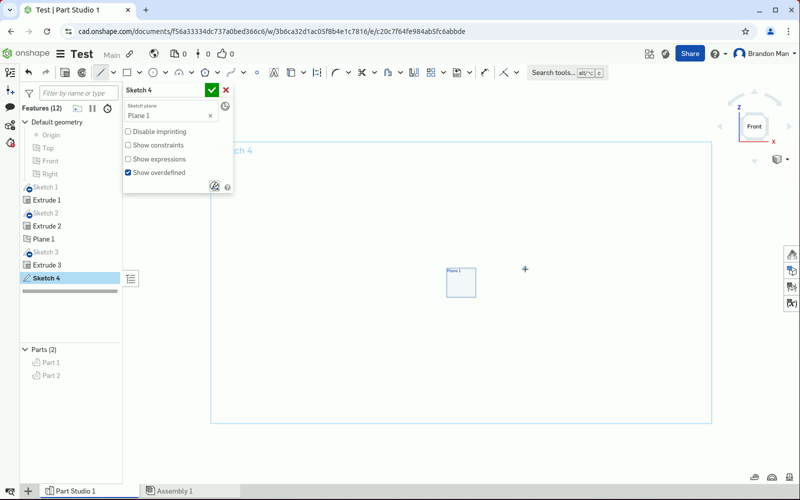
mouse_move(555, 268)
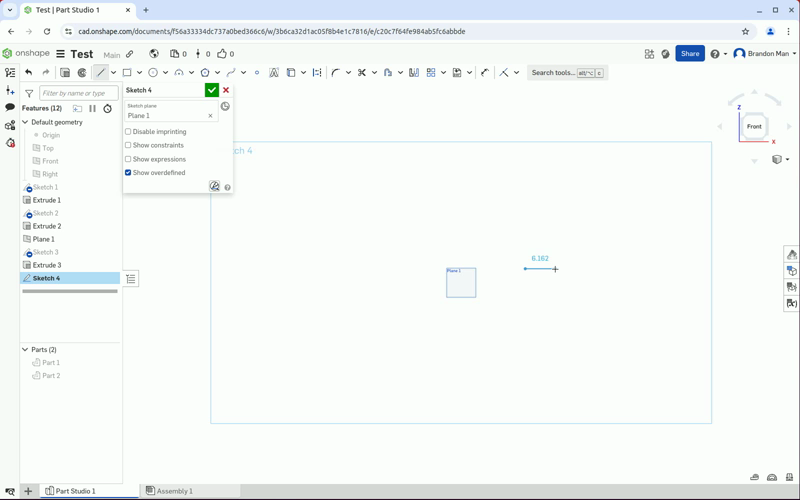
mouse_move(545, 268)
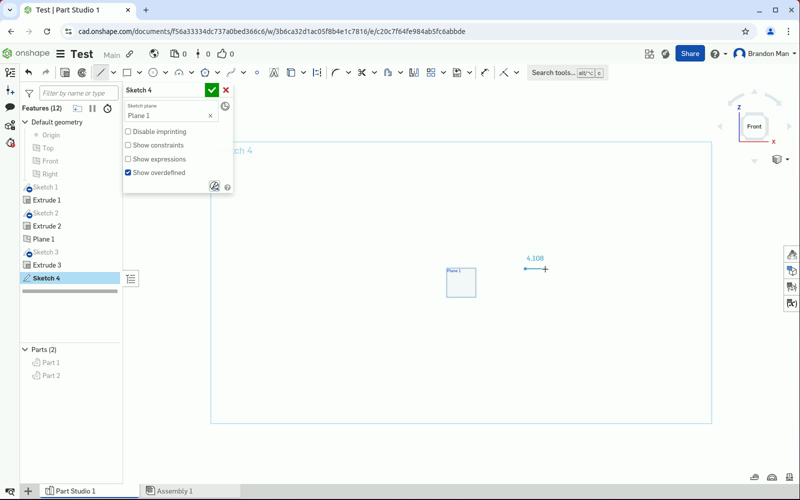
click(545, 268)
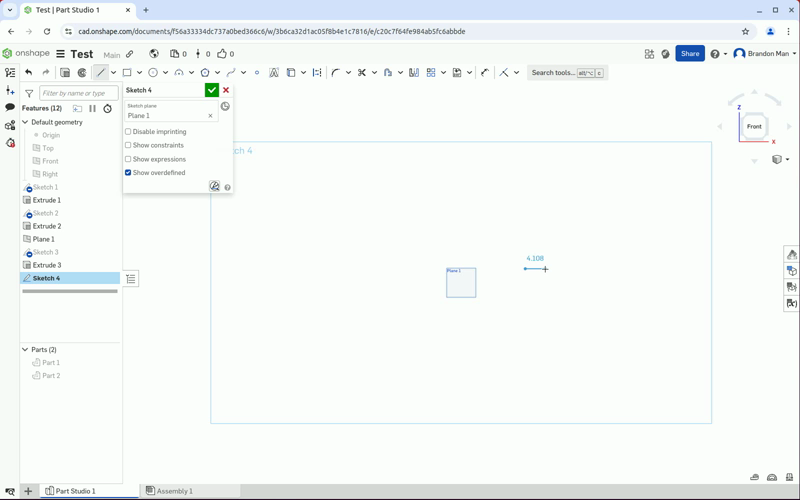
key_up(shift)
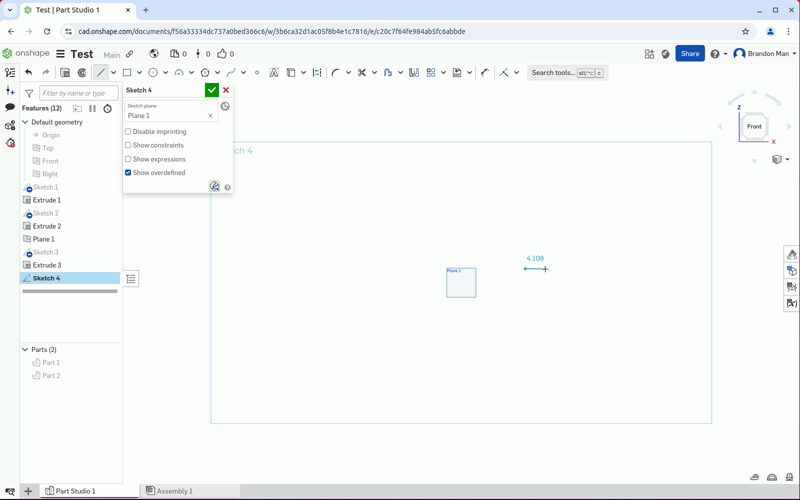
key_down(shift)
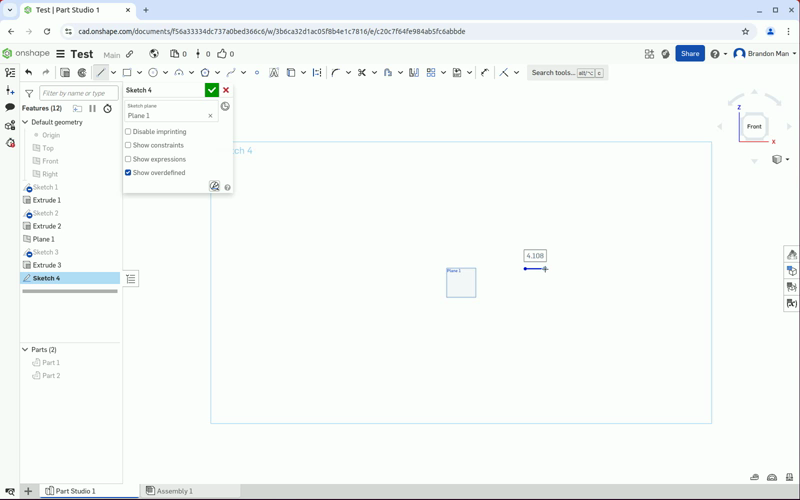
mouse_move(575, 268)
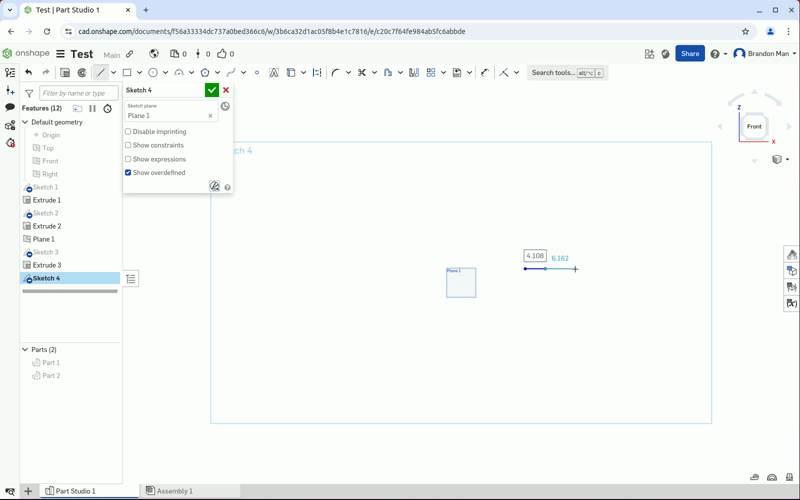
mouse_move(545, 245)
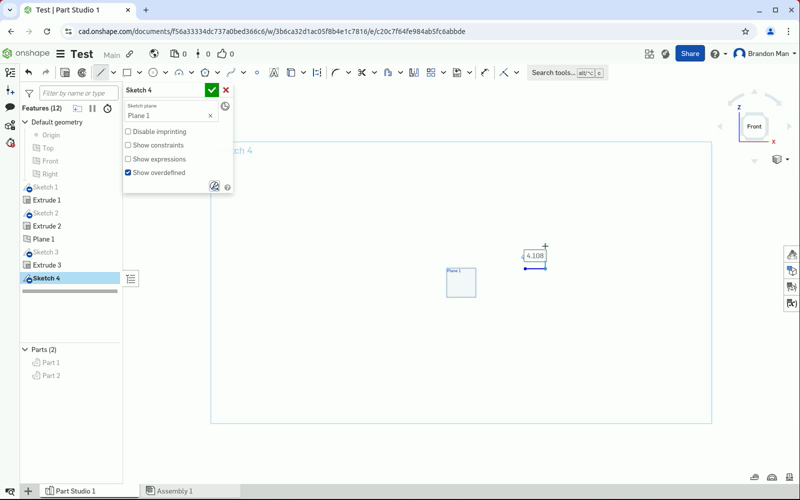
click(545, 245)
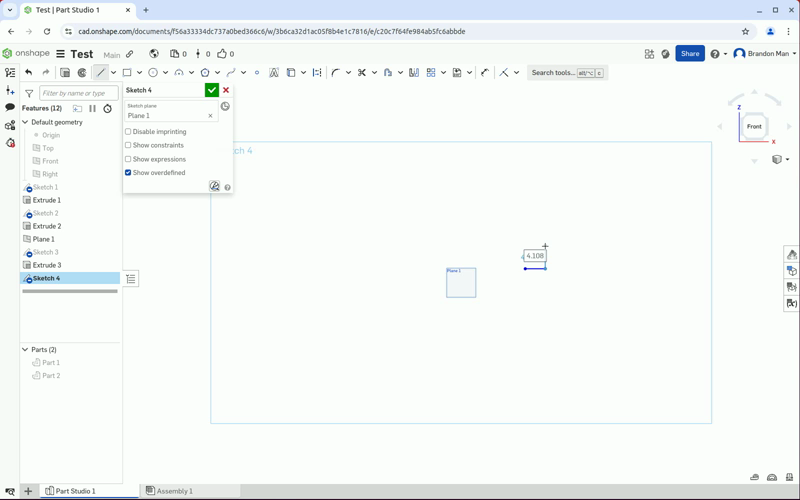
key_up(shift)
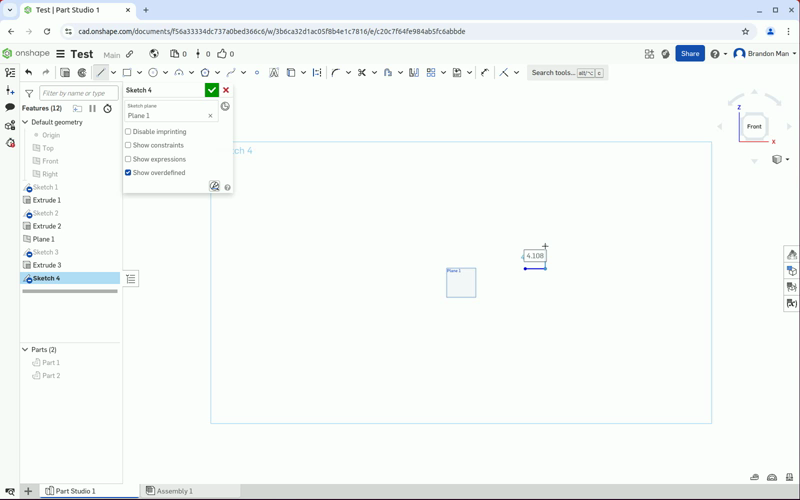
key_down(shift)
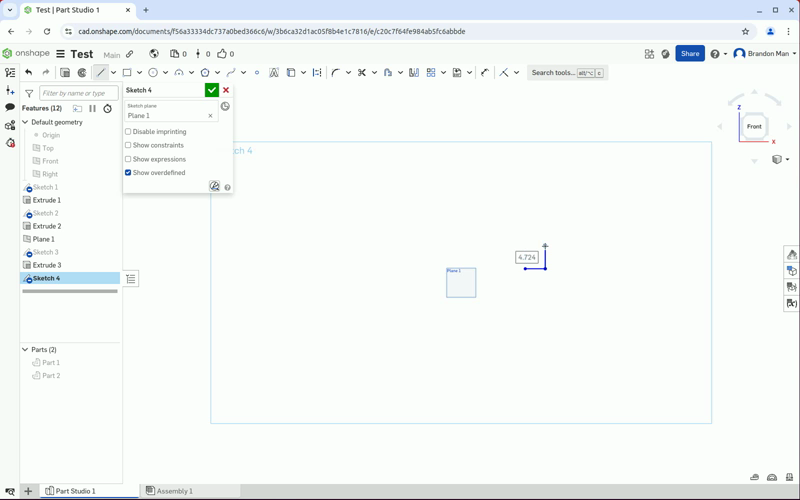
mouse_move(575, 245)
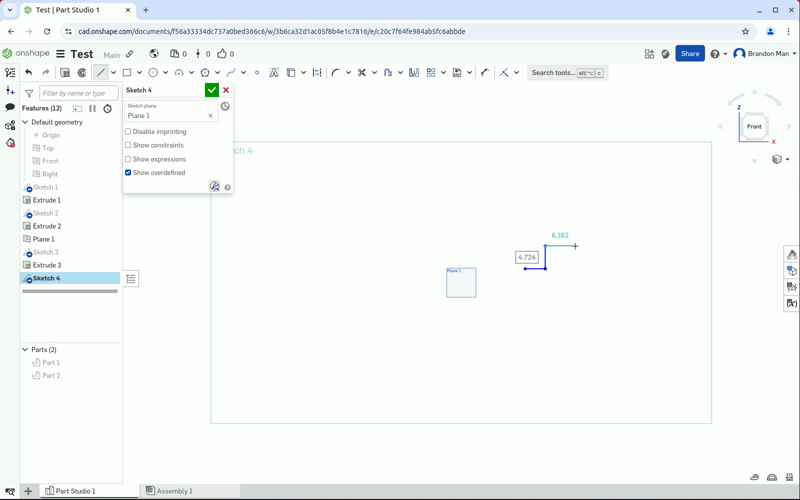
mouse_move(525, 245)
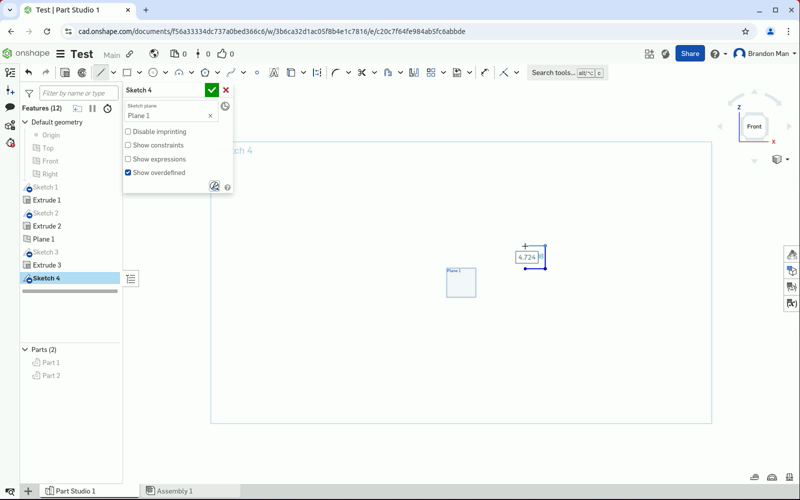
click(525, 245)
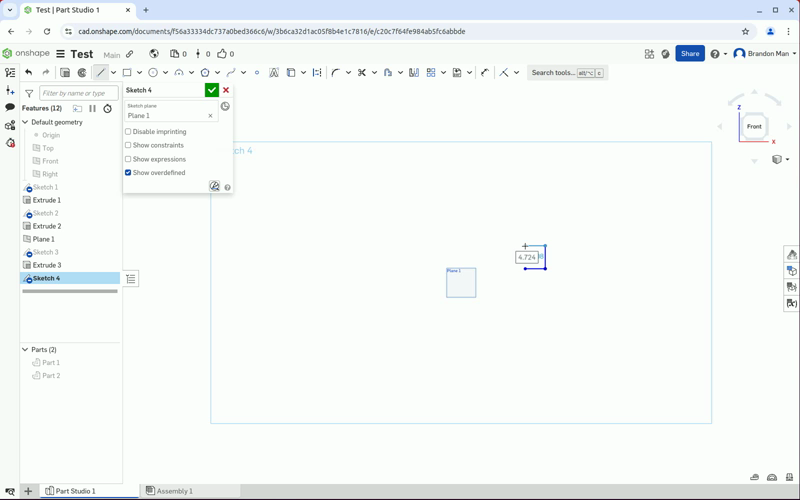
key_up(shift)
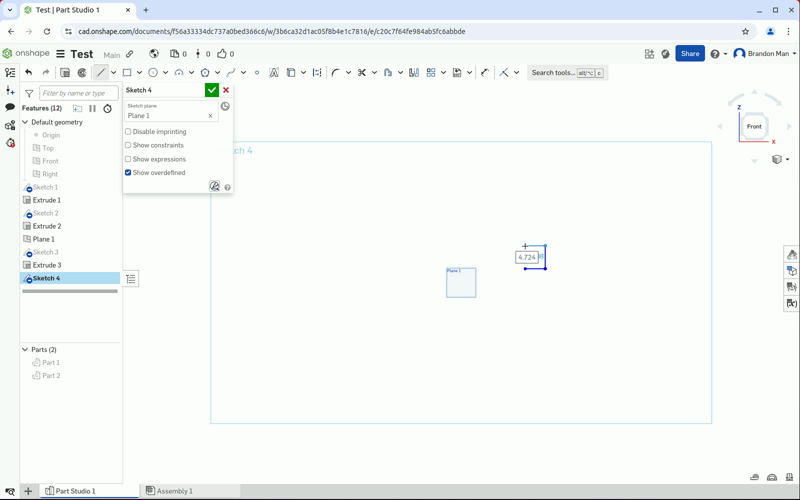
mouse_move(555, 245)
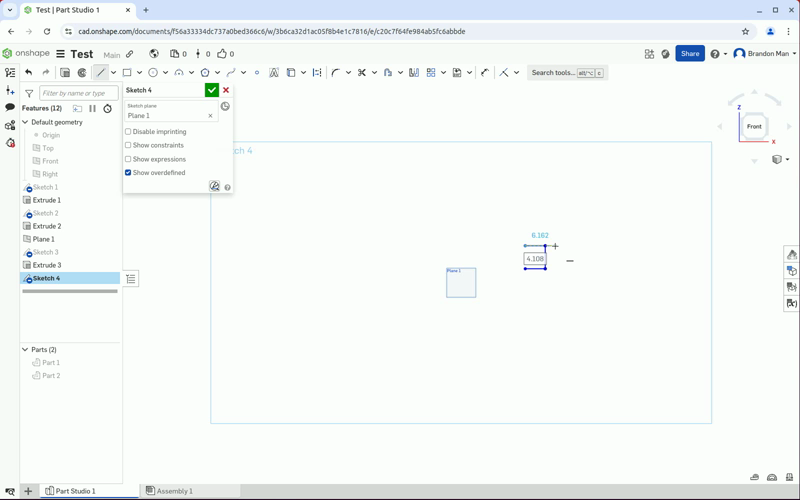
key_down(shift)
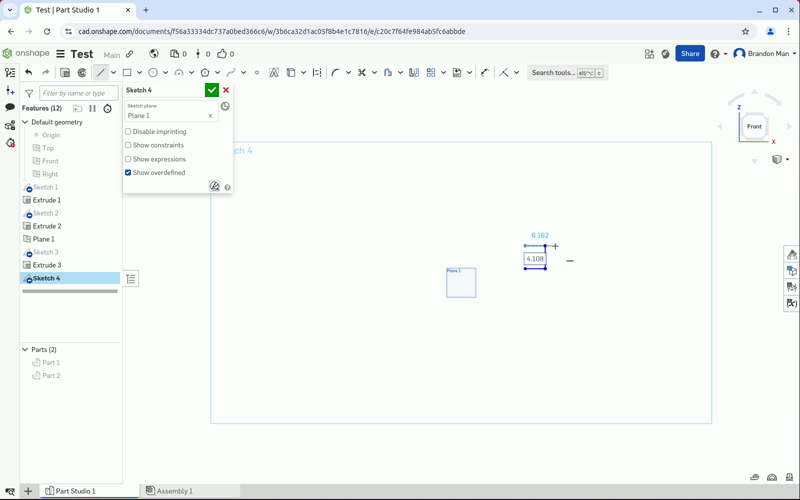
mouse_move(525, 268)
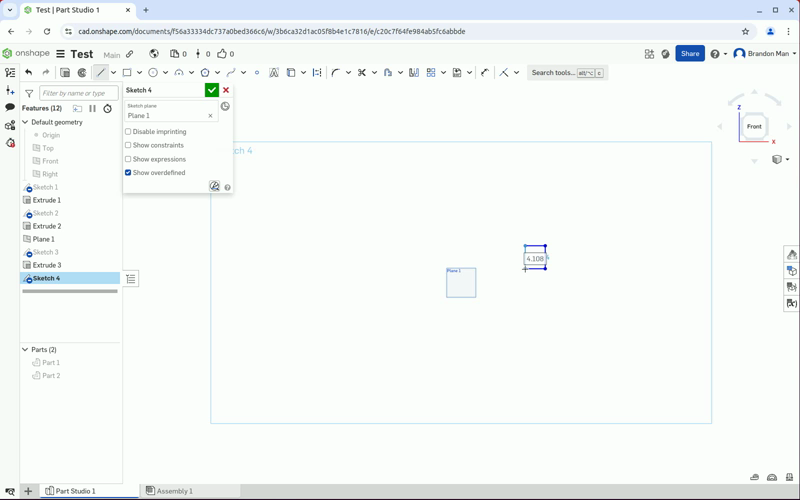
key_up(shift)
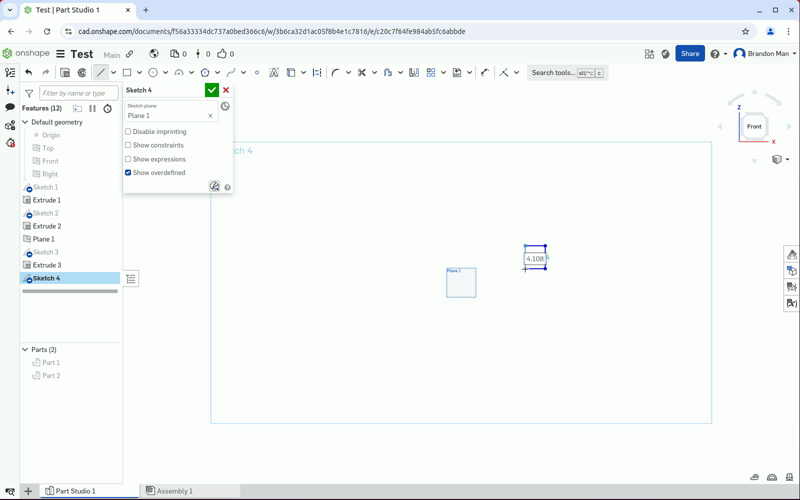
click(525, 268)
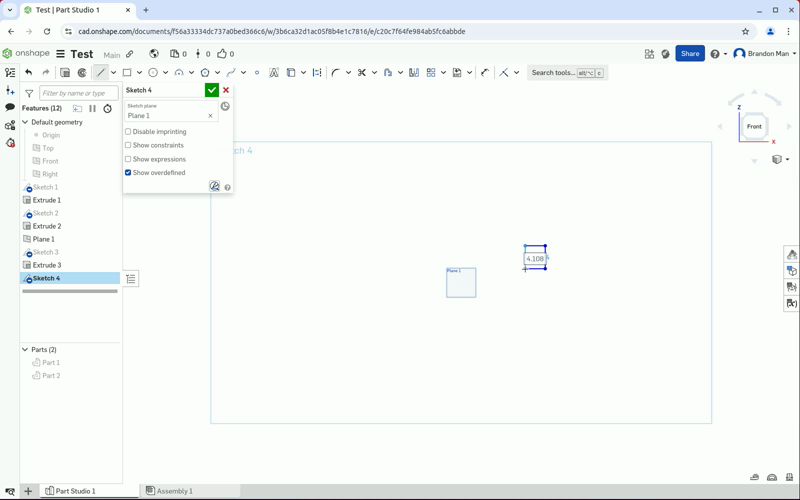
key(esc)
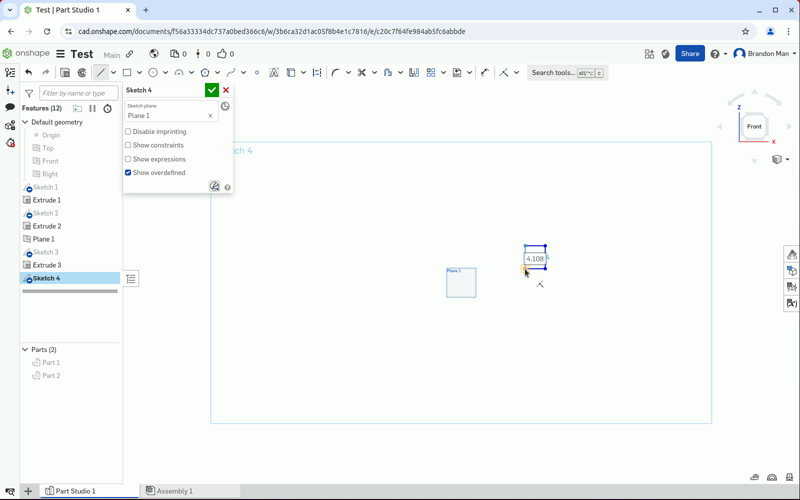
mouse_move(533, 252)
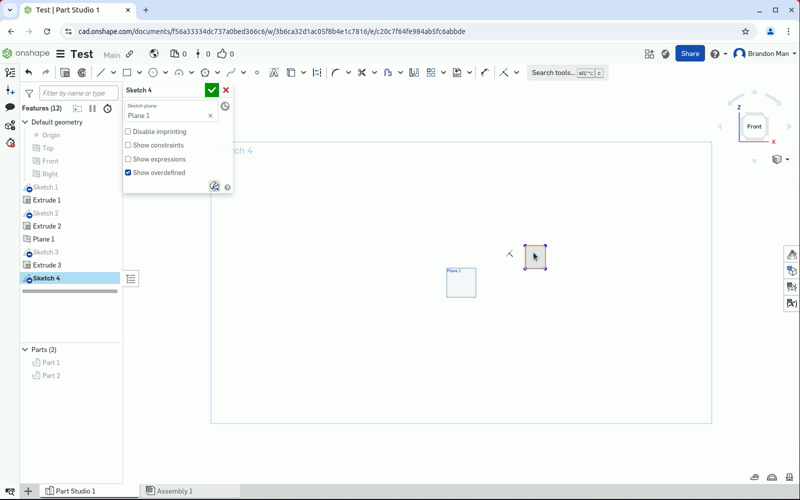
scroll(6)
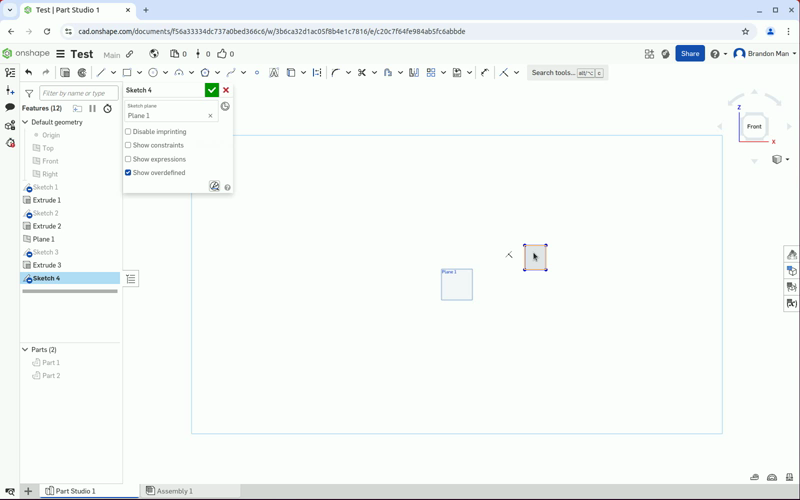
scroll(6)
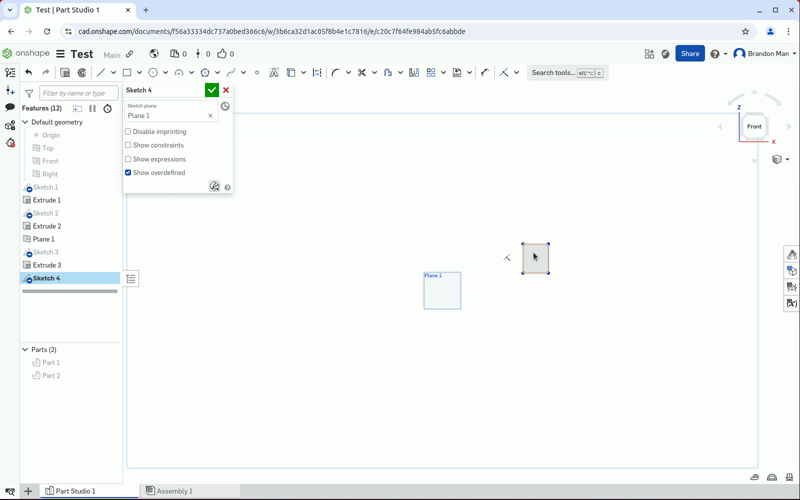
scroll(6)
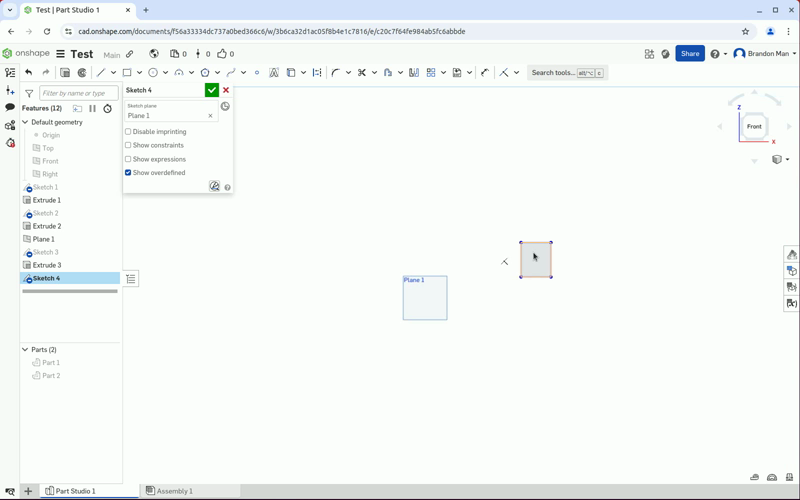
scroll(6)
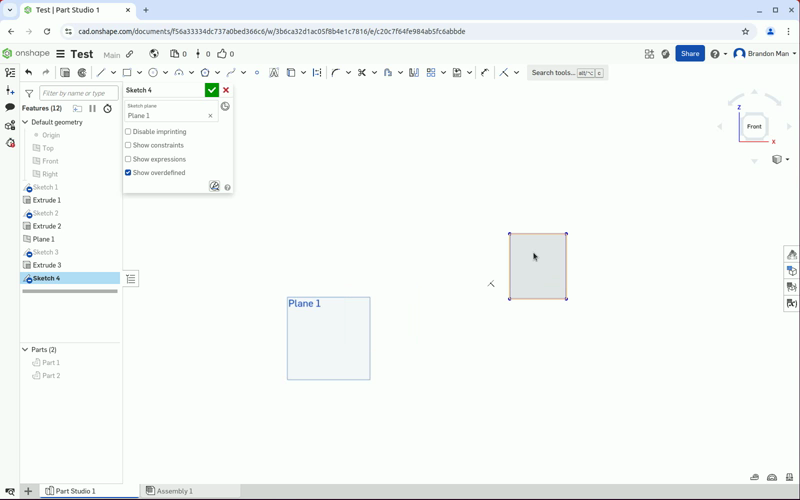
scroll(6)
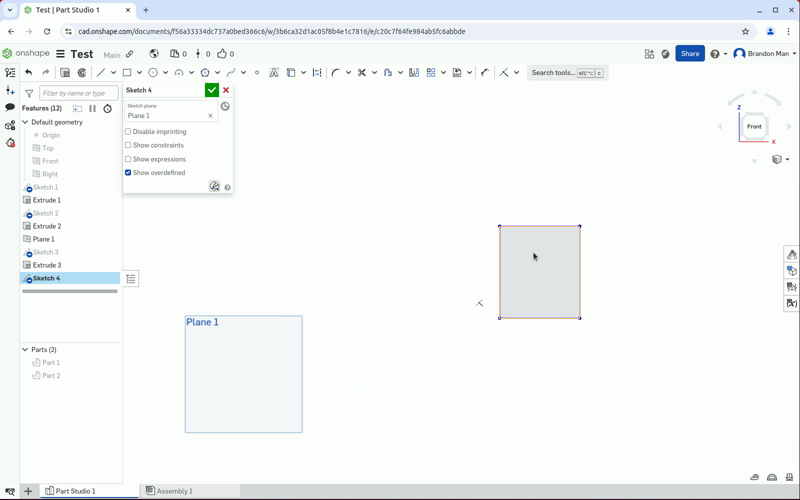
scroll(6)
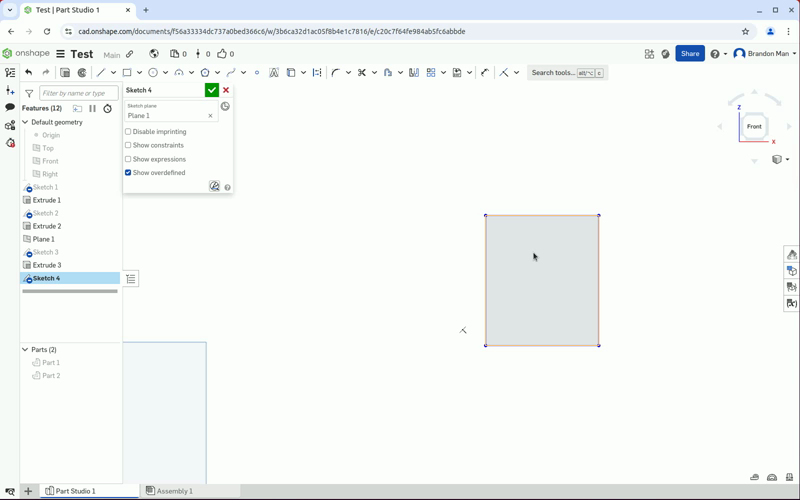
scroll(6)
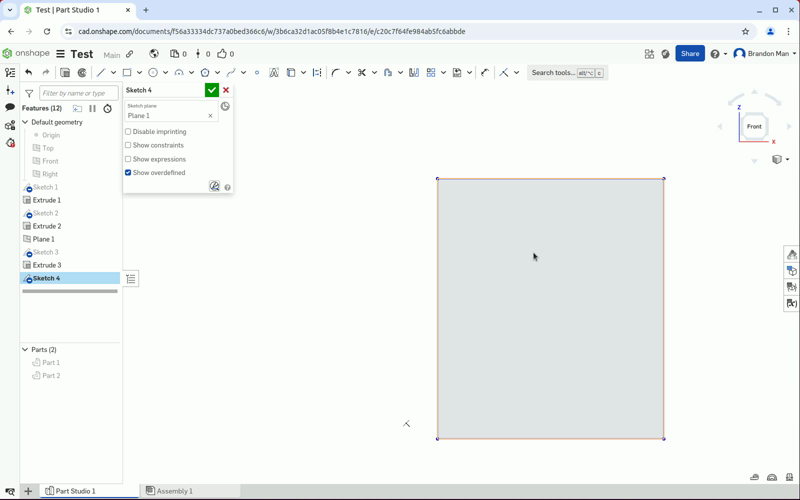
click(533, 252)
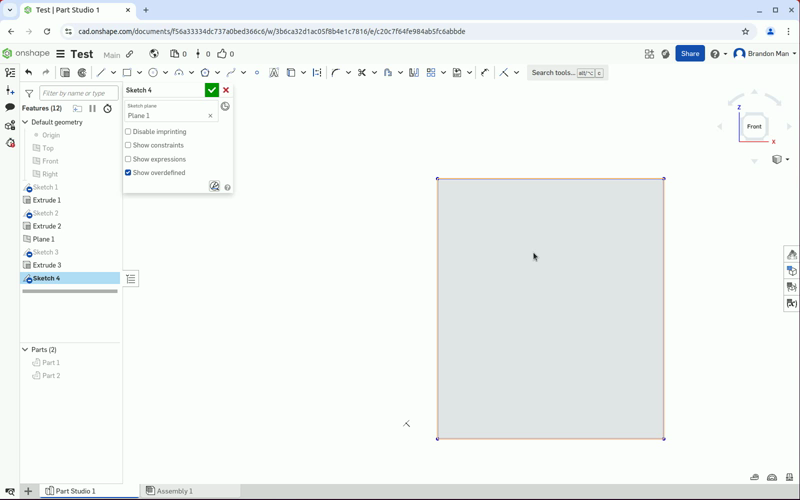
scroll(-6)
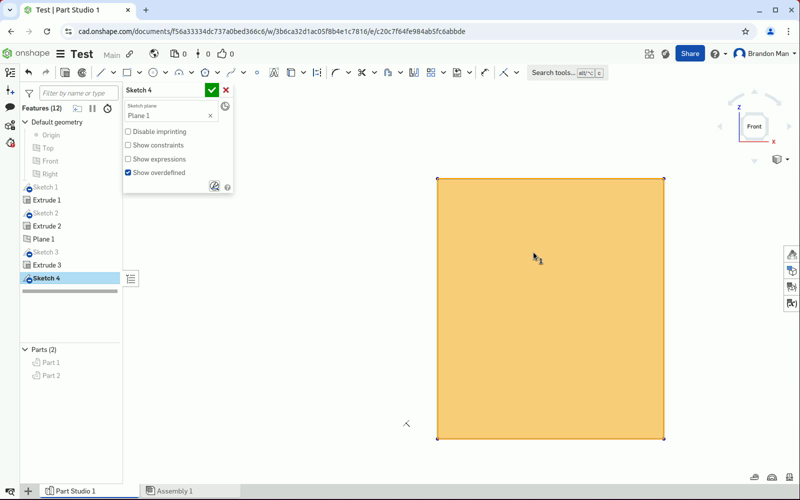
scroll(-6)
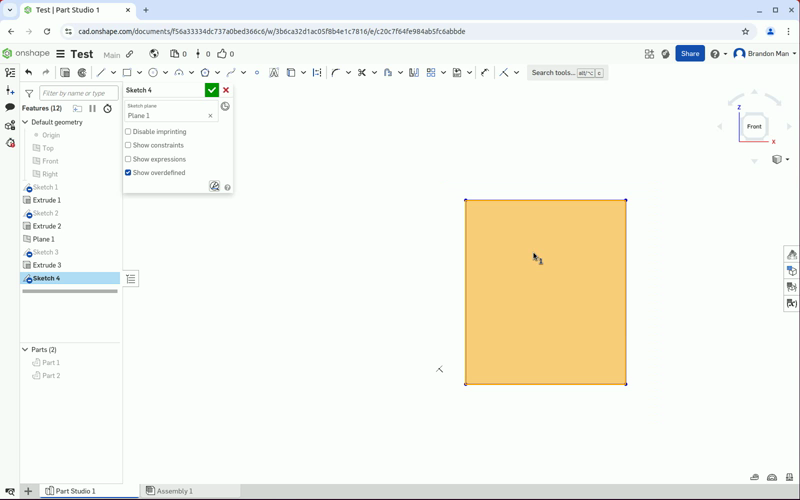
scroll(-6)
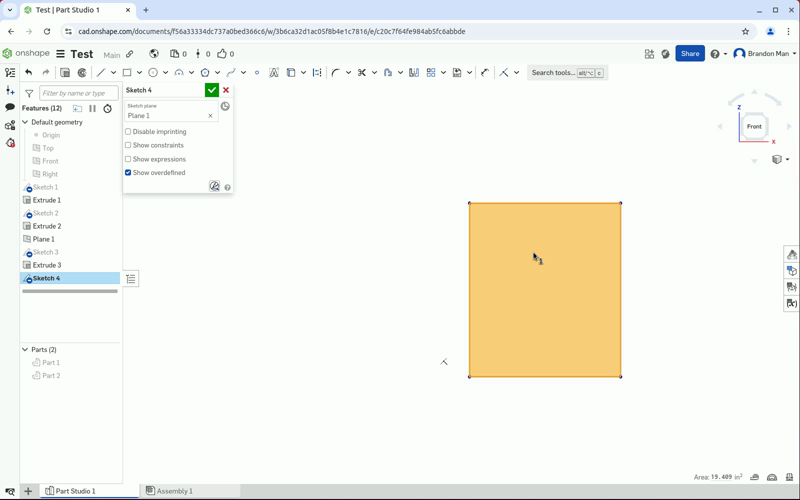
scroll(-6)
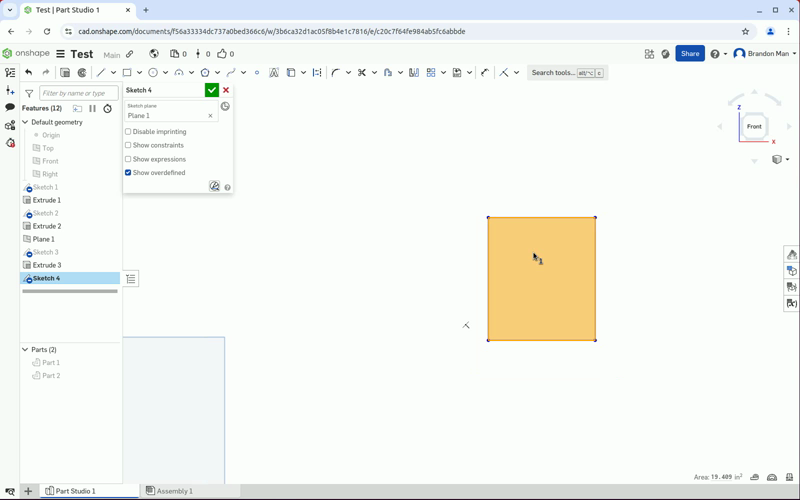
scroll(-6)
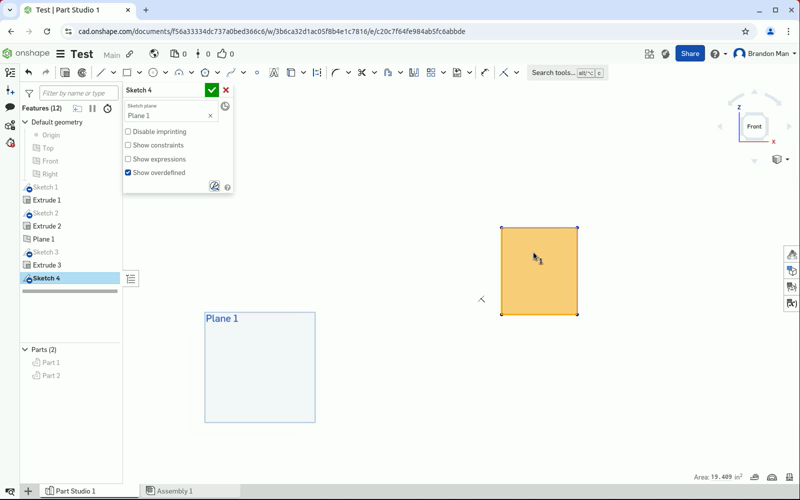
scroll(-6)
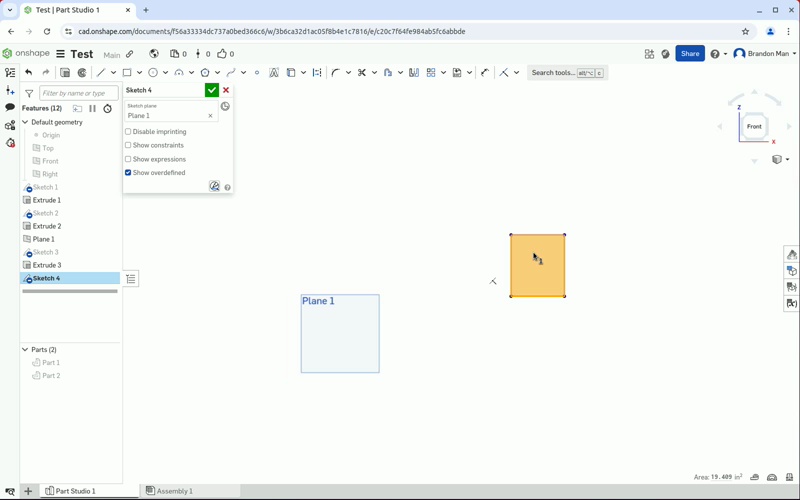
scroll(-6)
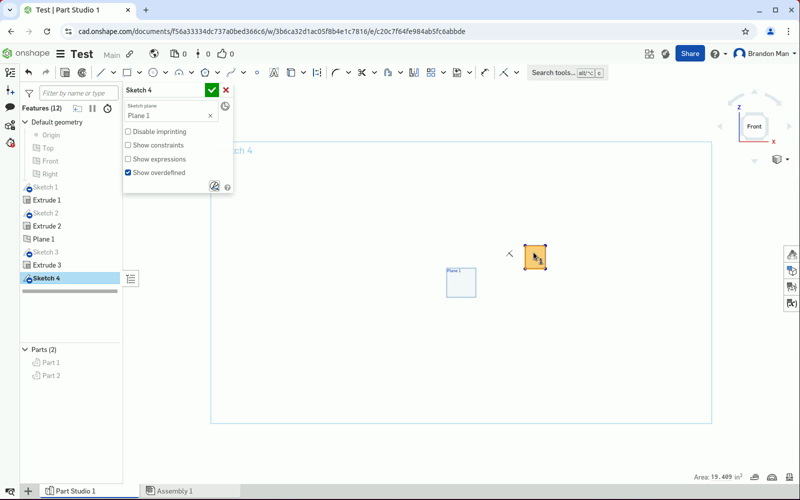
mouse_move(73, 352)
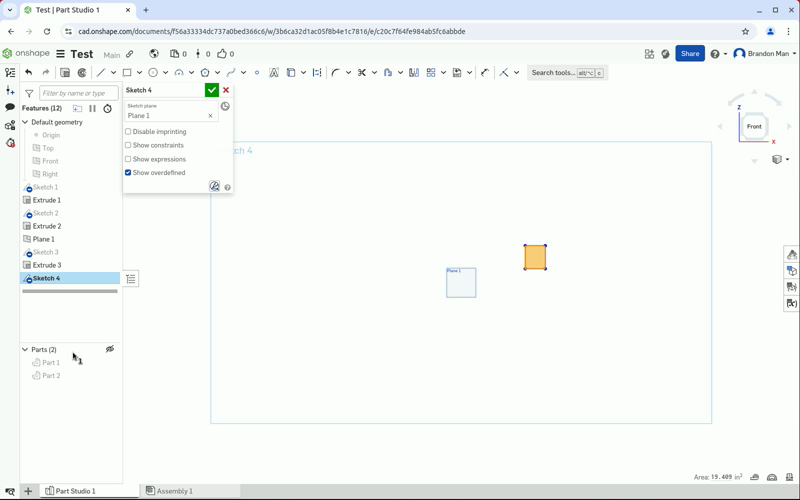
key(shift+y)
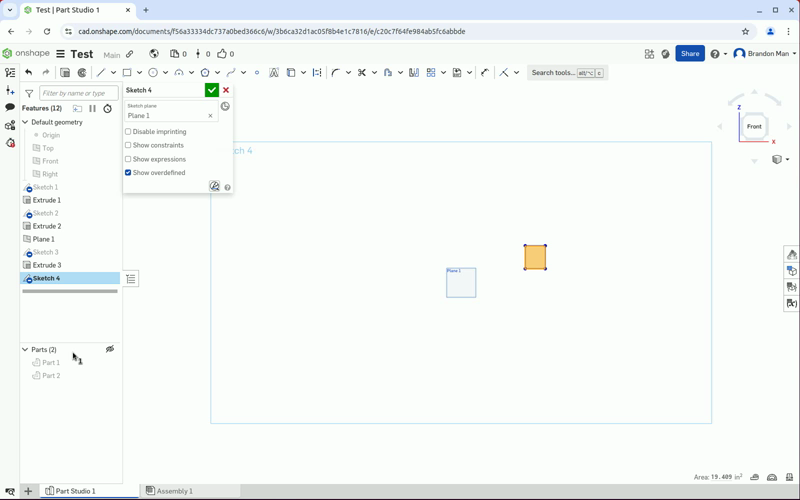
key(shift+e)
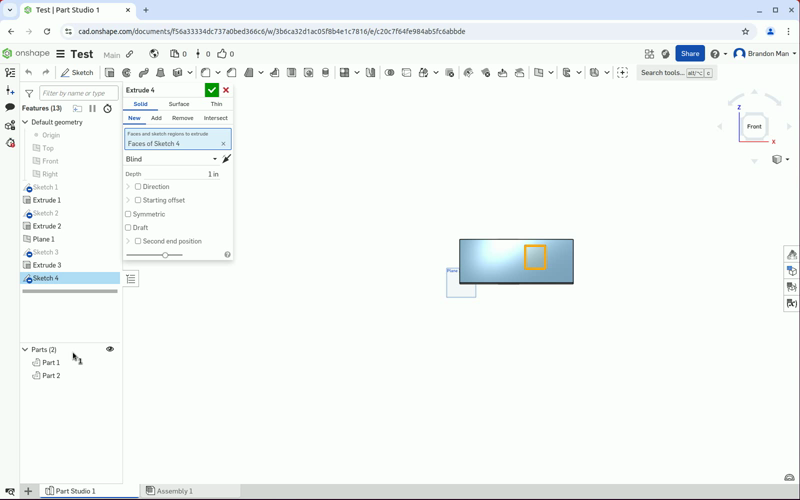
mouse_move(143, 106)
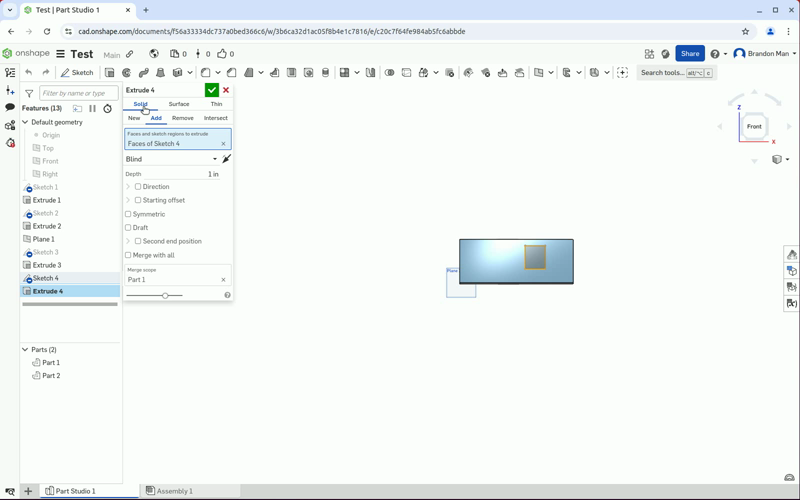
click(143, 106)
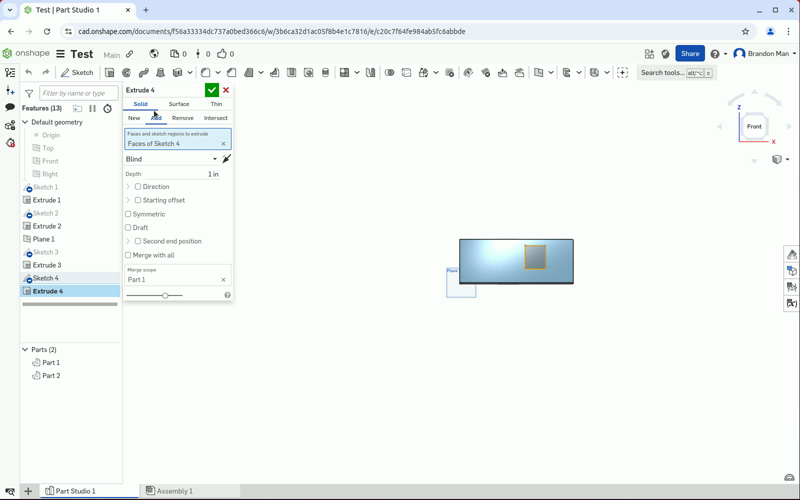
mouse_move(186, 120)
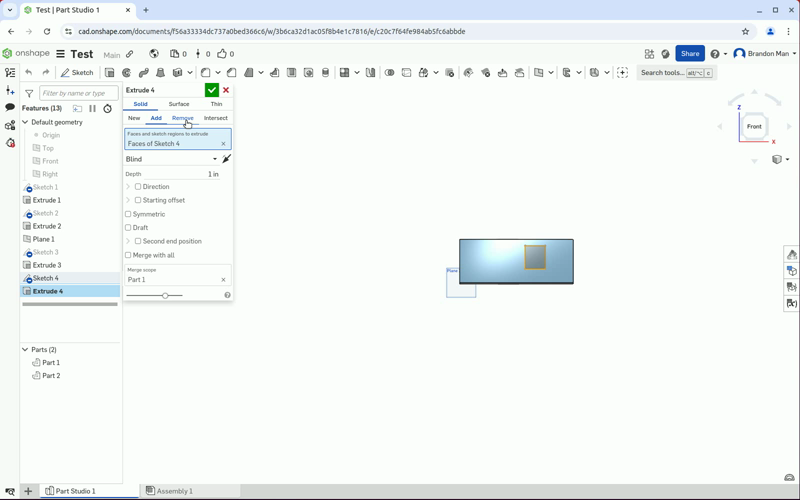
click(186, 120)
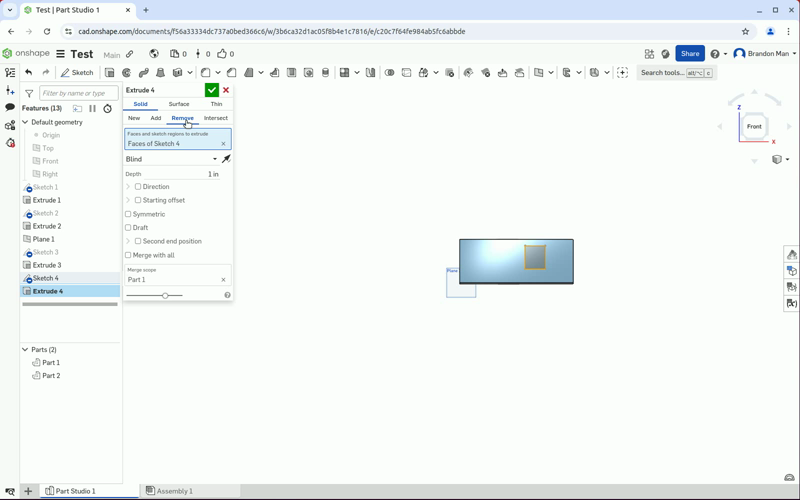
key(tab, 4)
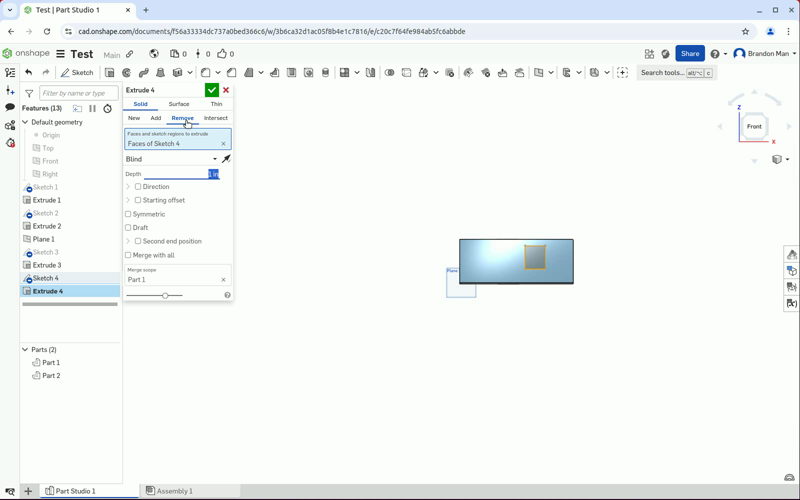
text(0.241)
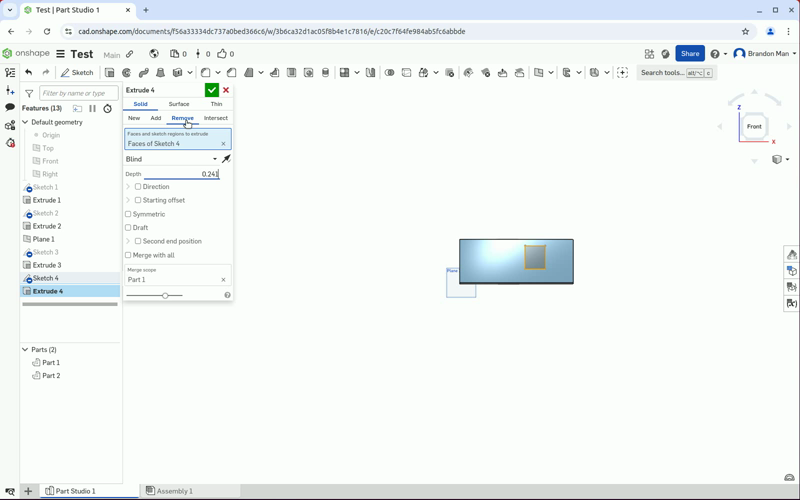
key(tab, 6)
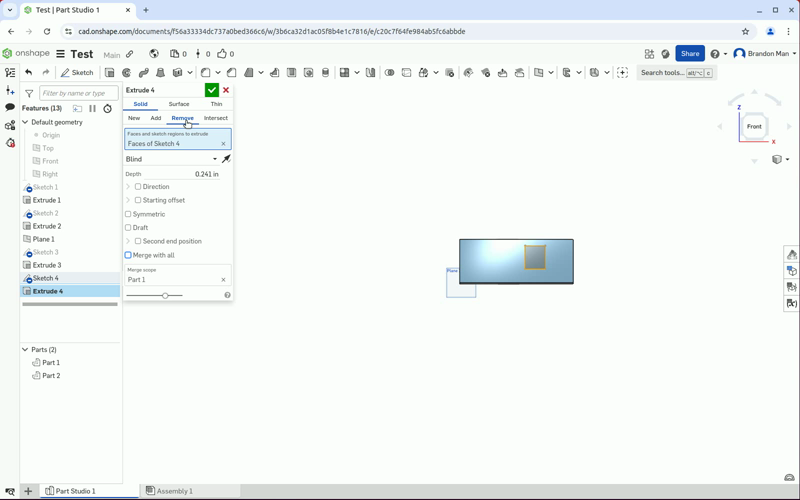
key(space)
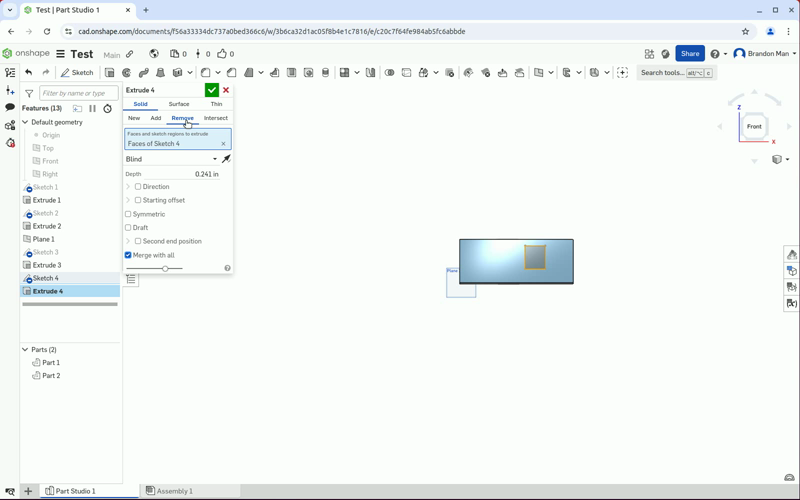
key(enter)
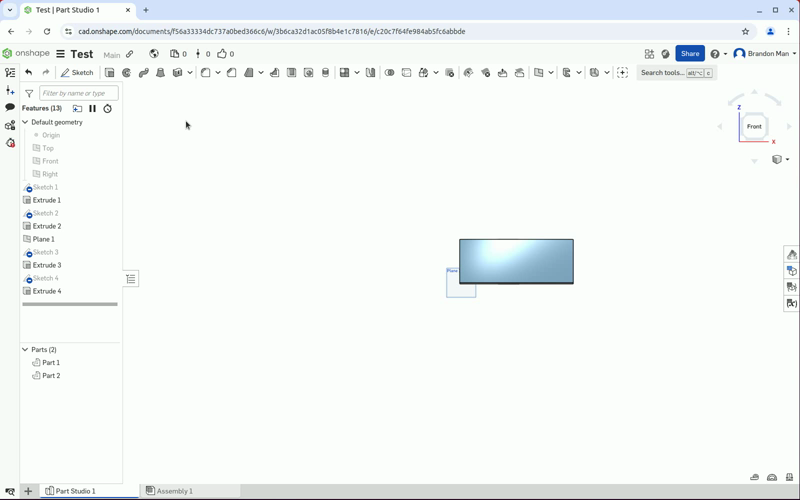
key(shift+h)
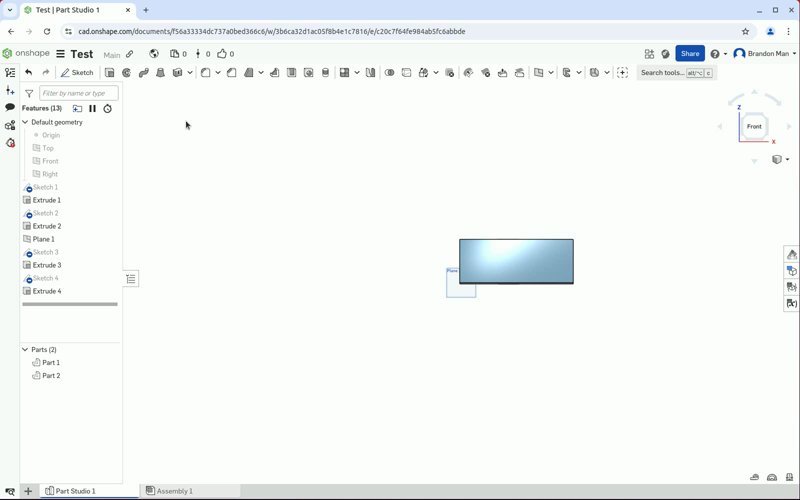
key(shift+h)
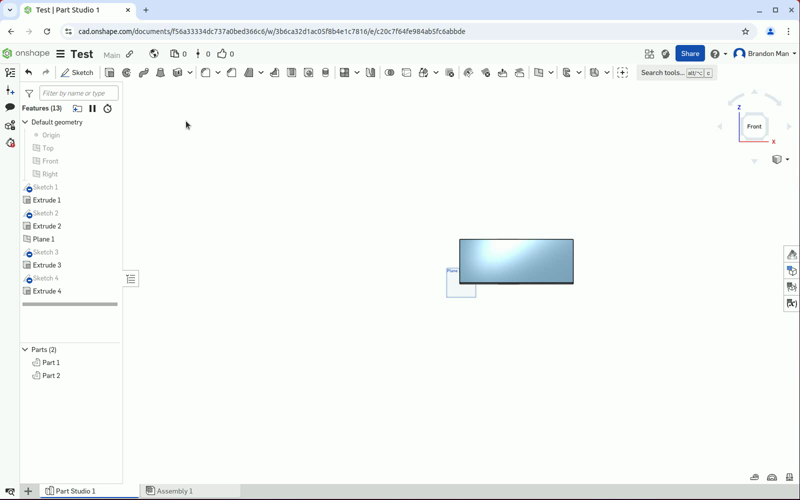
mouse_move(73, 189)
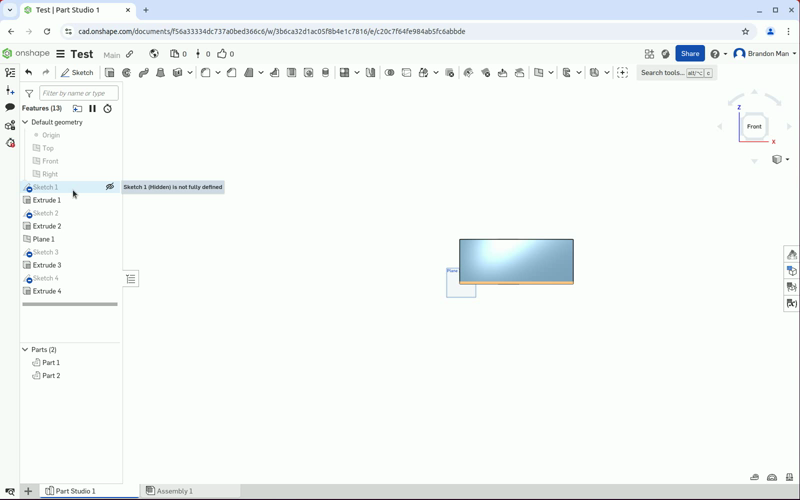
click(73, 189)
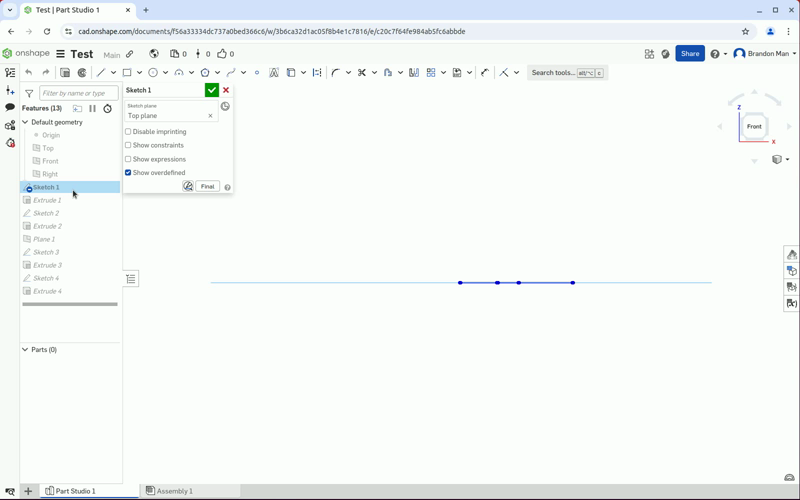
mouse_move(229, 92)
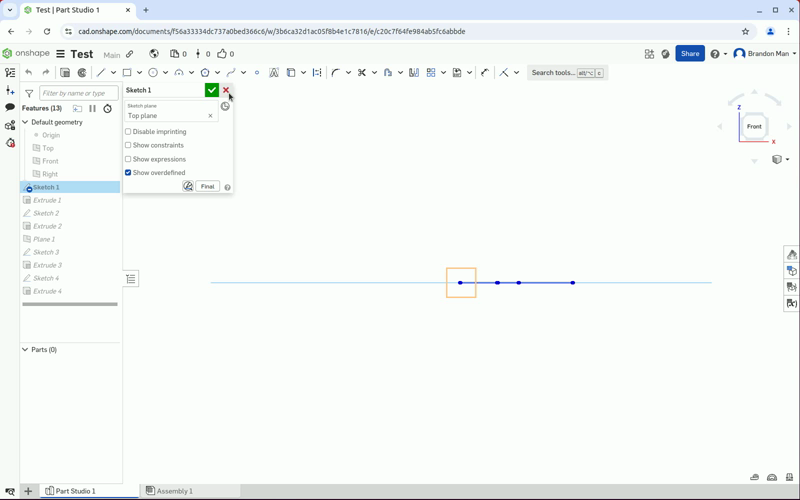
click(229, 92)
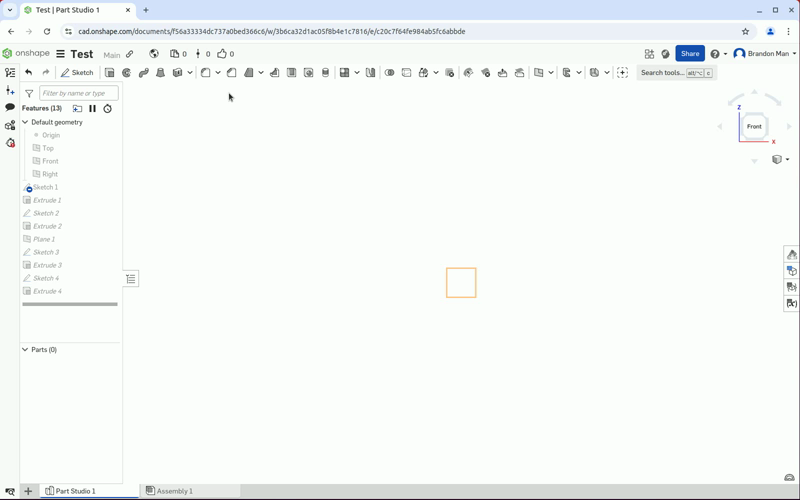
mouse_move(73, 352)
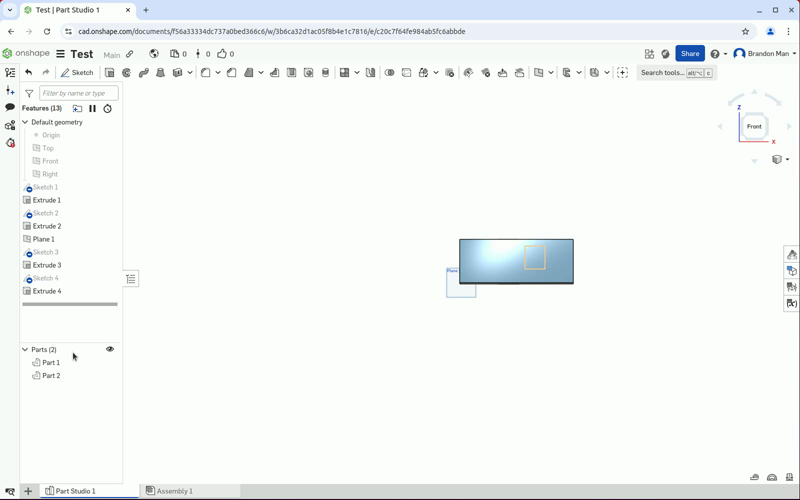
key(y)
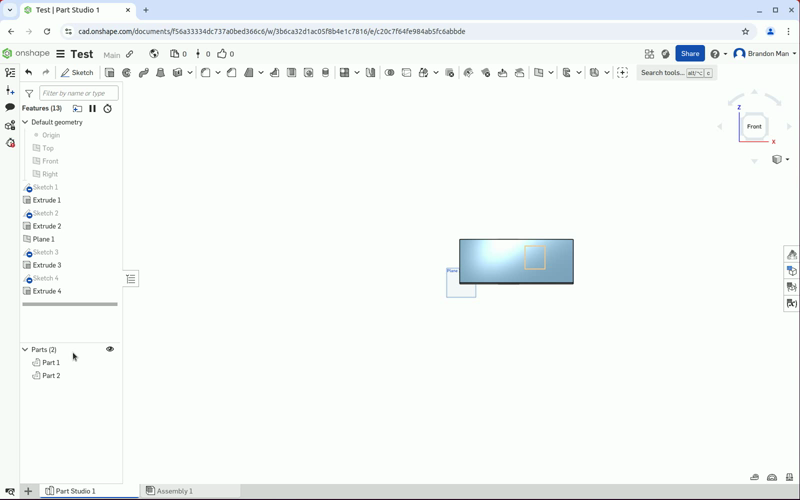
key(shift+p)
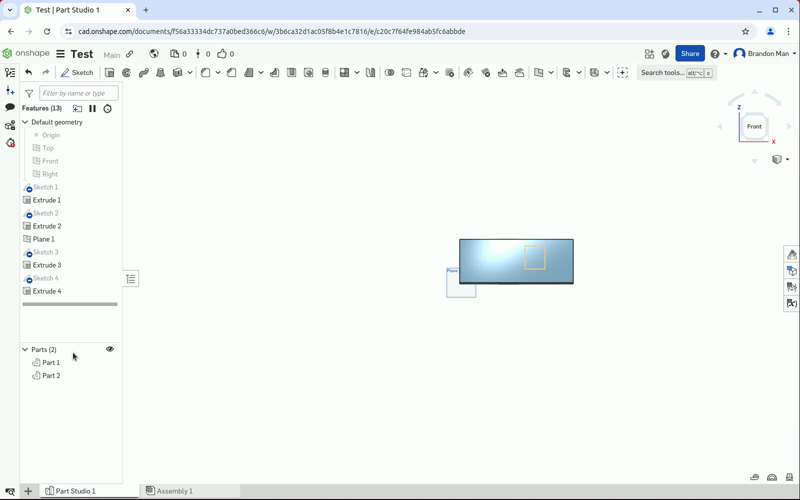
key(space)
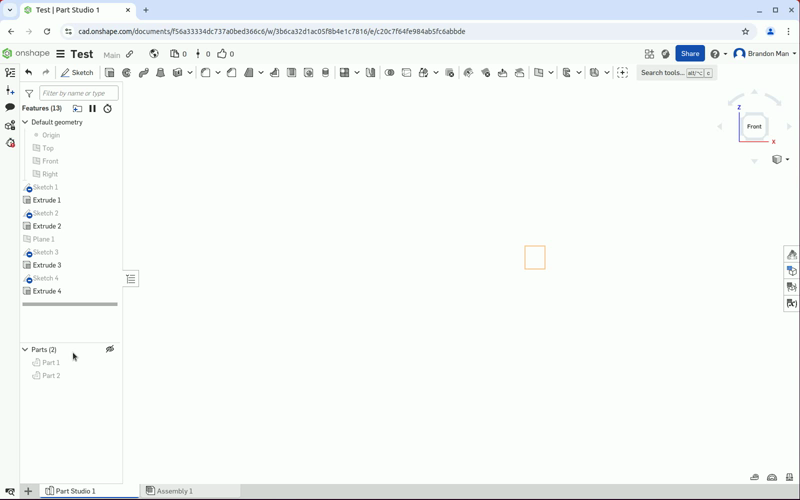
key_down(shift)
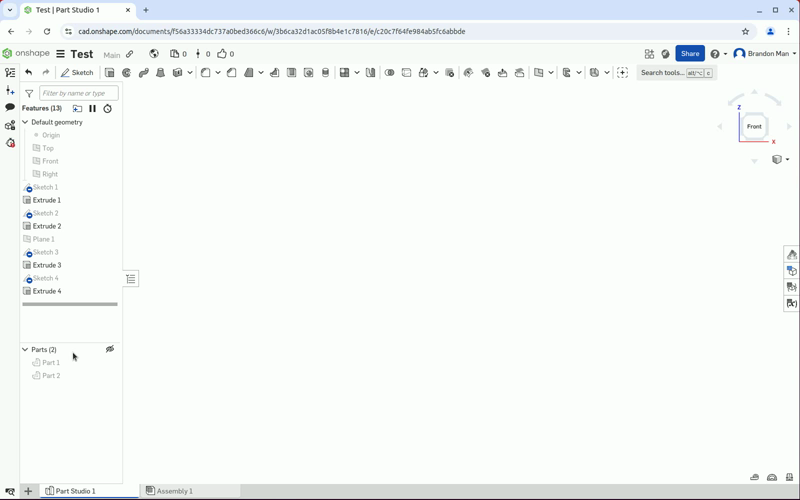
key(left)
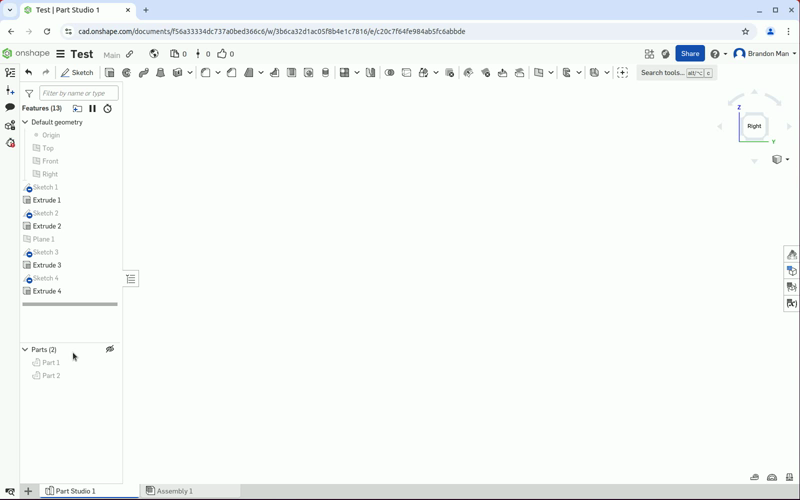
key_up(shift)
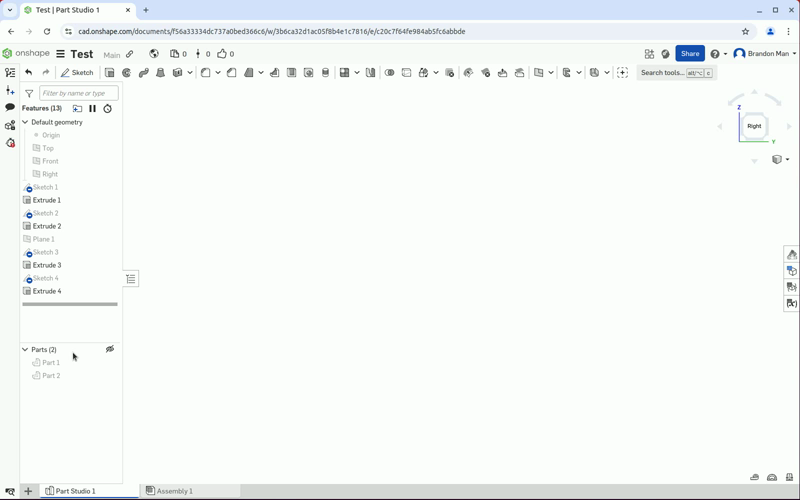
mouse_move(73, 352)
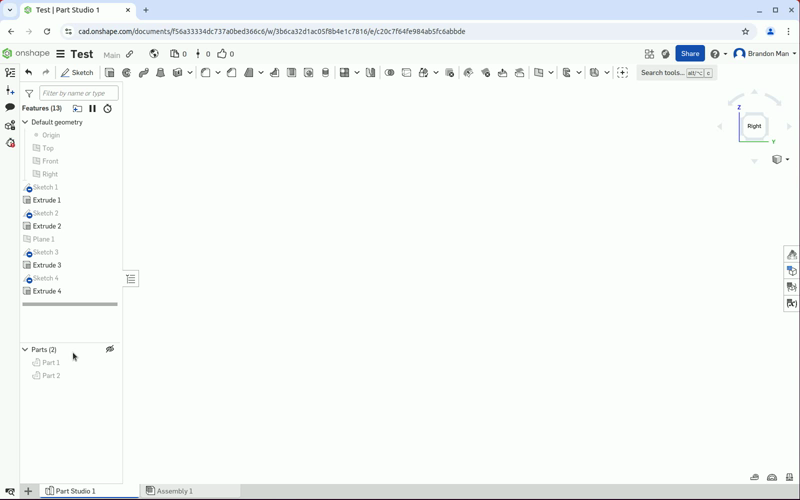
key(shift+y)
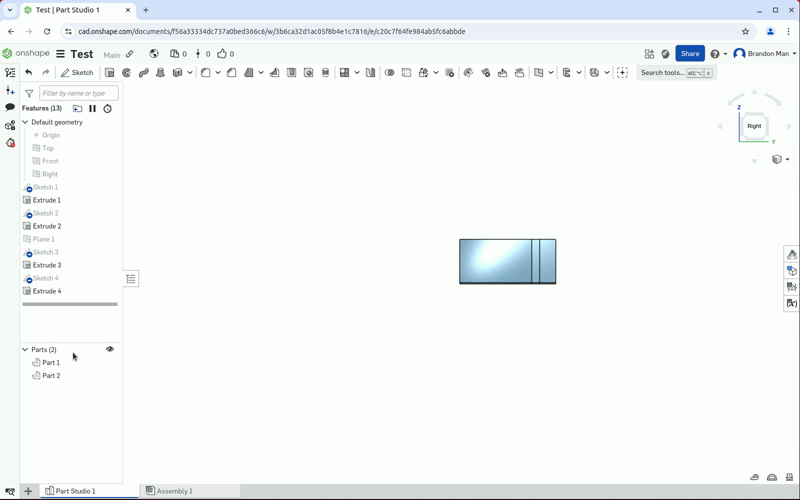
mouse_move(541, 75)
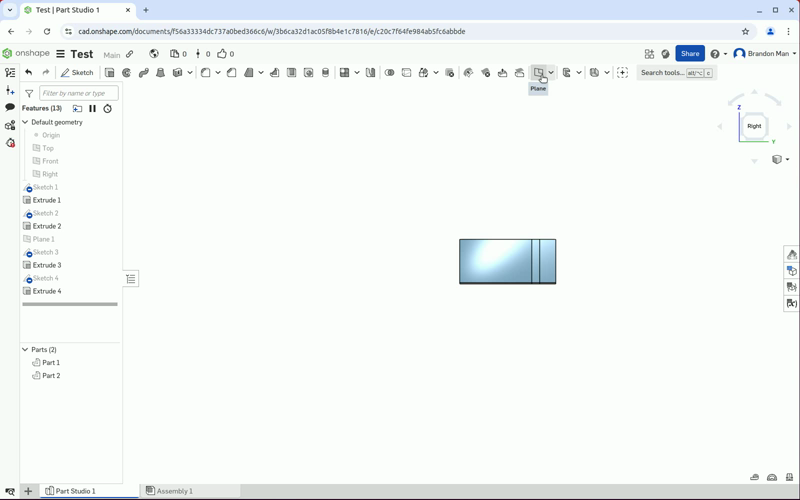
click(541, 75)
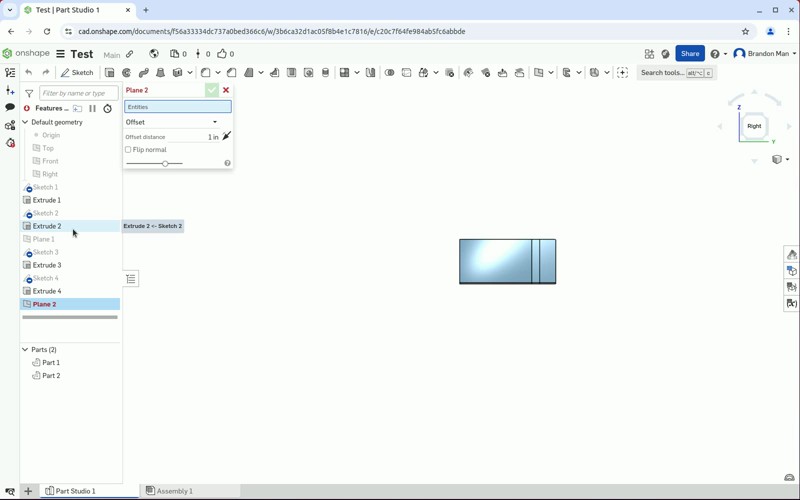
scroll(3)
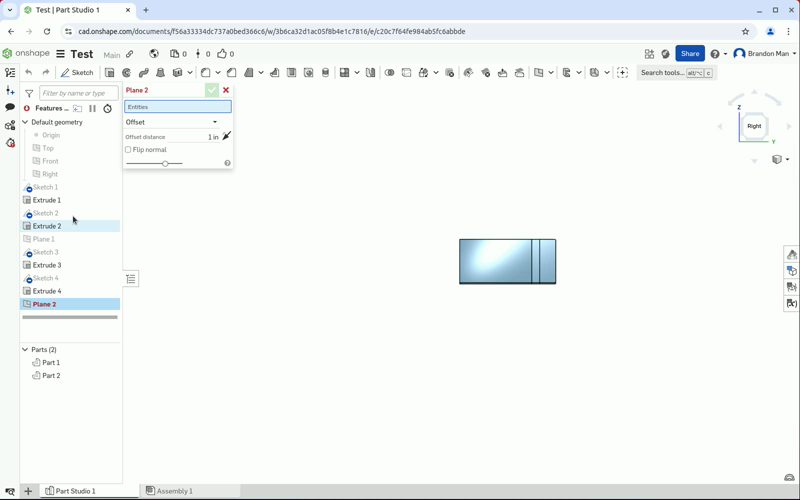
mouse_move(73, 176)
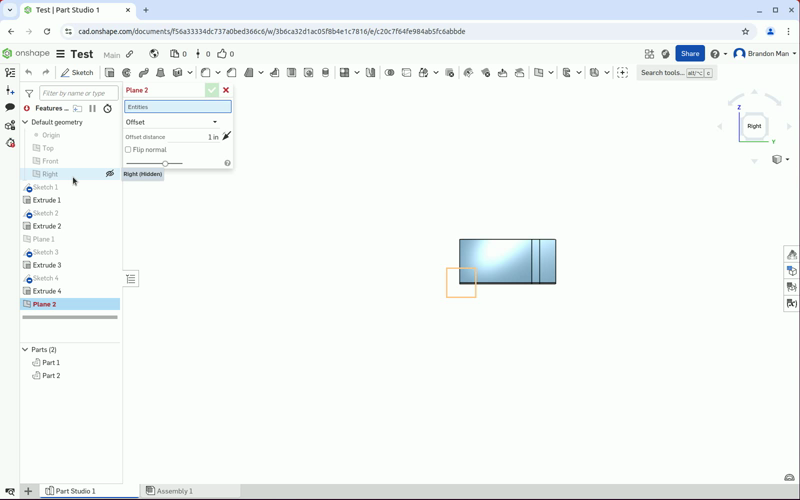
click(73, 176)
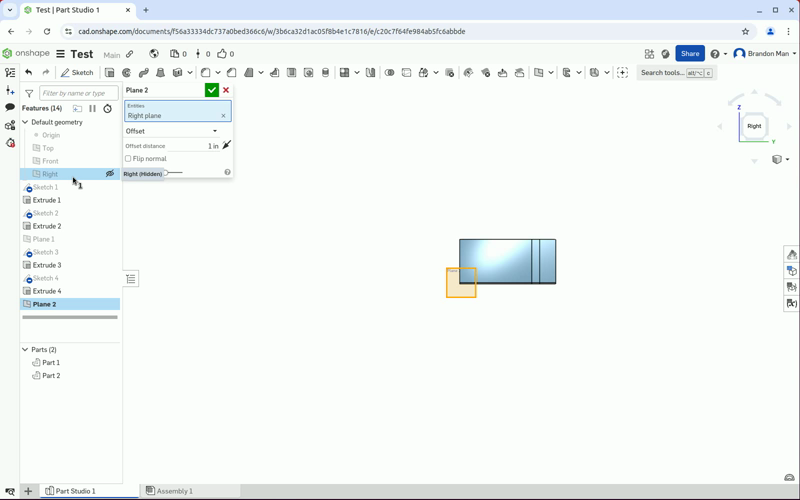
key(tab, 2)
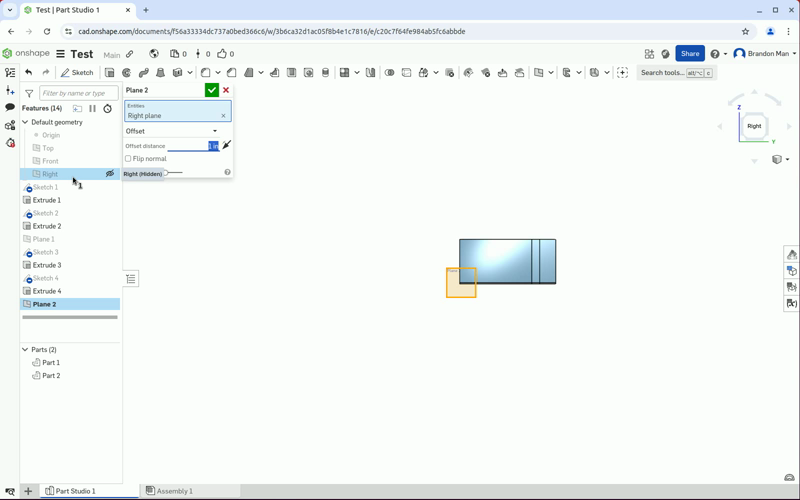
text(23.108)
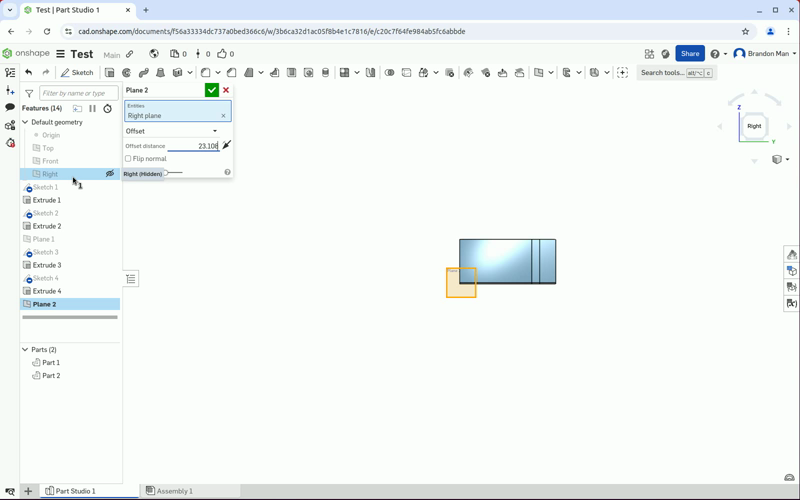
key(enter, 2)
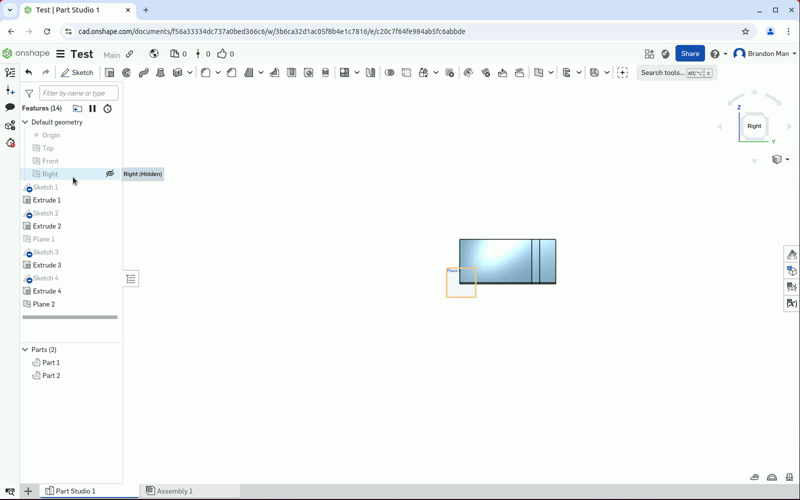
key(shift+s)
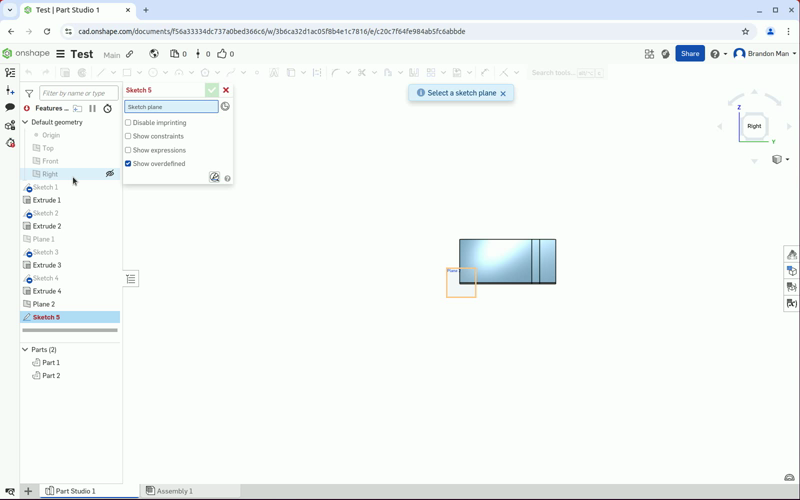
mouse_move(73, 306)
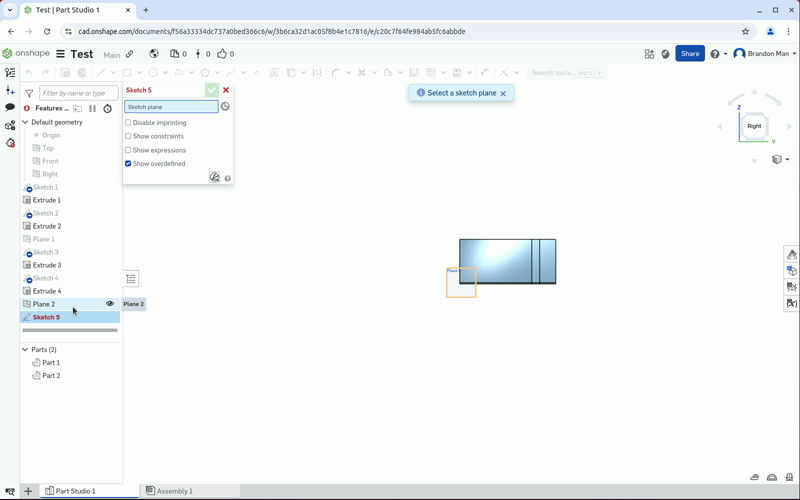
click(73, 306)
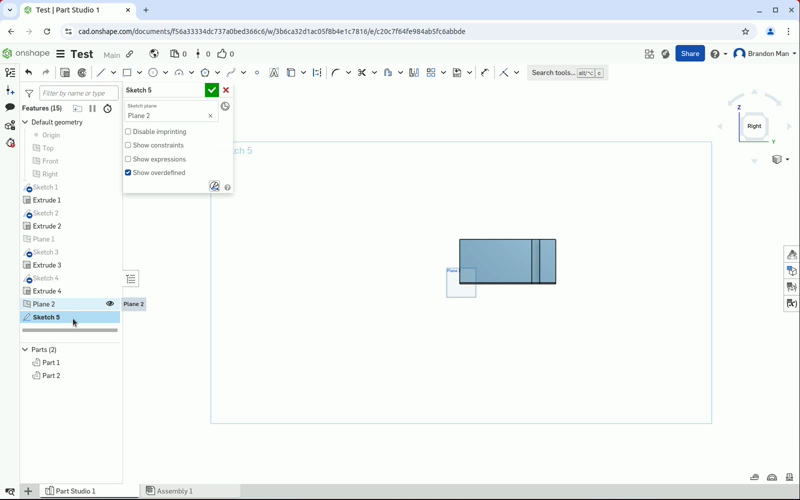
mouse_move(73, 352)
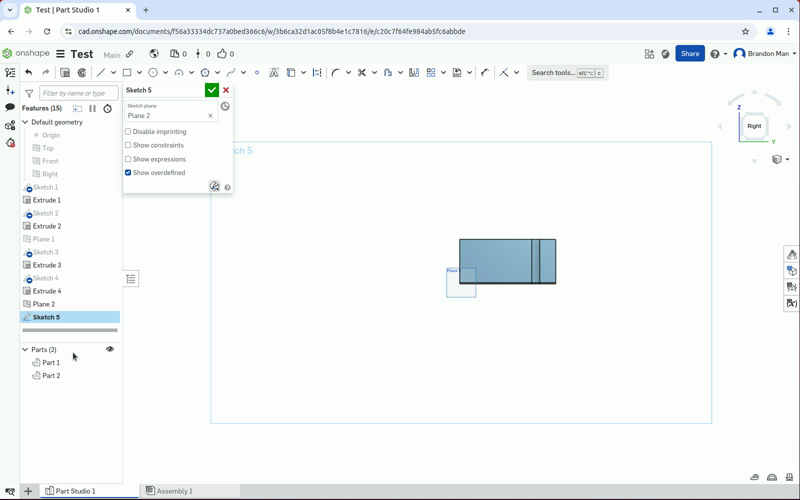
key(y)
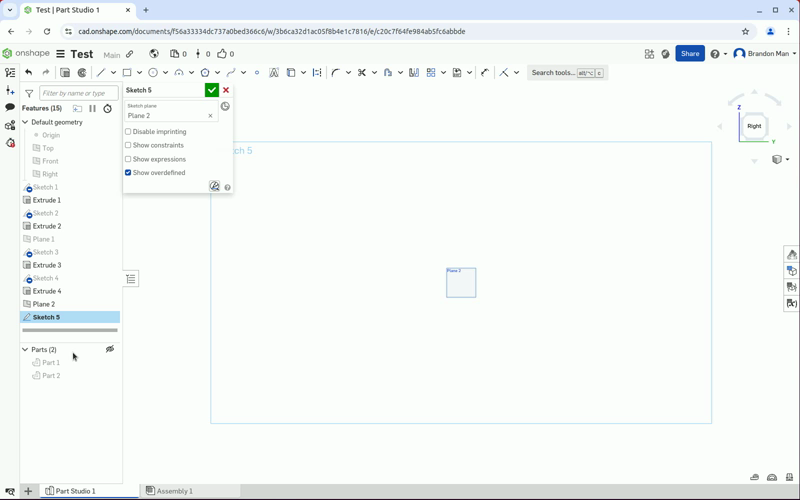
key(l)
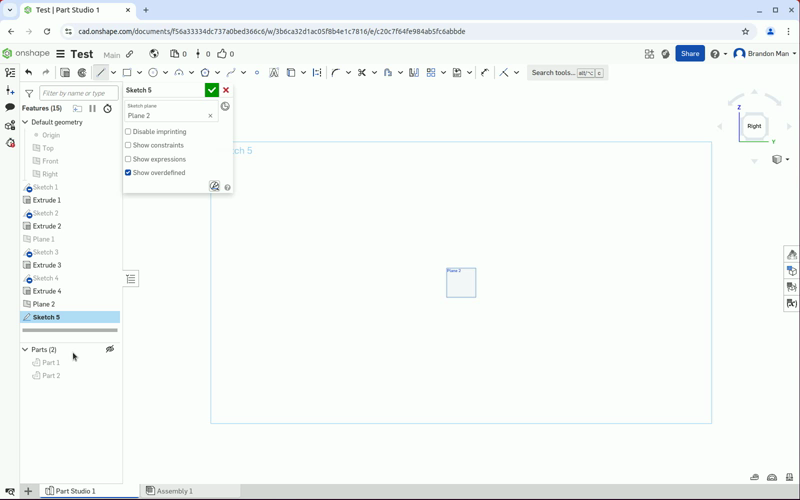
key_down(shift)
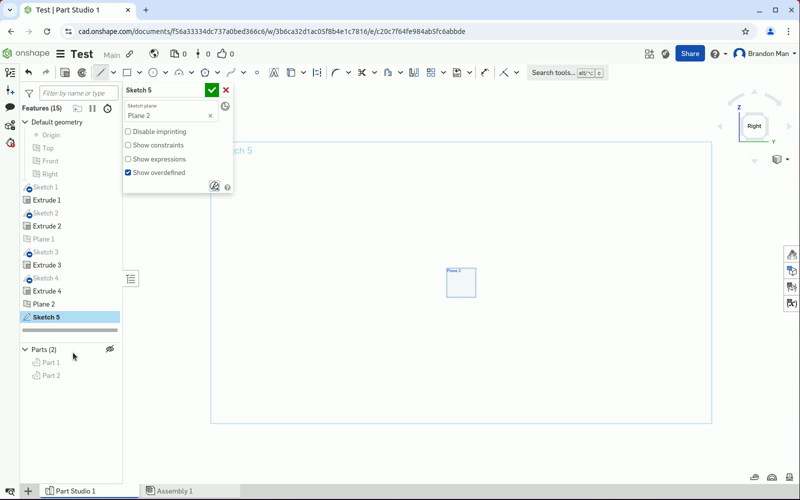
mouse_move(489, 268)
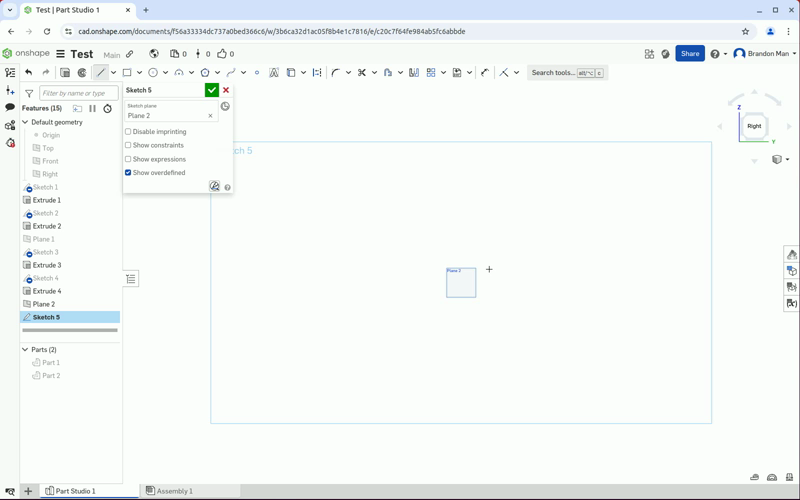
click(489, 268)
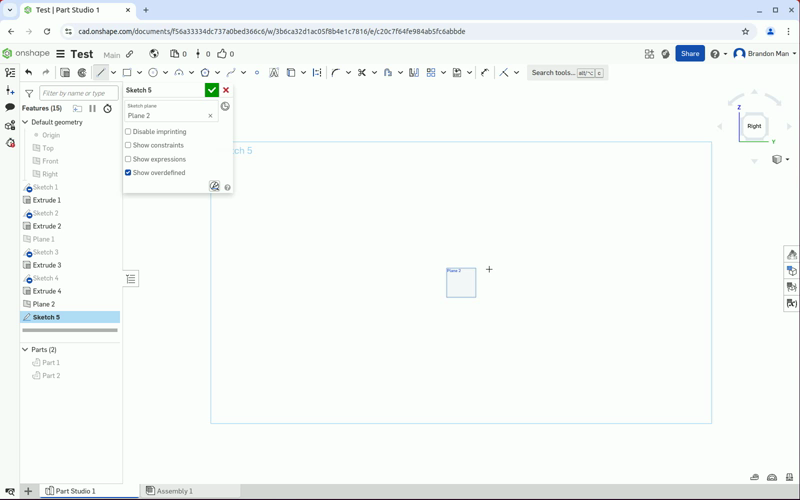
key_up(shift)
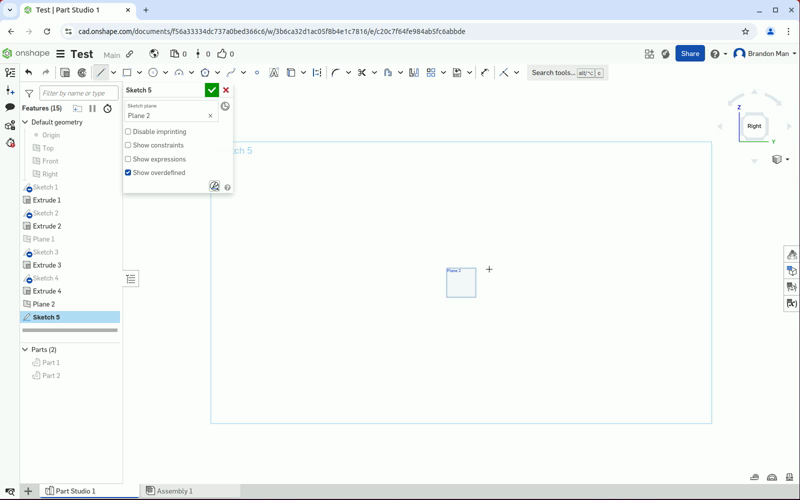
key_down(shift)
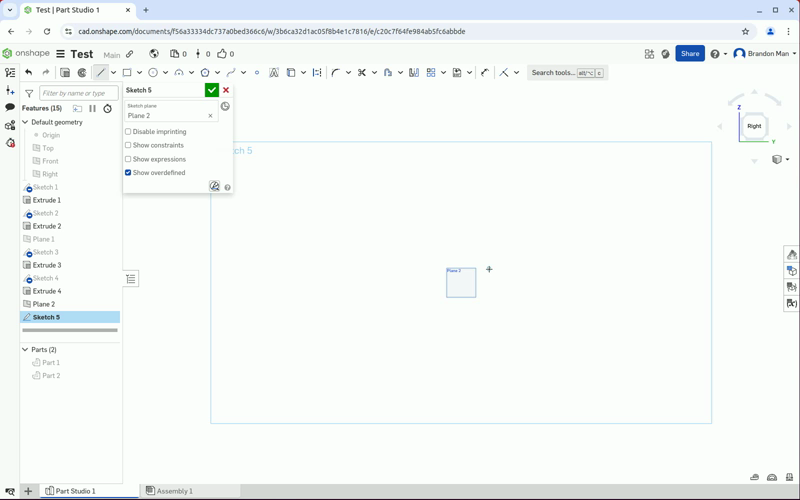
mouse_move(519, 268)
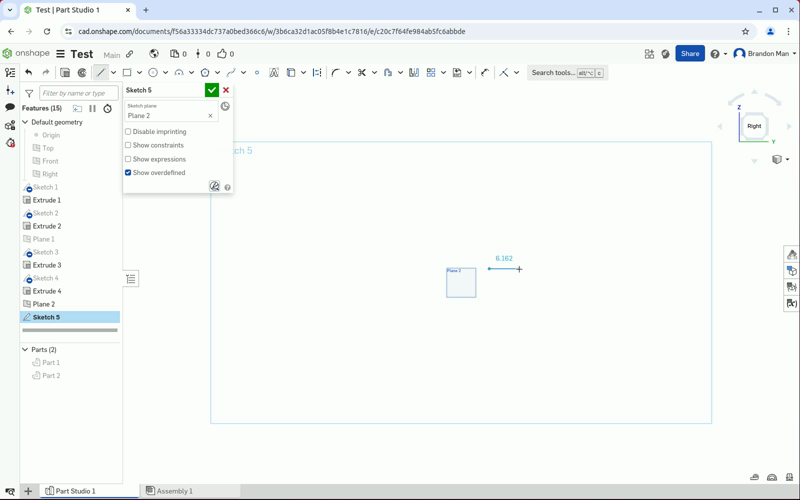
mouse_move(508, 268)
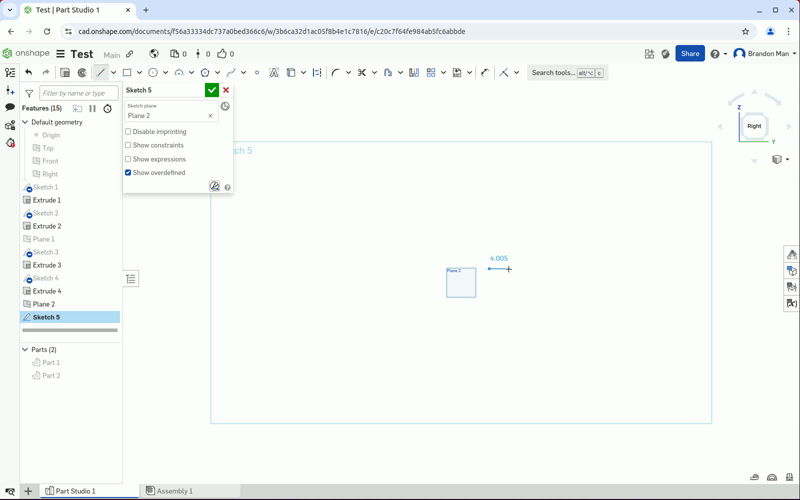
click(508, 268)
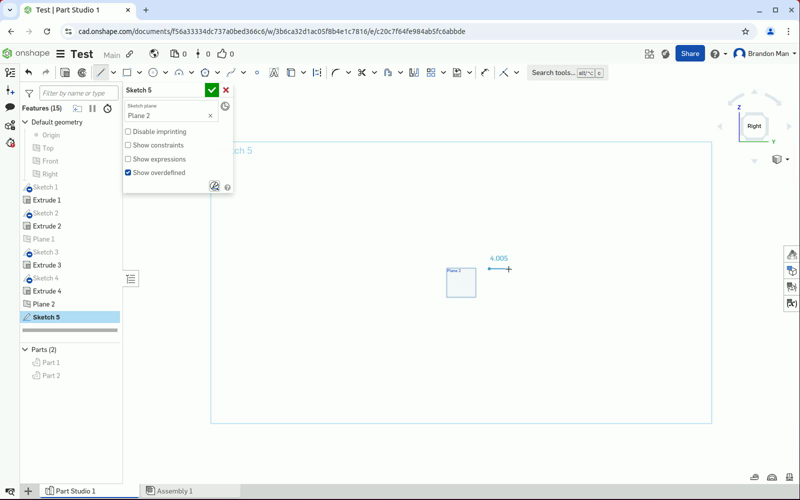
key_up(shift)
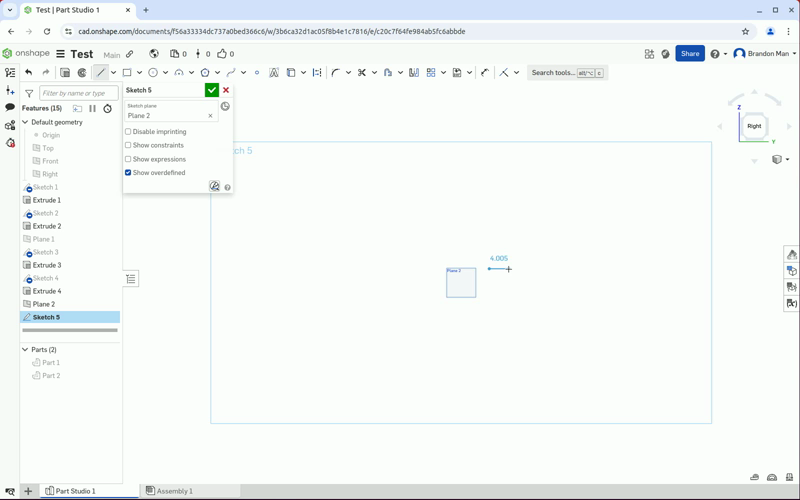
key_down(shift)
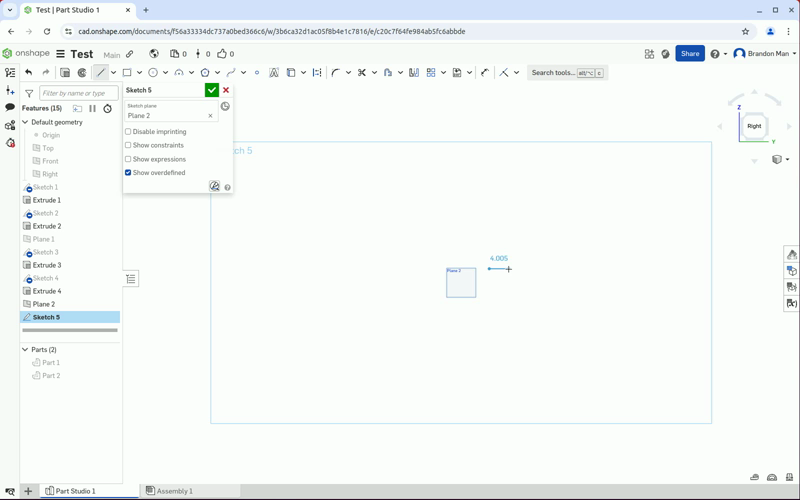
mouse_move(538, 268)
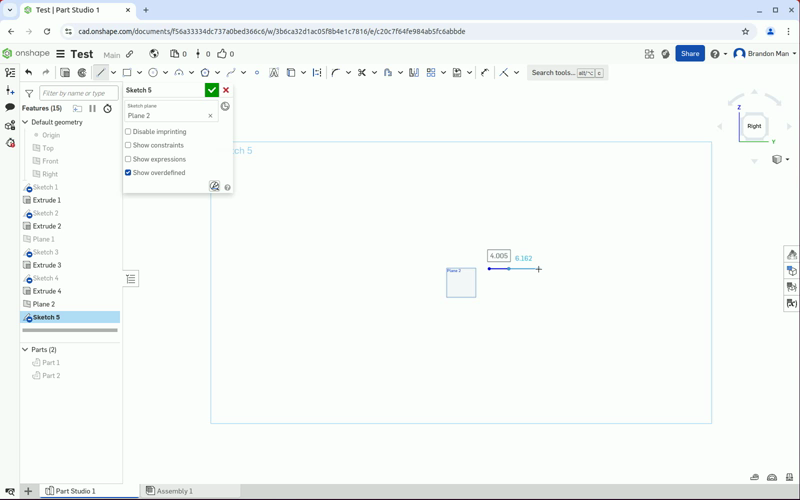
mouse_move(508, 245)
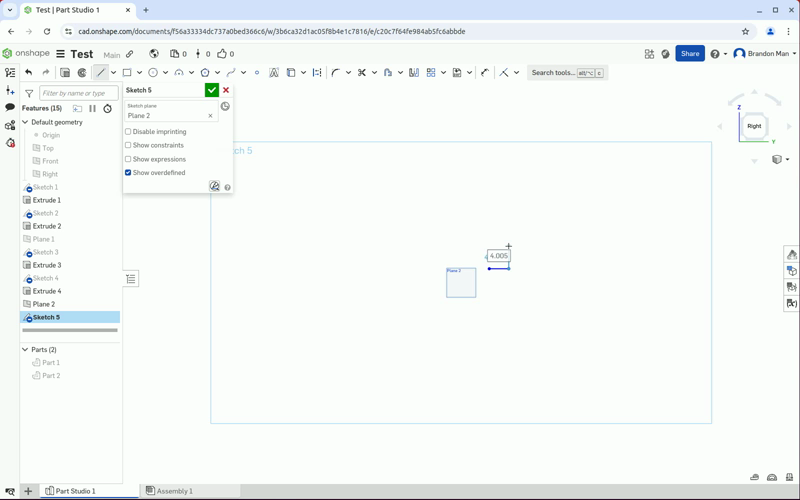
click(508, 245)
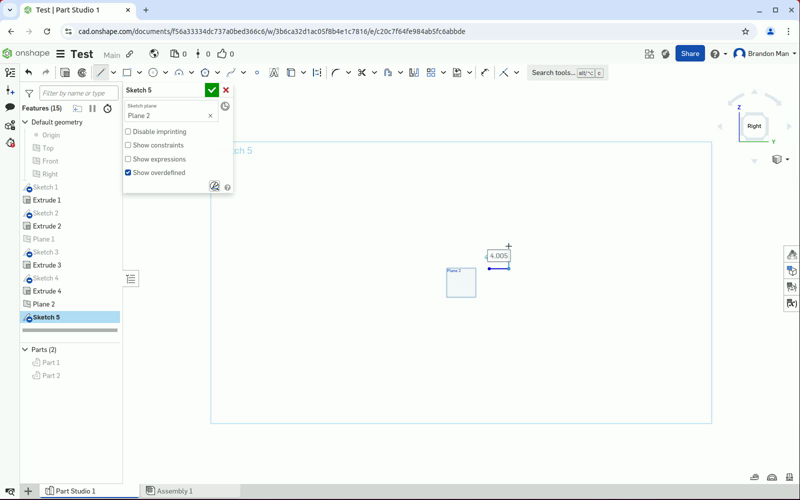
key_up(shift)
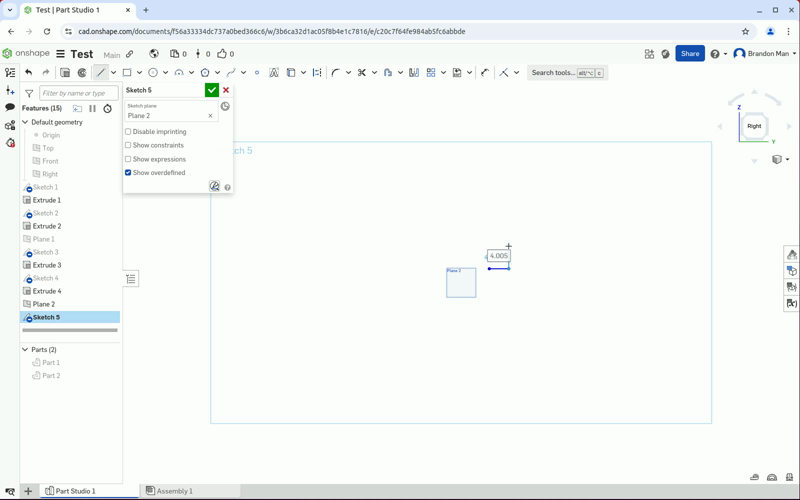
key_down(shift)
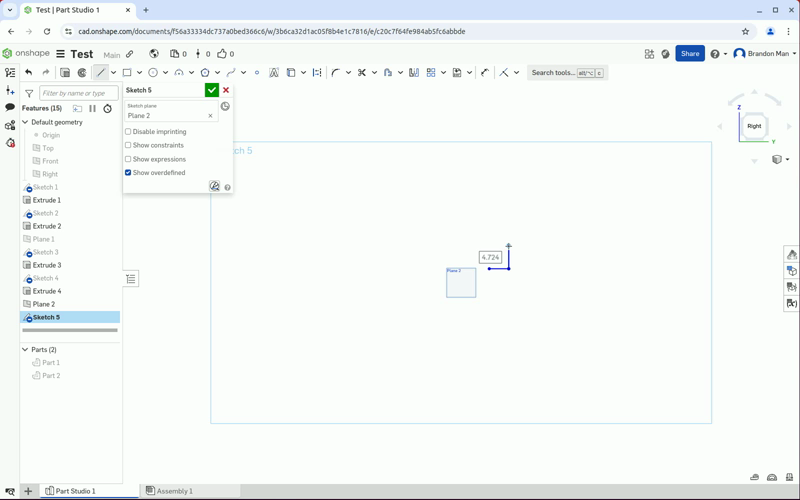
mouse_move(538, 245)
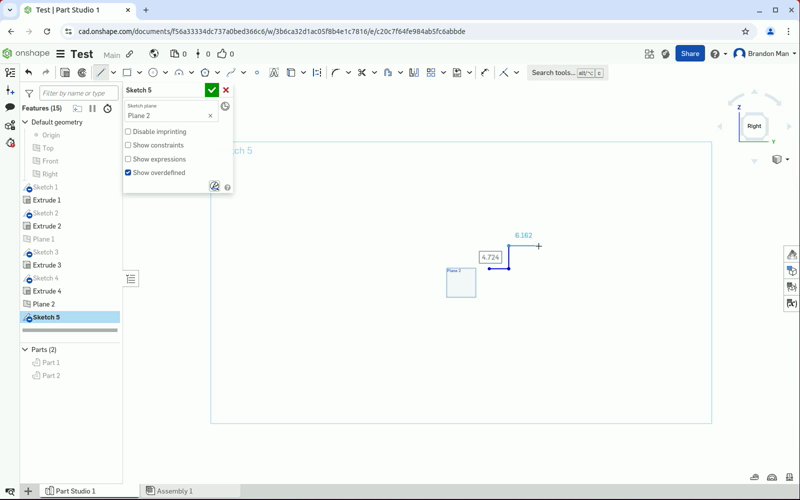
mouse_move(489, 245)
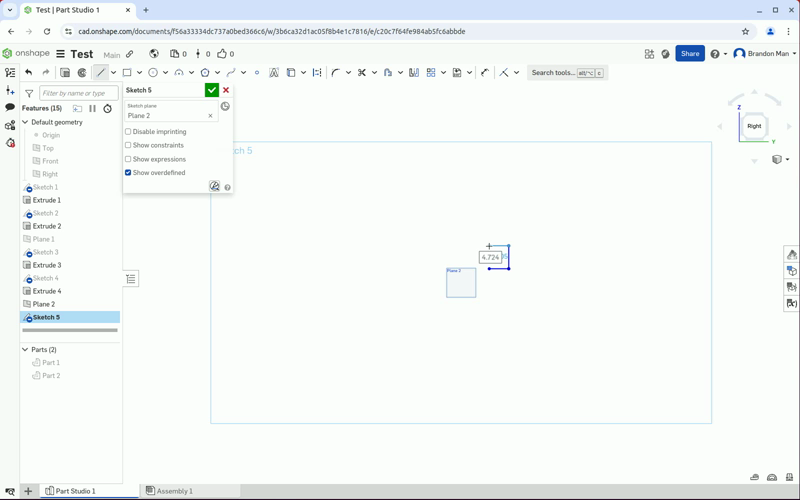
click(489, 245)
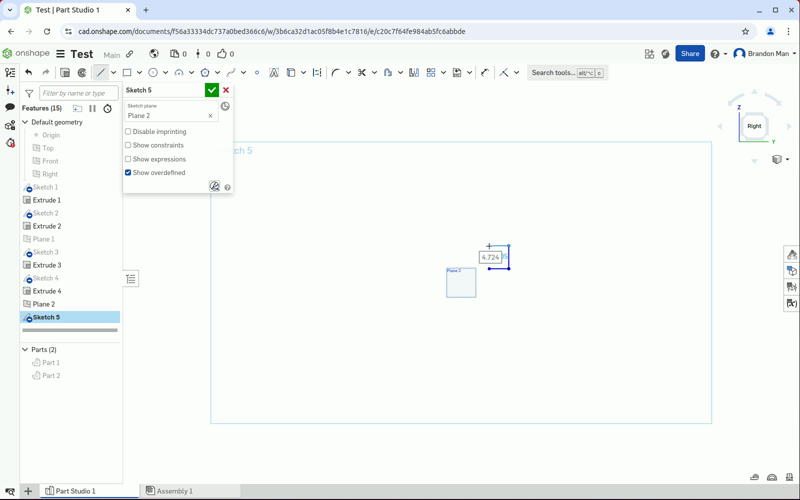
key_up(shift)
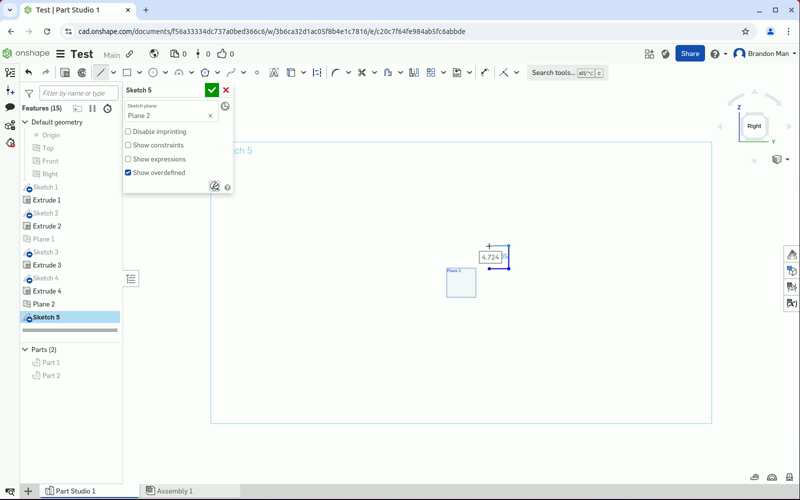
mouse_move(519, 245)
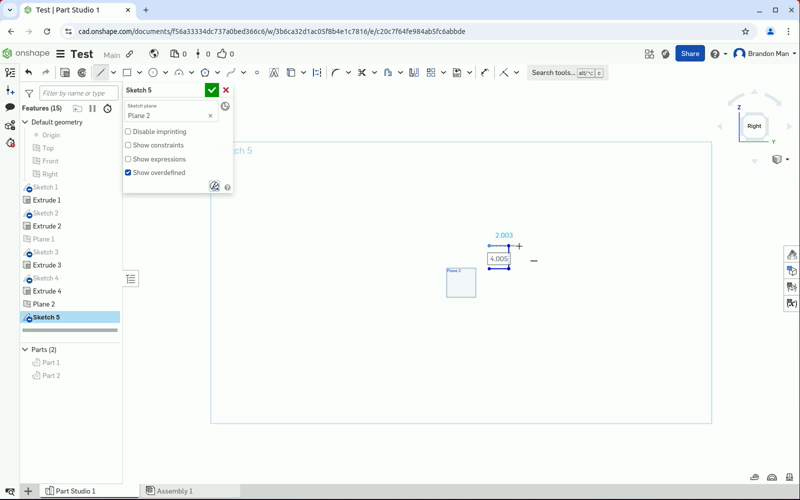
key_down(shift)
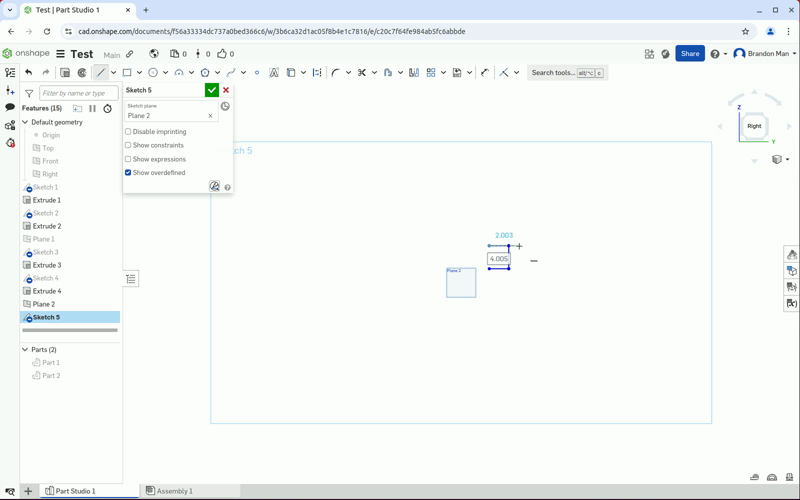
mouse_move(489, 268)
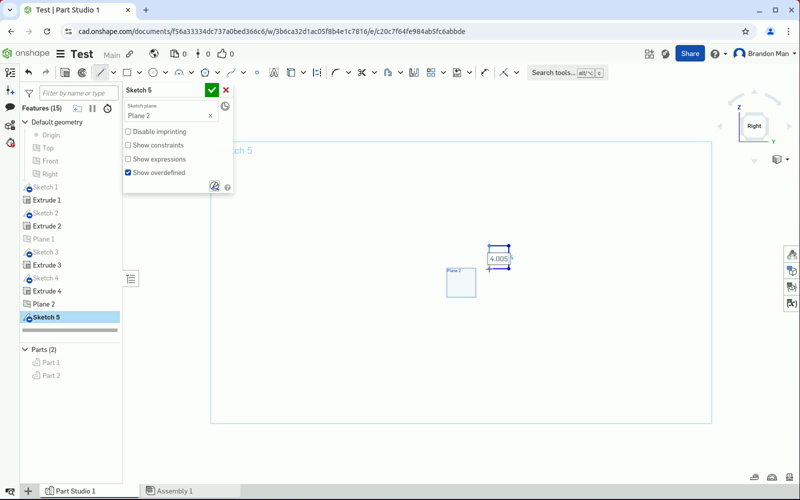
key_up(shift)
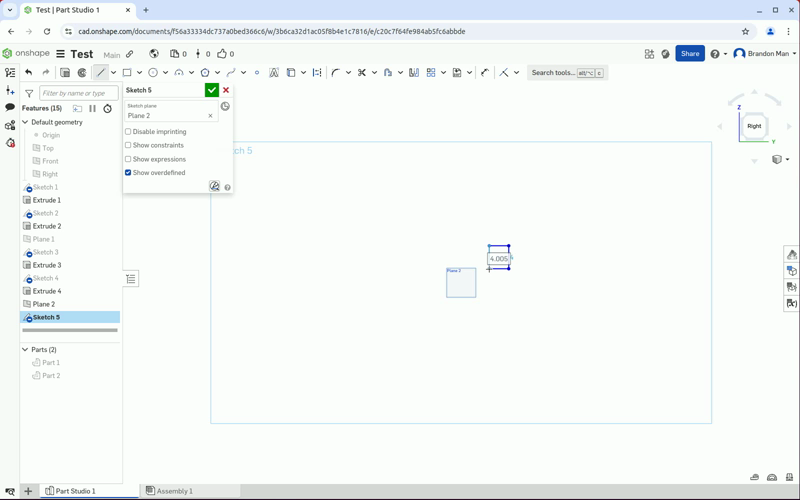
click(489, 268)
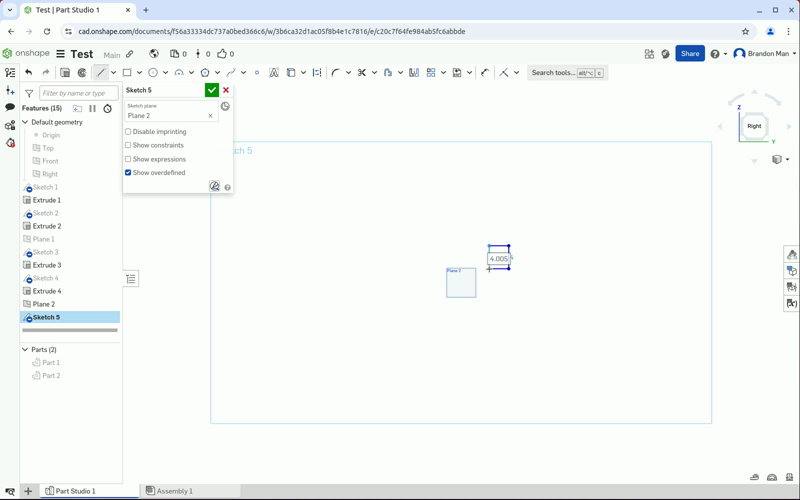
key(esc)
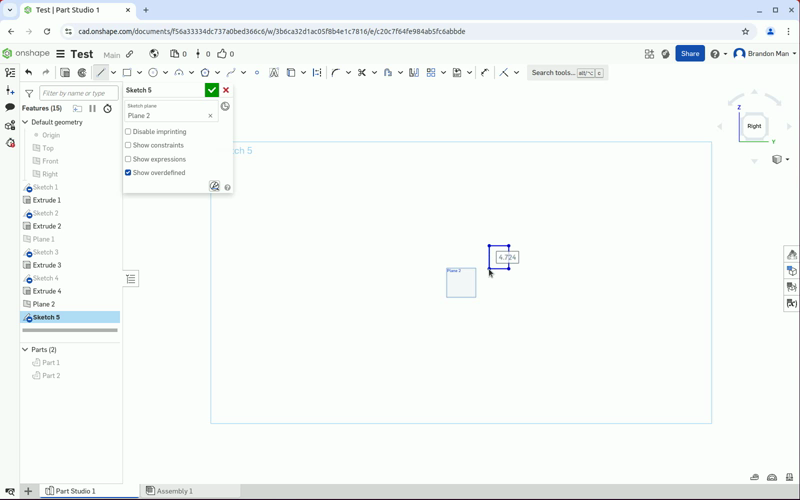
mouse_move(489, 260)
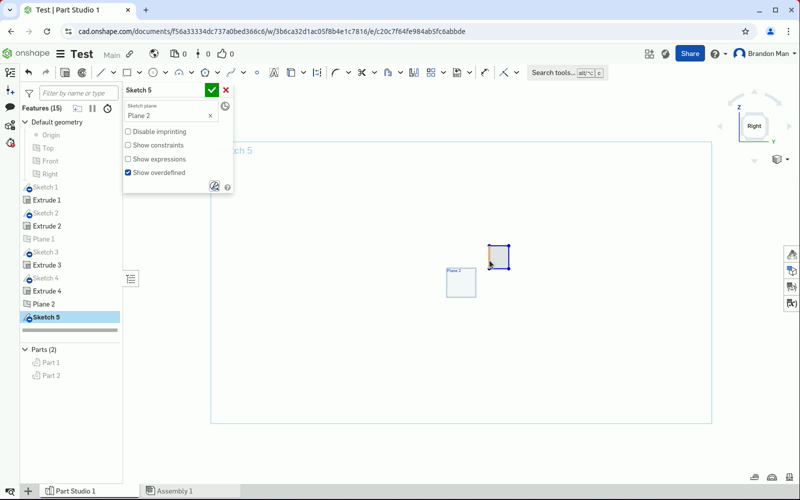
scroll(6)
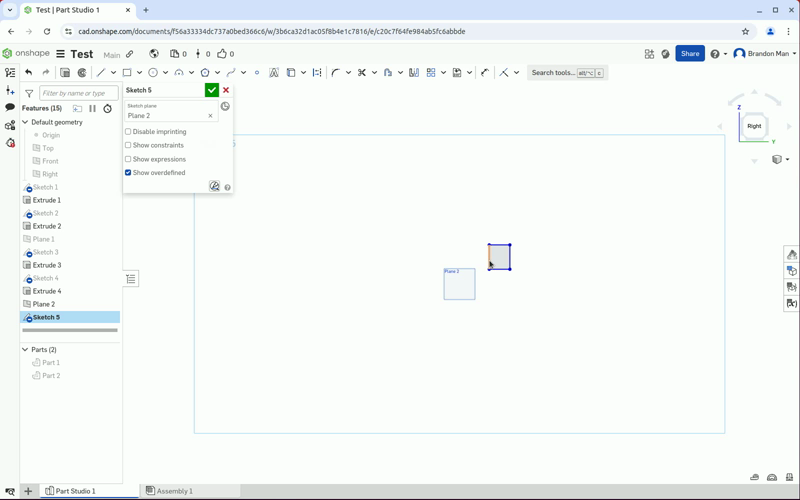
scroll(6)
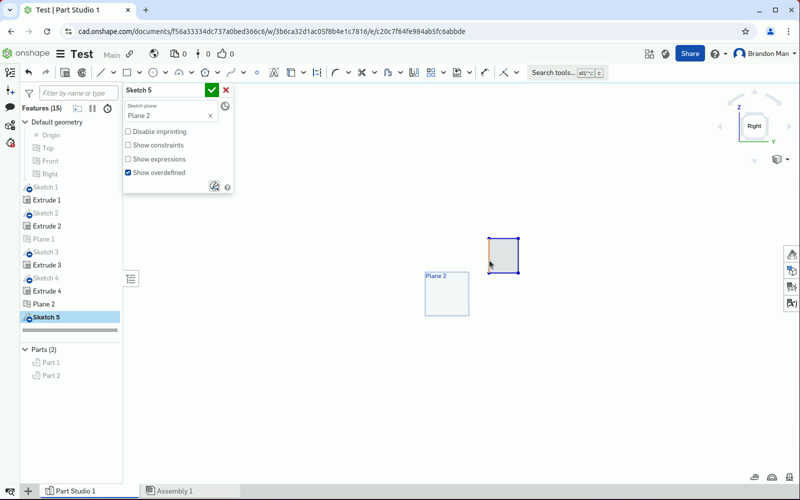
scroll(6)
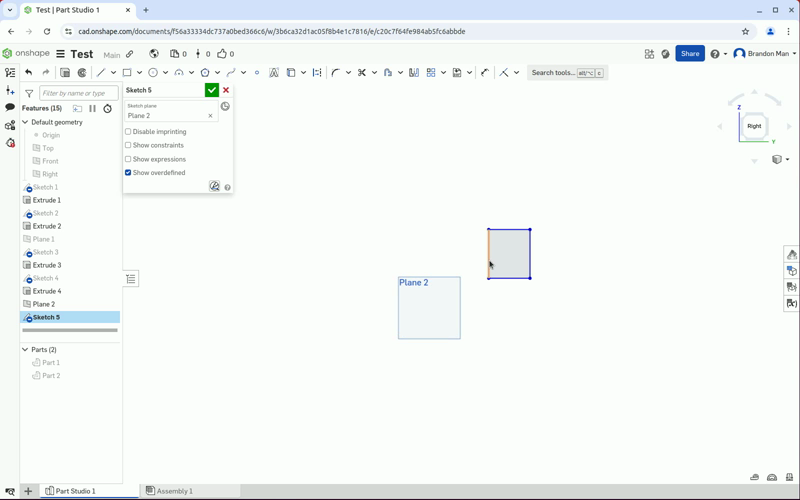
scroll(6)
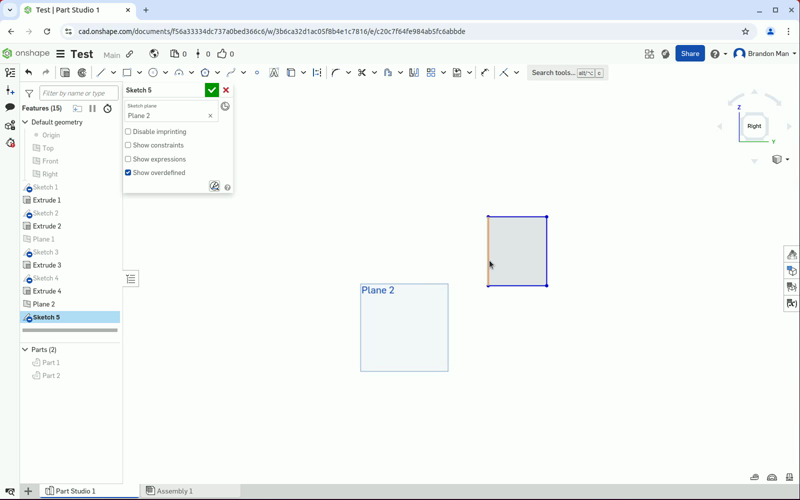
scroll(6)
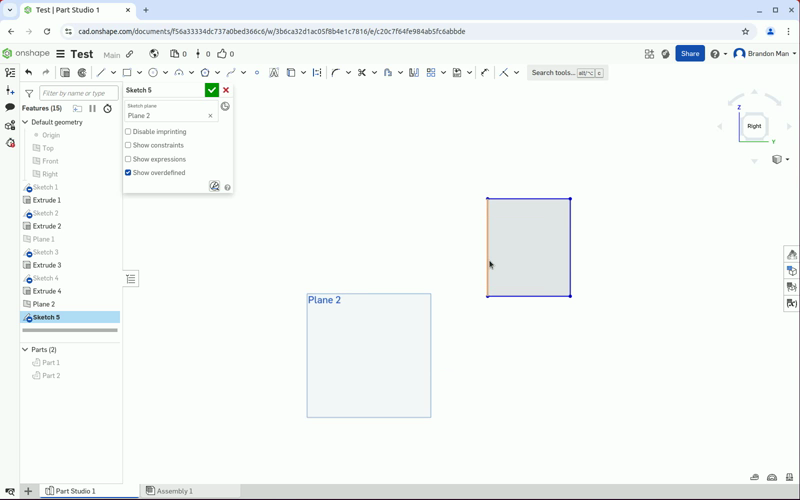
scroll(6)
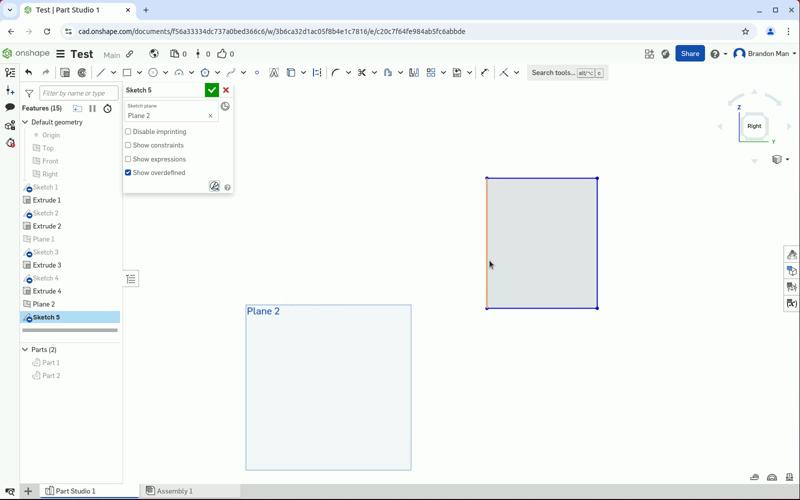
scroll(6)
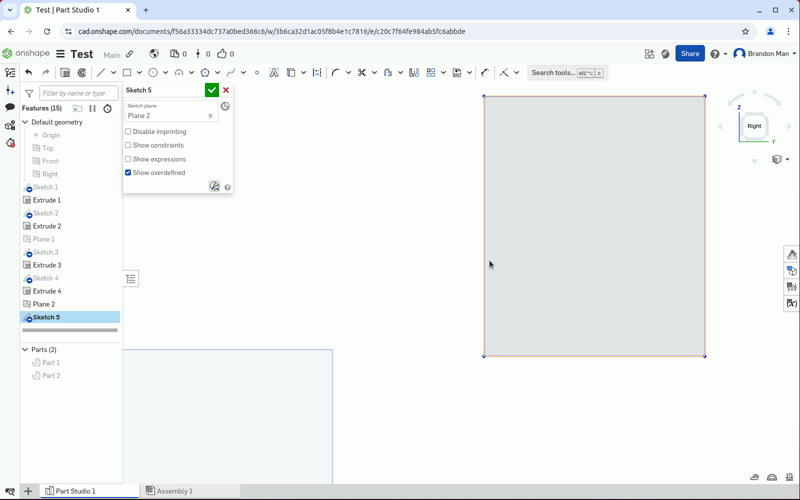
click(489, 260)
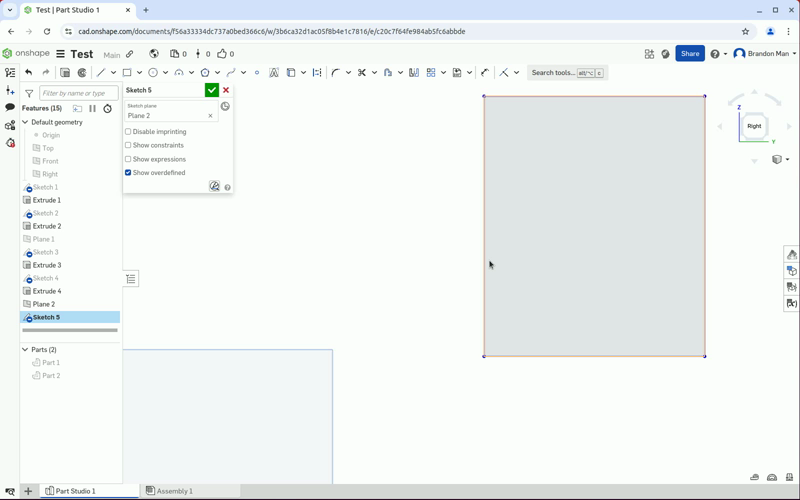
scroll(-6)
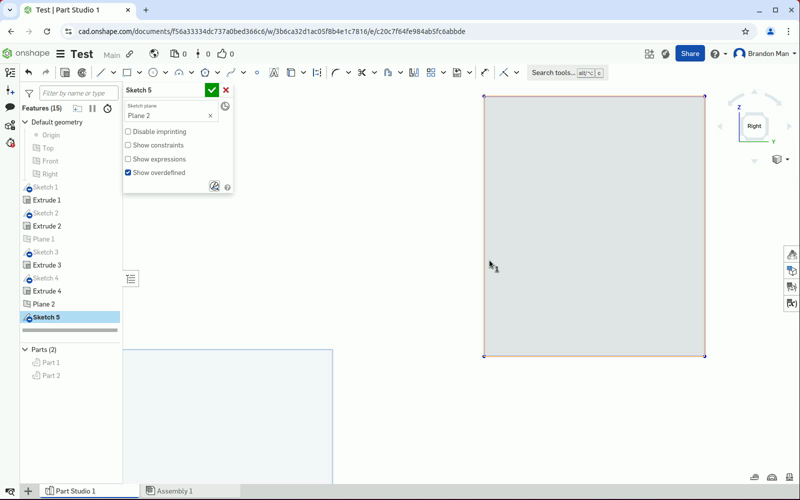
scroll(-6)
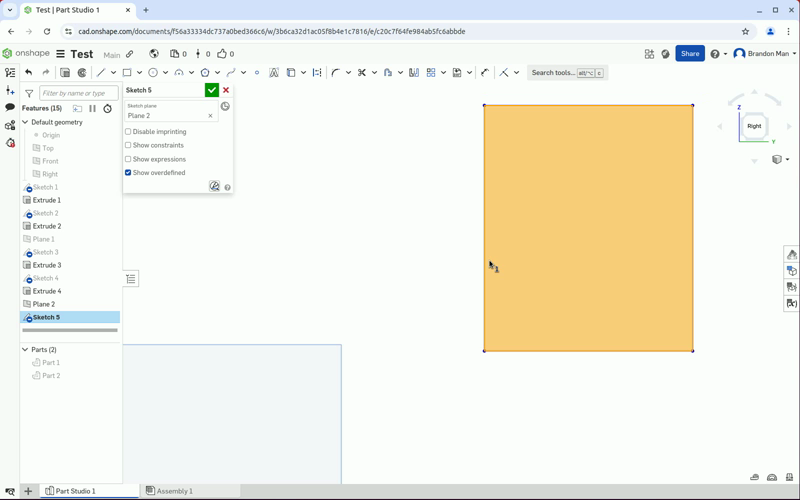
scroll(-6)
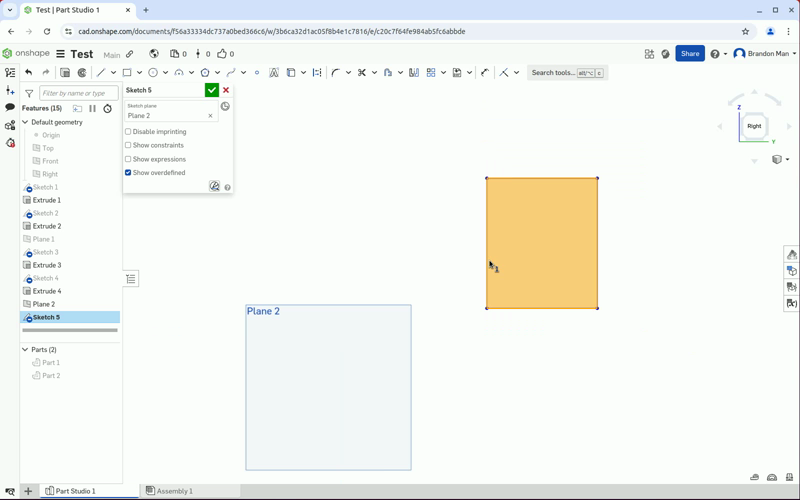
scroll(-6)
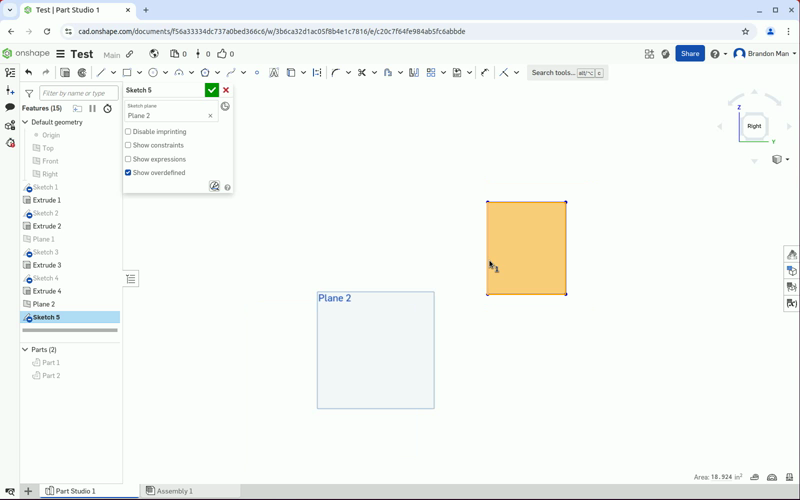
scroll(-6)
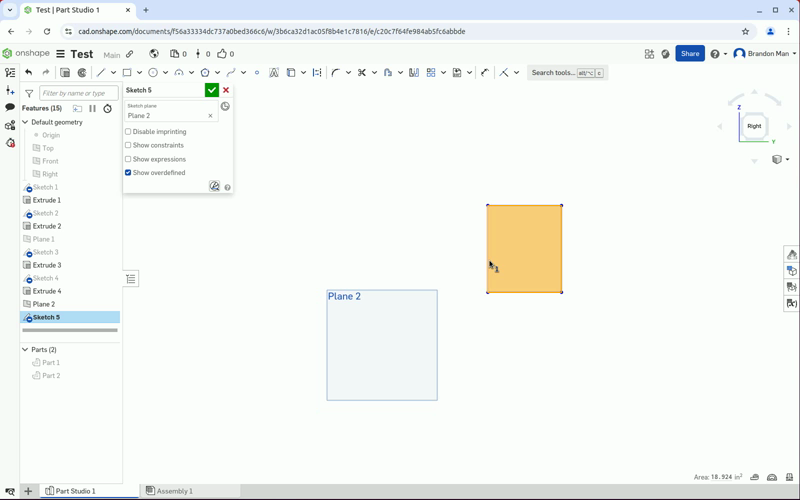
scroll(-6)
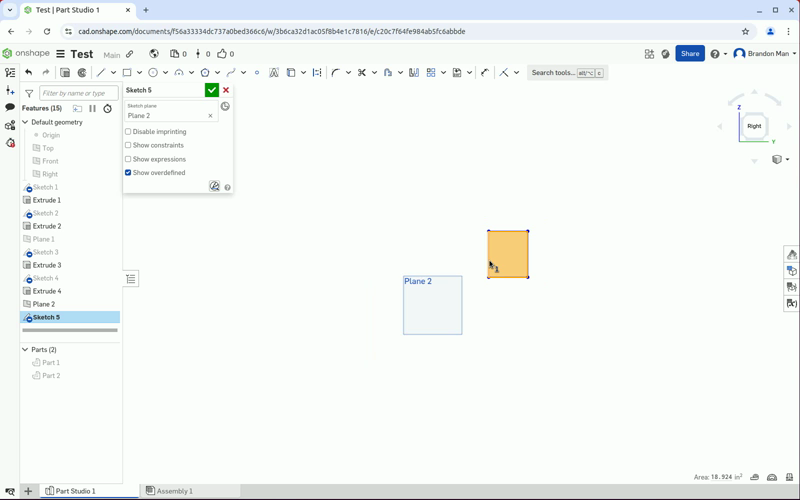
scroll(-6)
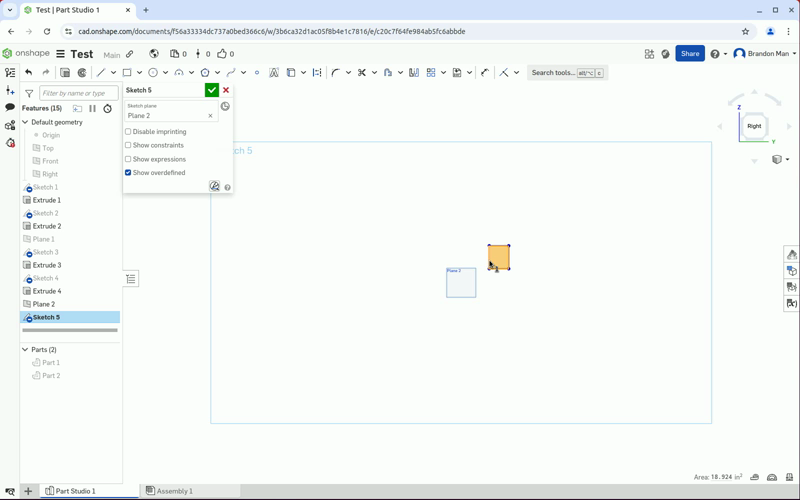
mouse_move(73, 352)
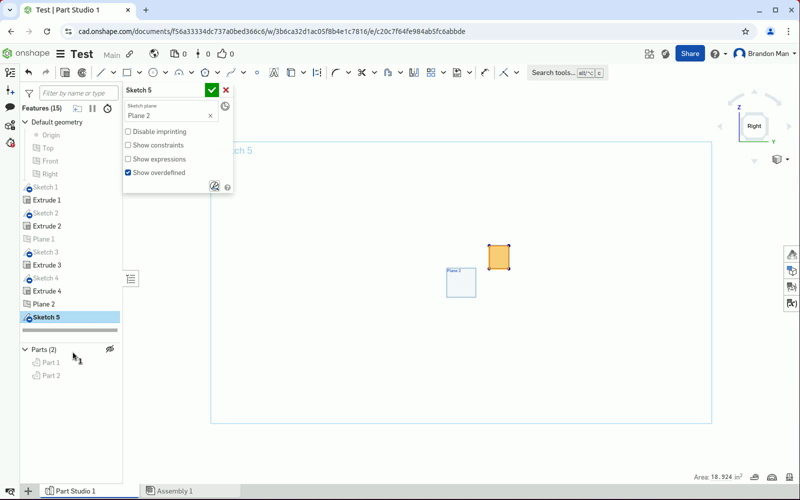
key(shift+y)
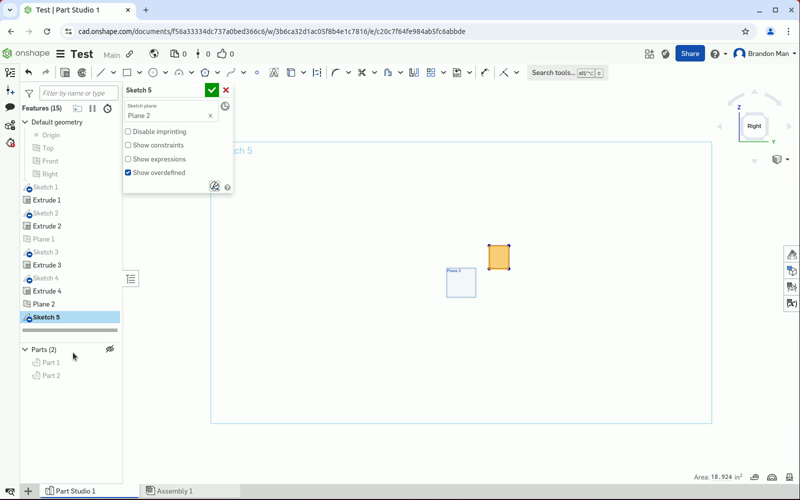
key(shift+e)
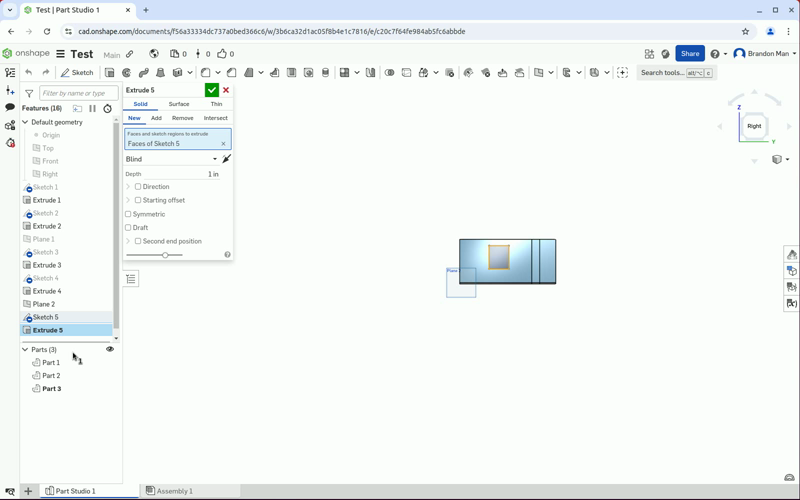
mouse_move(143, 106)
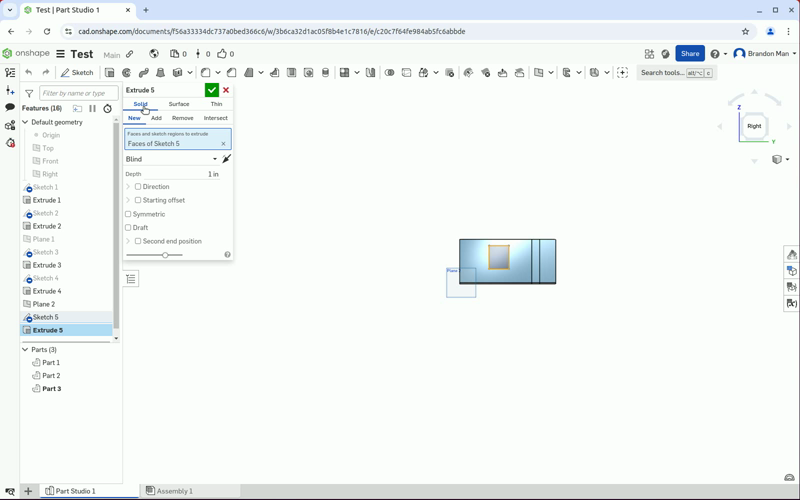
click(143, 106)
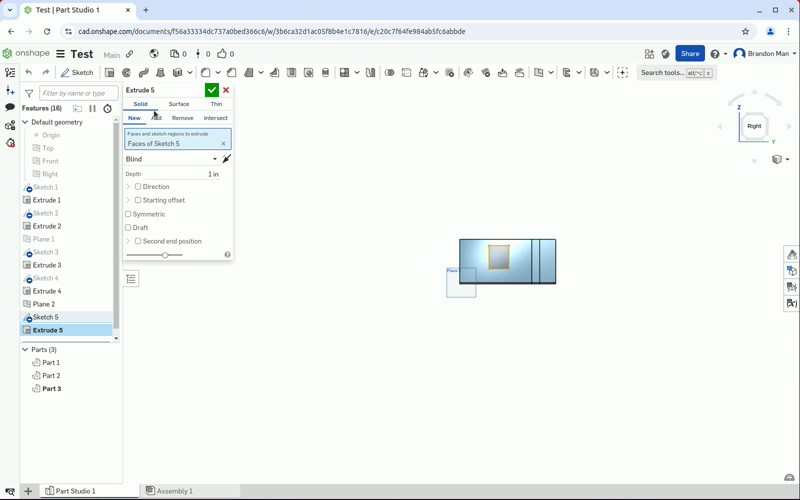
mouse_move(186, 120)
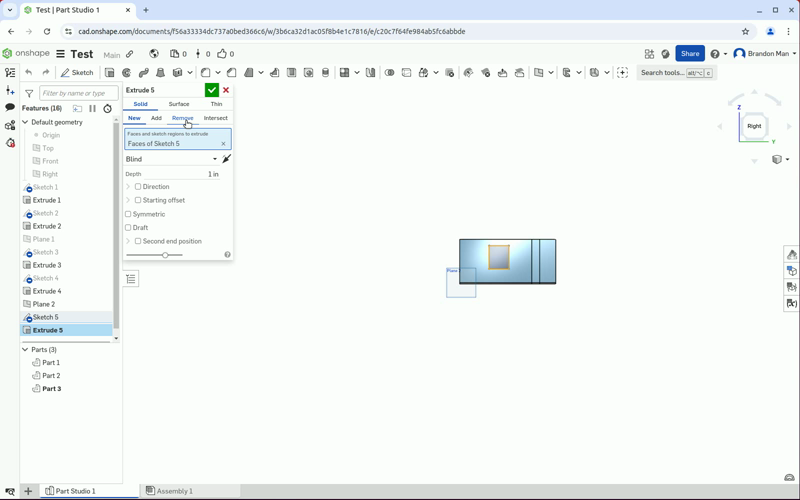
click(186, 120)
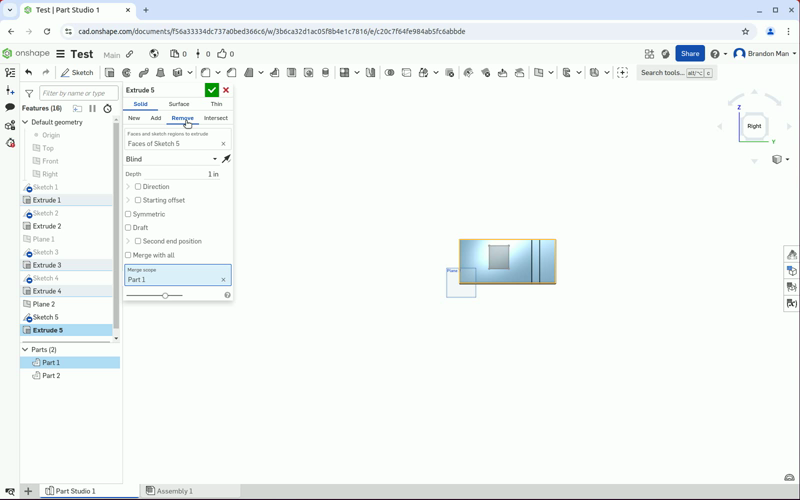
key(tab, 4)
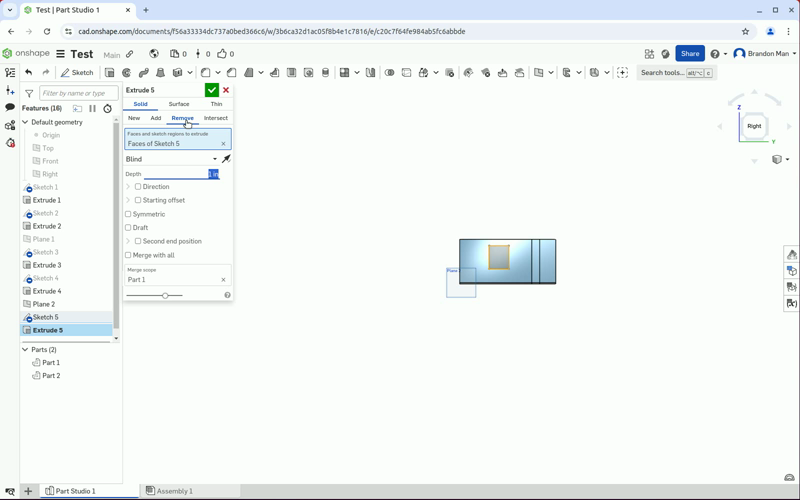
text(0.241)
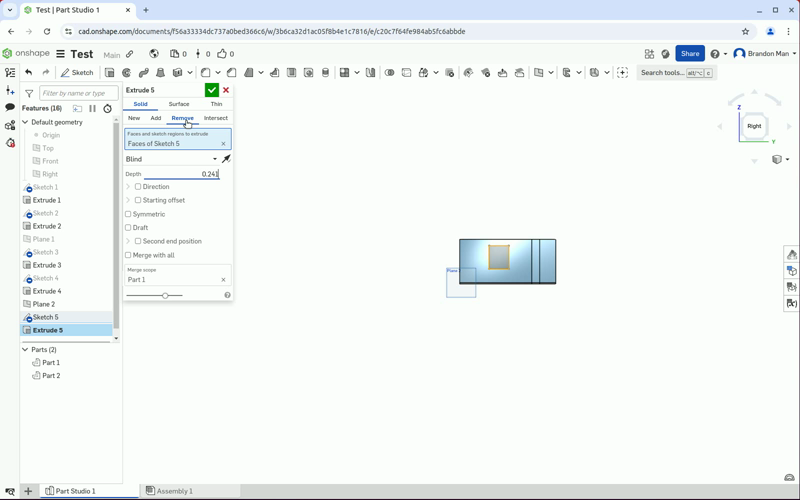
key(tab, 6)
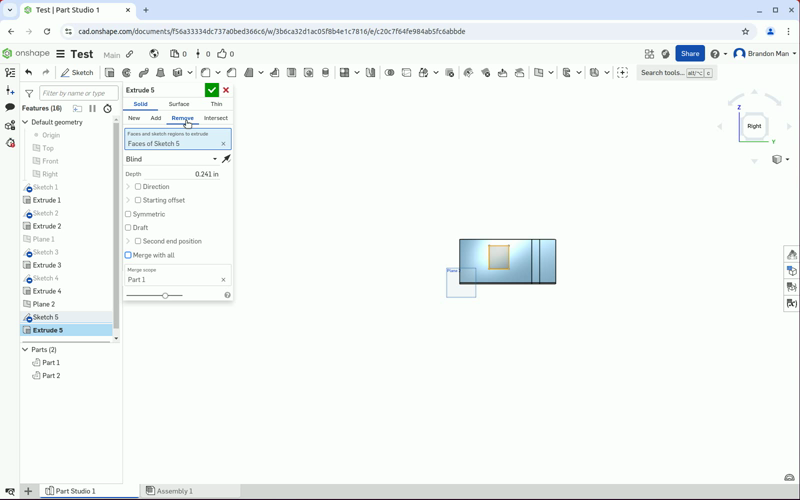
key(space)
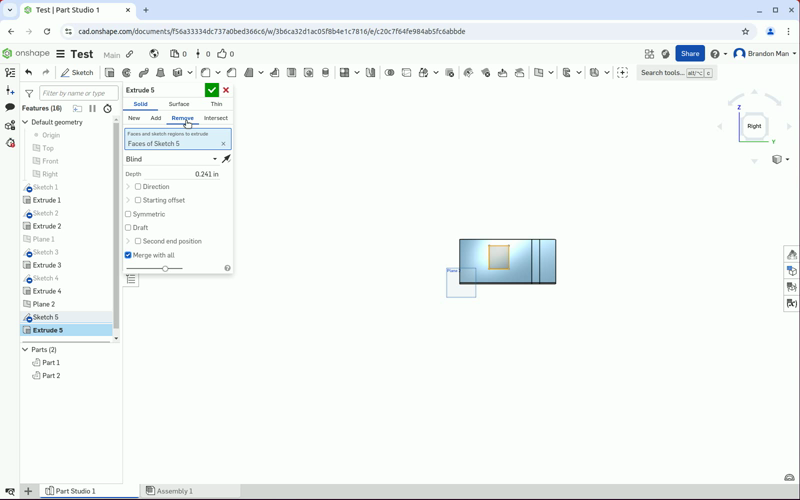
key(enter)
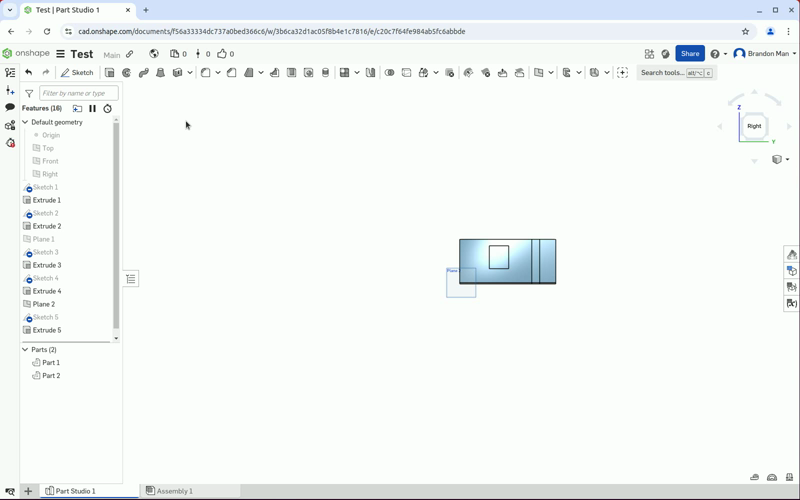
key(shift+h)
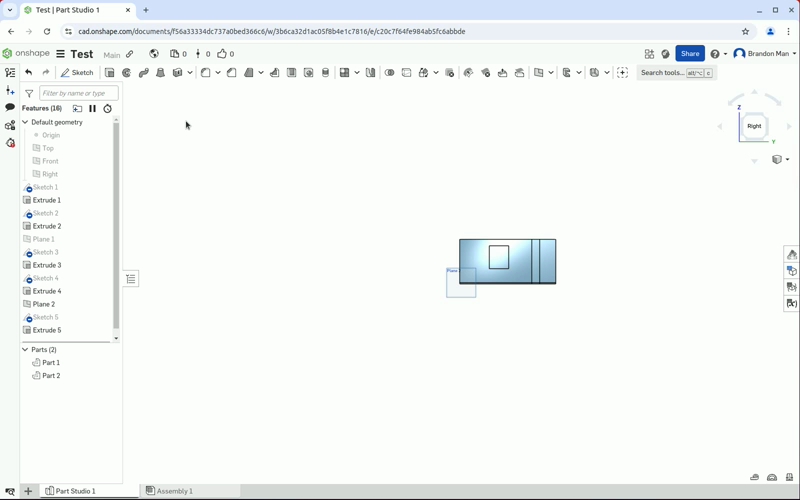
key(shift+h)
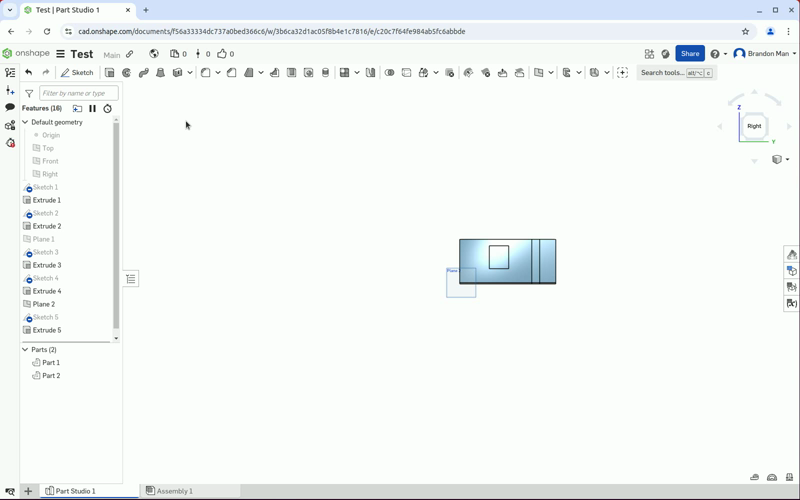
mouse_move(69, 189)
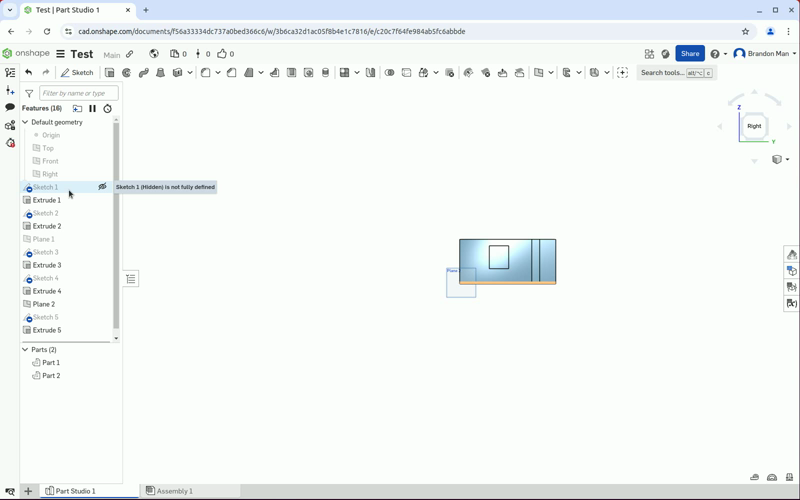
click(69, 189)
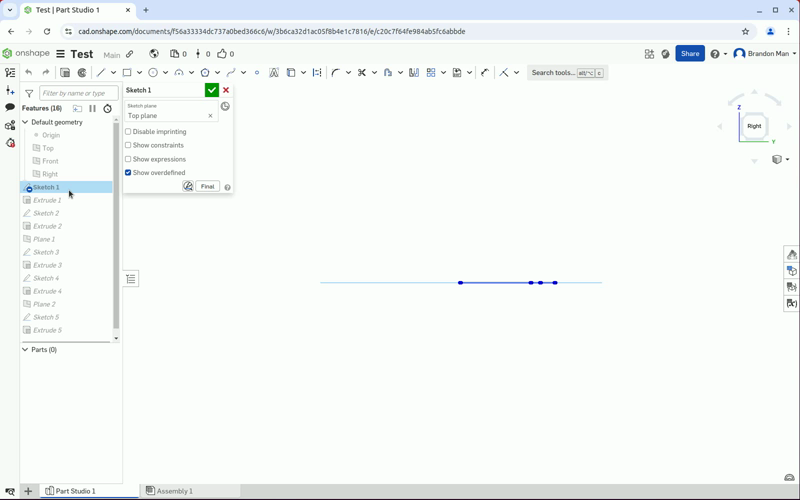
mouse_move(229, 92)
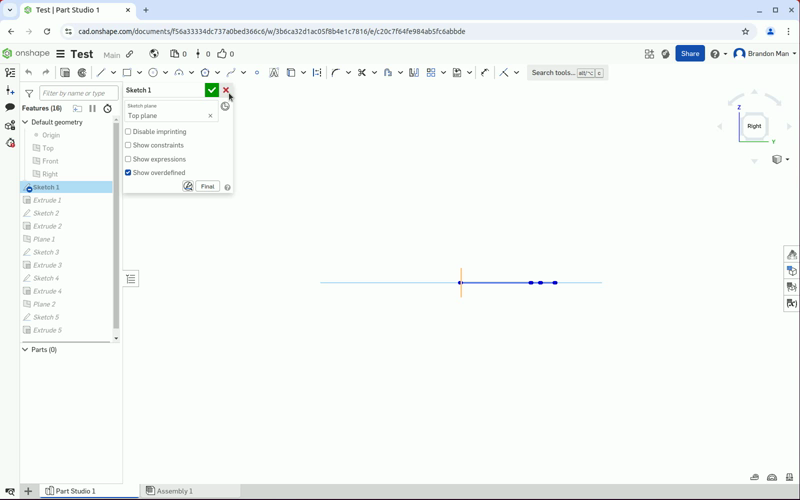
click(229, 92)
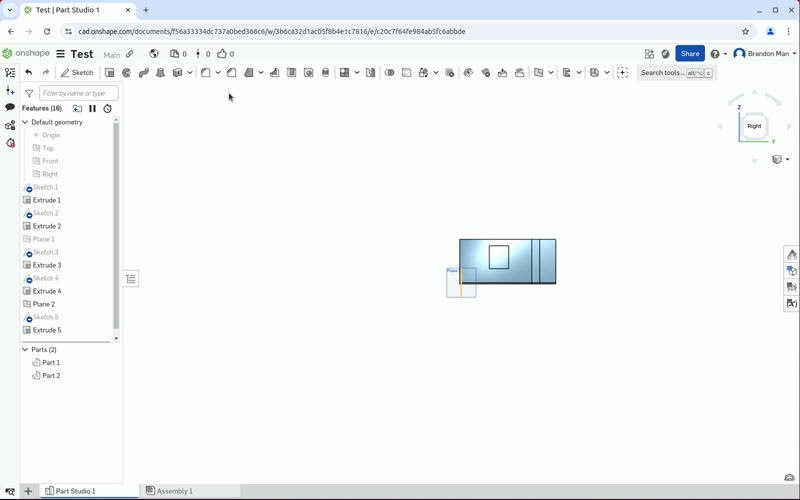
mouse_move(541, 75)
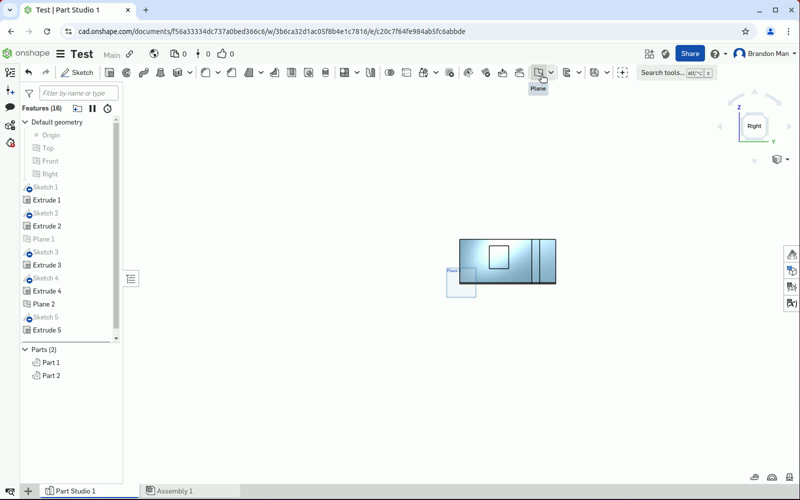
click(541, 75)
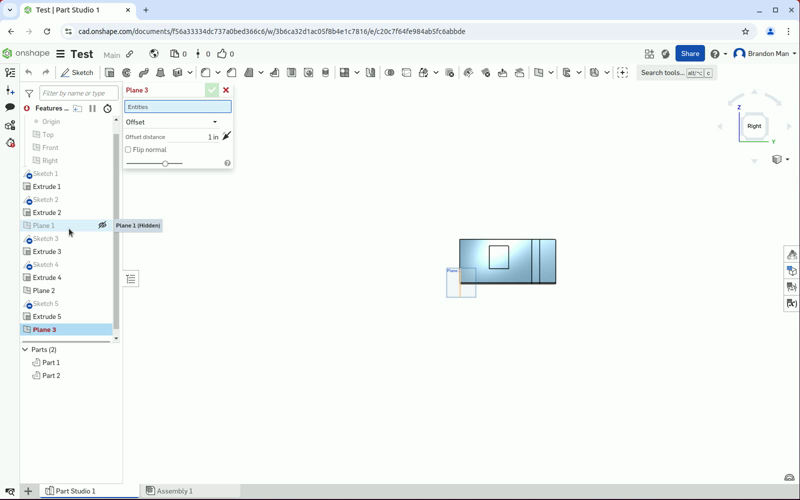
scroll(3)
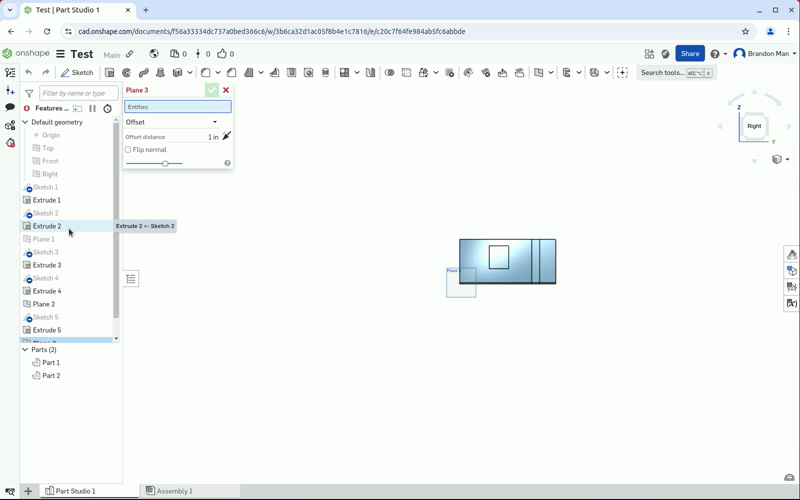
mouse_move(69, 176)
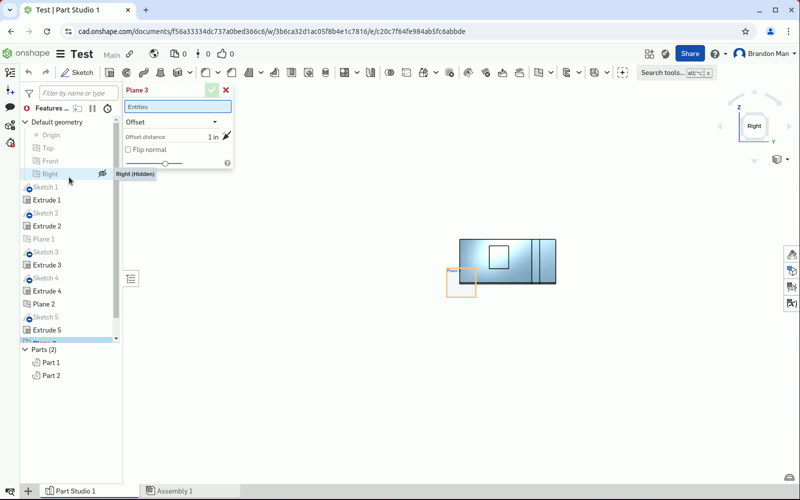
click(69, 176)
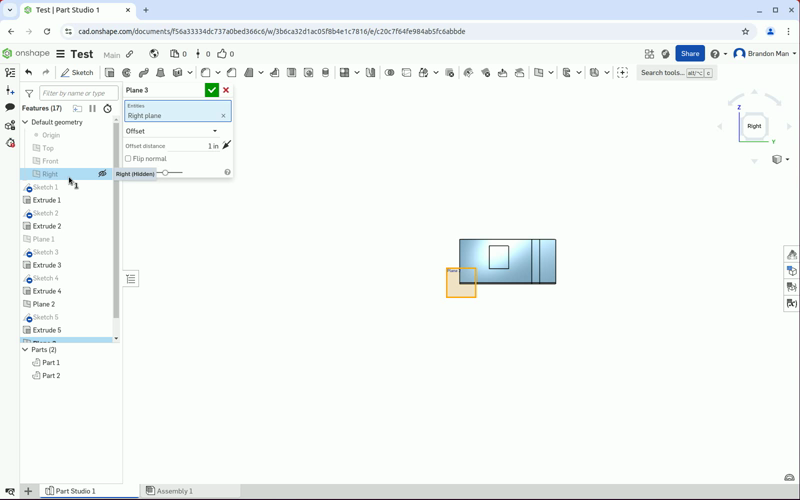
key(tab, 2)
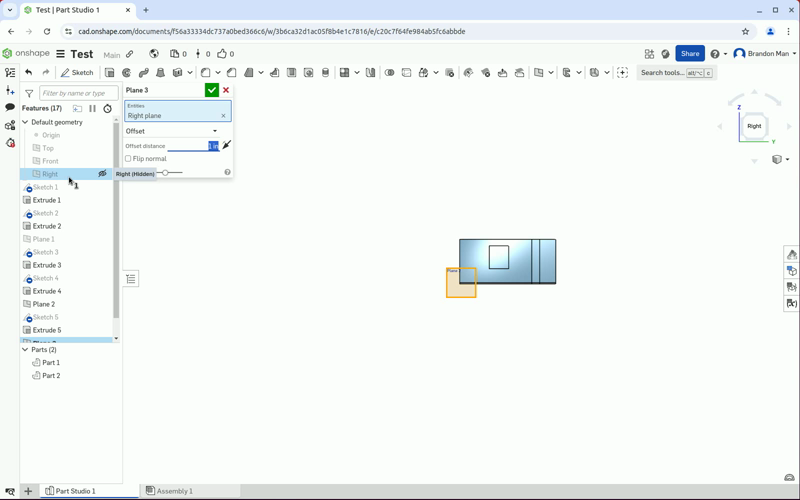
text(0.246)
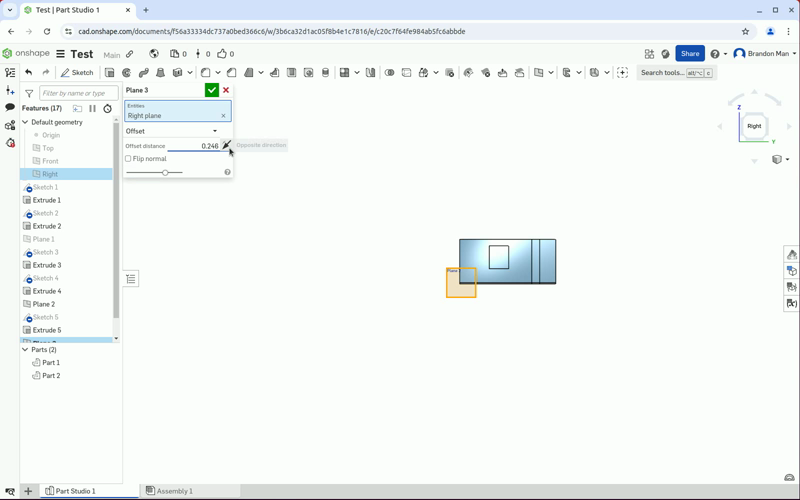
mouse_move(229, 147)
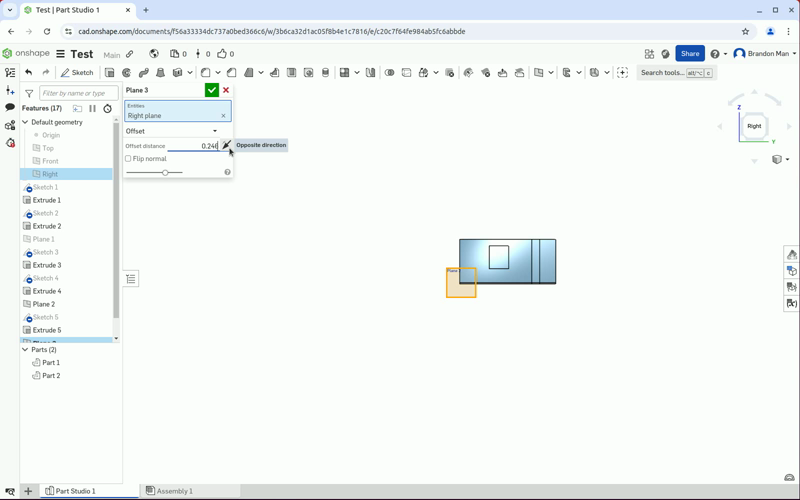
click(229, 147)
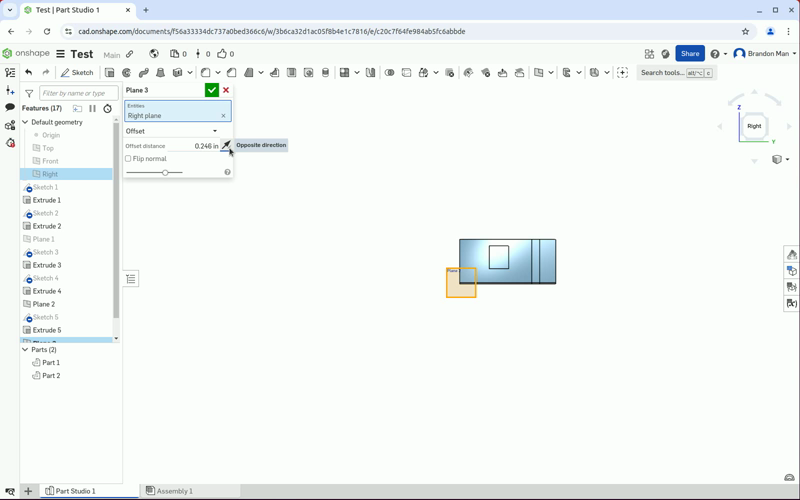
key(enter, 2)
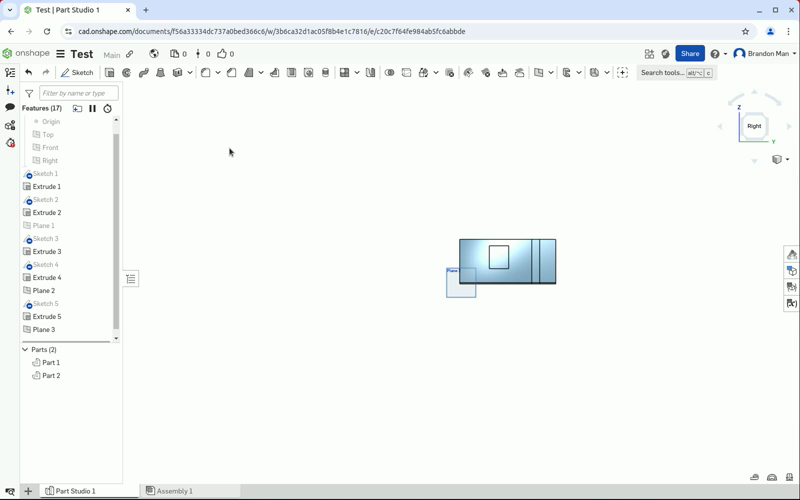
key(shift+s)
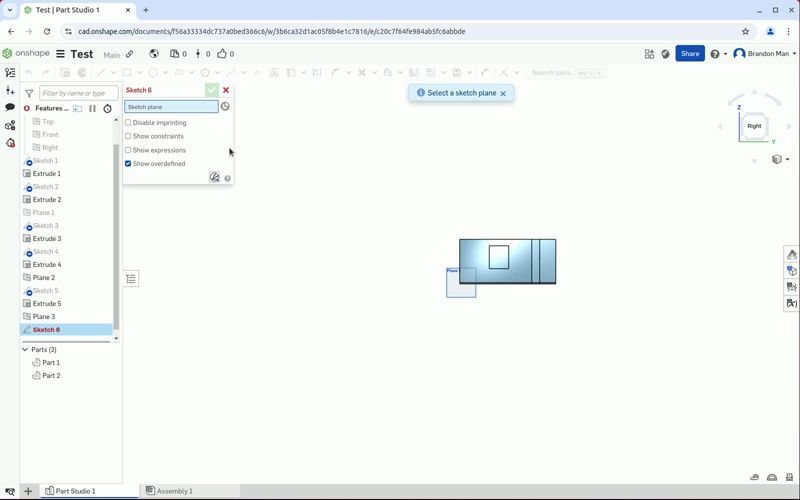
mouse_move(69, 319)
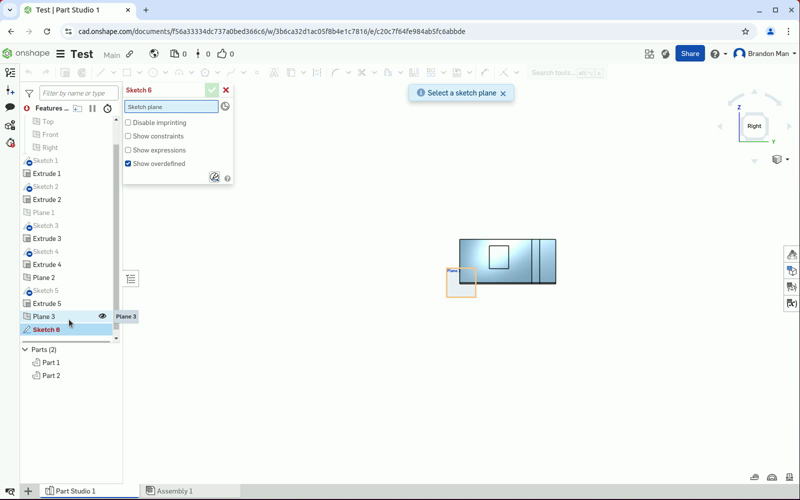
click(69, 319)
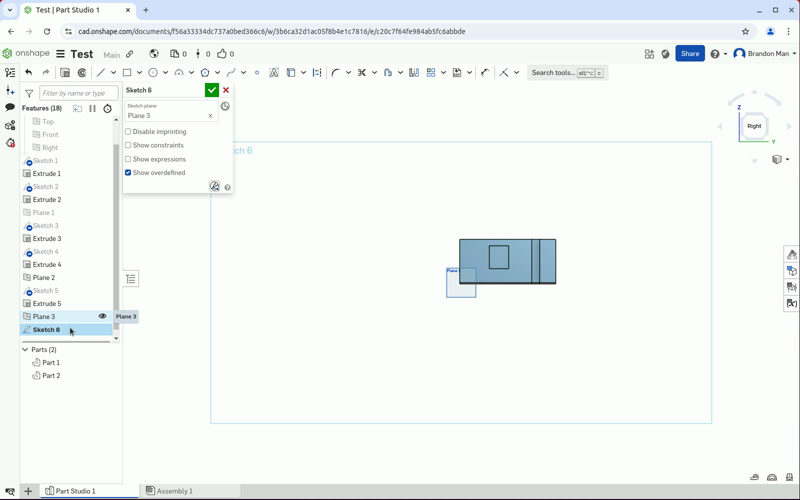
mouse_move(73, 352)
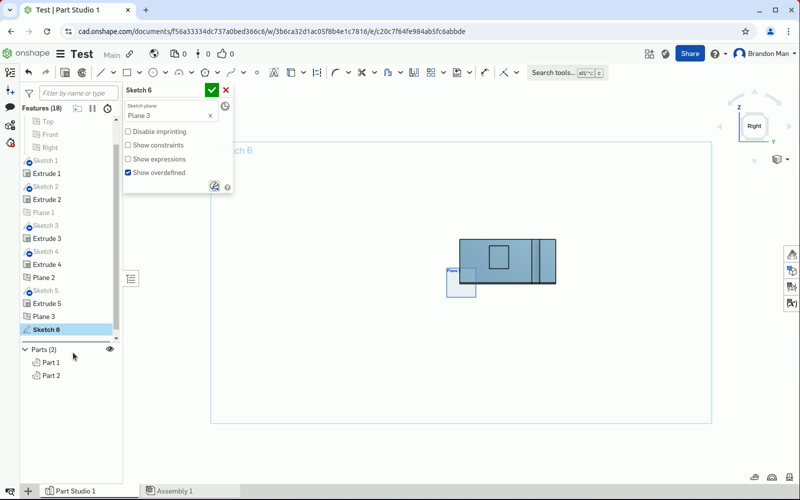
key(y)
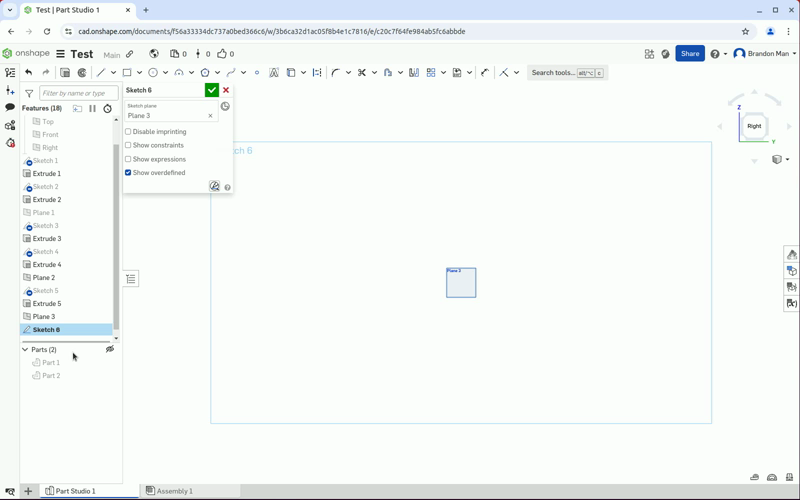
key(l)
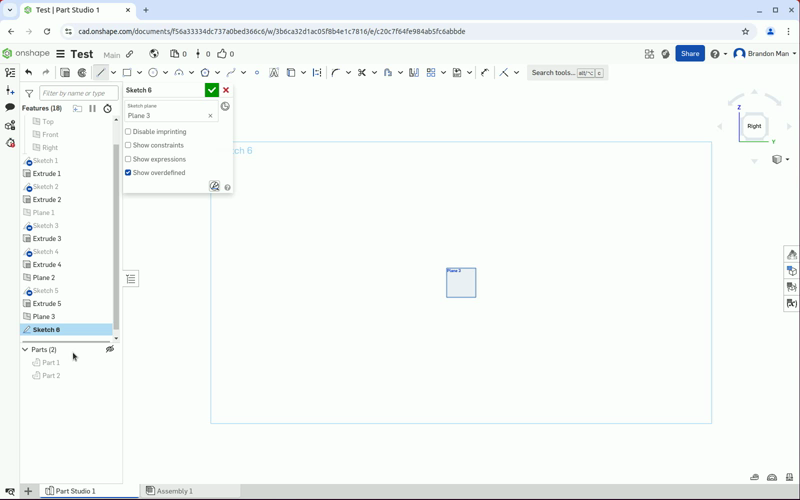
key_down(shift)
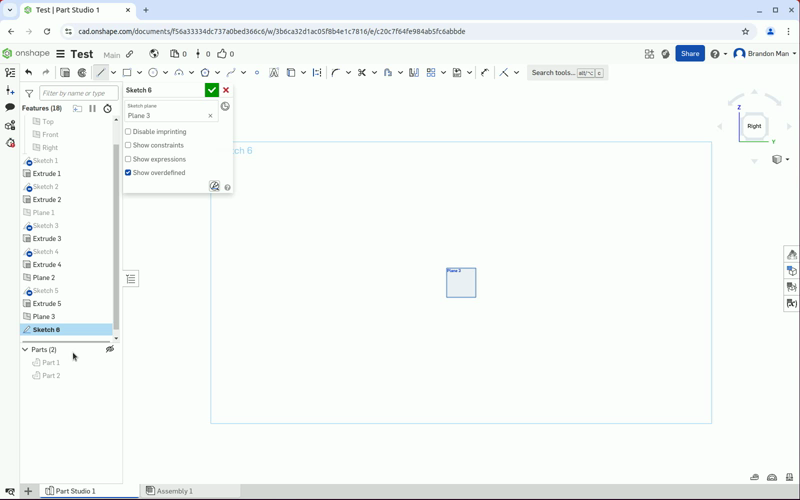
mouse_move(504, 282)
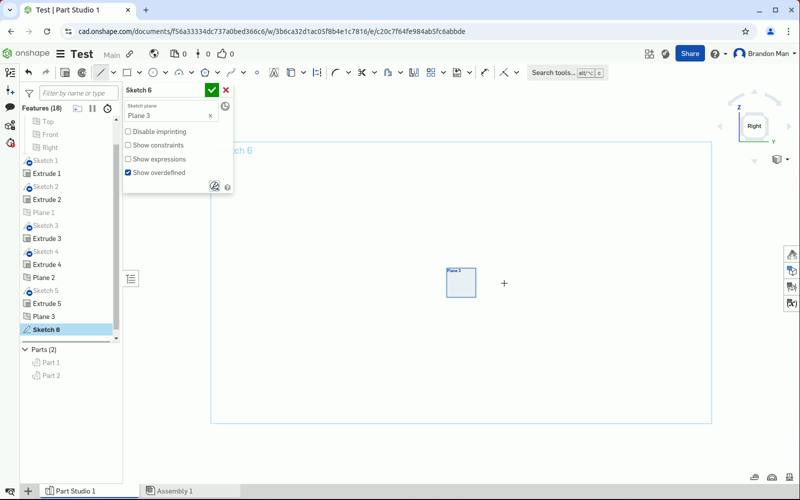
click(504, 282)
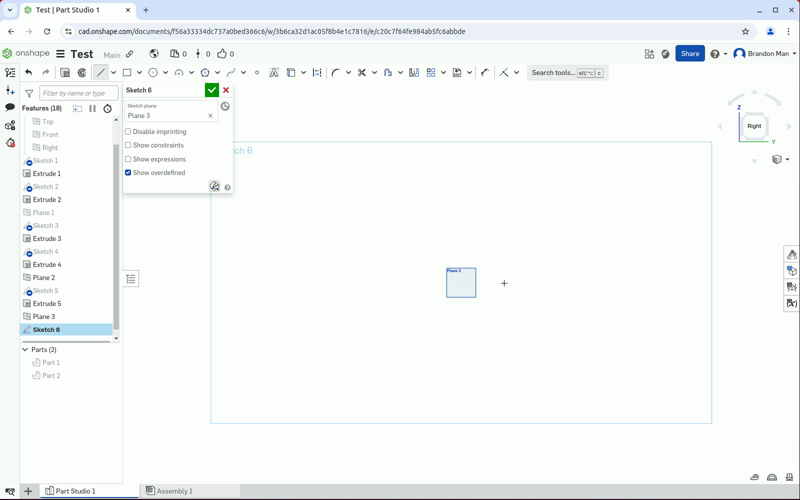
key_up(shift)
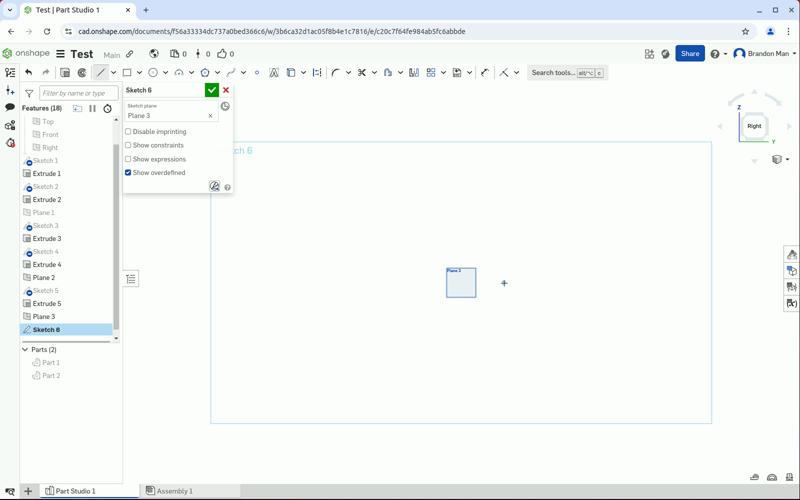
key_down(shift)
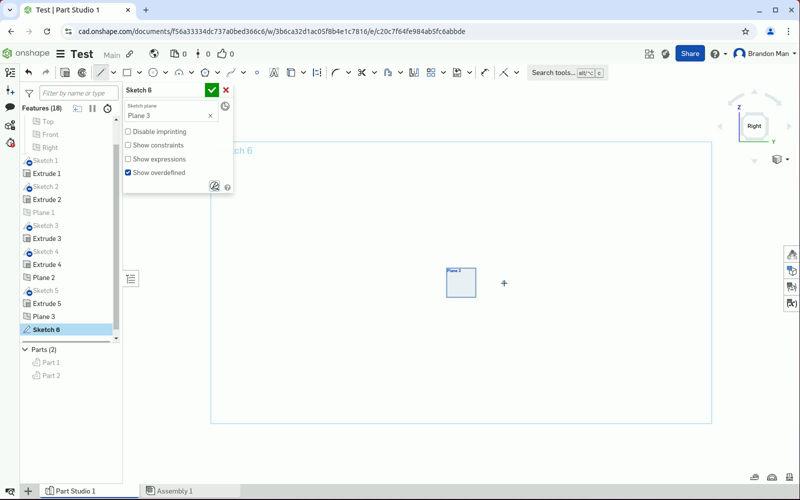
mouse_move(534, 282)
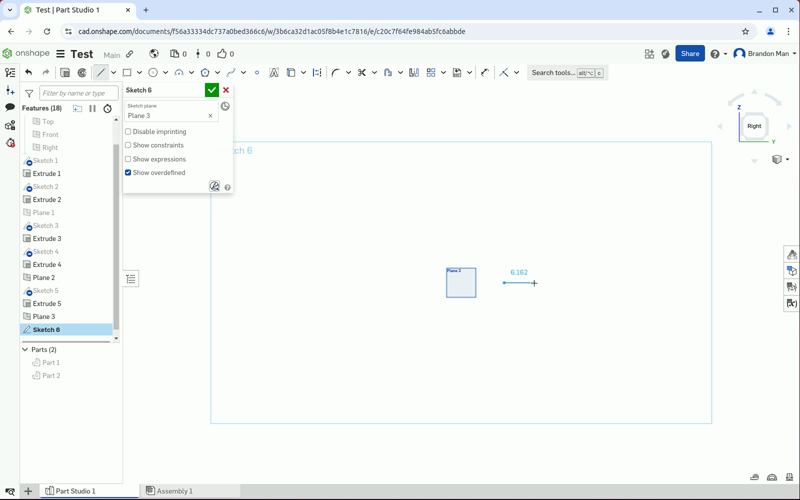
mouse_move(540, 282)
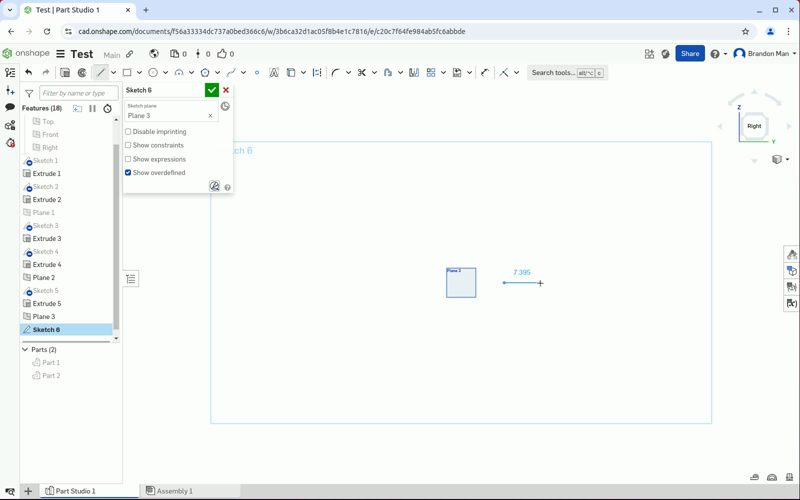
click(540, 282)
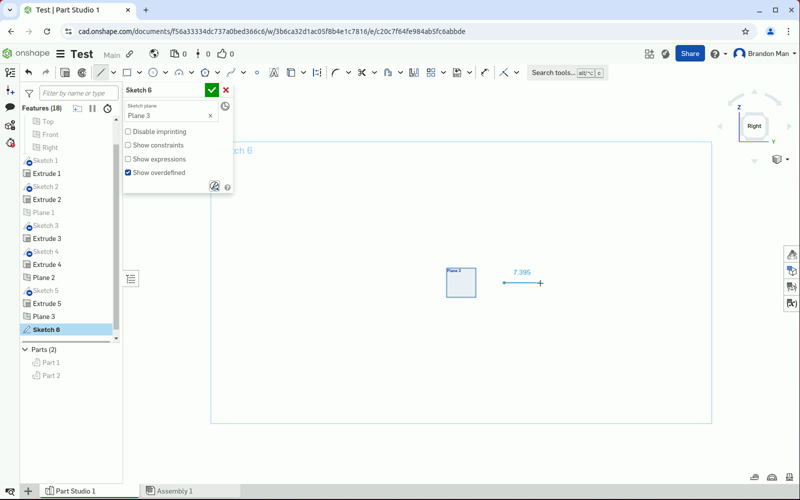
key_up(shift)
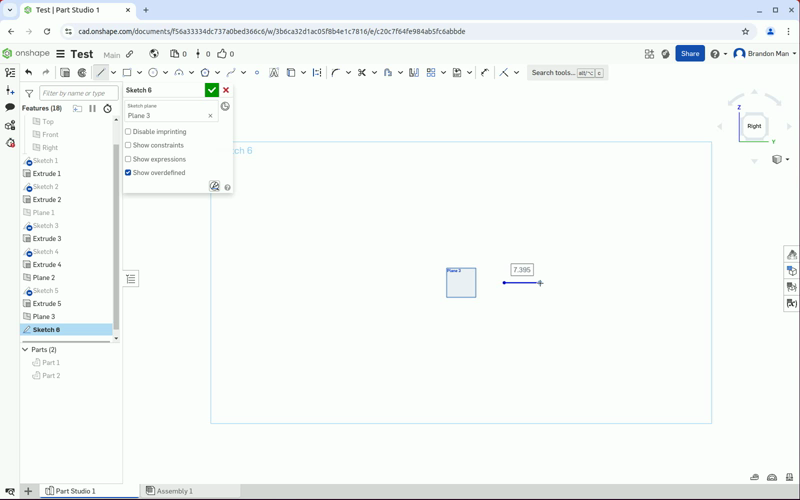
key_down(shift)
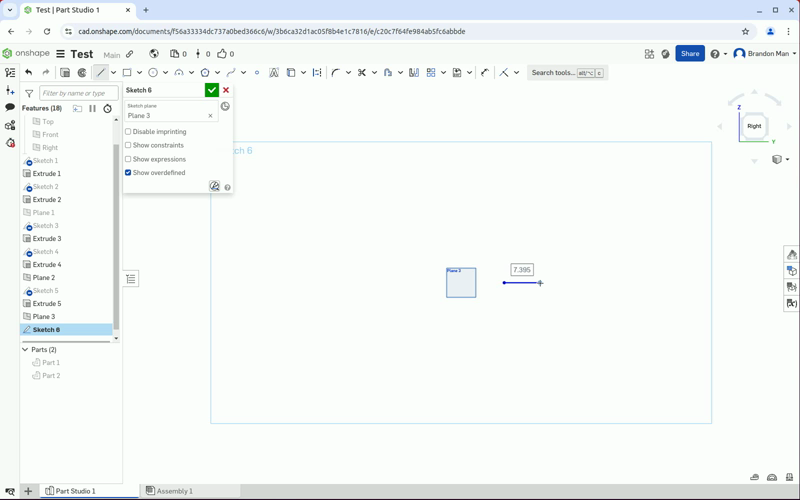
mouse_move(570, 282)
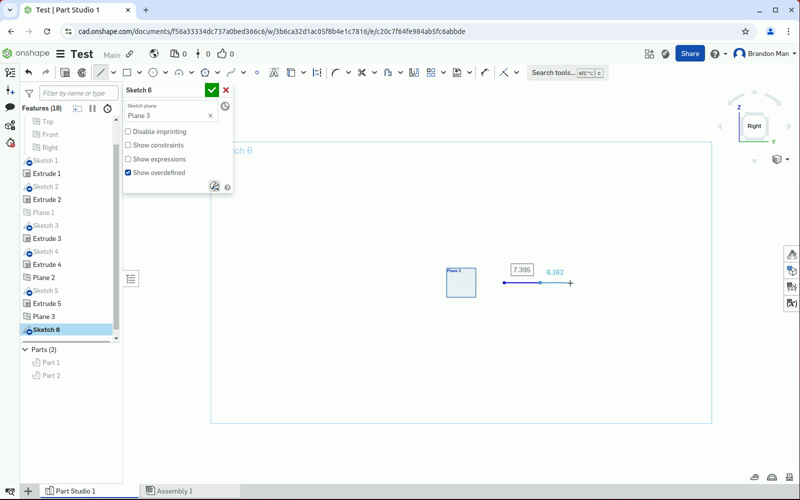
mouse_move(540, 248)
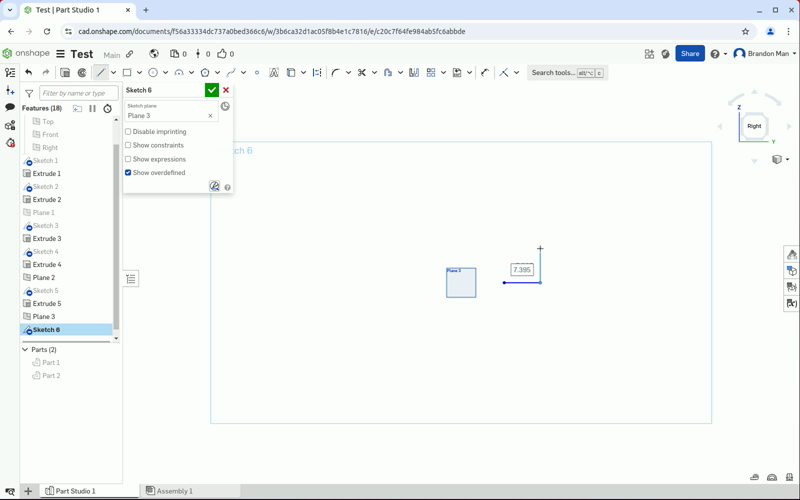
click(540, 248)
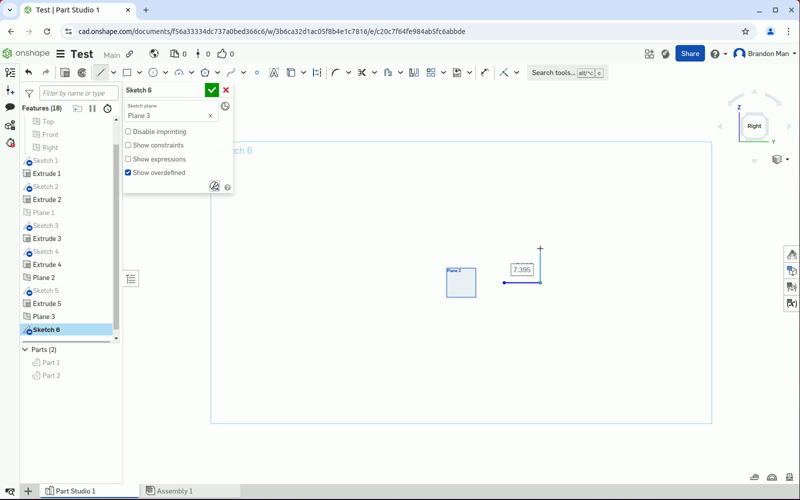
key_up(shift)
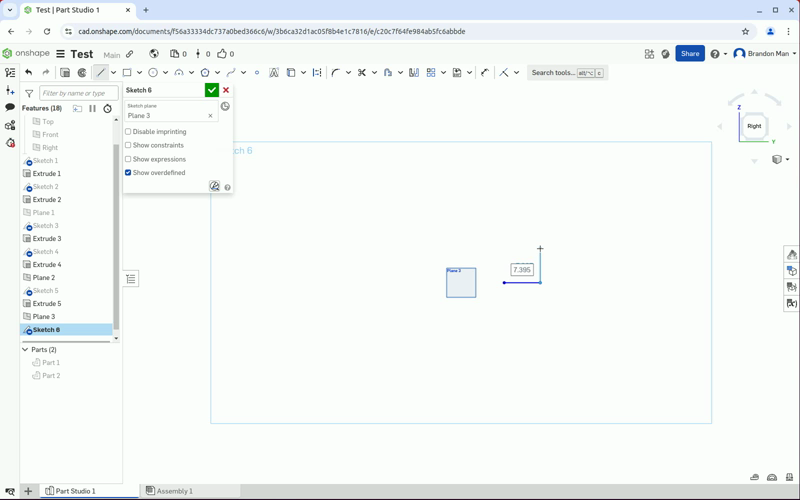
key_down(shift)
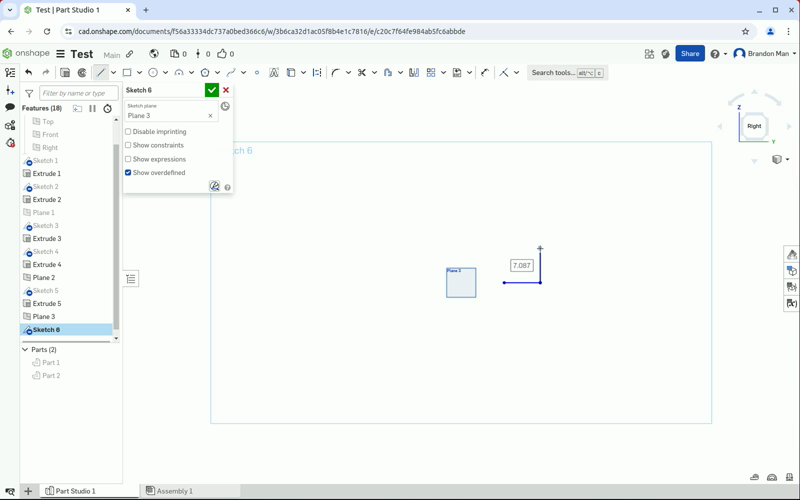
mouse_move(570, 248)
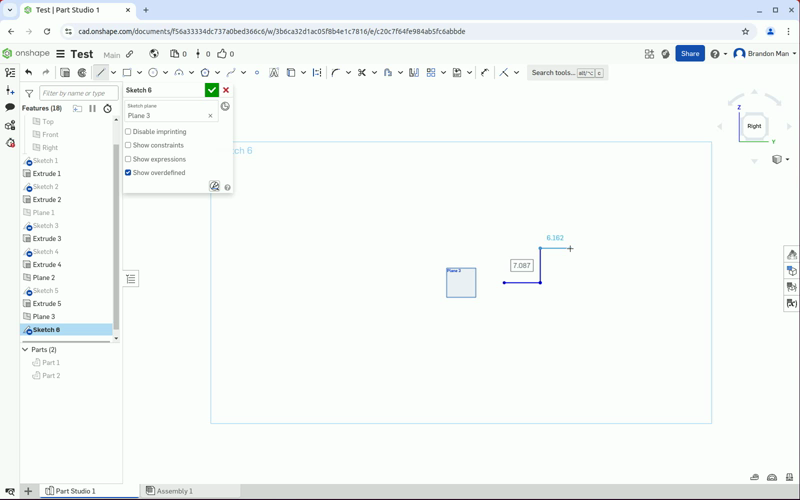
mouse_move(504, 248)
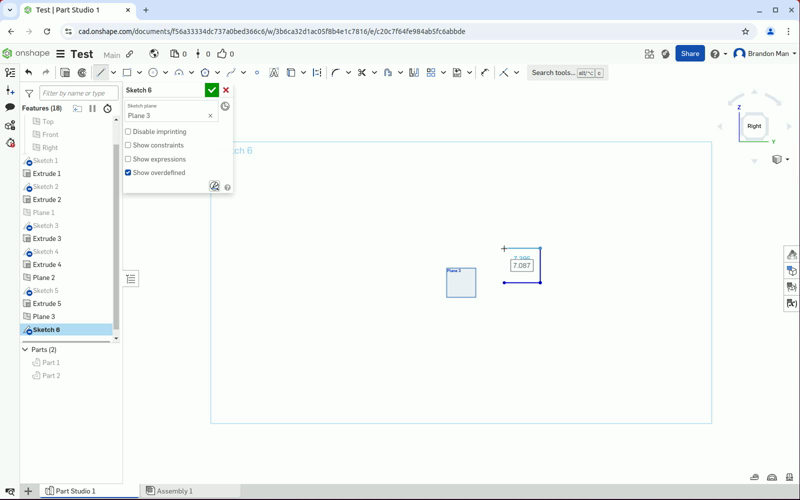
click(504, 248)
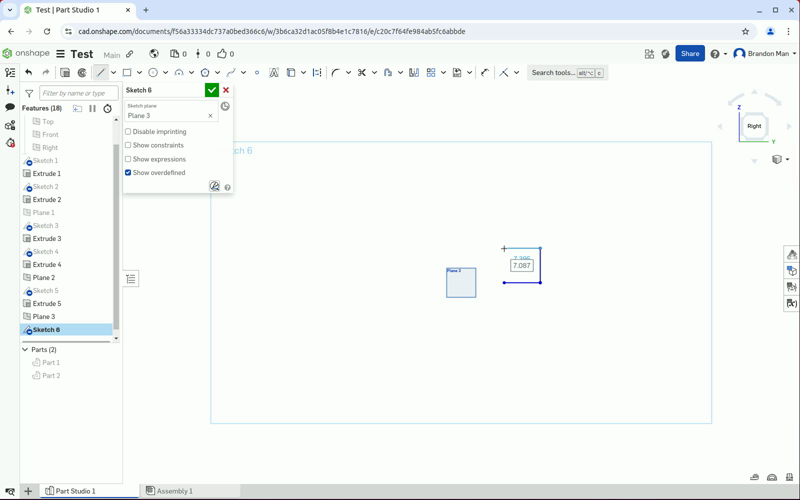
key_up(shift)
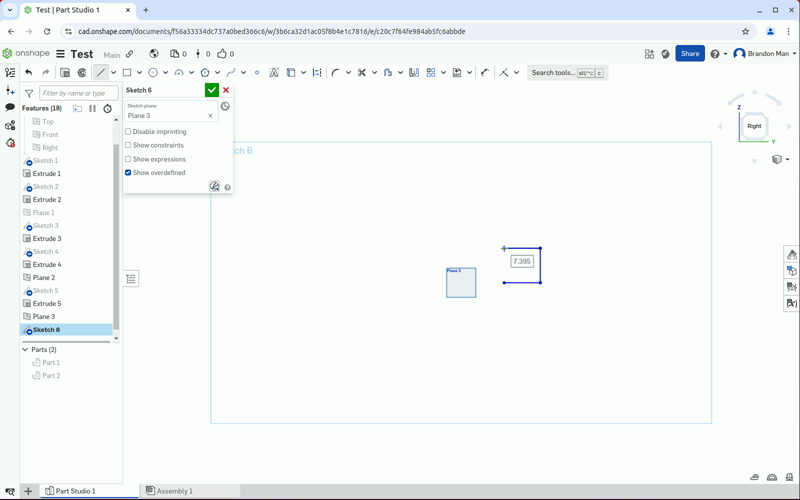
mouse_move(534, 248)
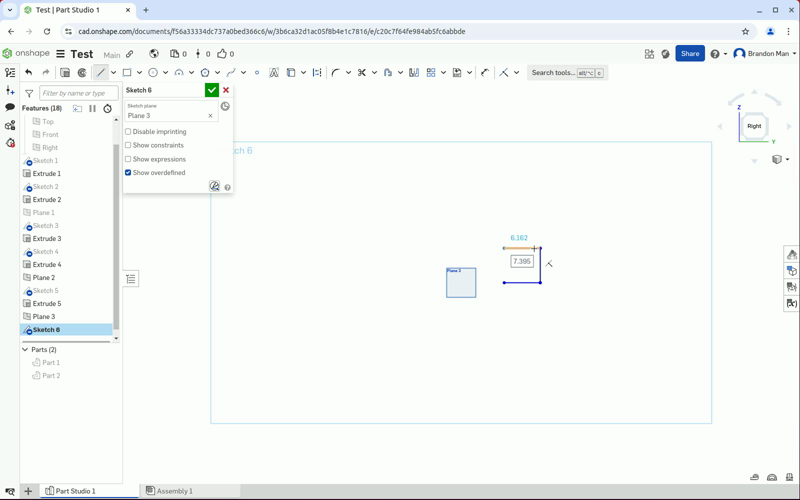
key_down(shift)
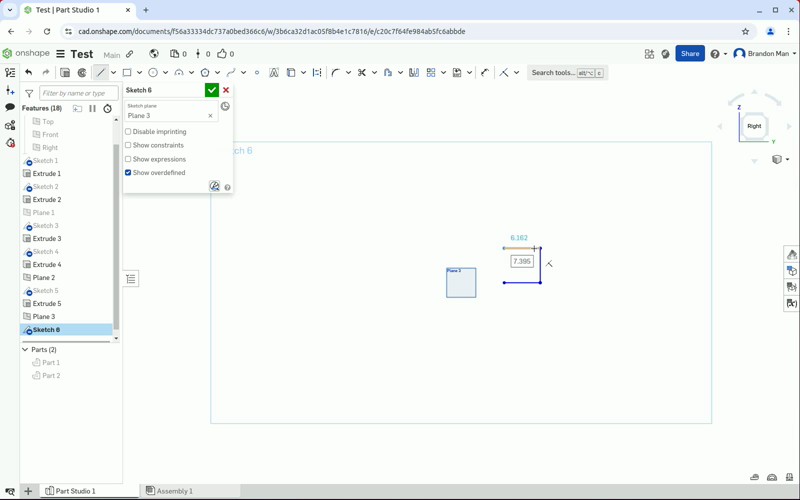
mouse_move(504, 282)
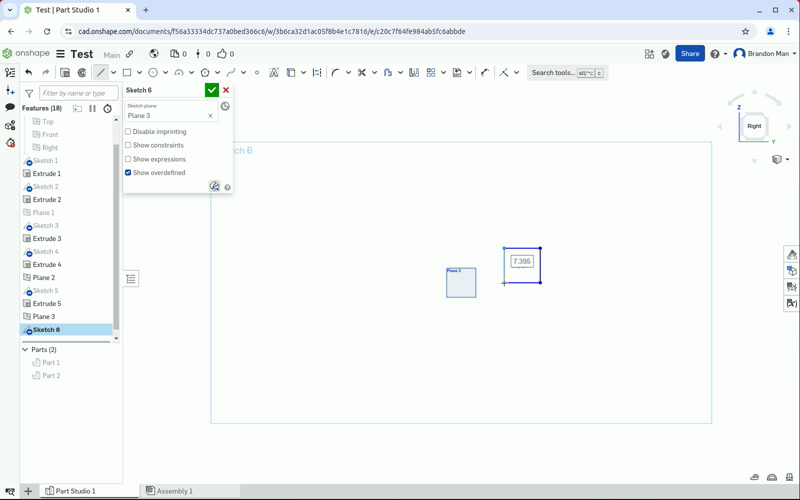
key_up(shift)
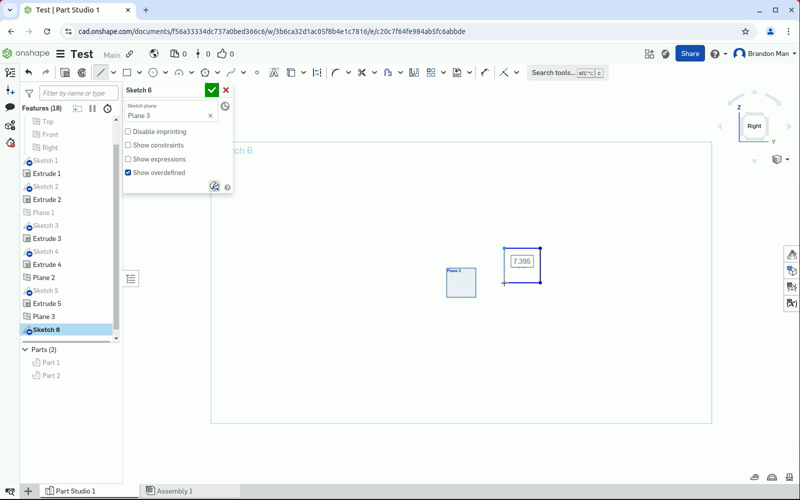
click(504, 282)
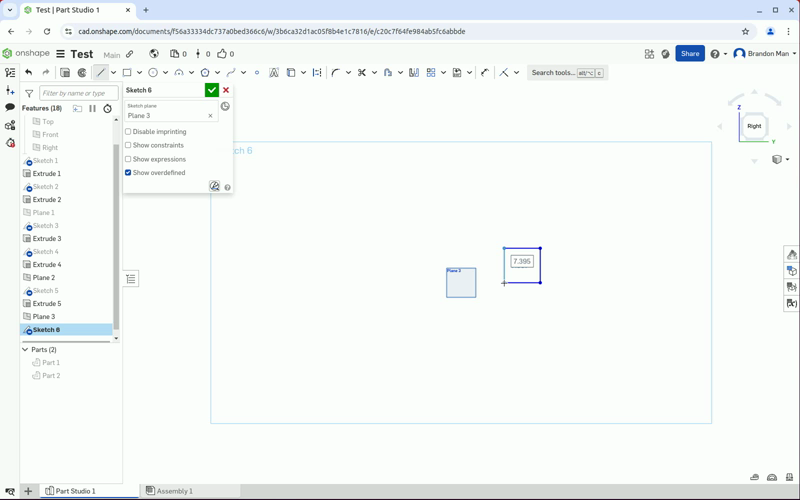
key(esc)
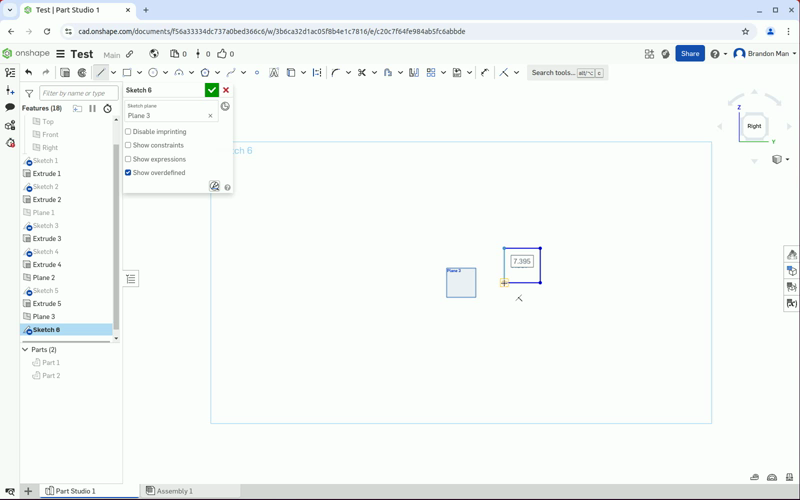
mouse_move(532, 265)
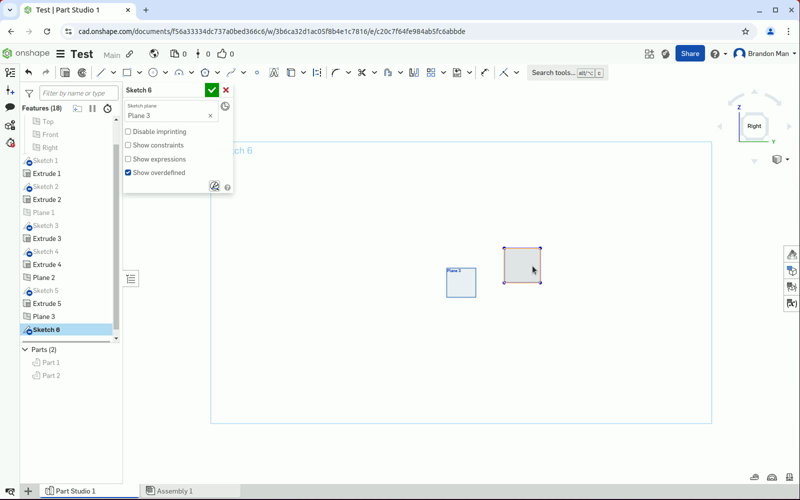
scroll(6)
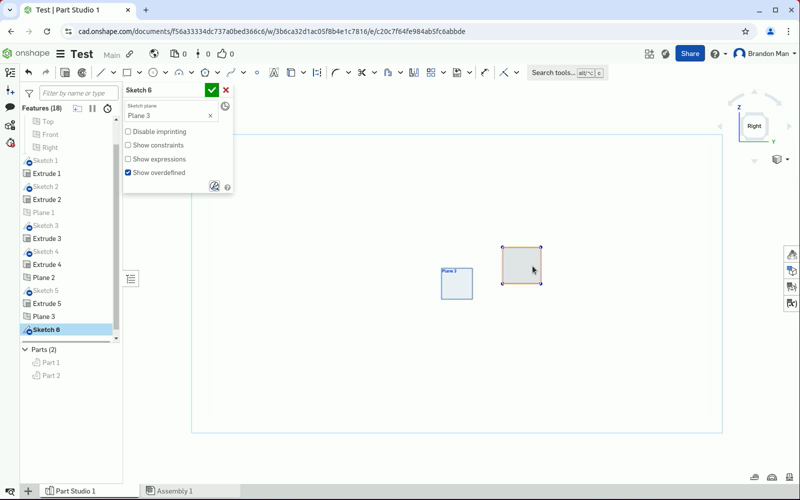
scroll(6)
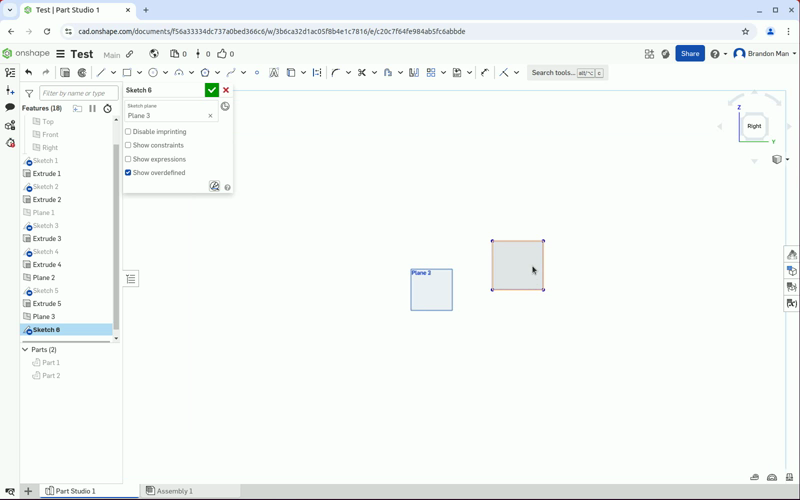
scroll(6)
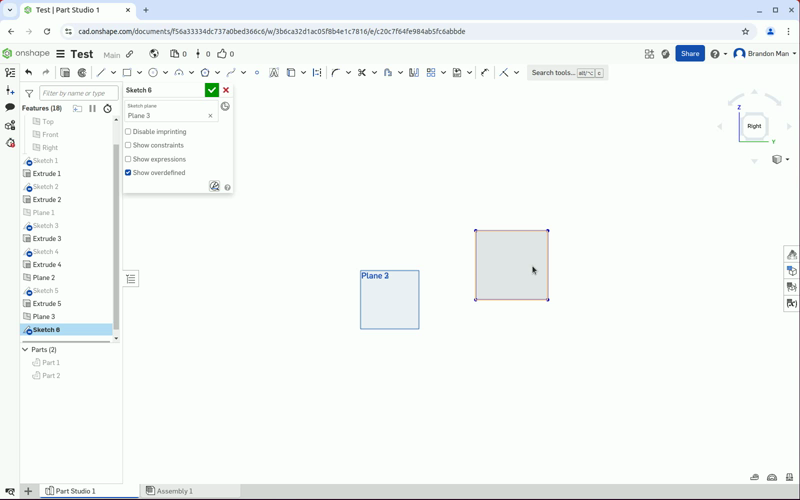
scroll(6)
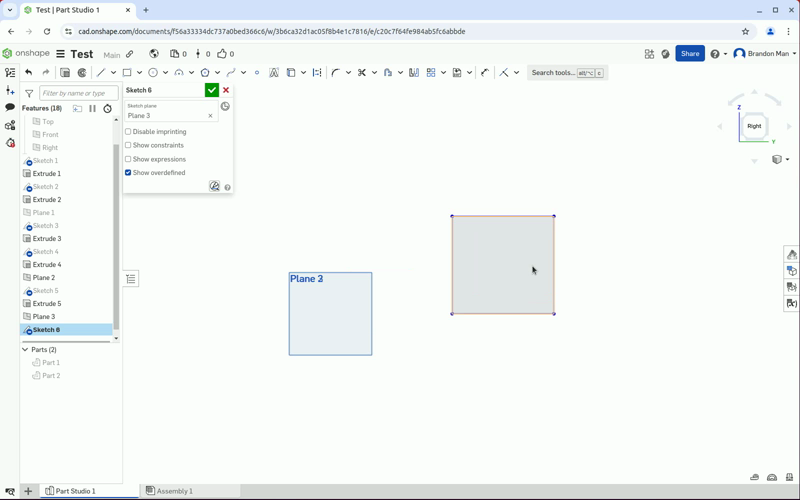
scroll(6)
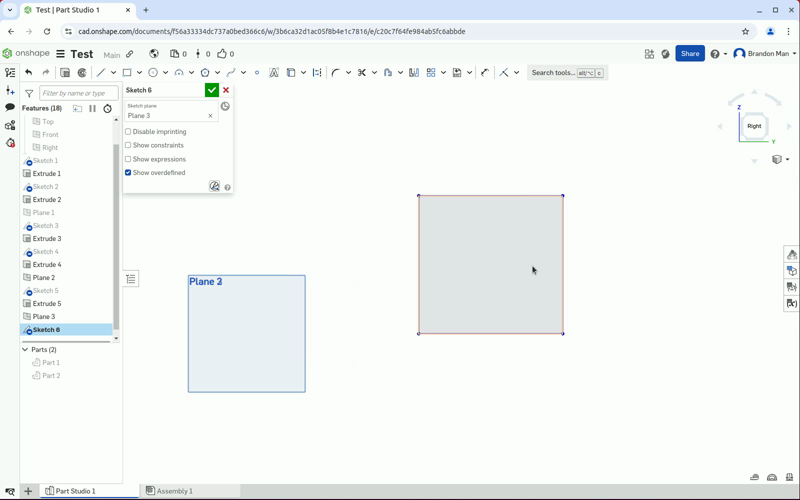
scroll(6)
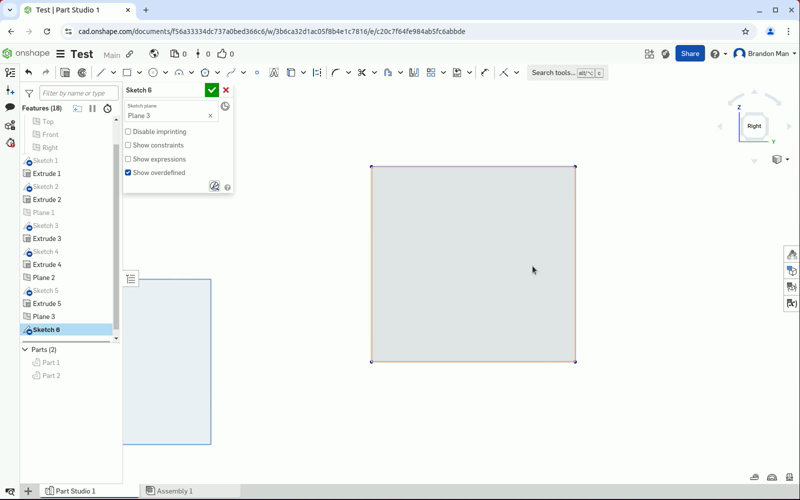
scroll(6)
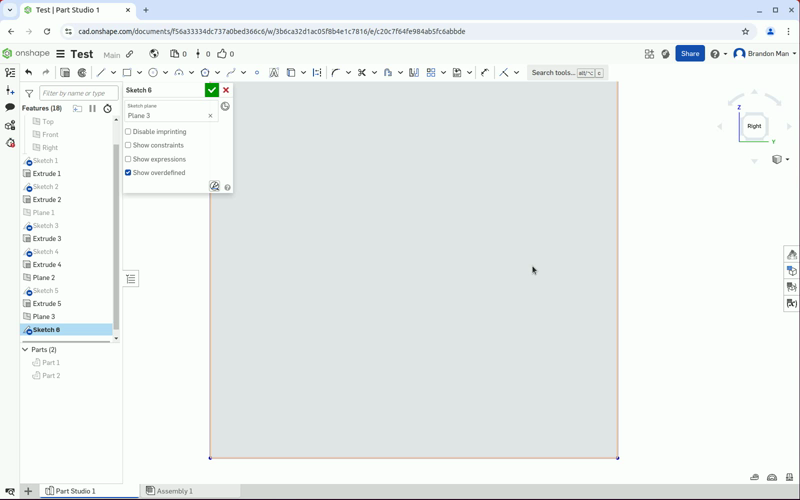
click(532, 265)
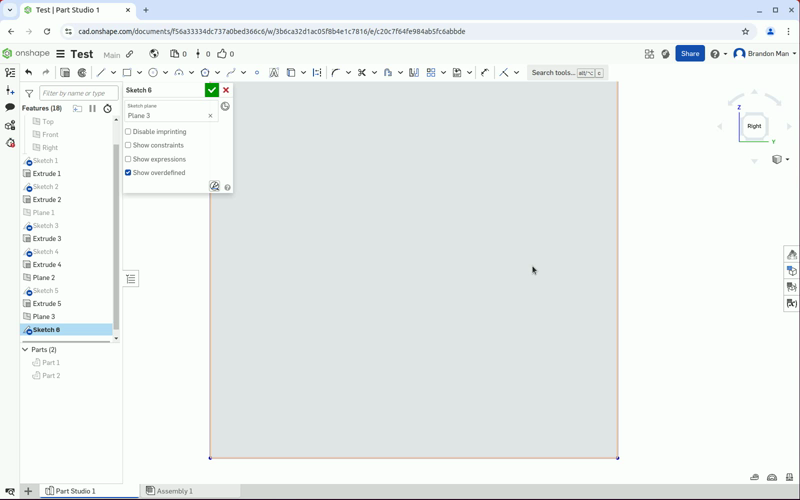
scroll(-6)
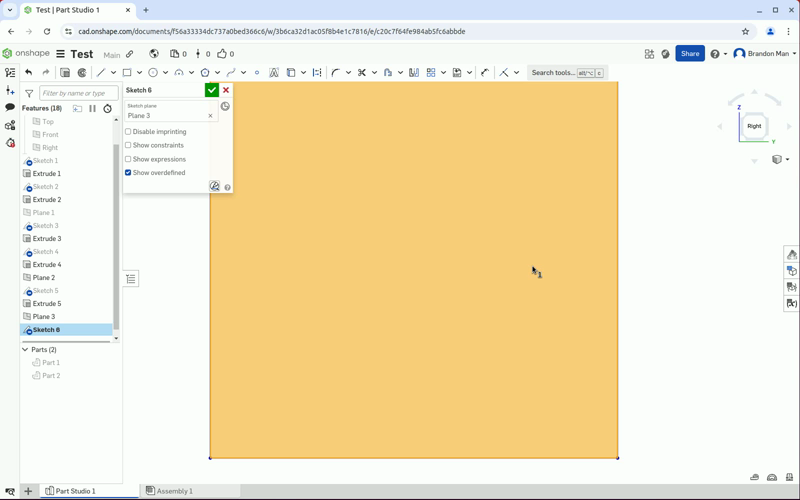
scroll(-6)
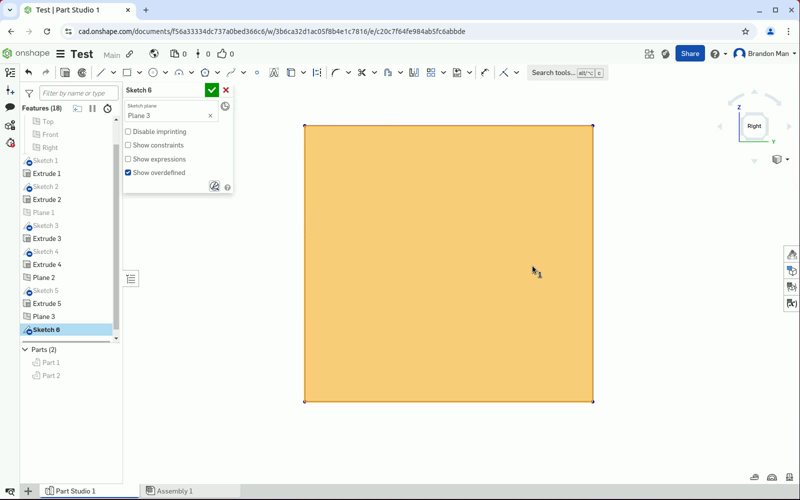
scroll(-6)
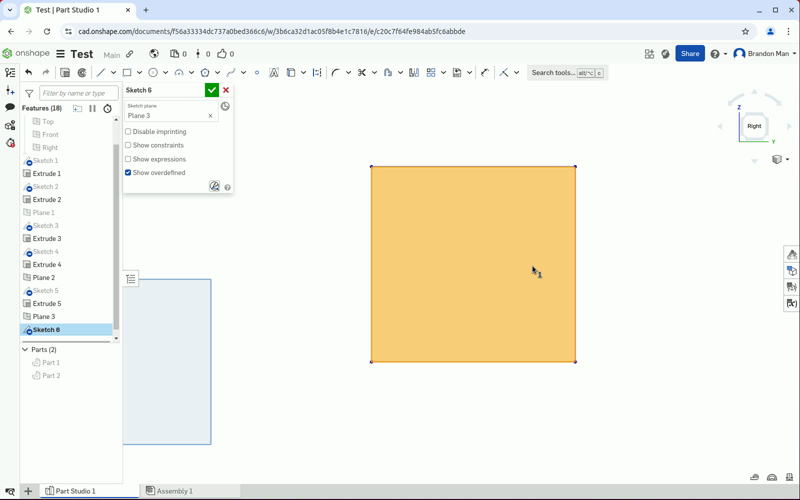
scroll(-6)
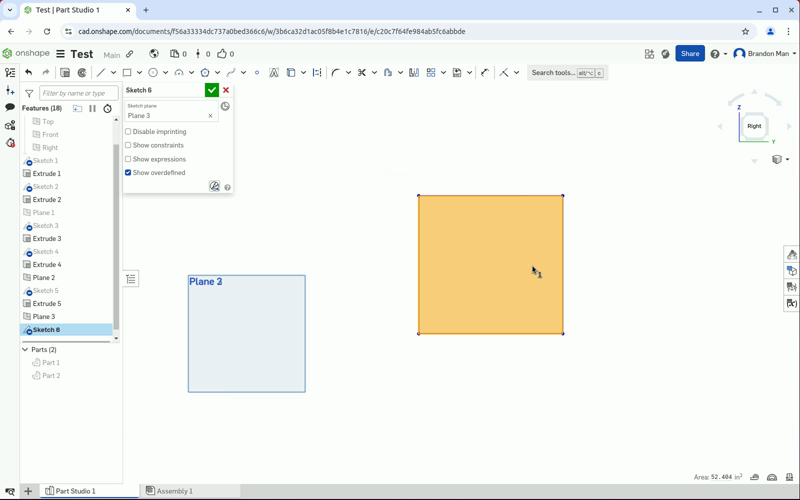
scroll(-6)
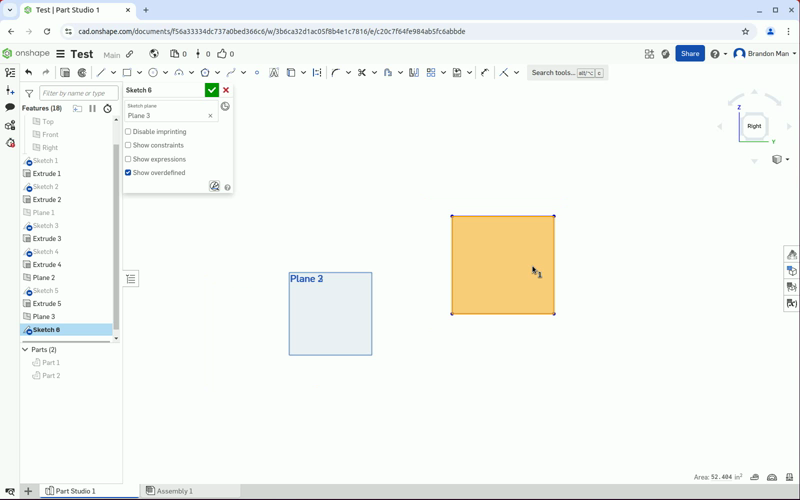
scroll(-6)
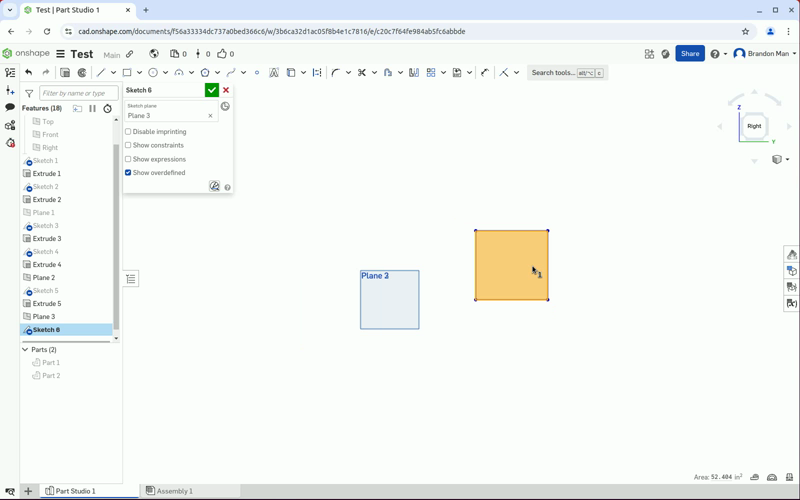
scroll(-6)
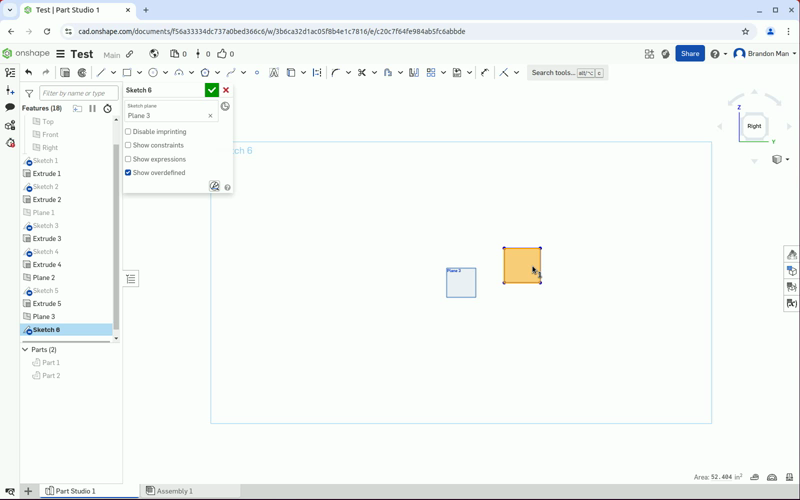
mouse_move(73, 352)
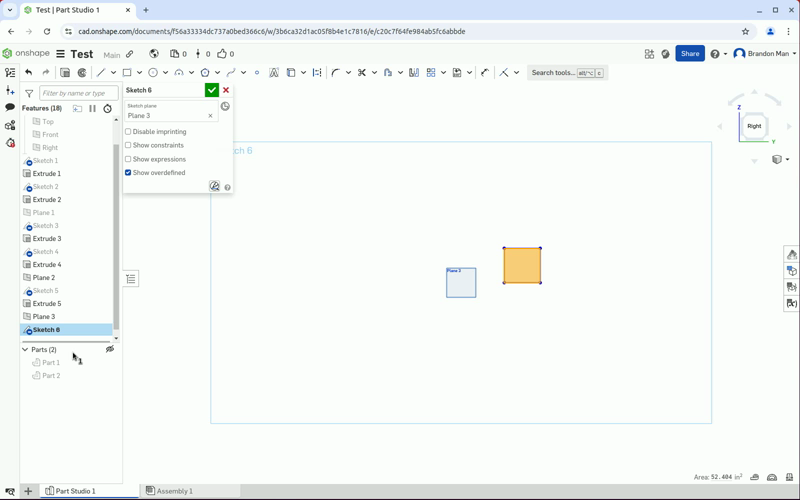
key(shift+y)
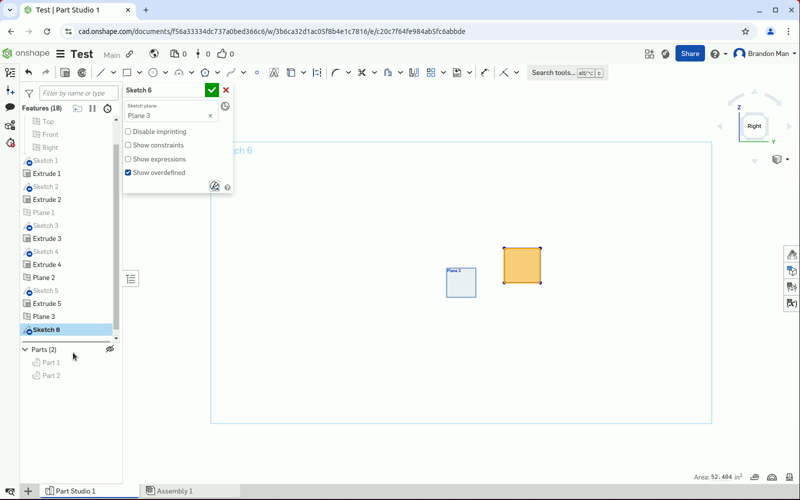
key(shift+e)
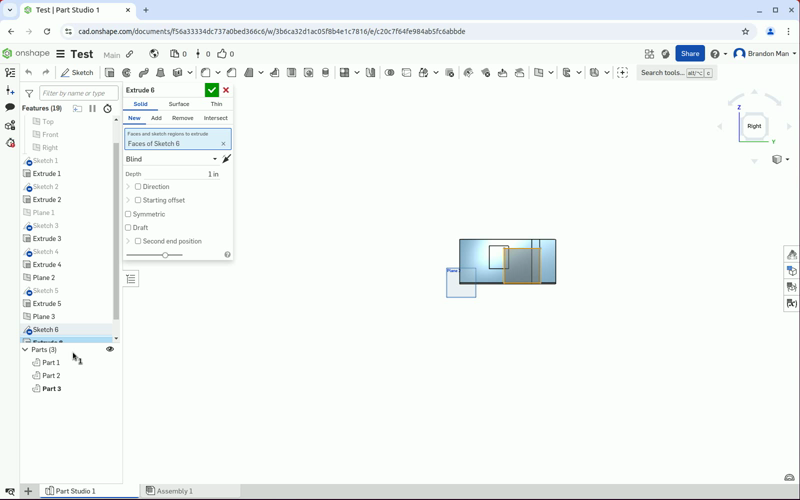
mouse_move(143, 106)
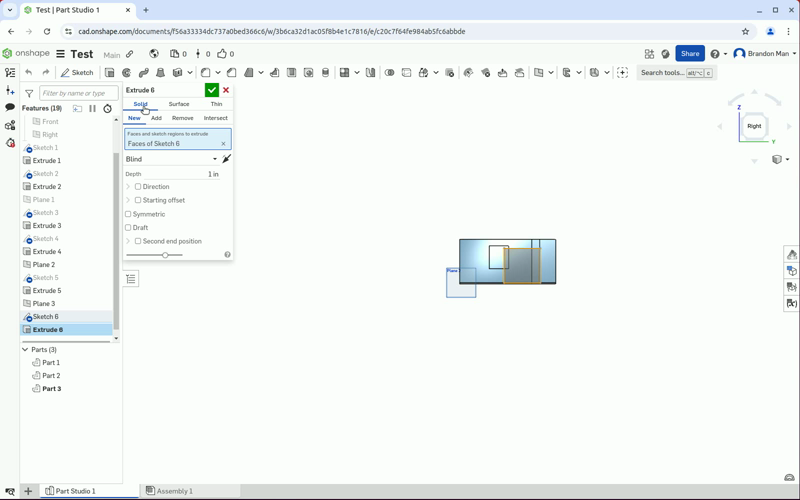
click(143, 106)
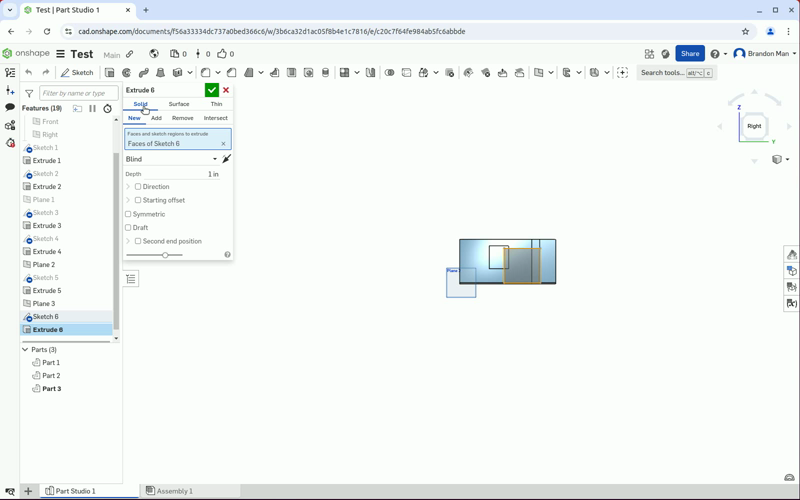
mouse_move(186, 120)
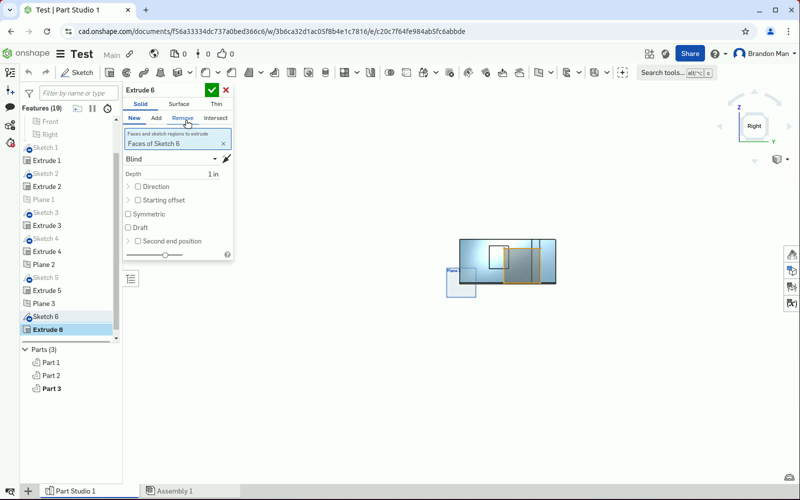
click(186, 120)
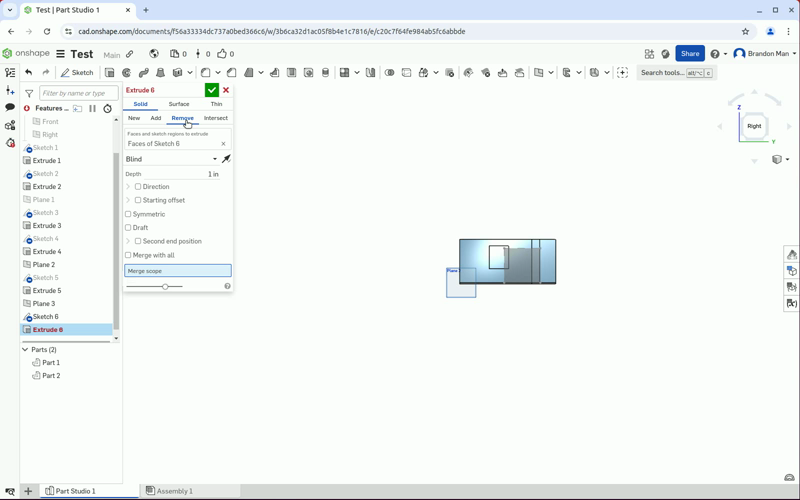
key(tab, 4)
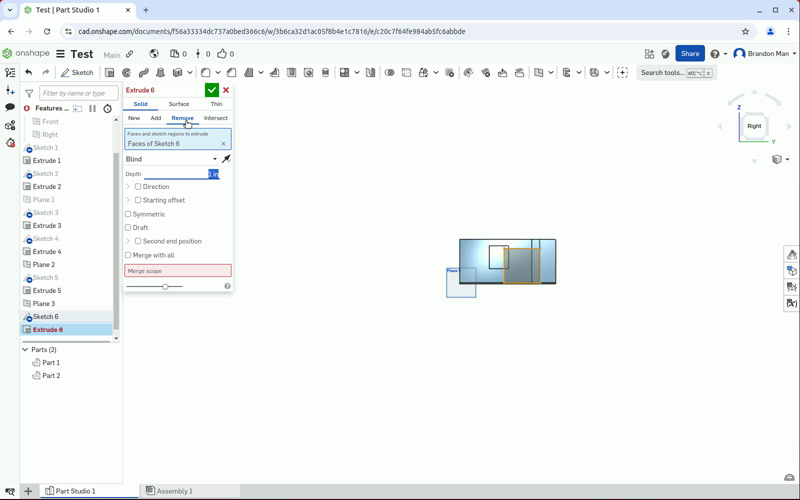
text(0.241)
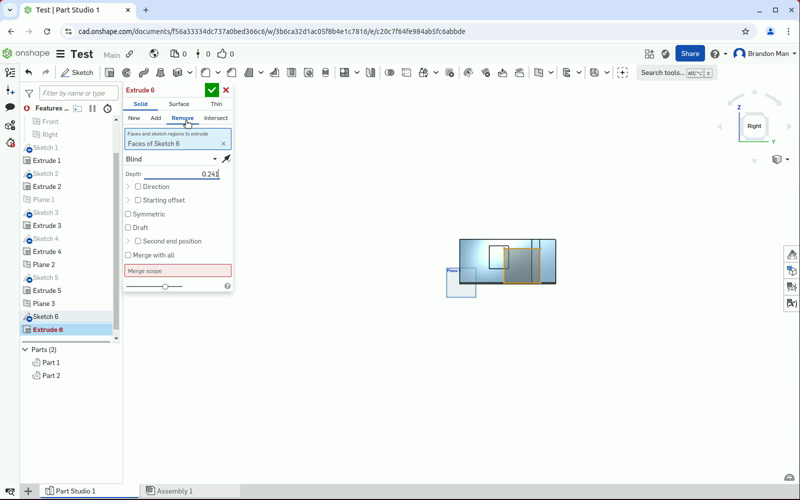
key(tab, 6)
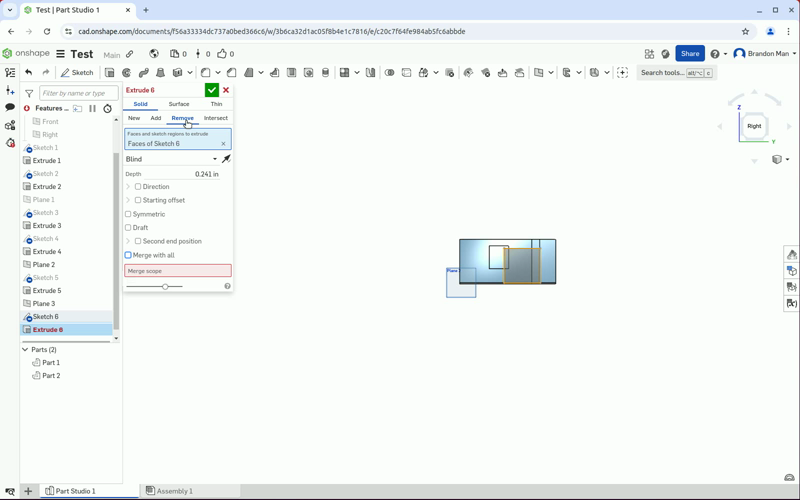
key(space)
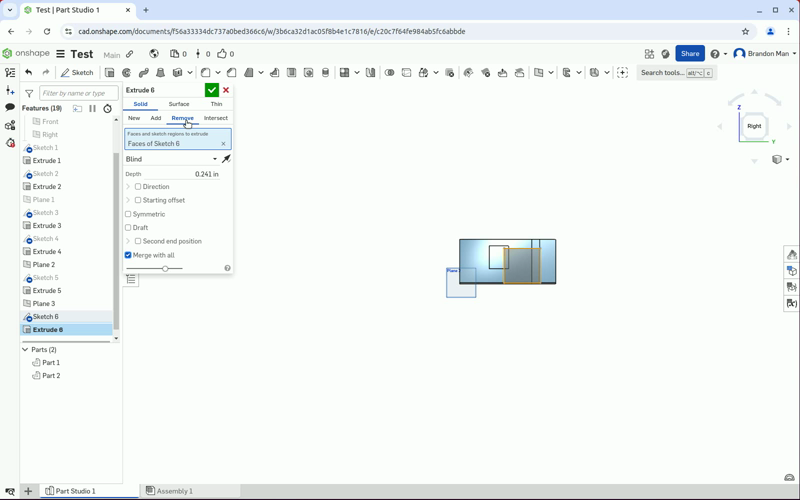
key(enter)
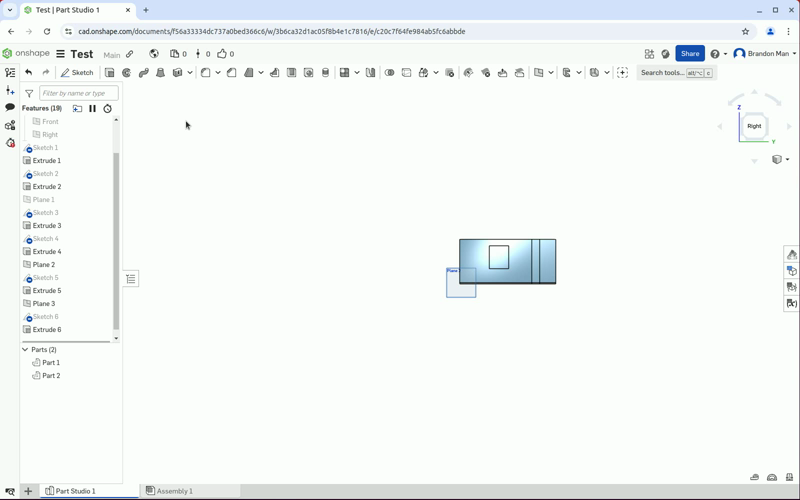
key(shift+h)
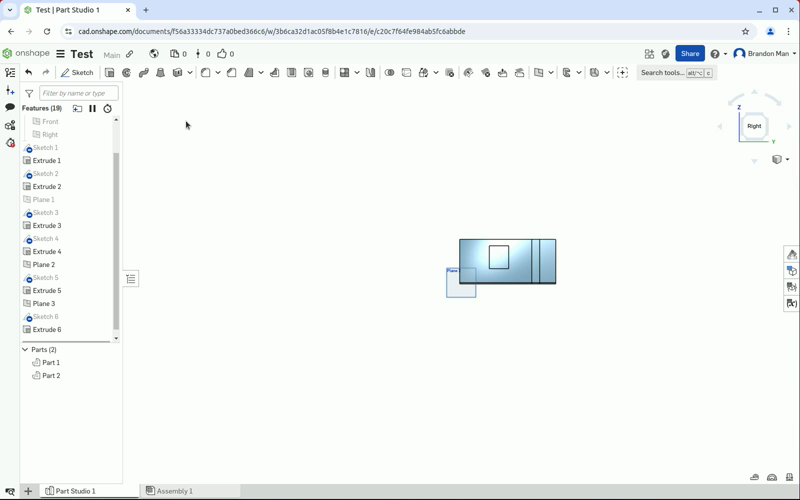
key(shift+h)
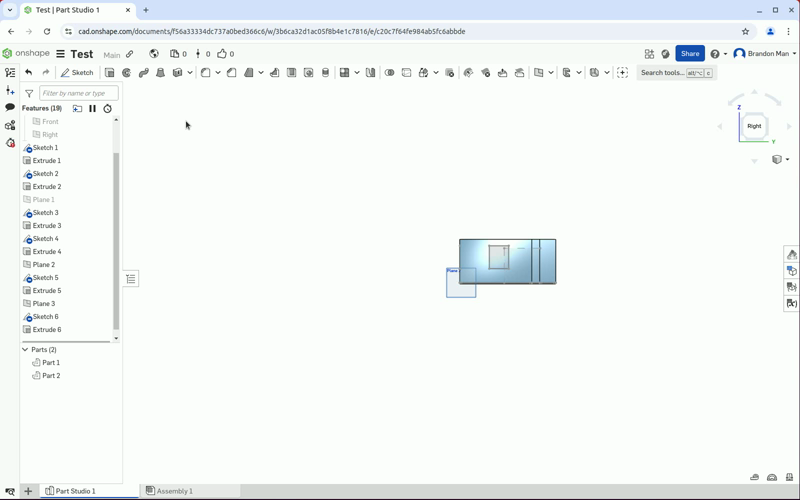
key(shift+7)
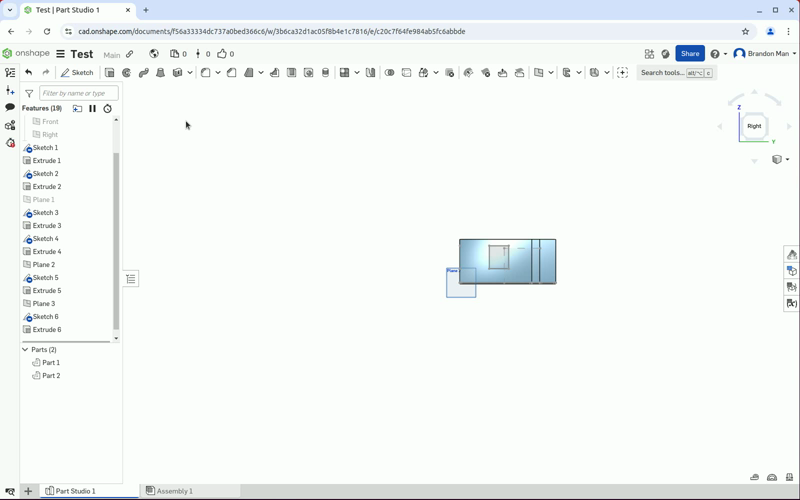
key(right, 2)
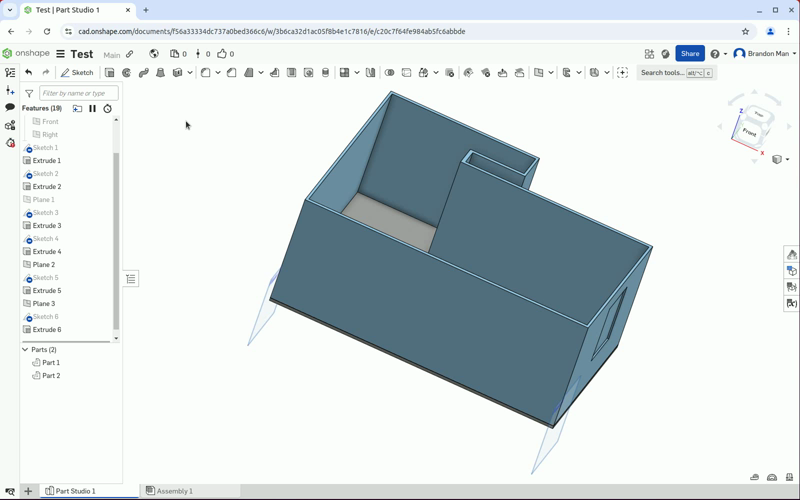
key(down, 2)
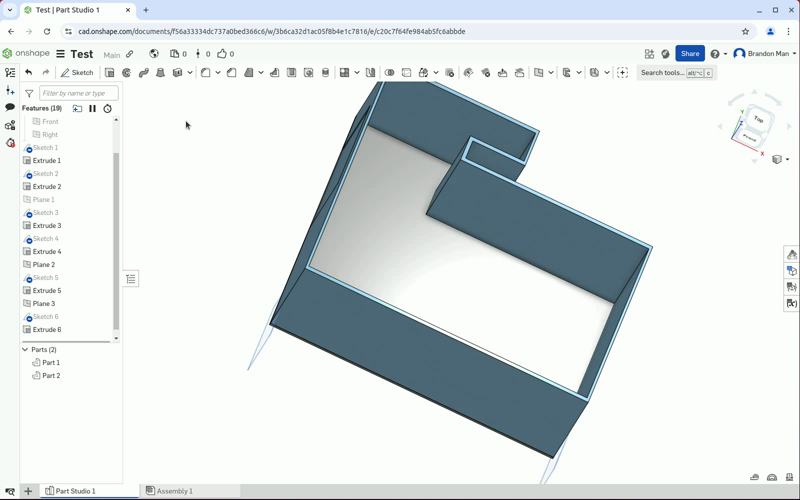
key(up, 2)
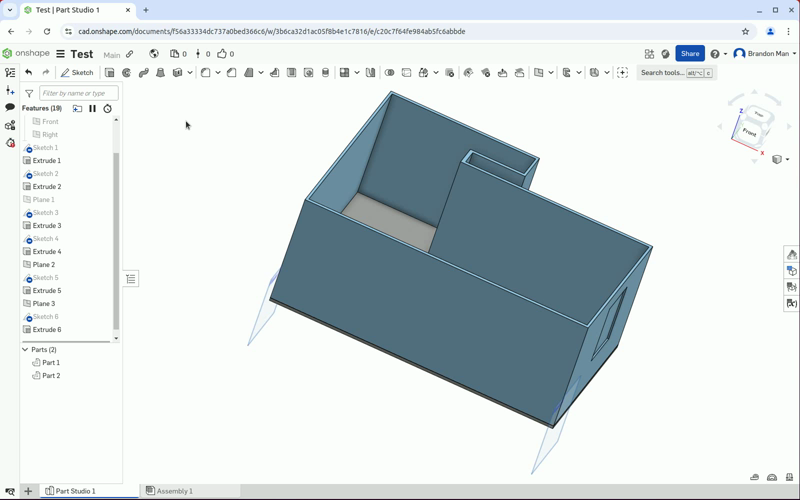
key(left, 2)
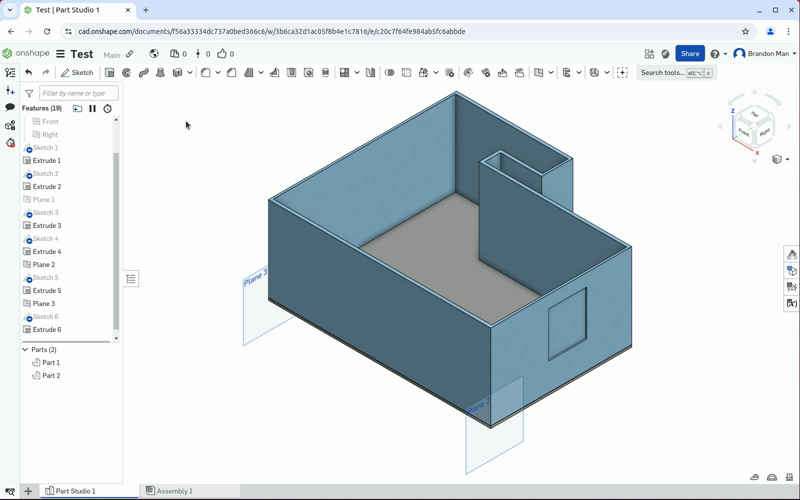
mouse_move(69, 150)
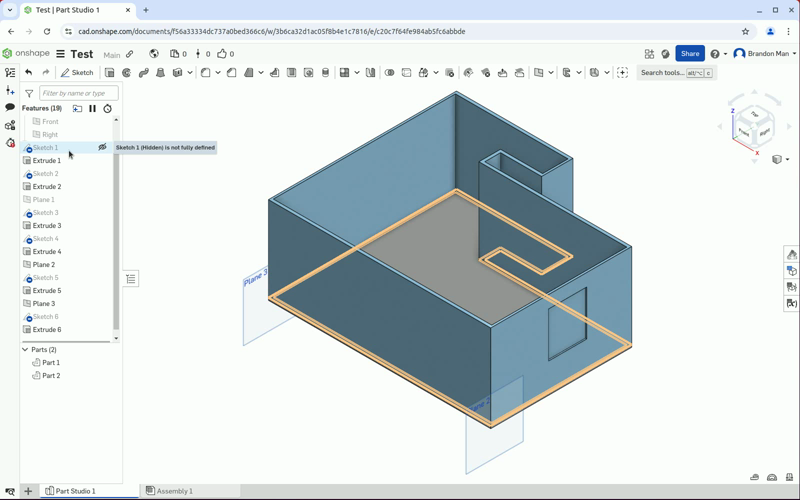
click(69, 150)